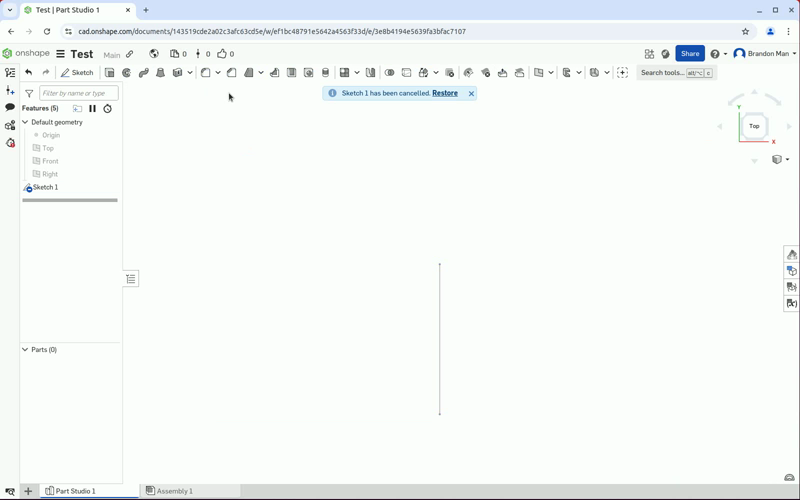
key(shift+h)
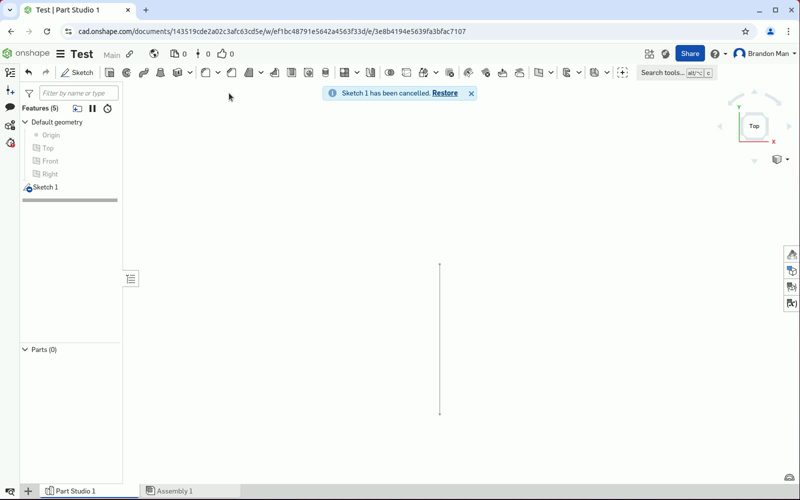
key(shift+s)
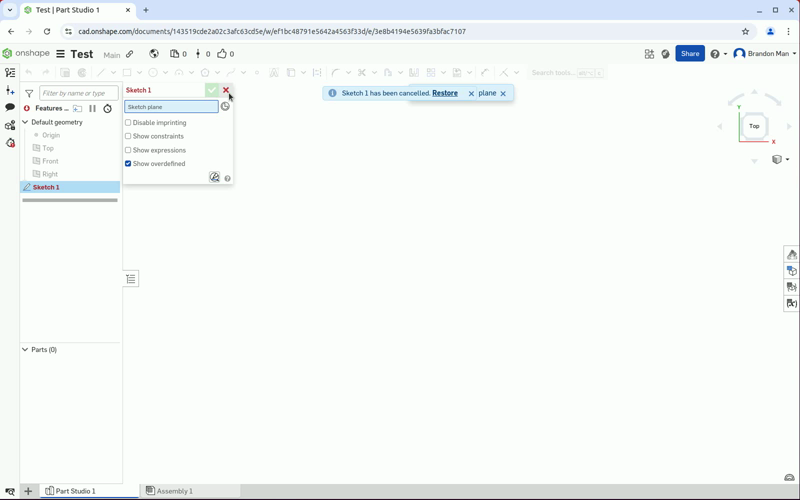
mouse_move(73, 150)
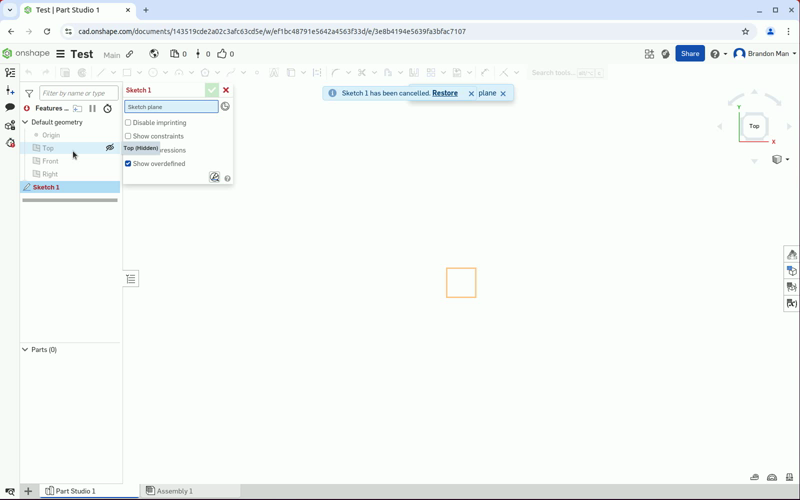
click(73, 150)
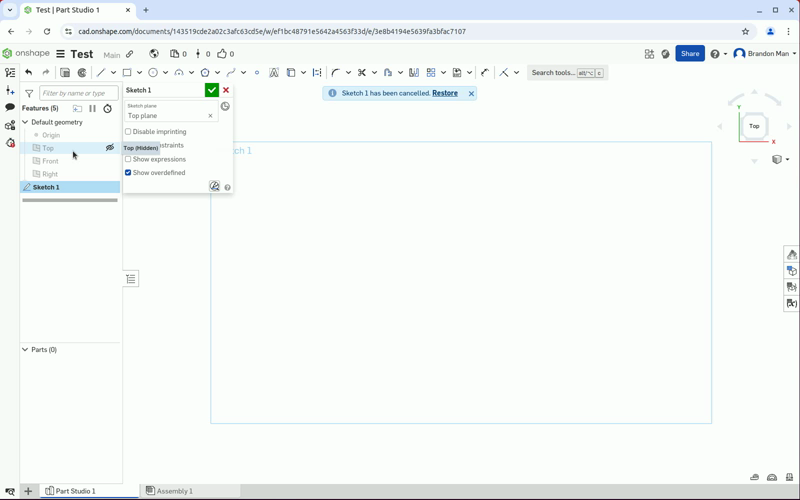
mouse_move(73, 352)
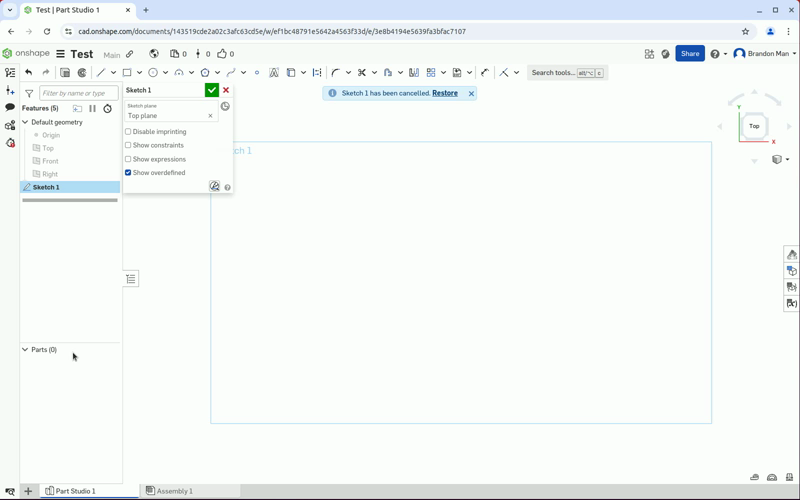
key(y)
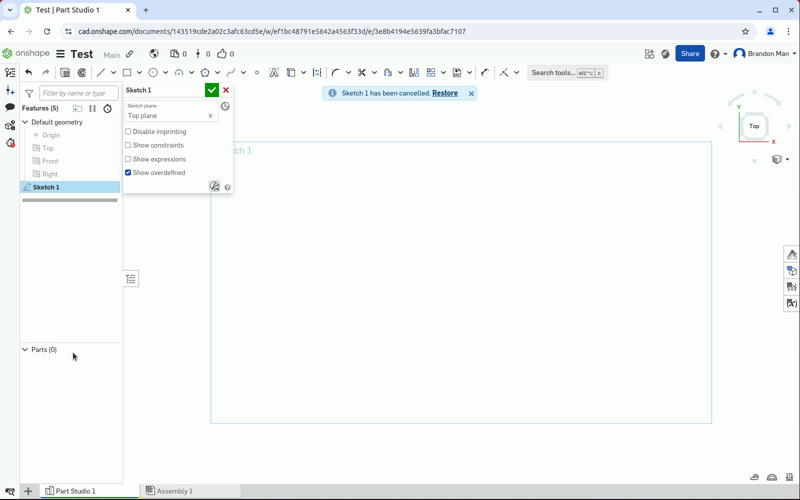
key(l)
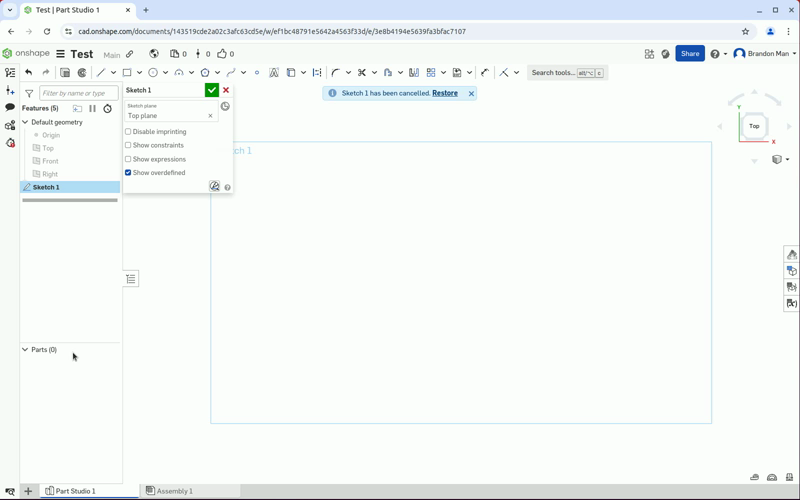
key_down(shift)
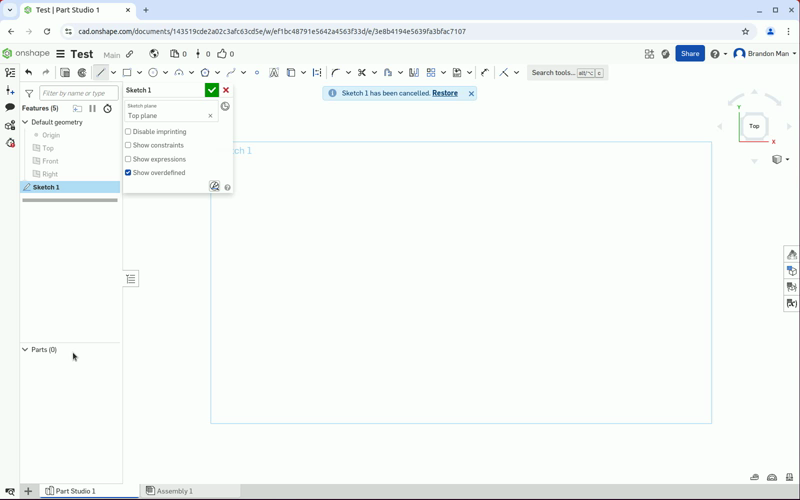
mouse_move(489, 291)
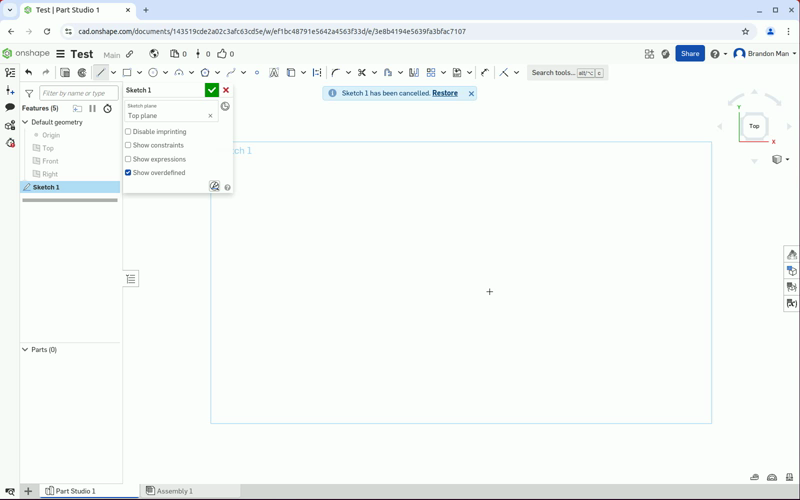
click(489, 291)
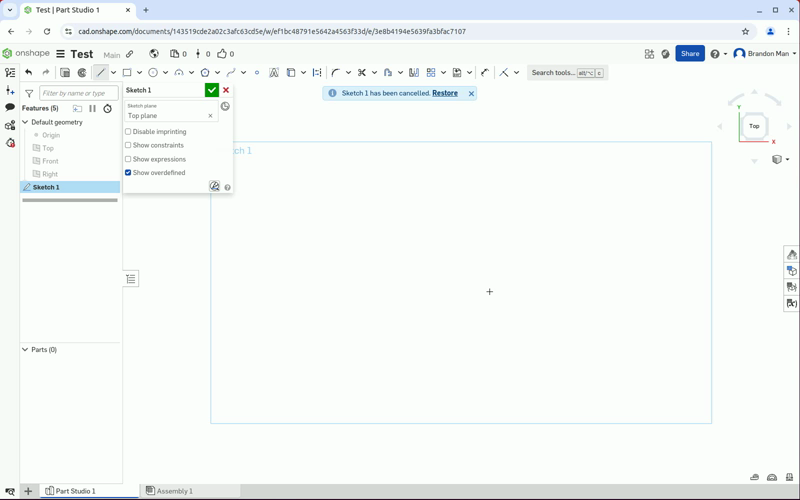
key_up(shift)
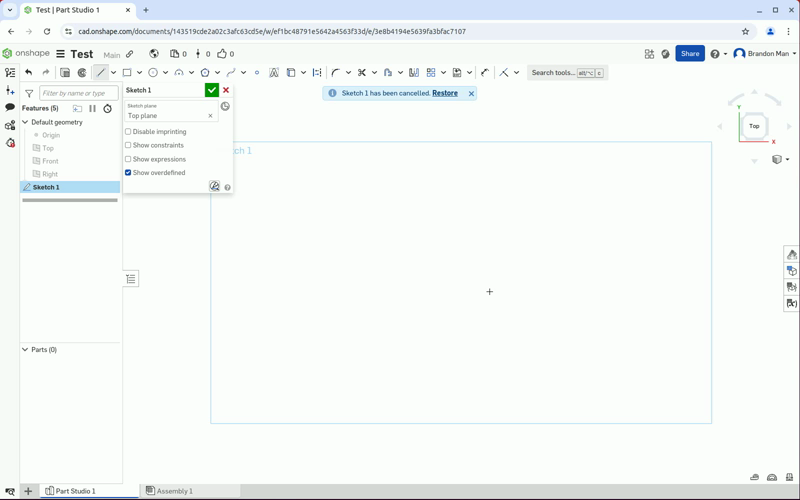
key_down(shift)
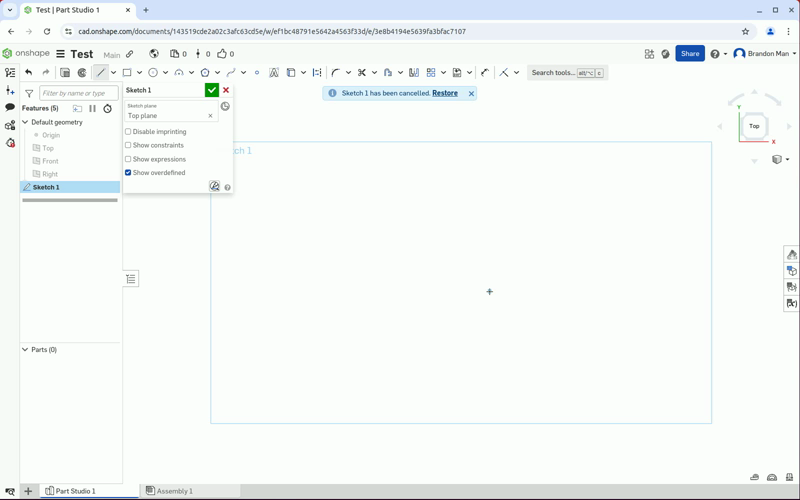
mouse_move(519, 291)
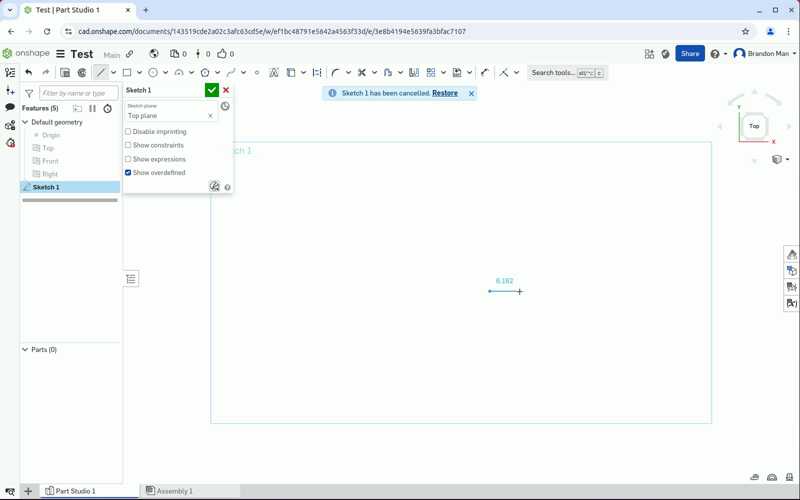
mouse_move(495, 291)
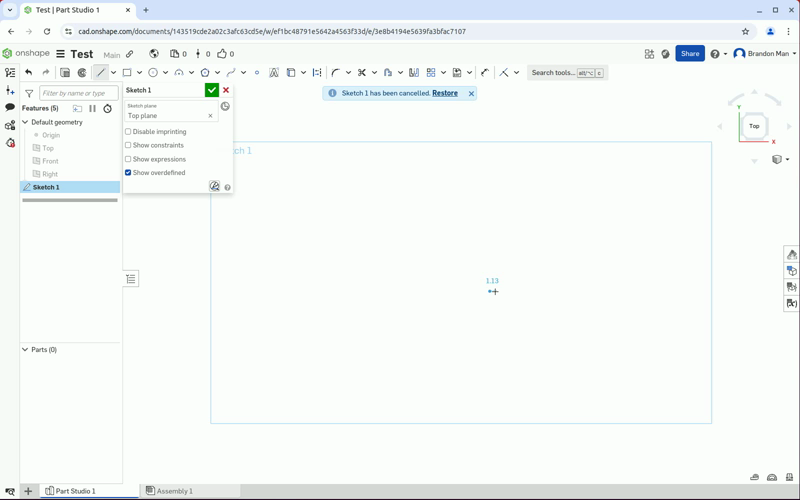
scroll(6)
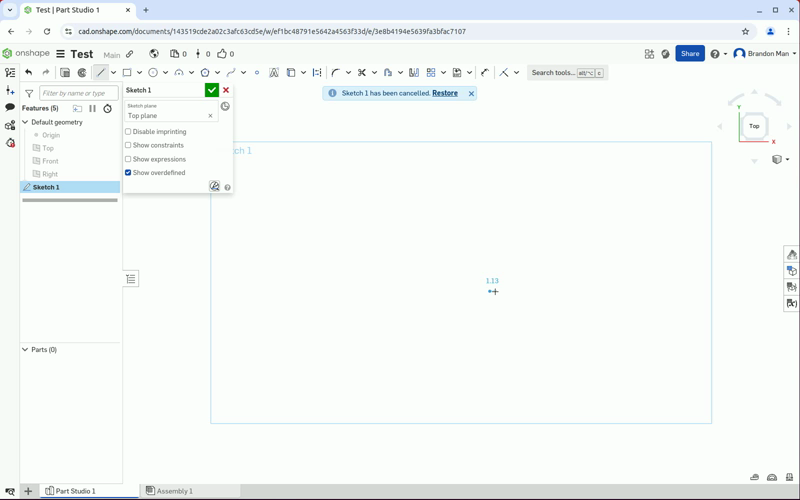
scroll(6)
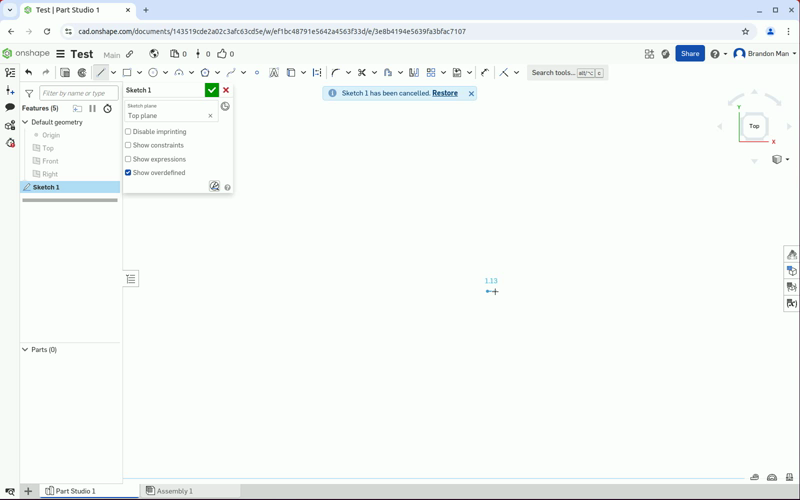
scroll(6)
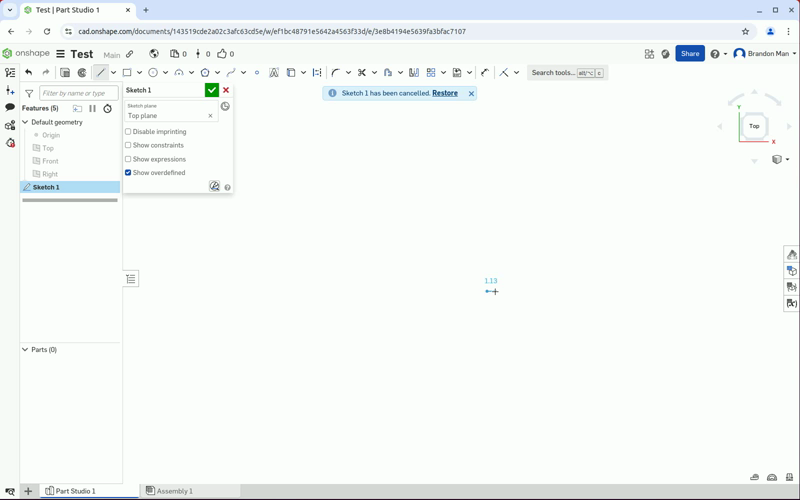
scroll(6)
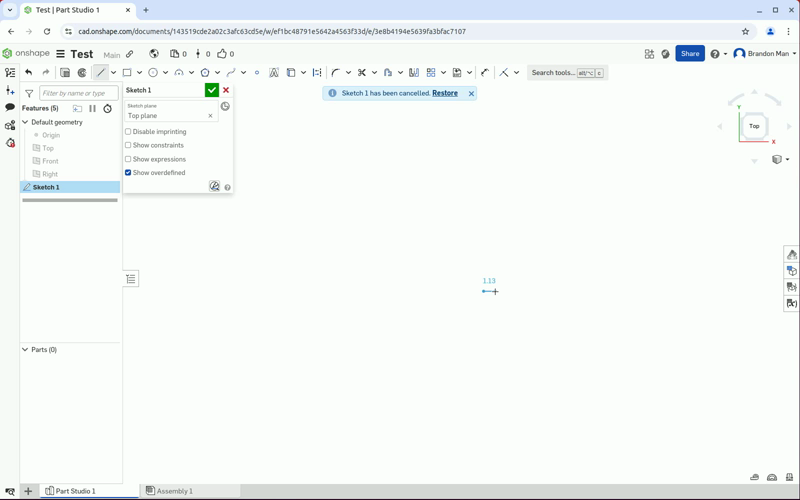
scroll(6)
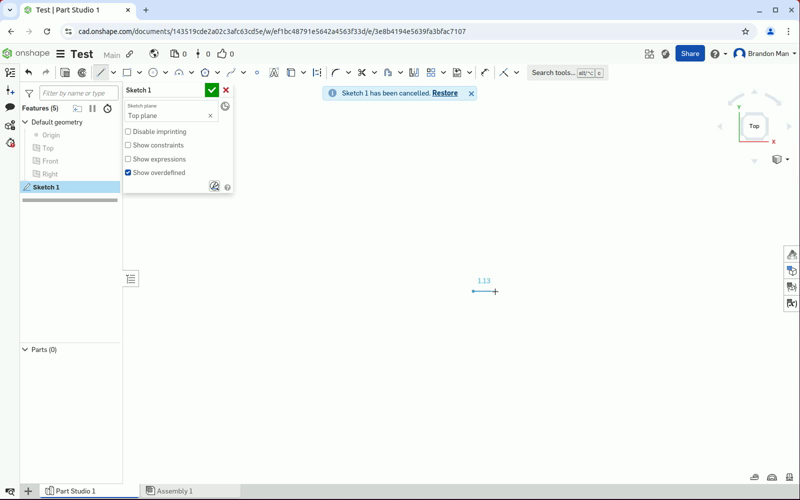
scroll(6)
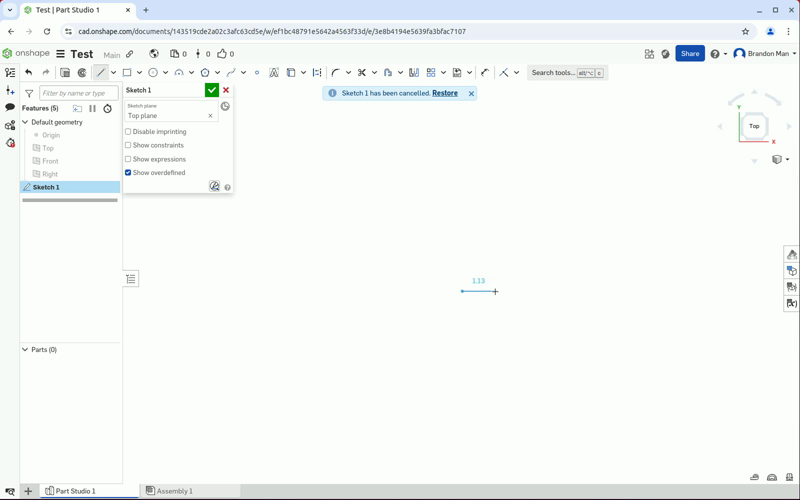
scroll(6)
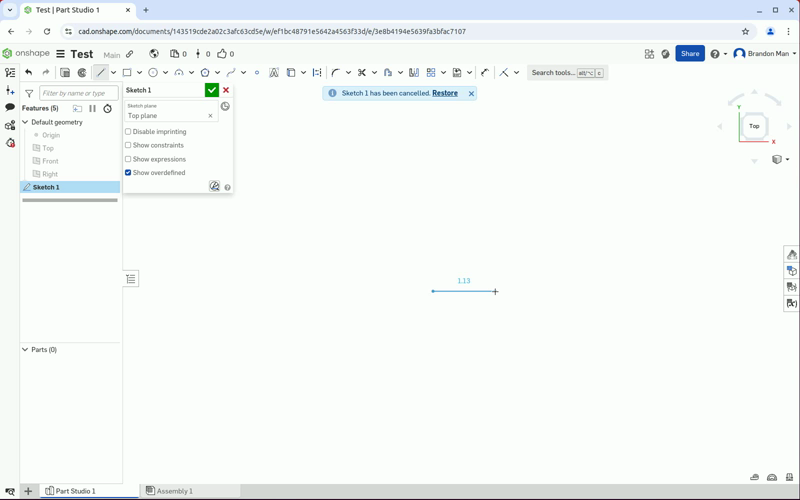
click(495, 291)
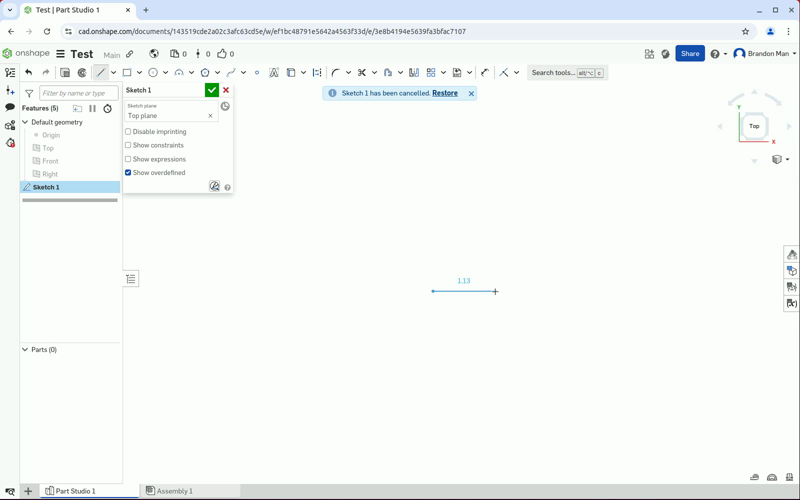
scroll(-6)
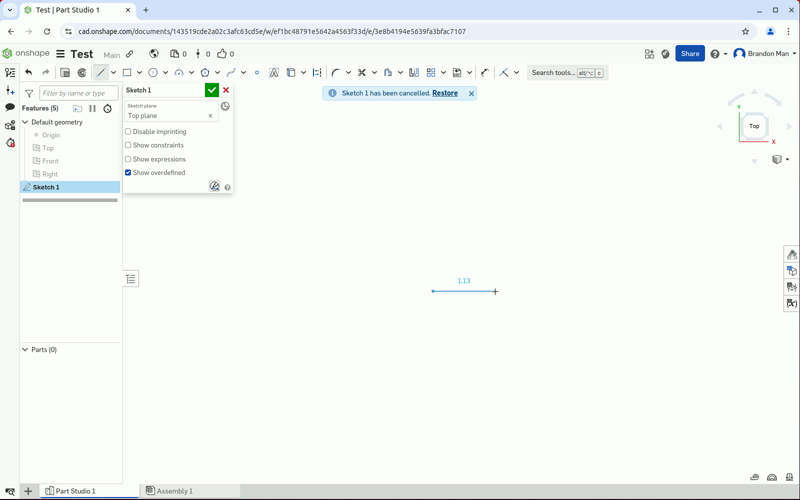
scroll(-6)
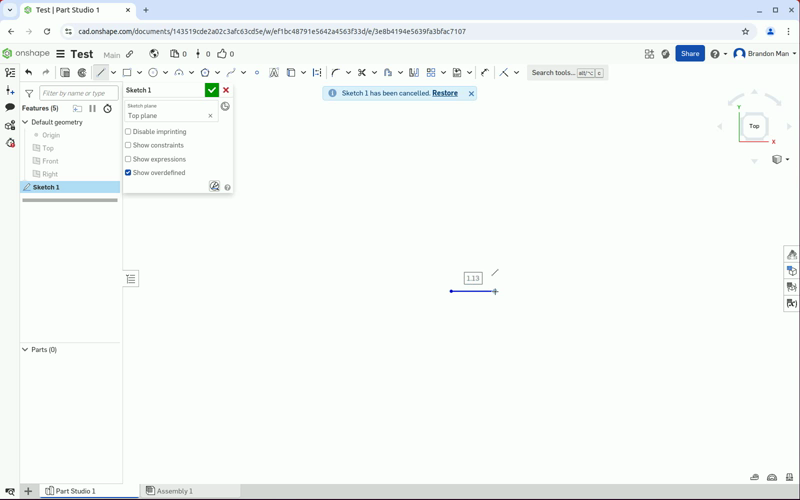
scroll(-6)
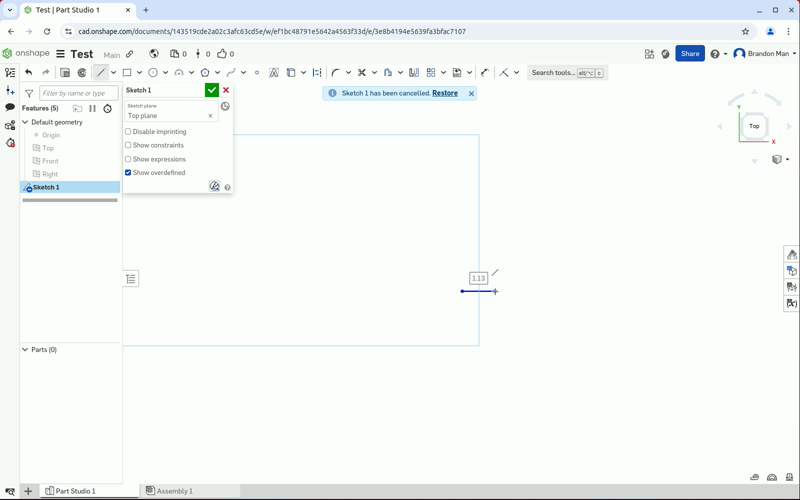
scroll(-6)
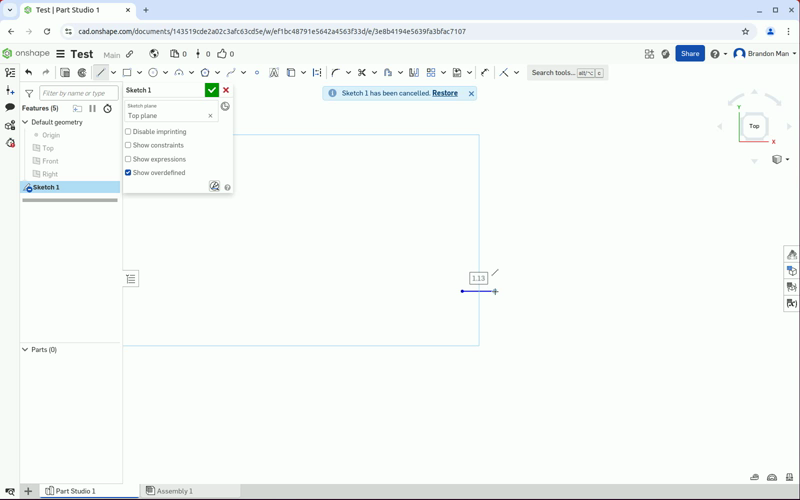
scroll(-6)
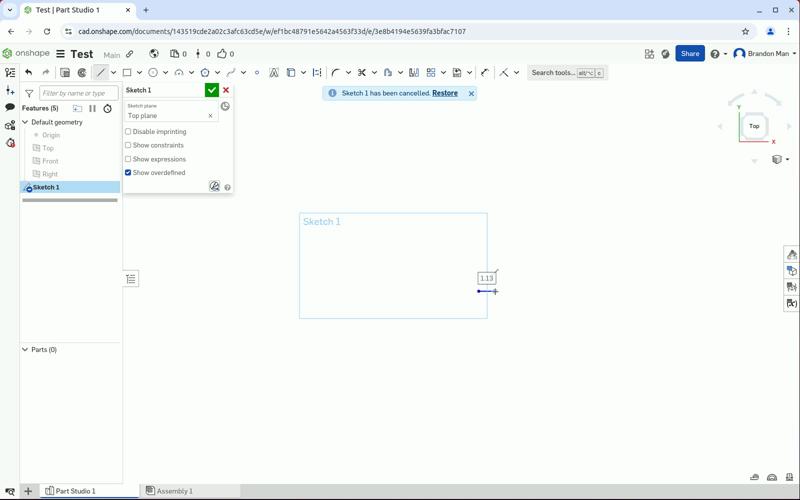
scroll(-6)
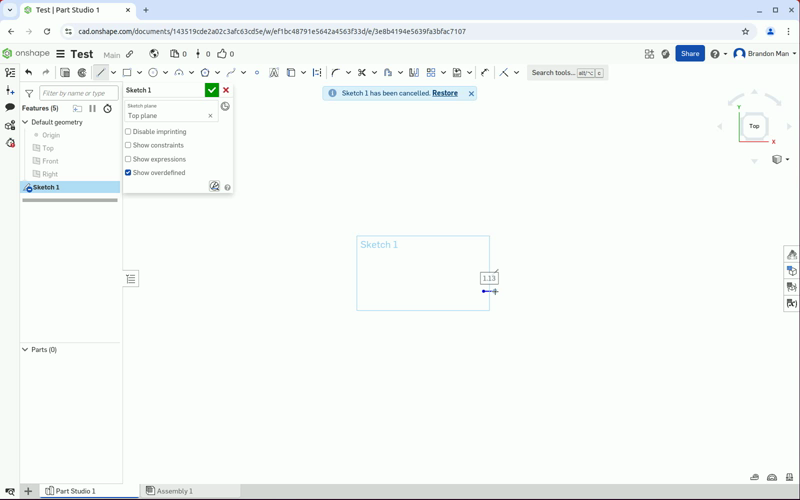
scroll(-6)
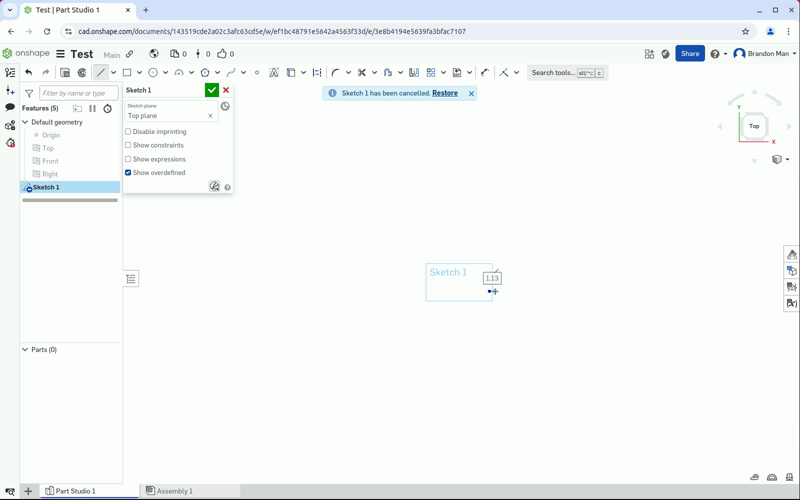
key_up(shift)
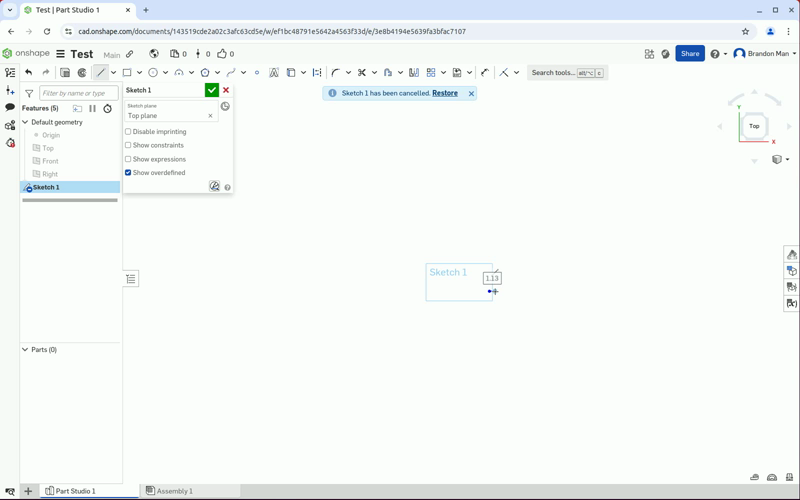
key_down(shift)
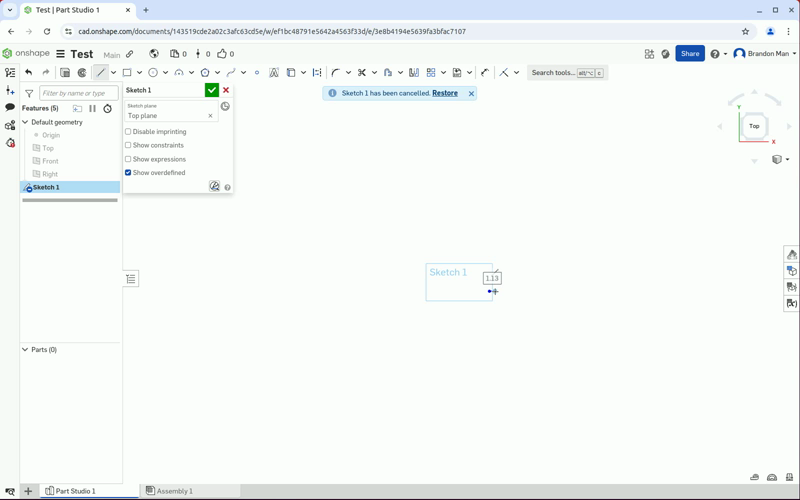
mouse_move(525, 291)
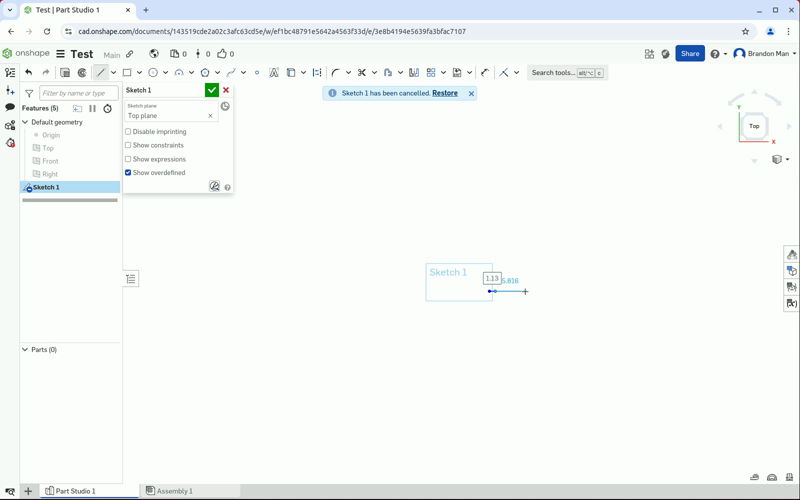
mouse_move(495, 259)
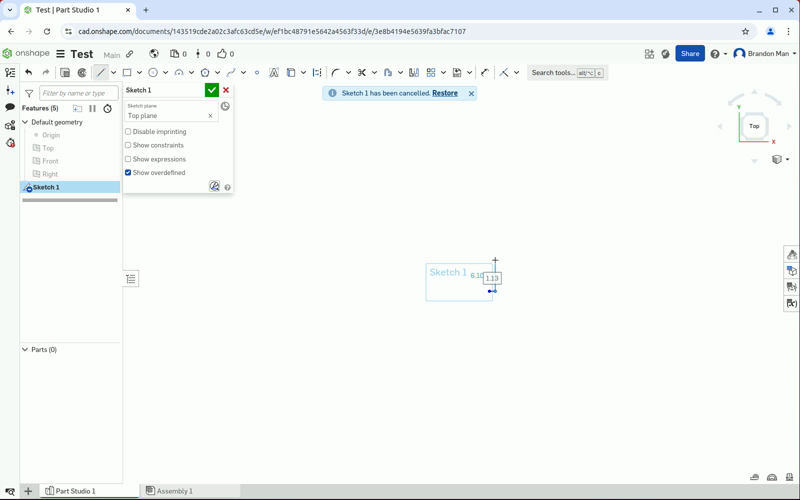
click(495, 259)
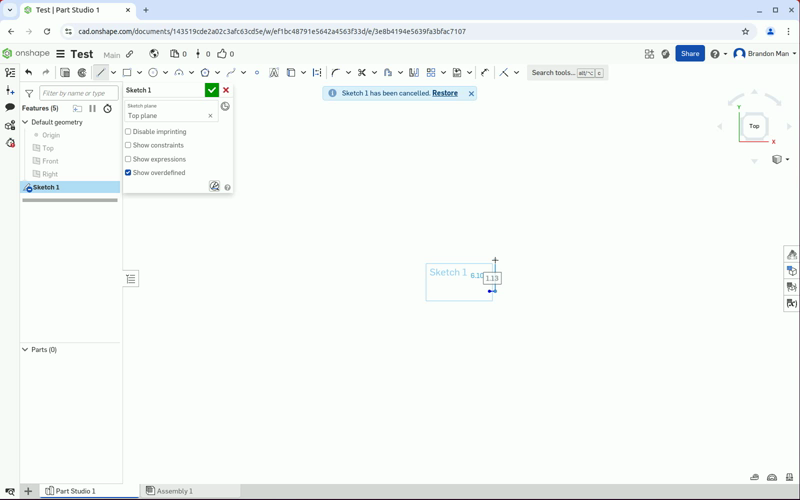
key_up(shift)
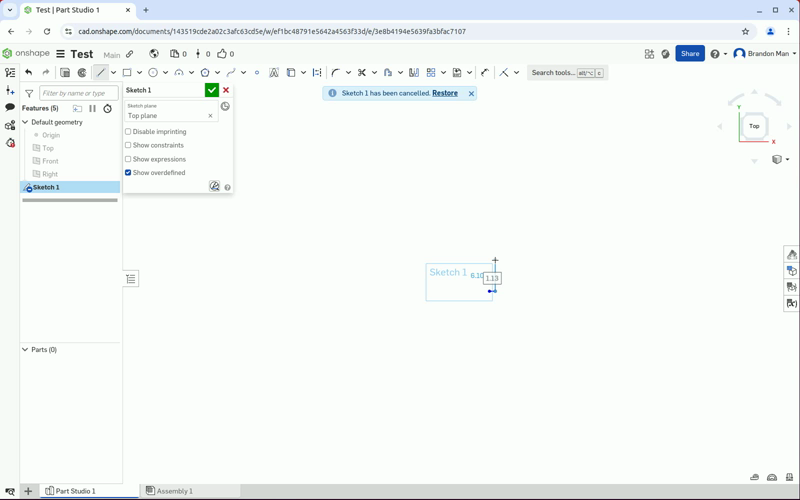
key_down(shift)
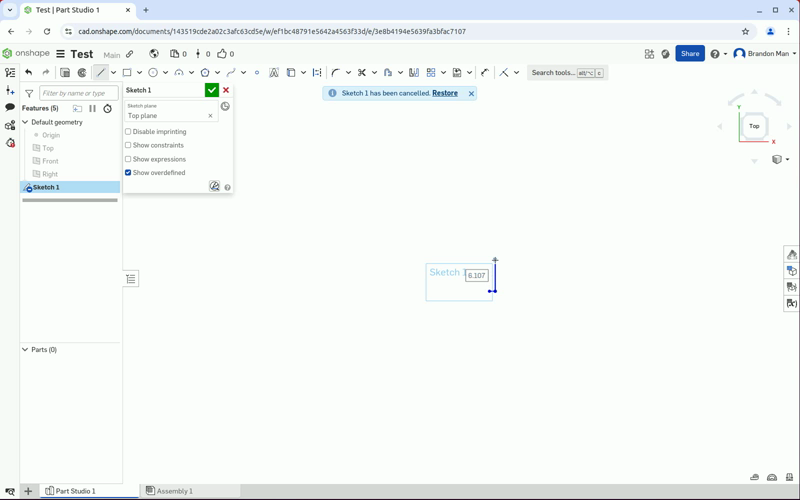
mouse_move(525, 259)
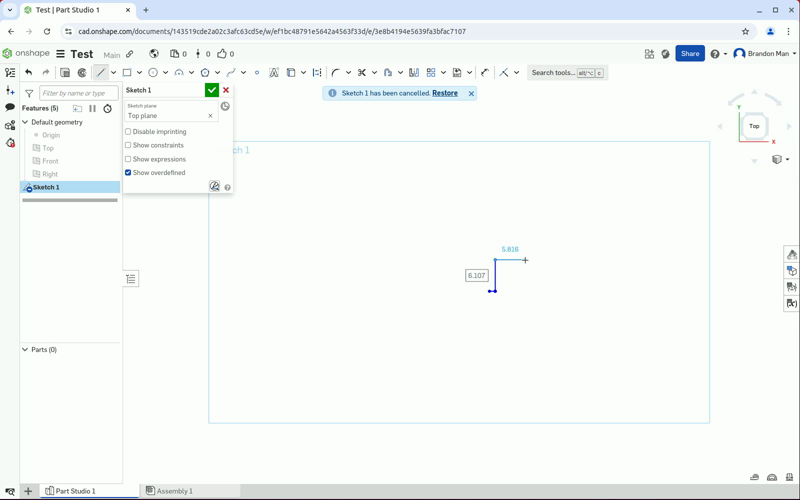
mouse_move(489, 259)
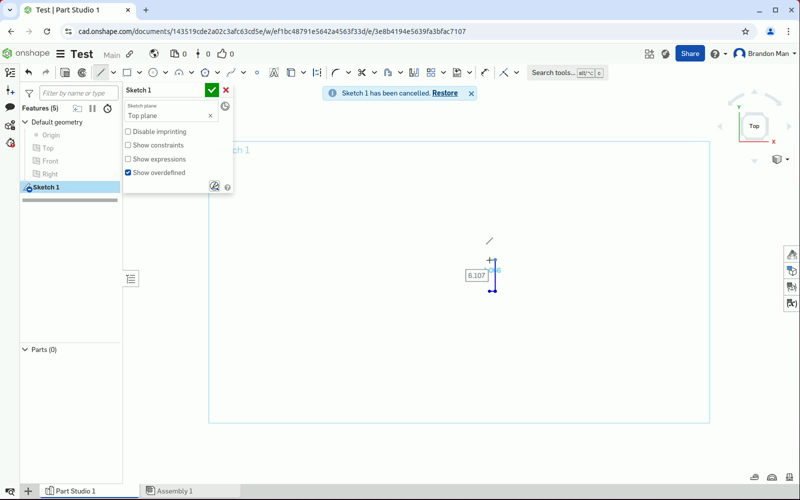
scroll(6)
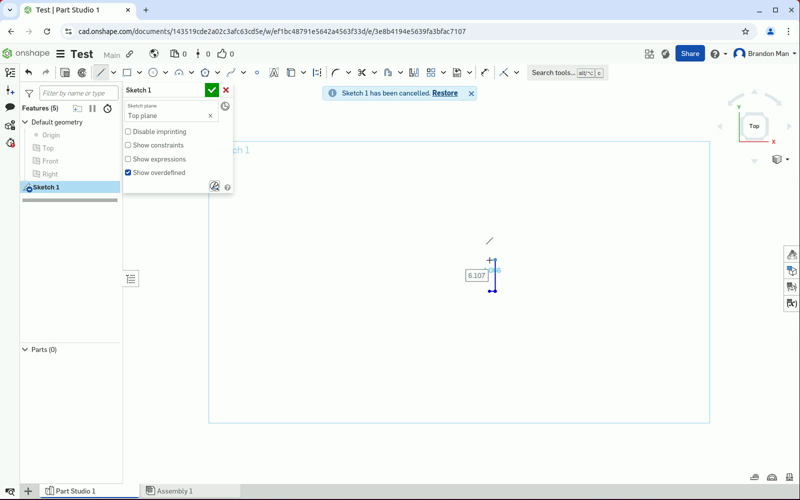
scroll(6)
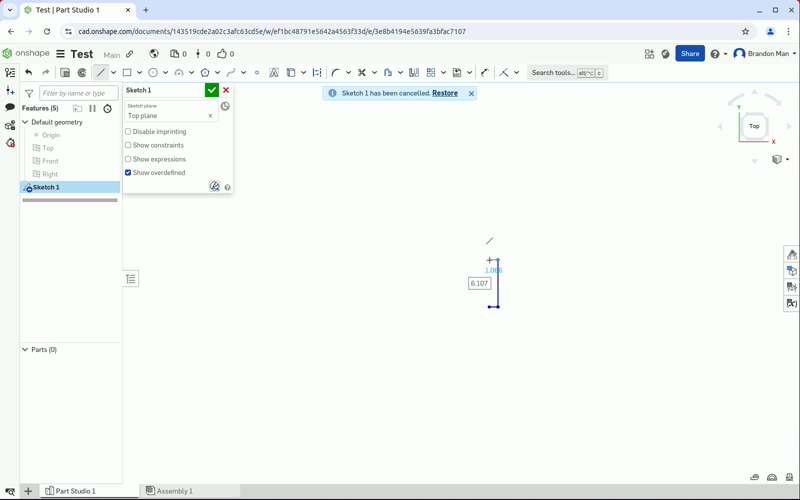
scroll(6)
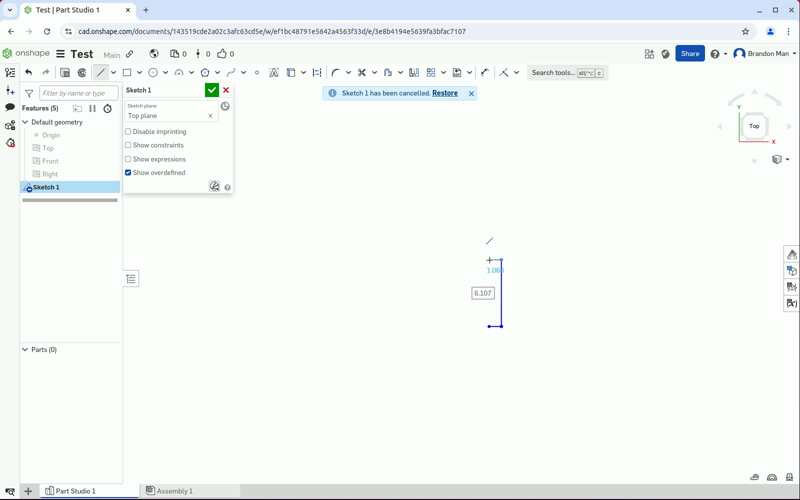
scroll(6)
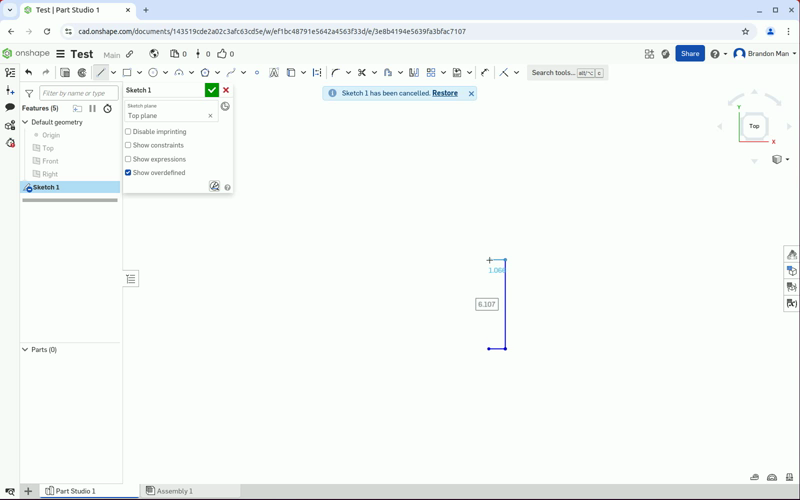
scroll(6)
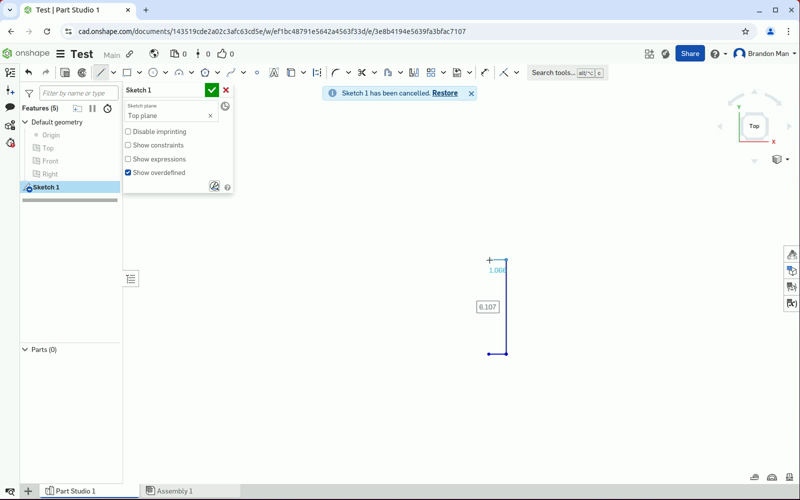
scroll(6)
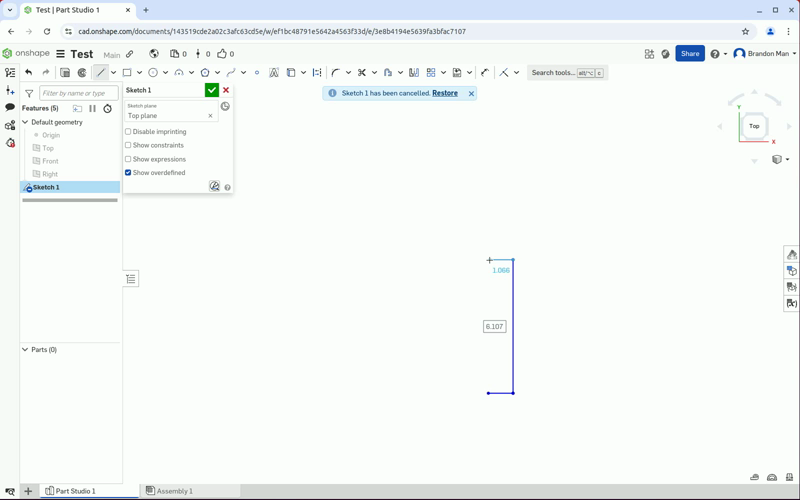
scroll(6)
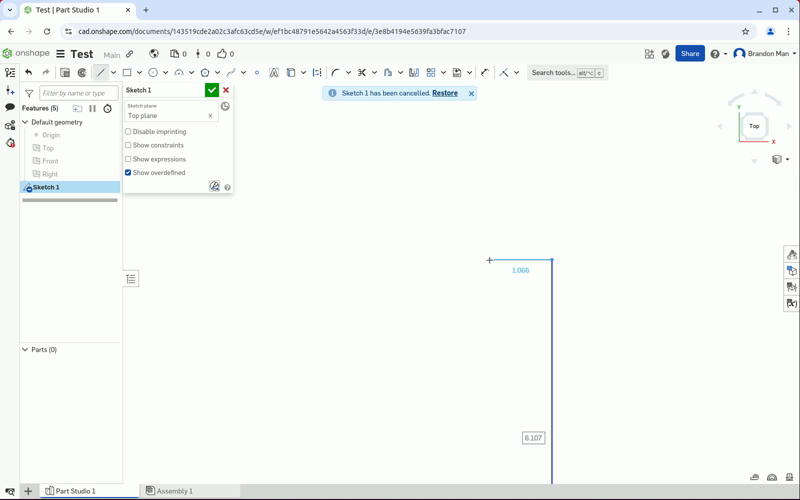
click(489, 259)
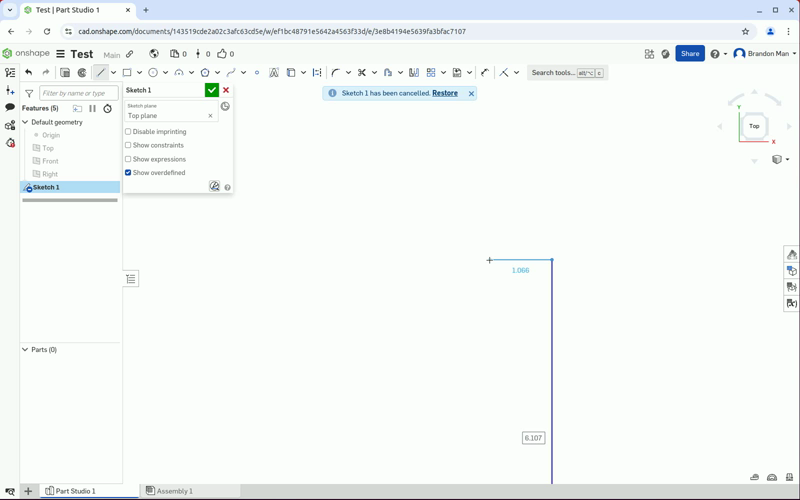
scroll(-6)
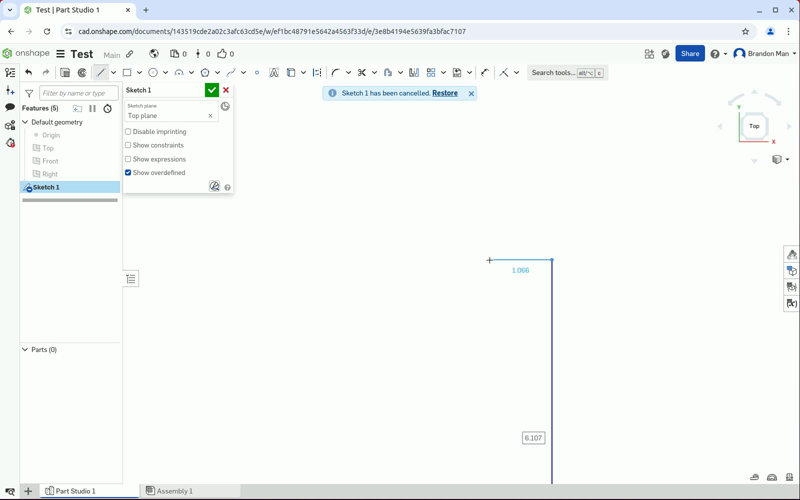
scroll(-6)
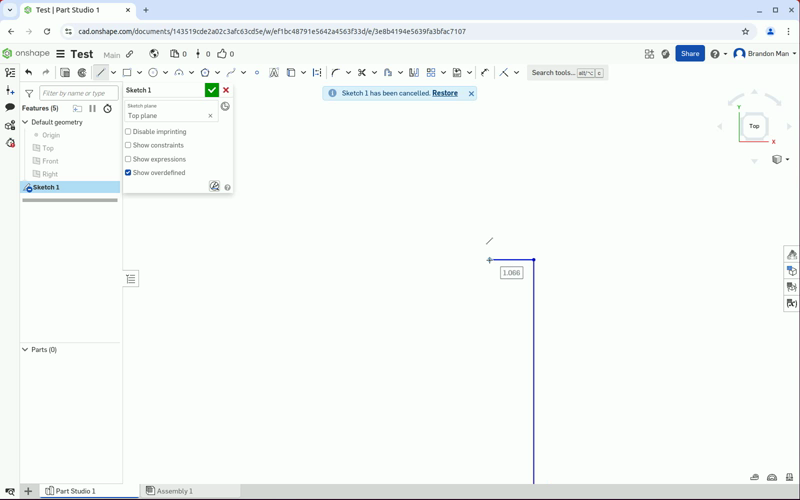
scroll(-6)
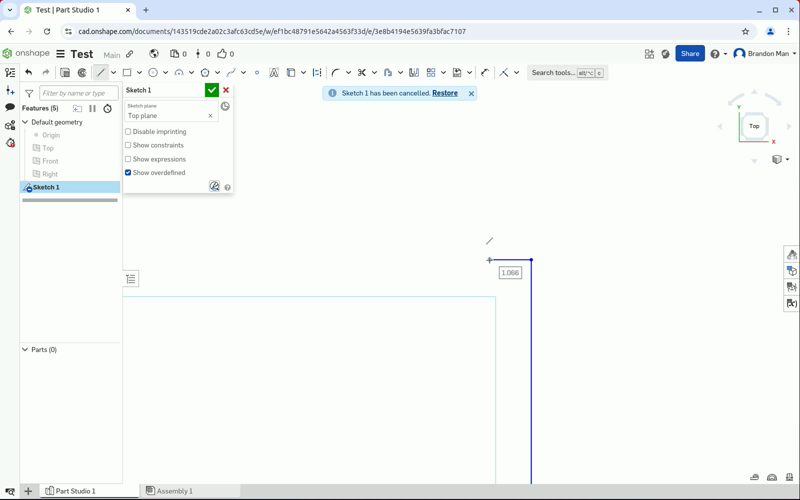
scroll(-6)
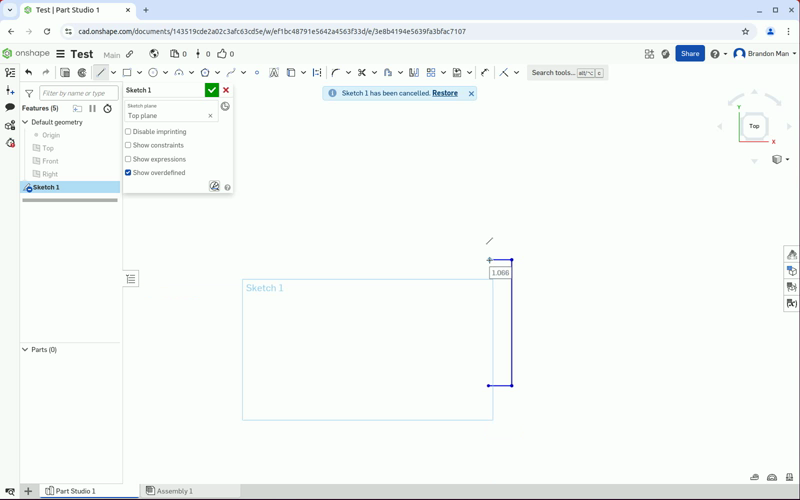
scroll(-6)
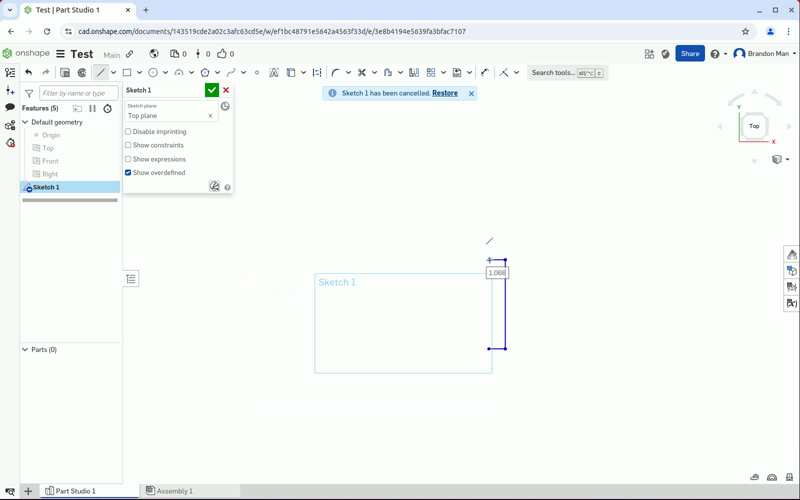
scroll(-6)
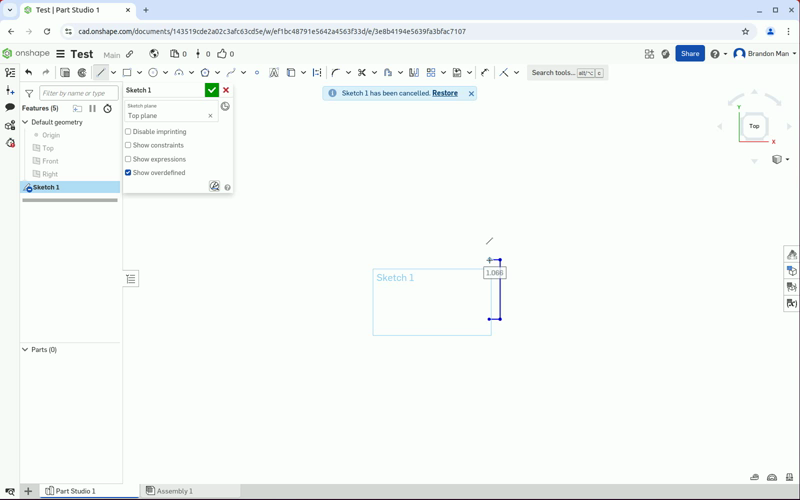
scroll(-6)
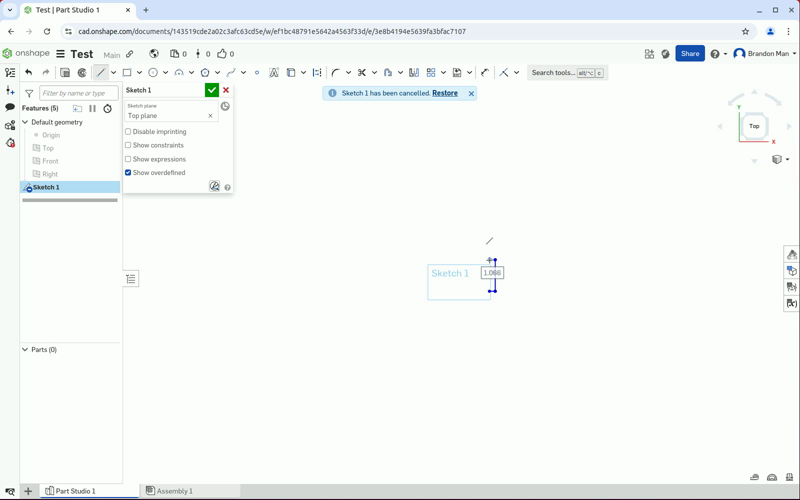
key_up(shift)
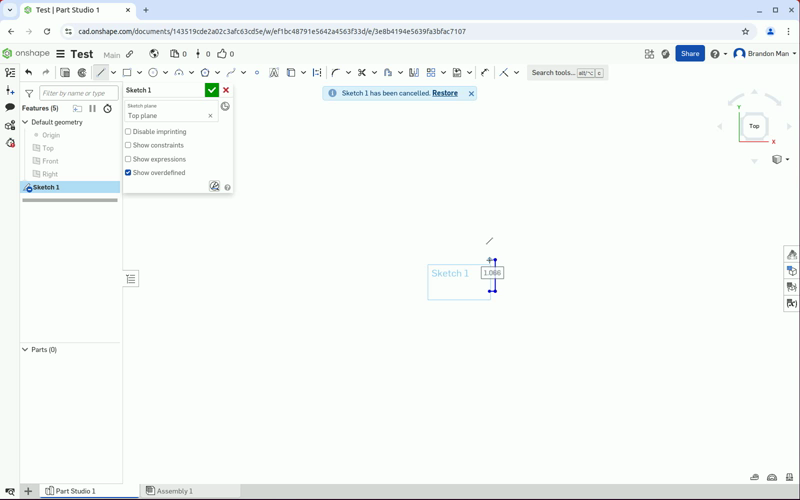
mouse_move(519, 259)
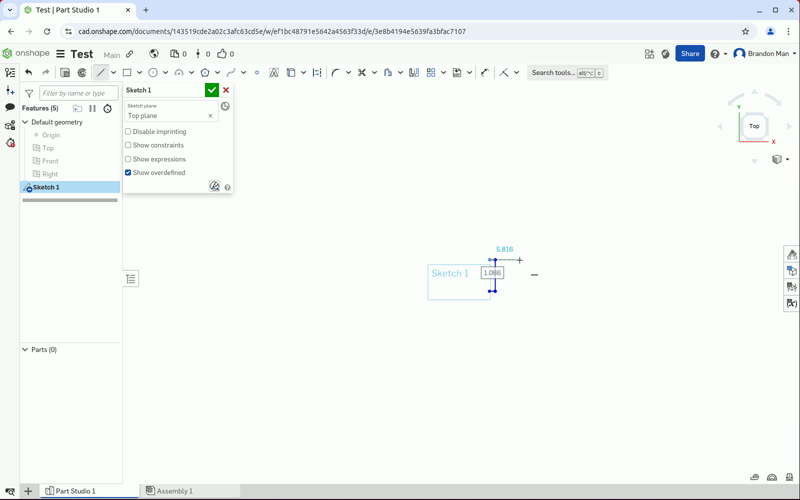
key_down(shift)
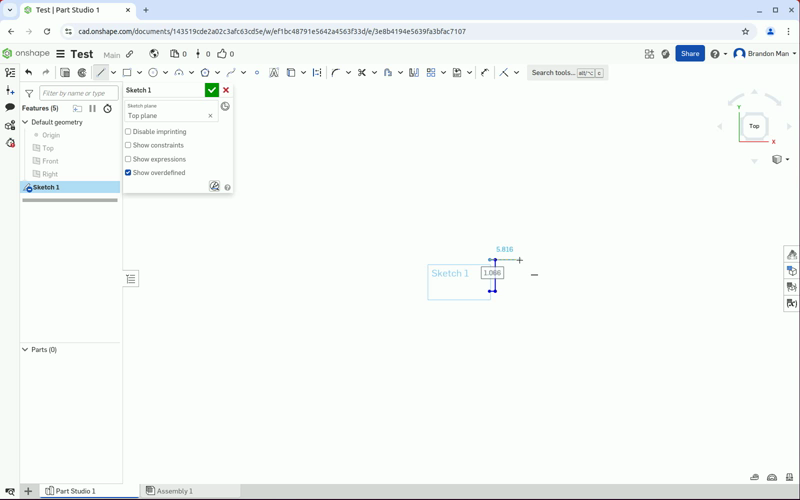
mouse_move(489, 291)
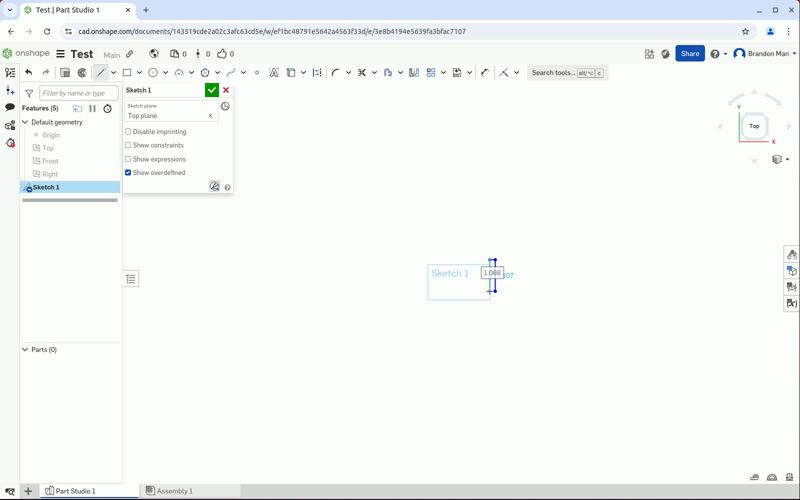
key_up(shift)
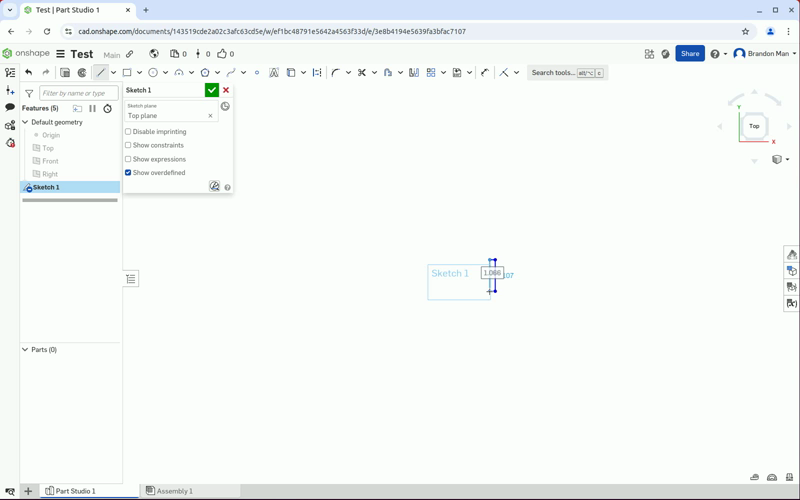
click(489, 291)
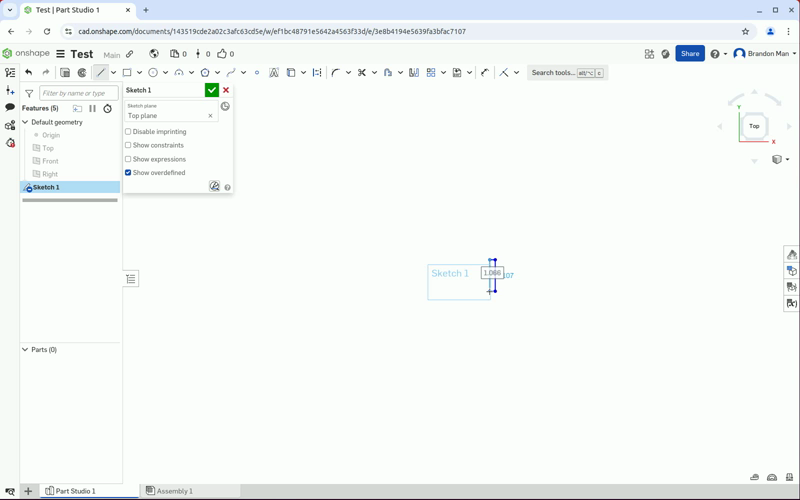
key(esc)
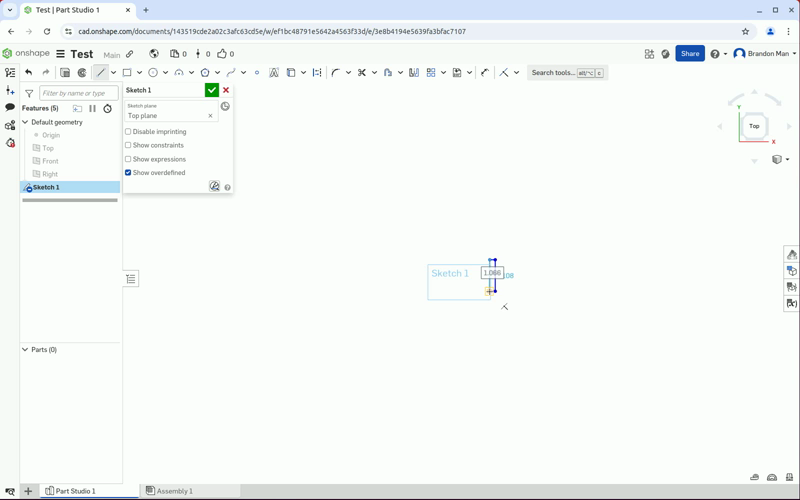
mouse_move(494, 271)
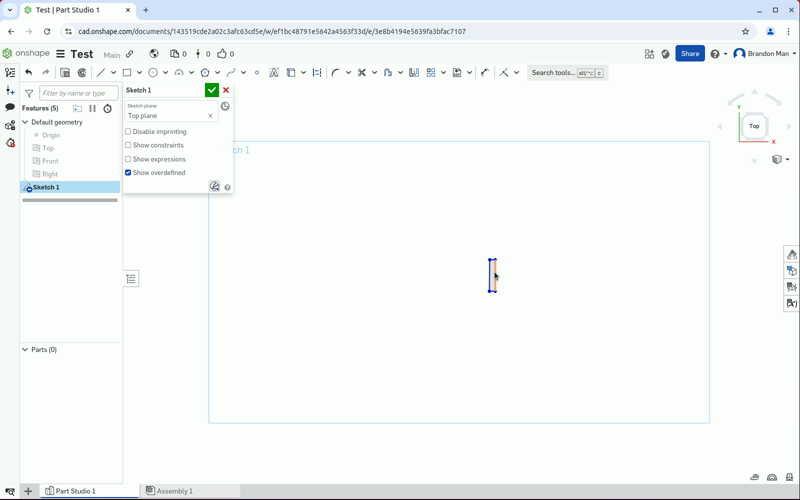
scroll(6)
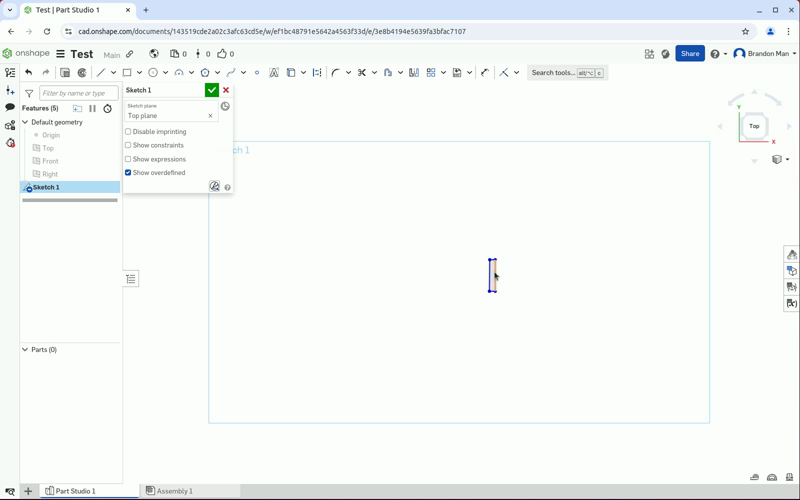
scroll(6)
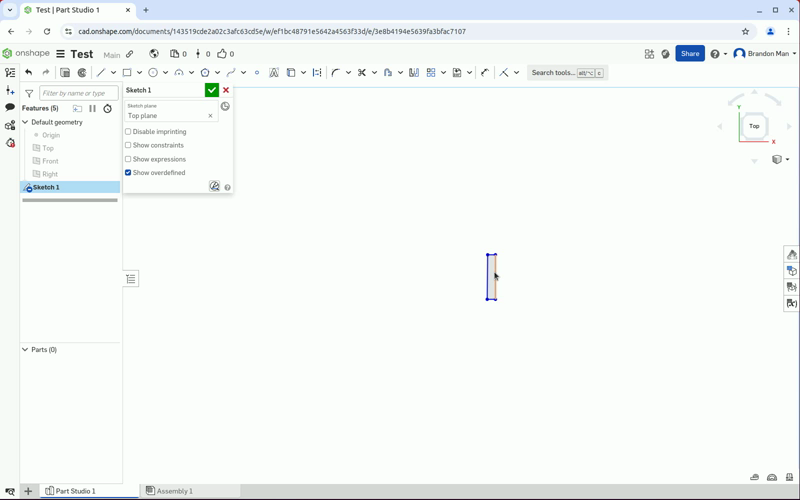
scroll(6)
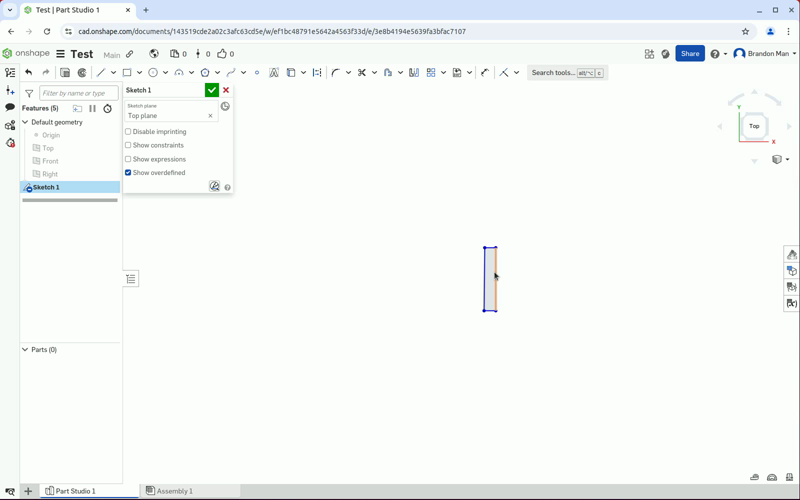
scroll(6)
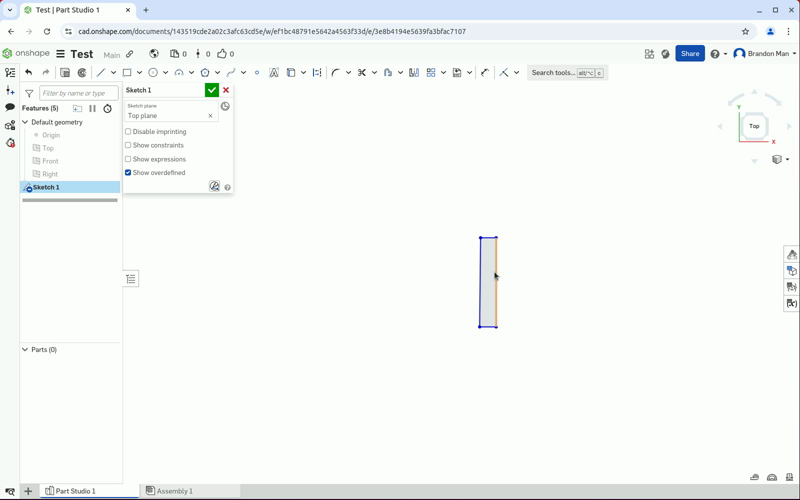
scroll(6)
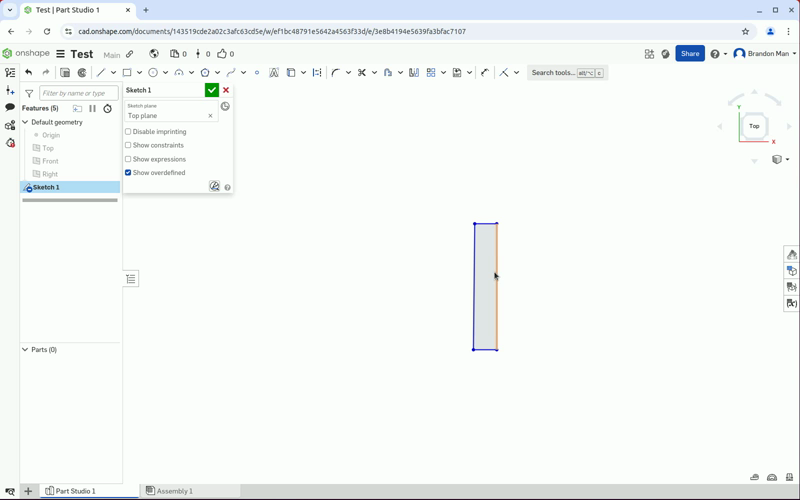
scroll(6)
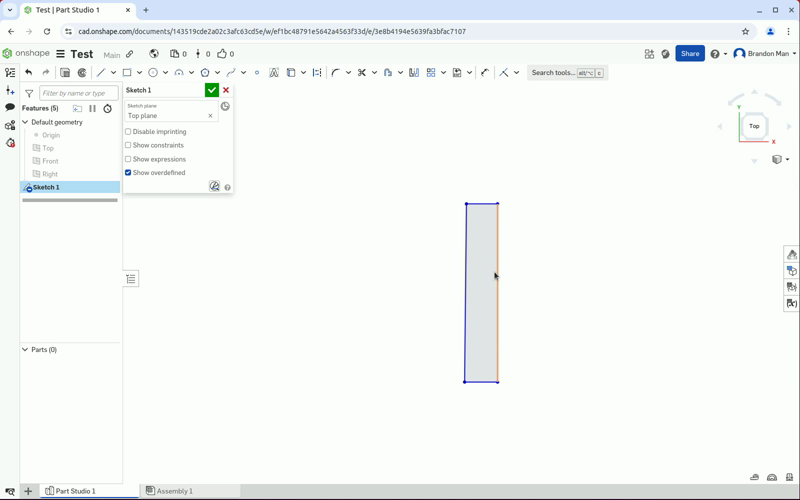
scroll(6)
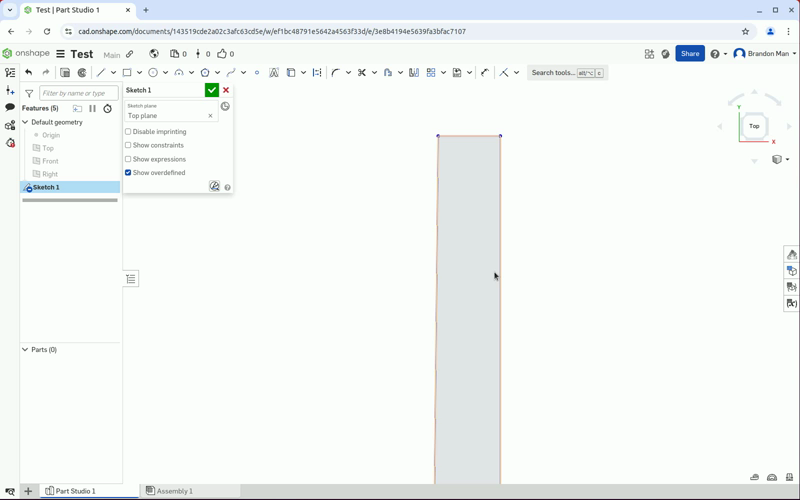
click(494, 271)
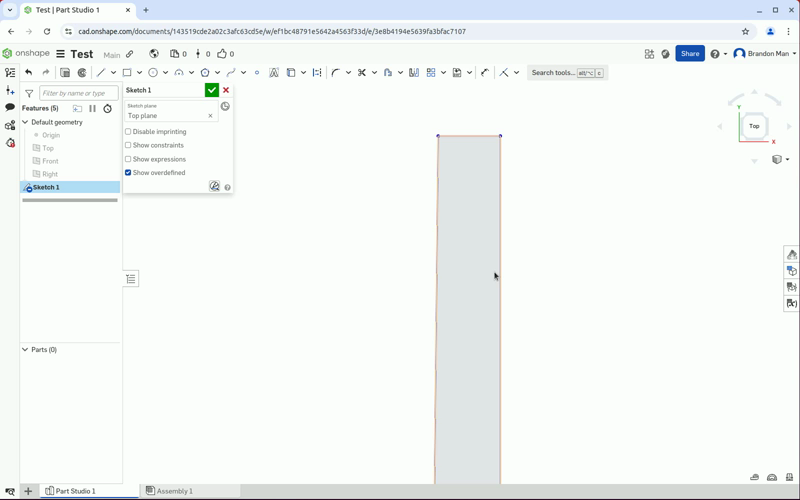
scroll(-6)
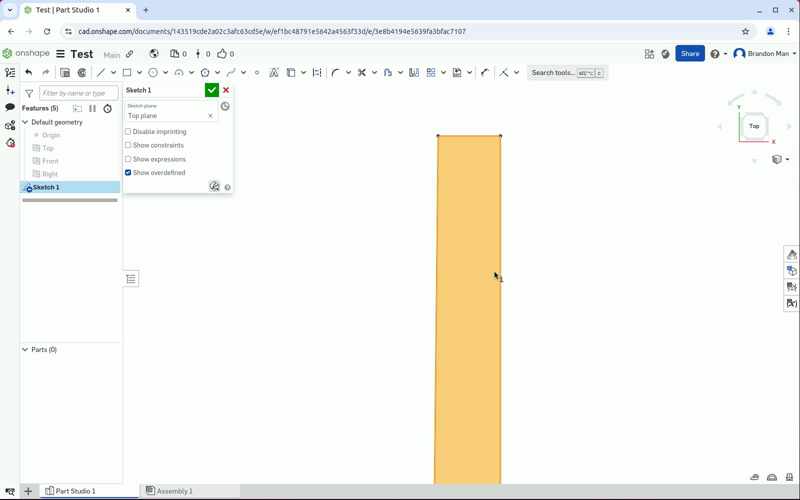
scroll(-6)
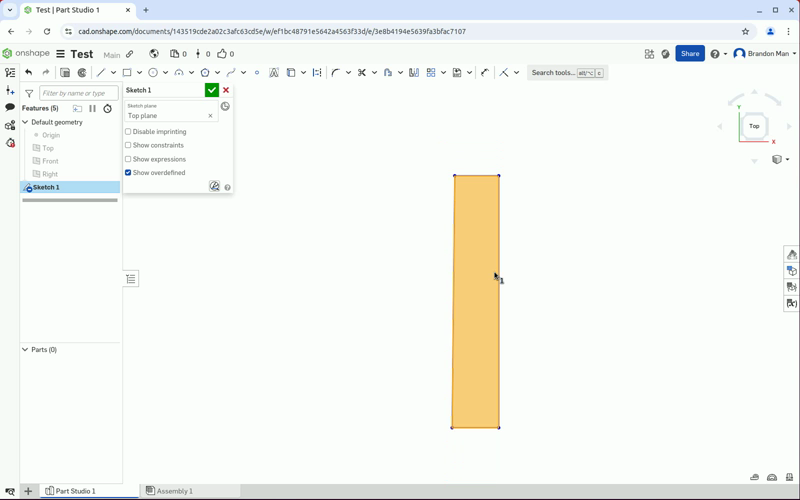
scroll(-6)
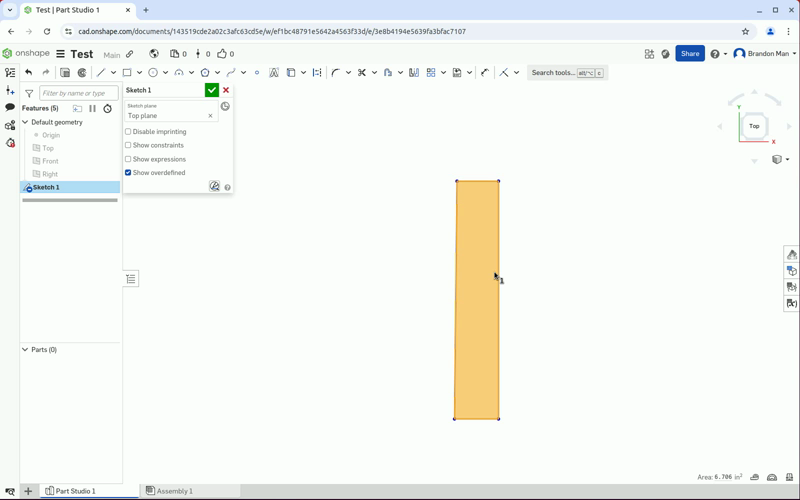
scroll(-6)
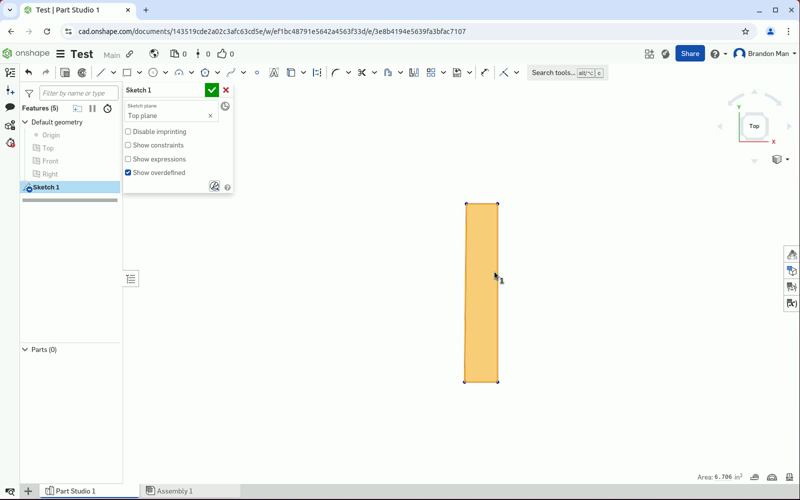
scroll(-6)
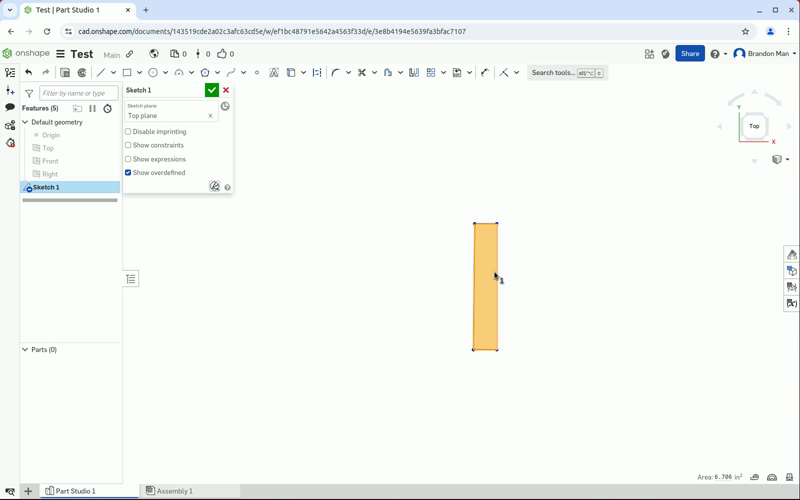
scroll(-6)
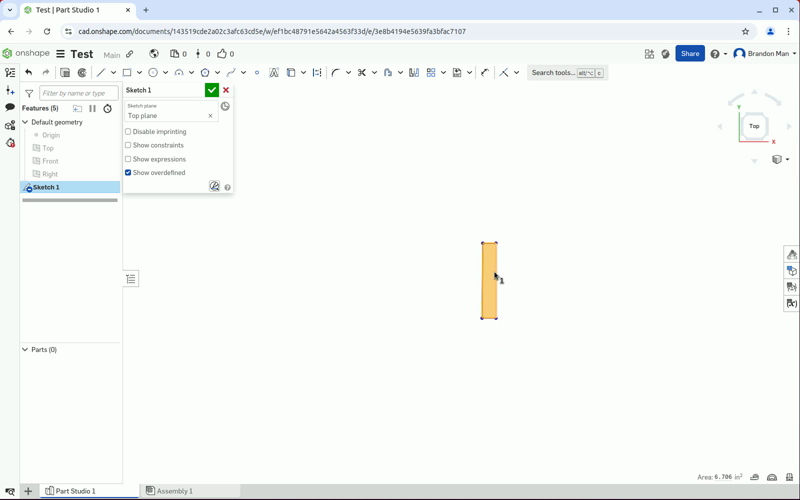
scroll(-6)
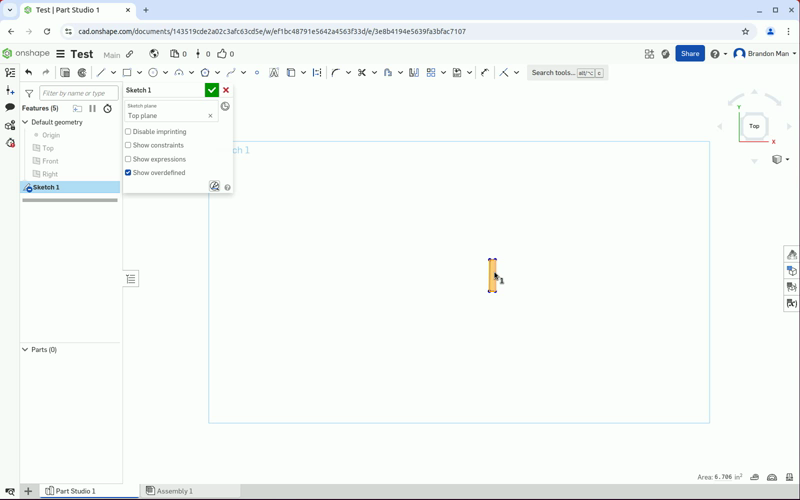
mouse_move(73, 352)
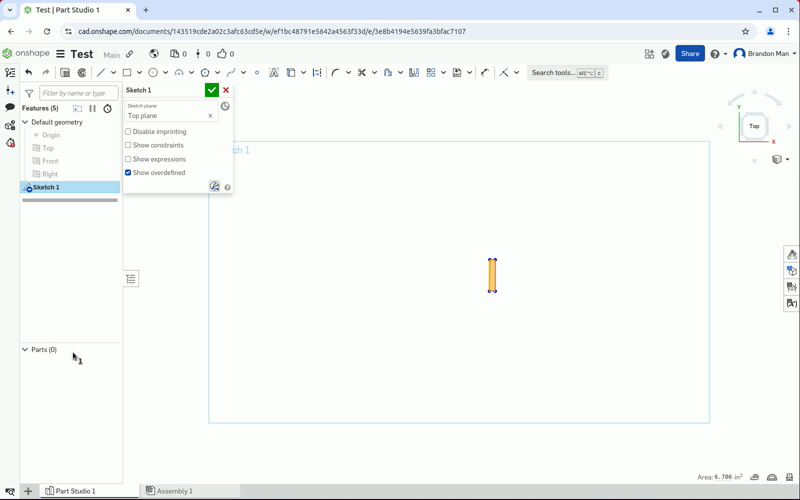
key(shift+y)
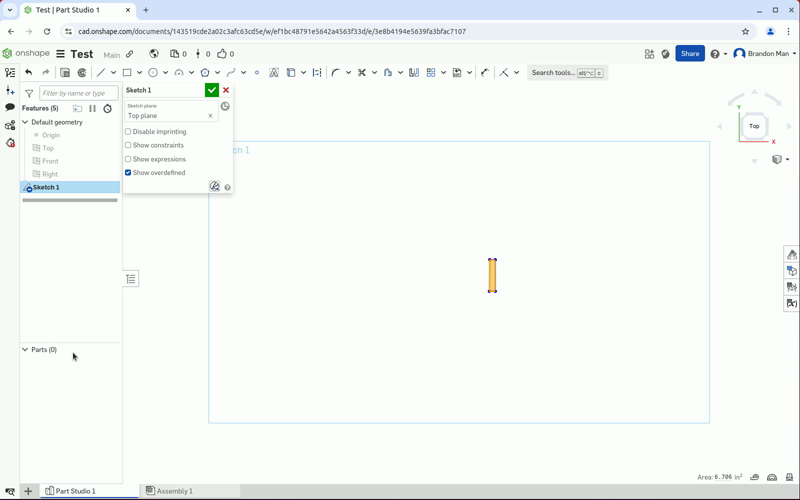
key(shift+e)
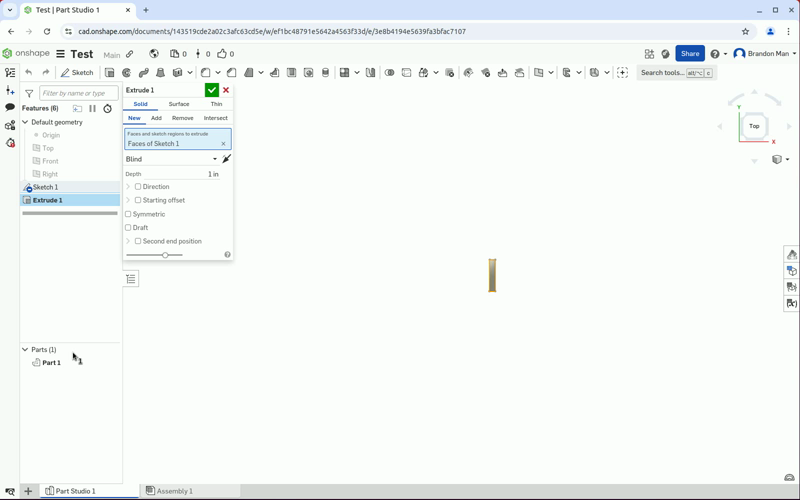
mouse_move(143, 106)
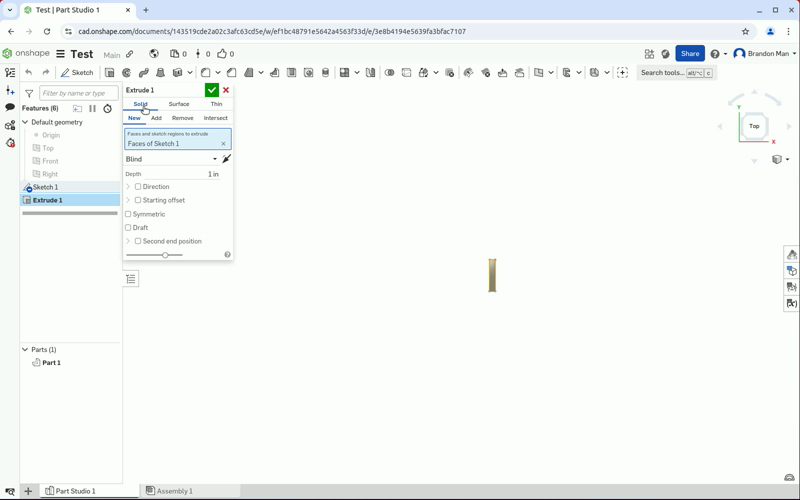
click(143, 106)
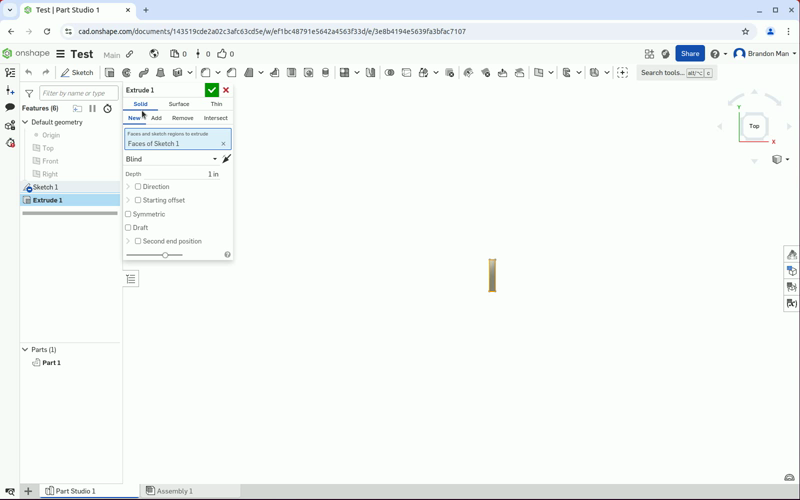
mouse_move(137, 120)
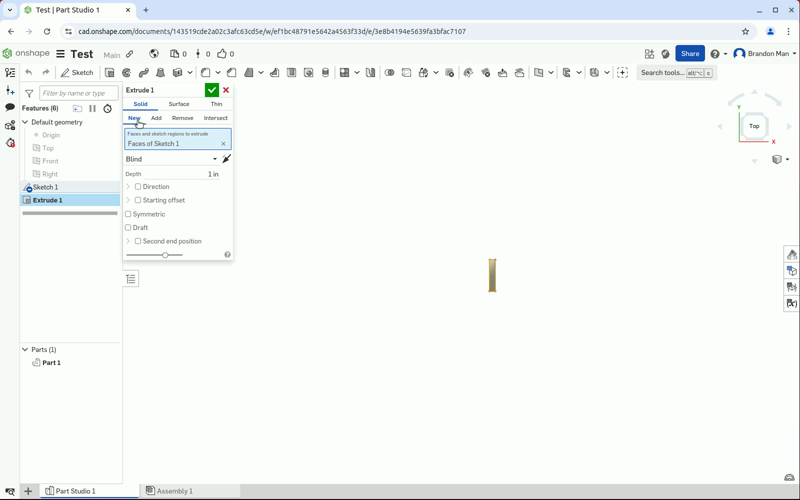
click(137, 120)
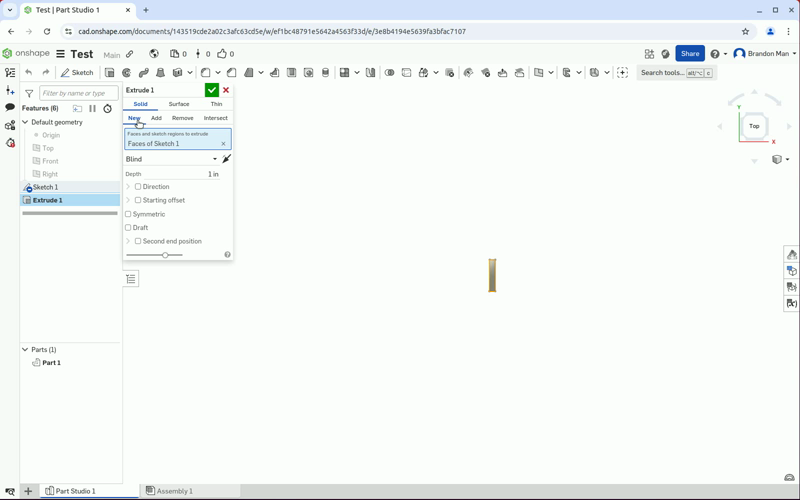
key(tab, 4)
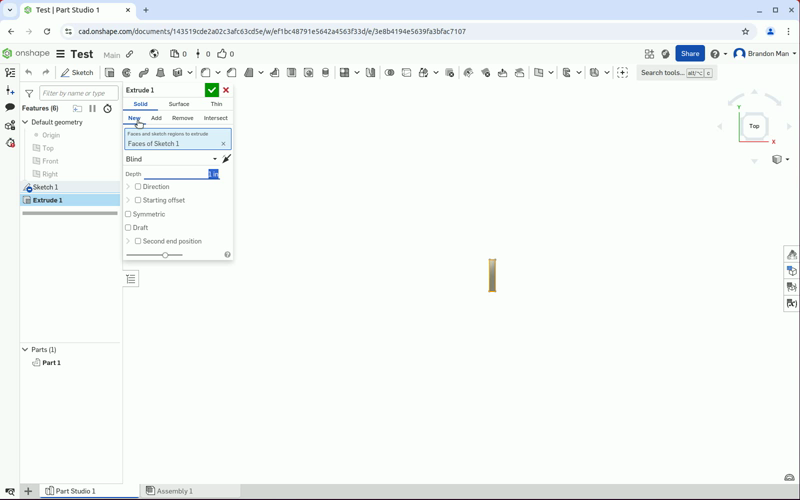
text(16.85)
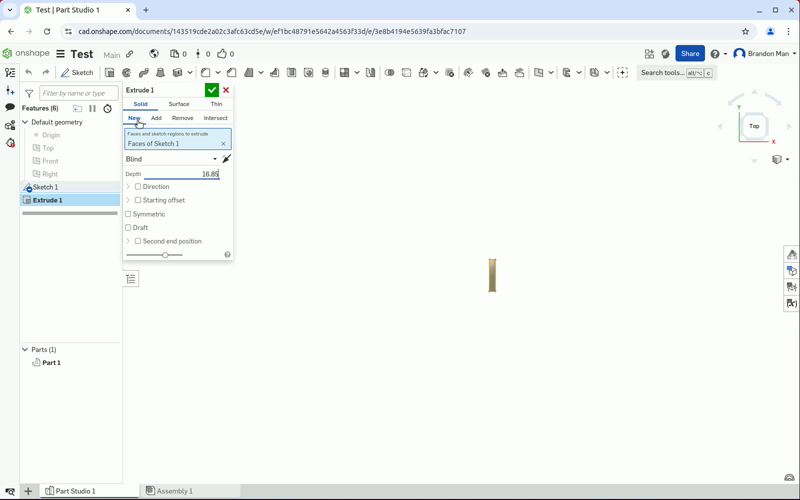
key(enter)
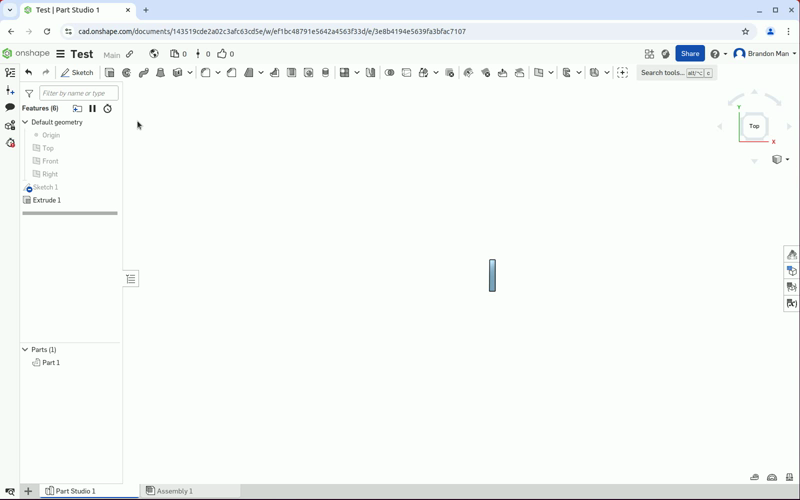
key(shift+h)
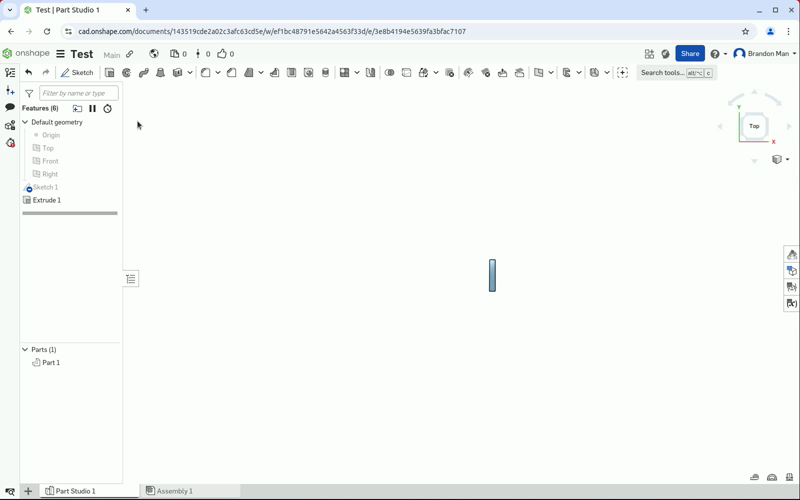
key(shift+h)
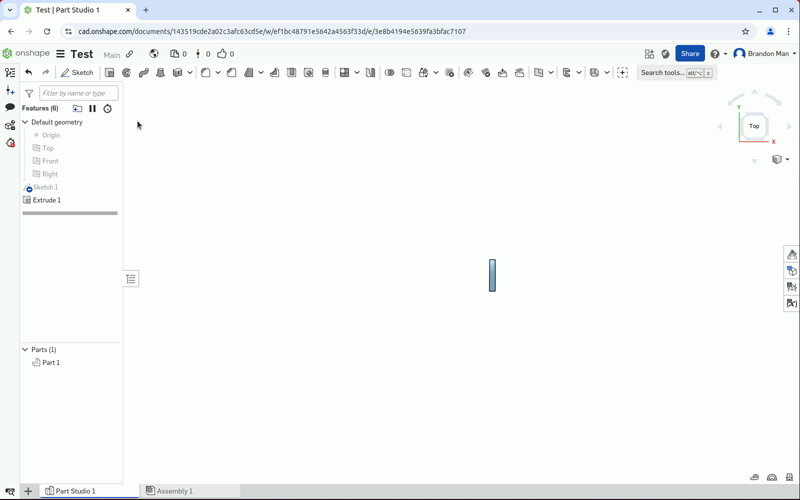
mouse_move(73, 189)
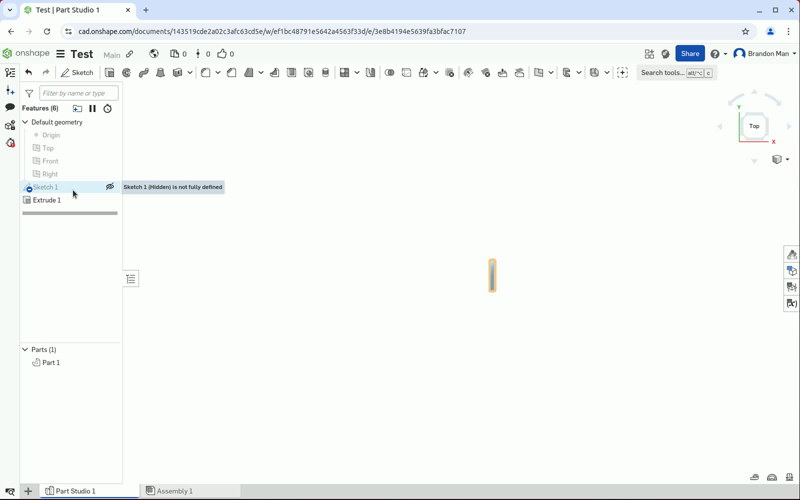
click(73, 189)
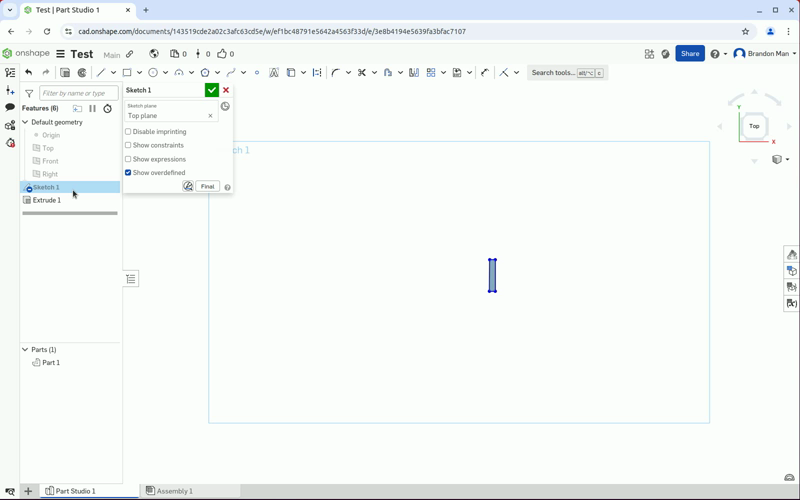
mouse_move(229, 92)
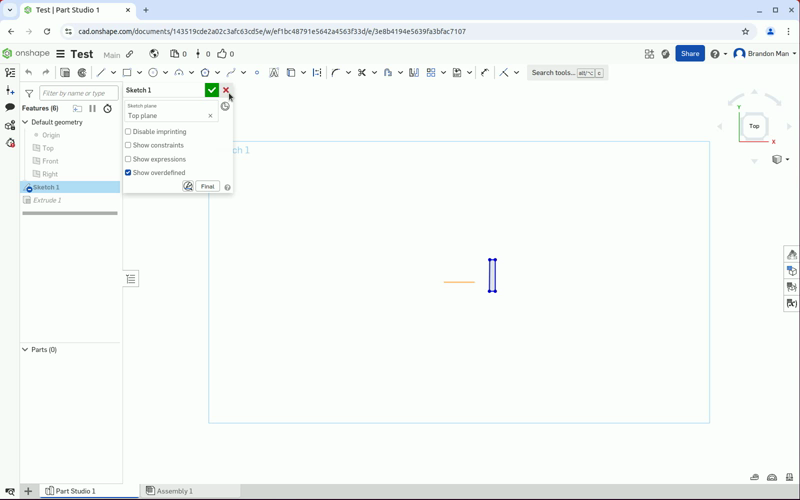
click(229, 92)
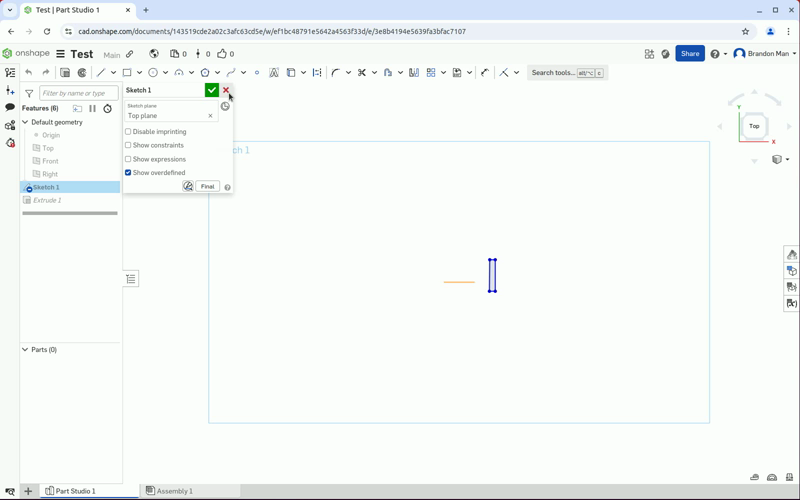
key(shift+s)
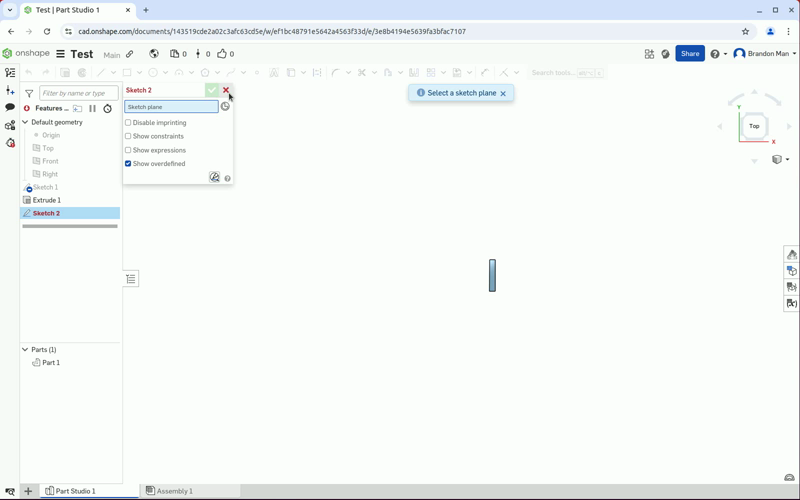
mouse_move(73, 150)
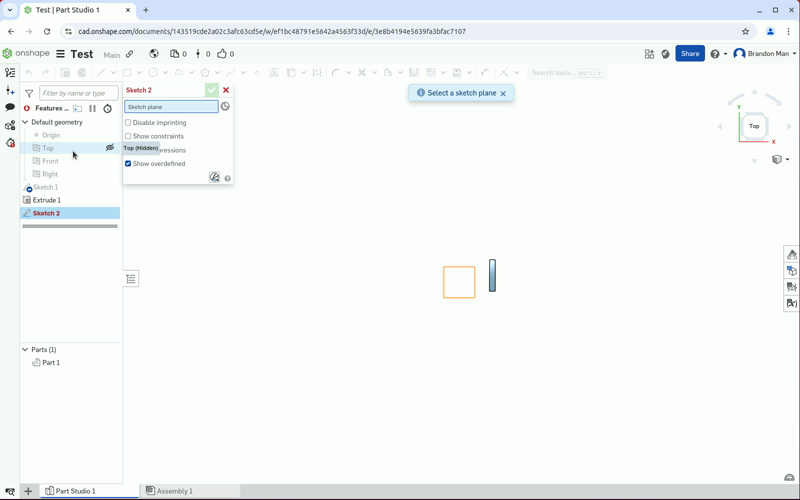
click(73, 150)
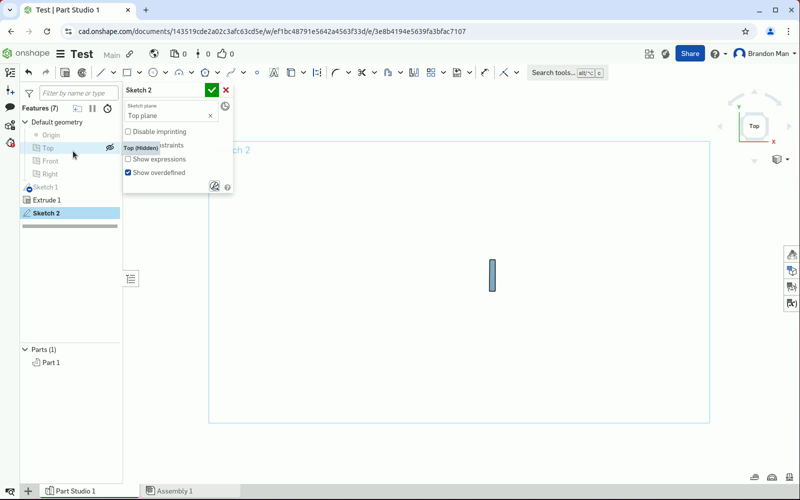
mouse_move(73, 352)
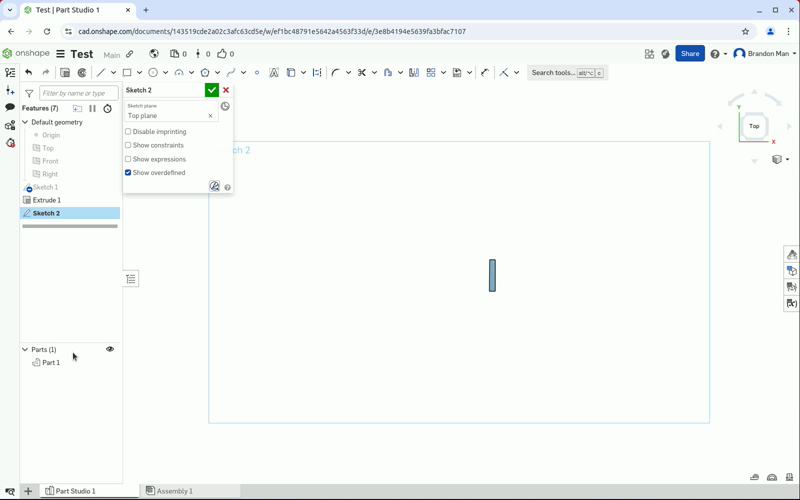
key(y)
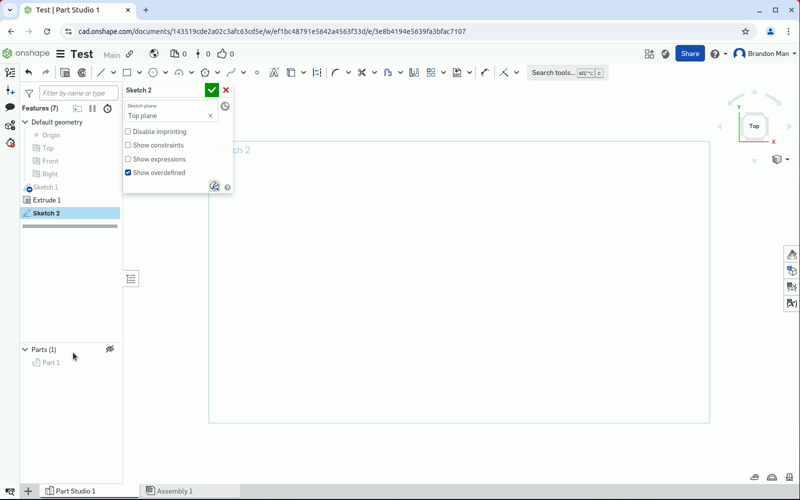
key(l)
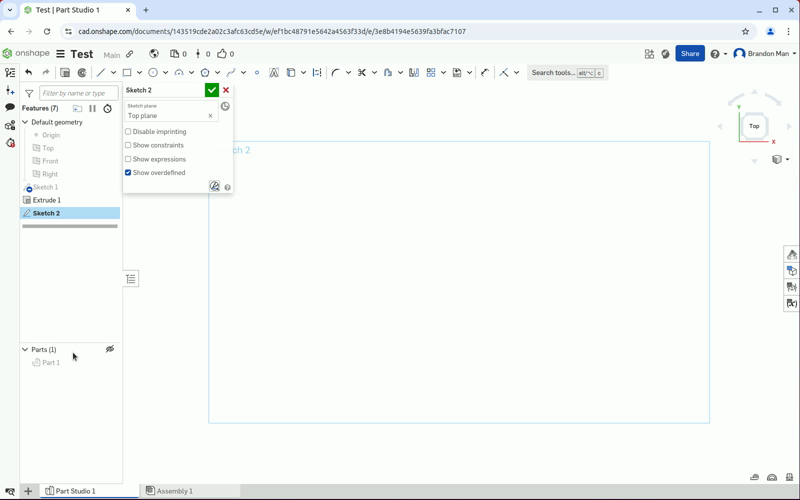
key_down(shift)
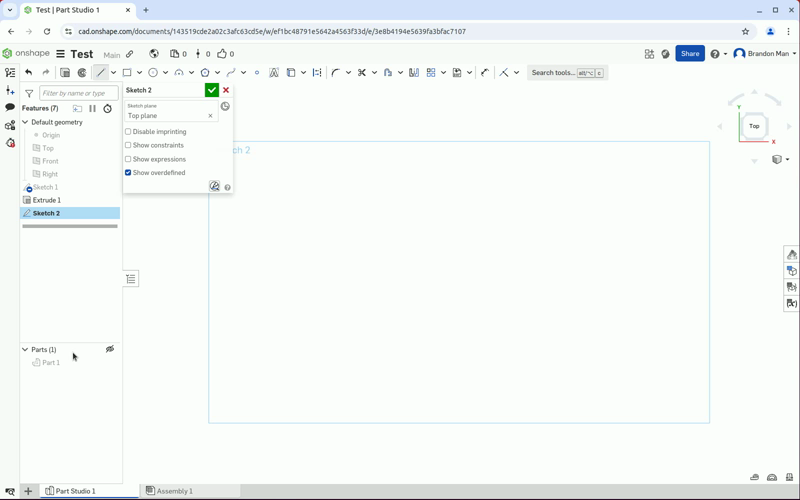
mouse_move(568, 291)
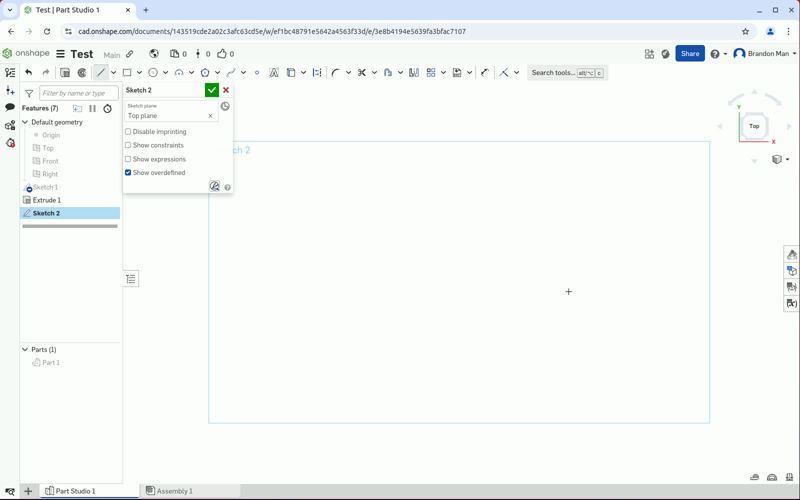
click(568, 291)
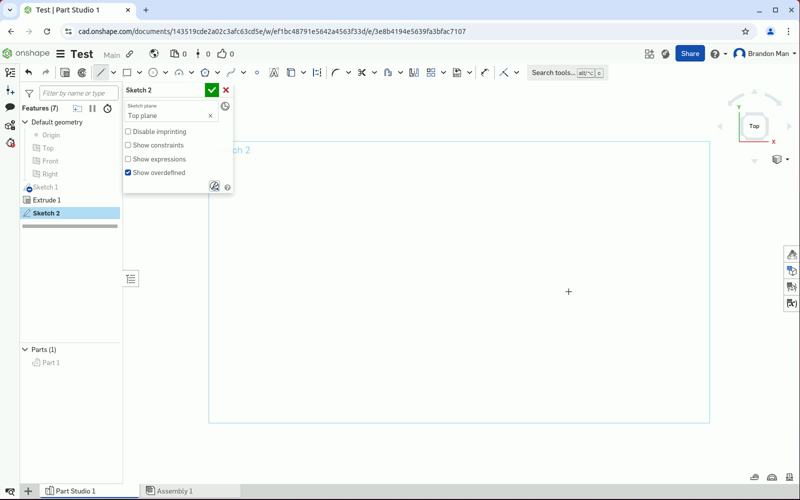
key_up(shift)
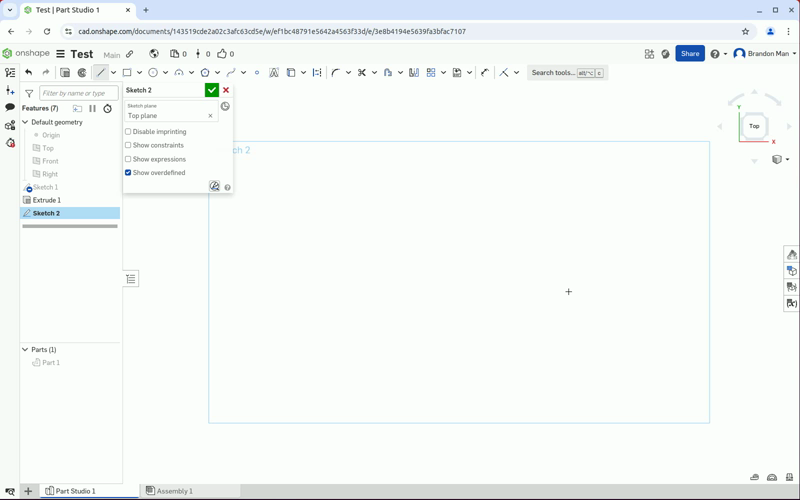
key_down(shift)
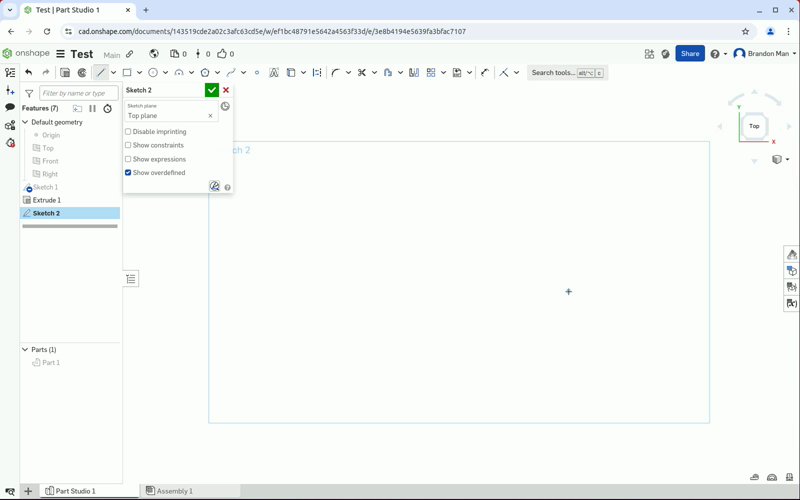
mouse_move(589, 291)
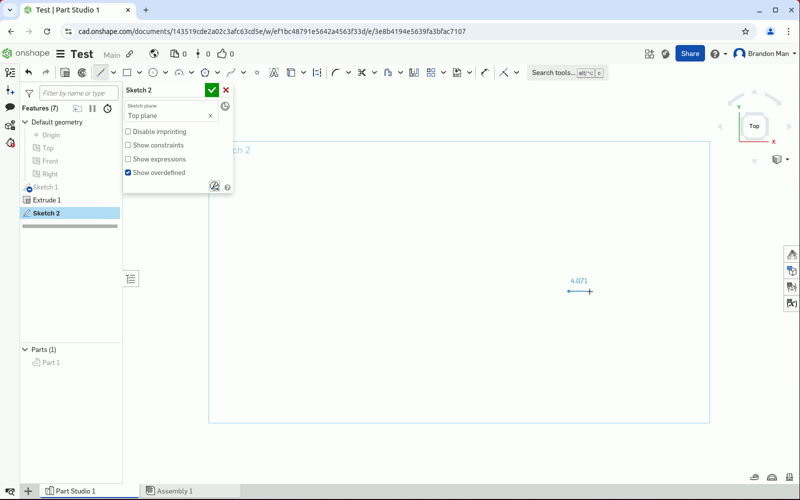
mouse_move(573, 291)
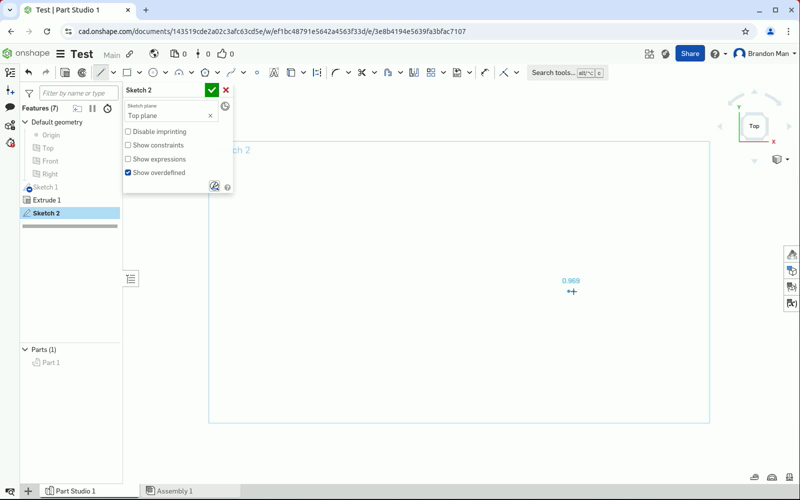
scroll(6)
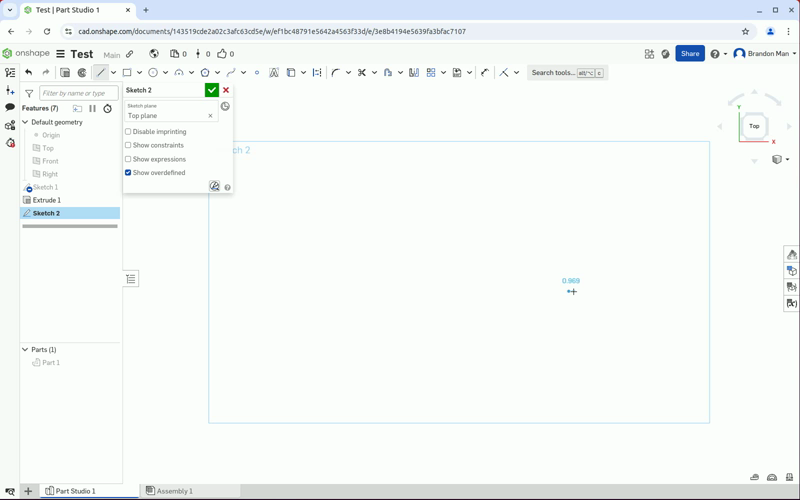
scroll(6)
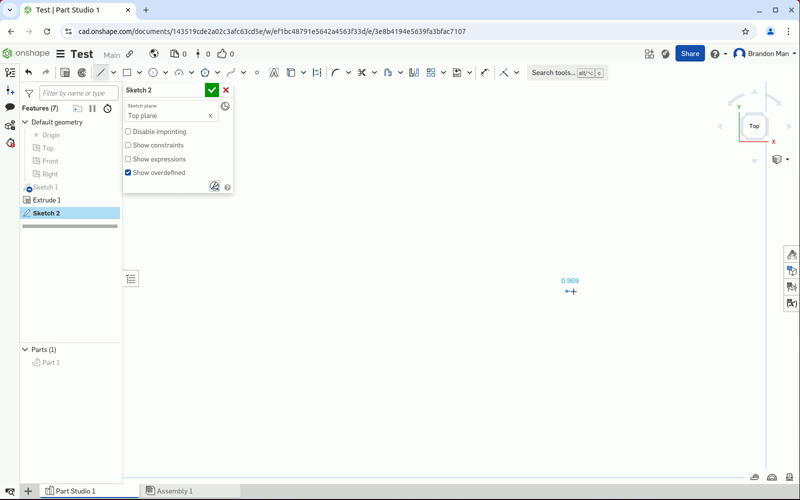
scroll(6)
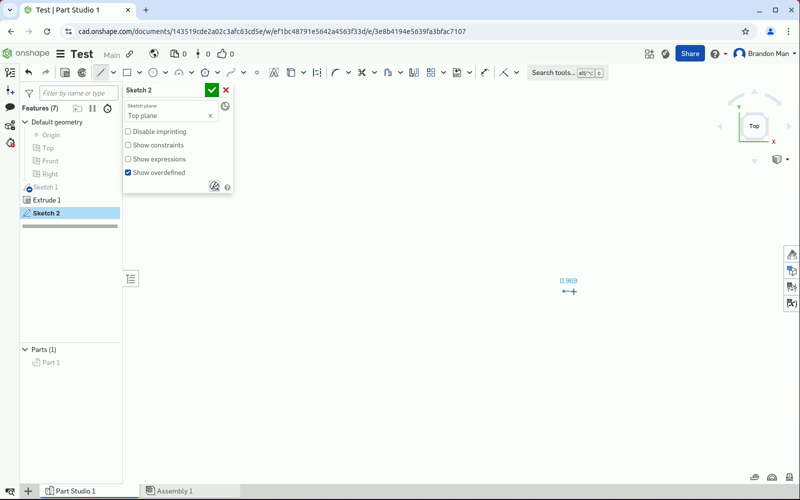
scroll(6)
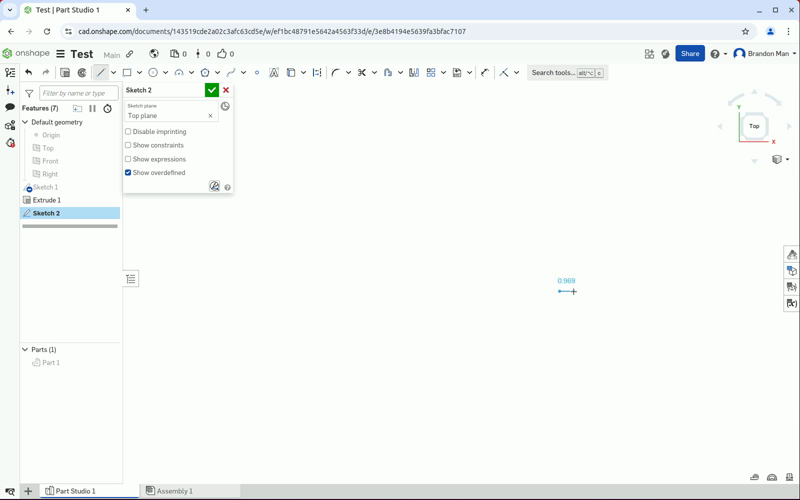
scroll(6)
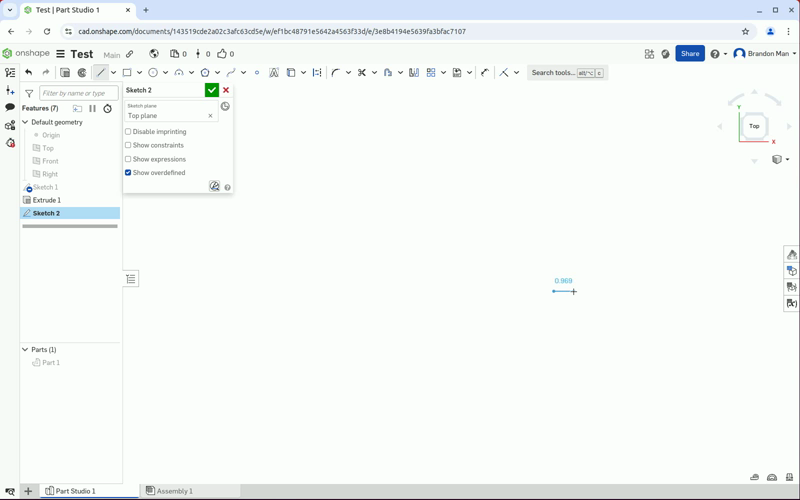
scroll(6)
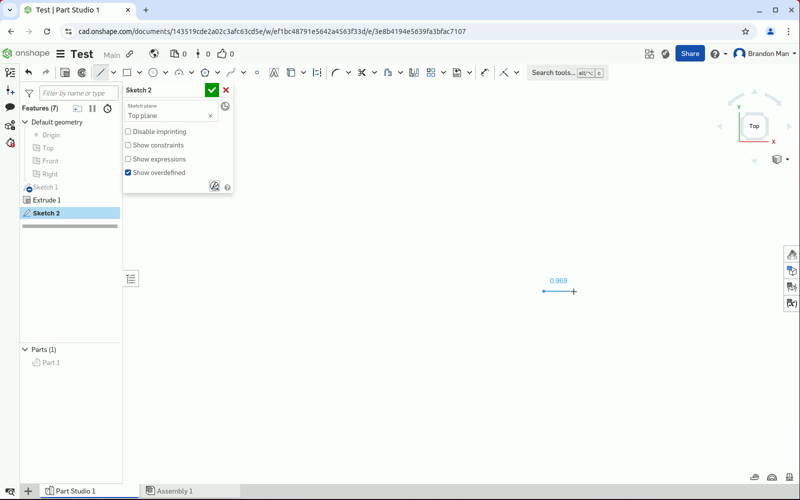
scroll(6)
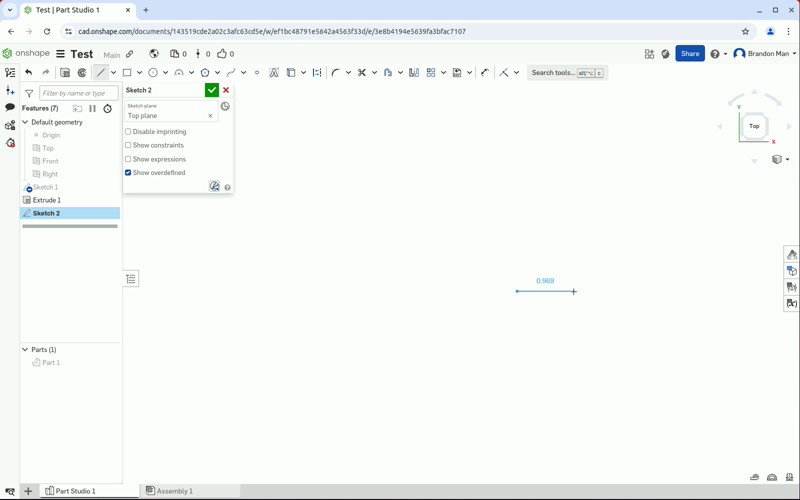
click(573, 291)
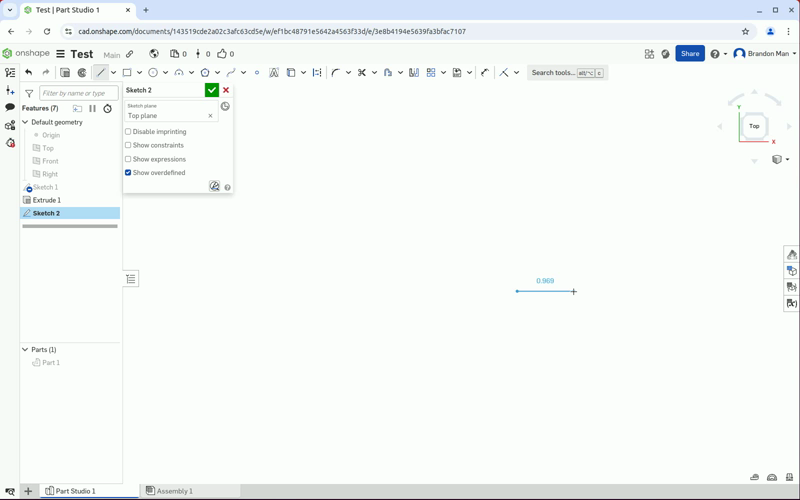
scroll(-6)
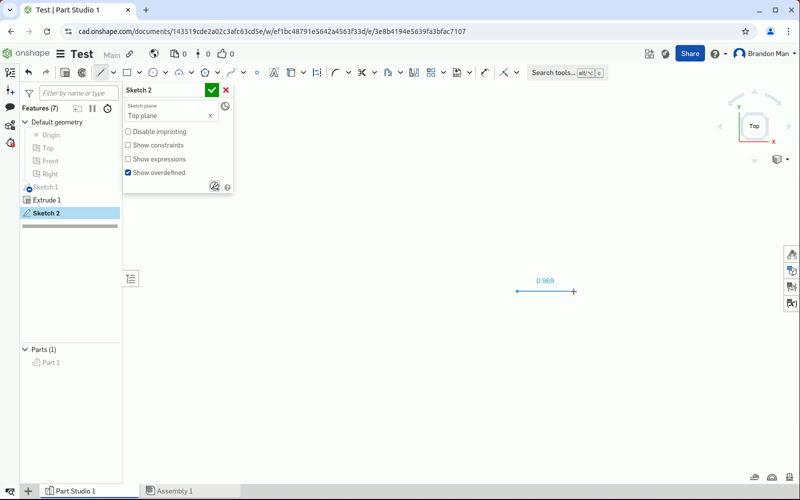
scroll(-6)
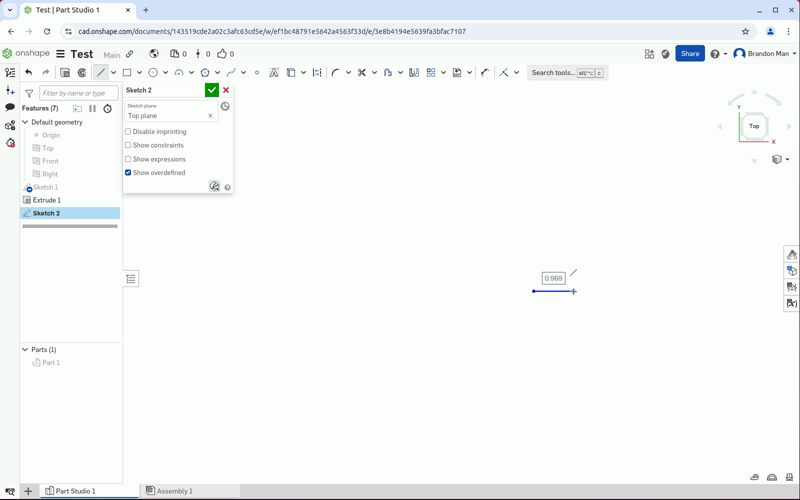
scroll(-6)
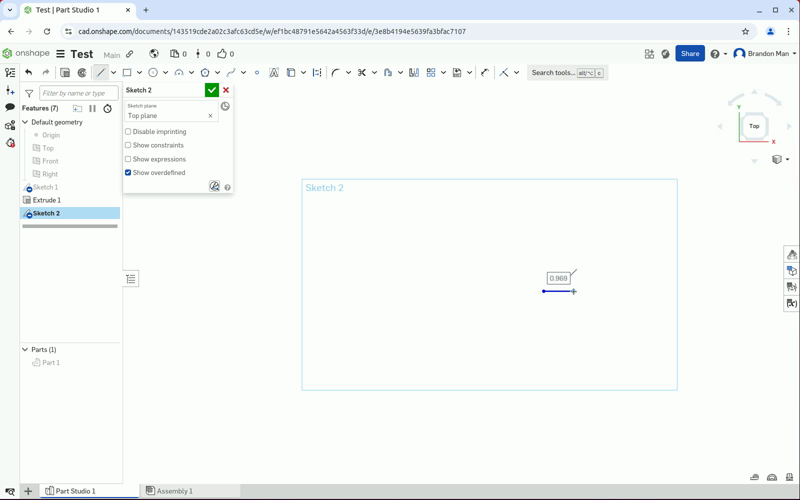
scroll(-6)
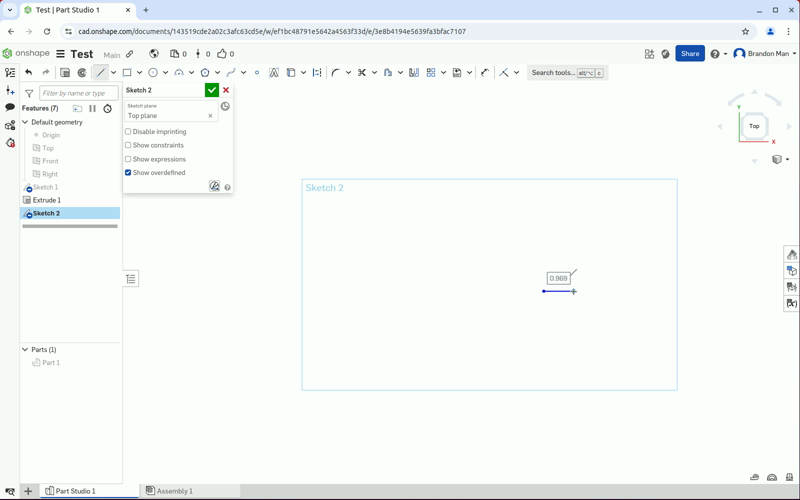
scroll(-6)
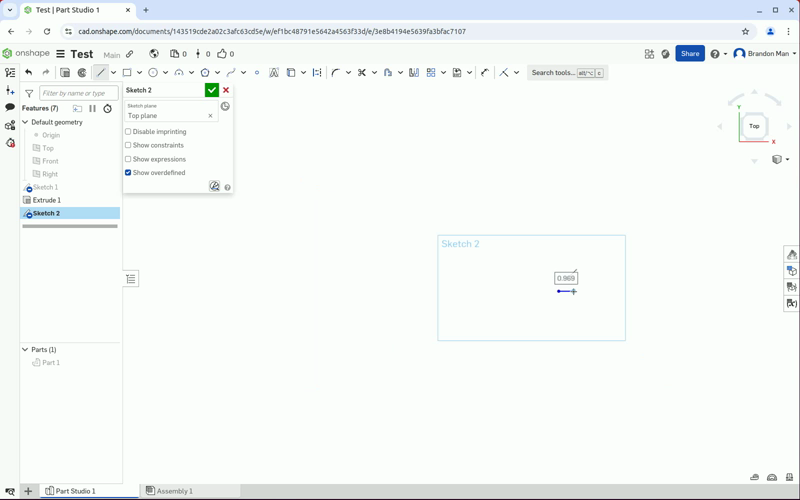
scroll(-6)
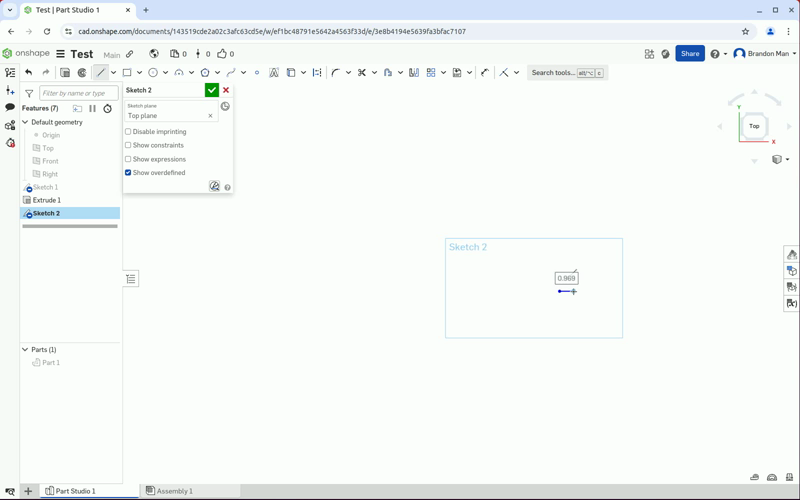
scroll(-6)
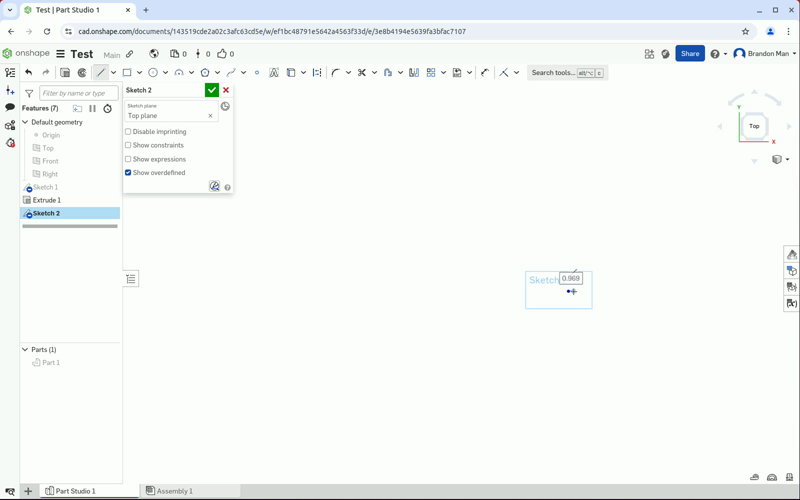
key_up(shift)
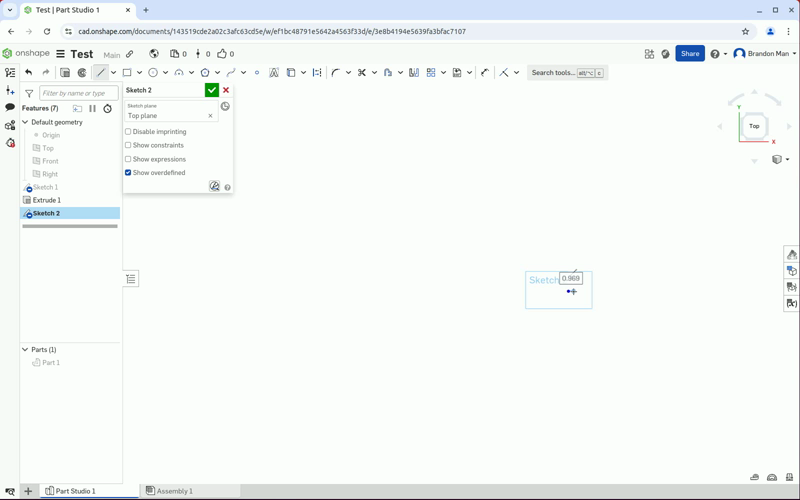
key_down(shift)
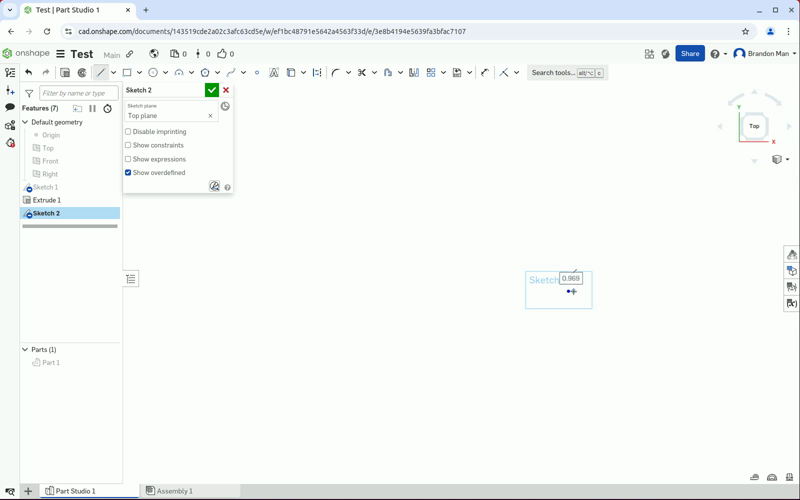
mouse_move(589, 291)
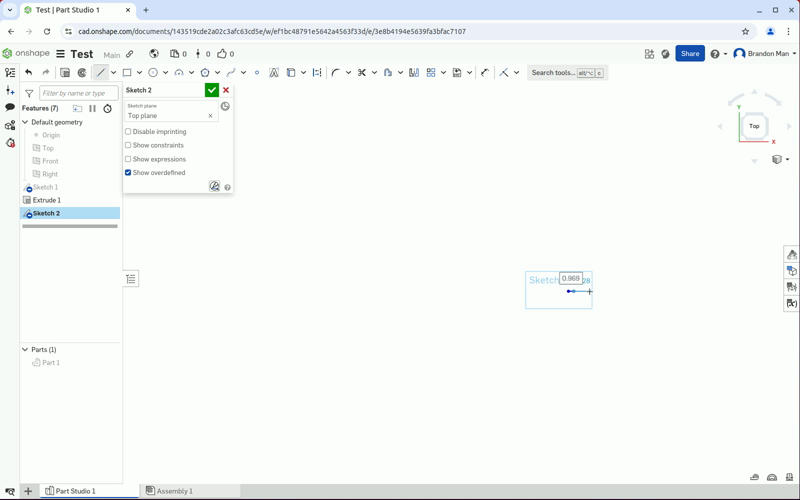
mouse_move(573, 259)
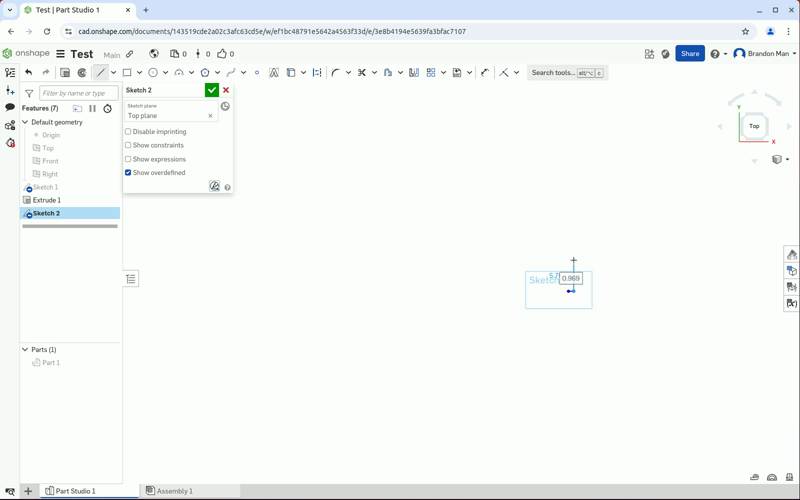
click(573, 259)
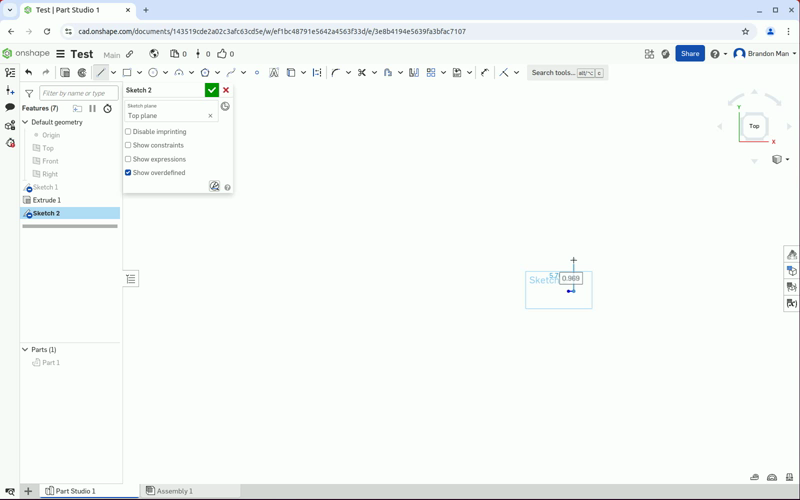
key_up(shift)
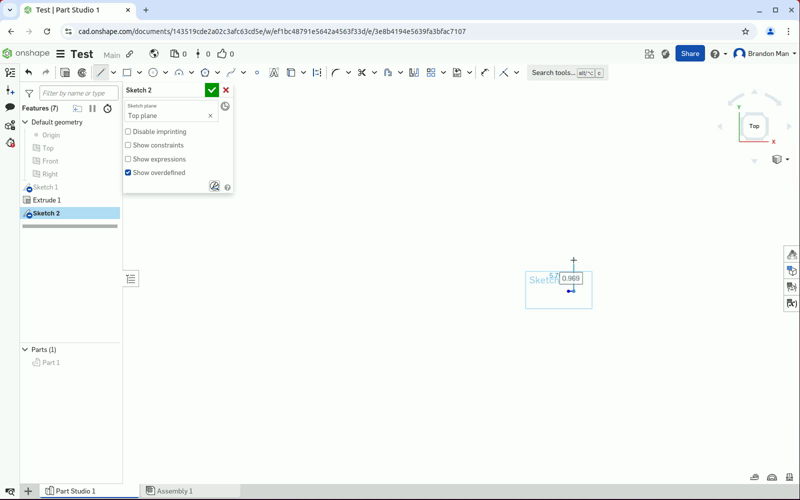
key_down(shift)
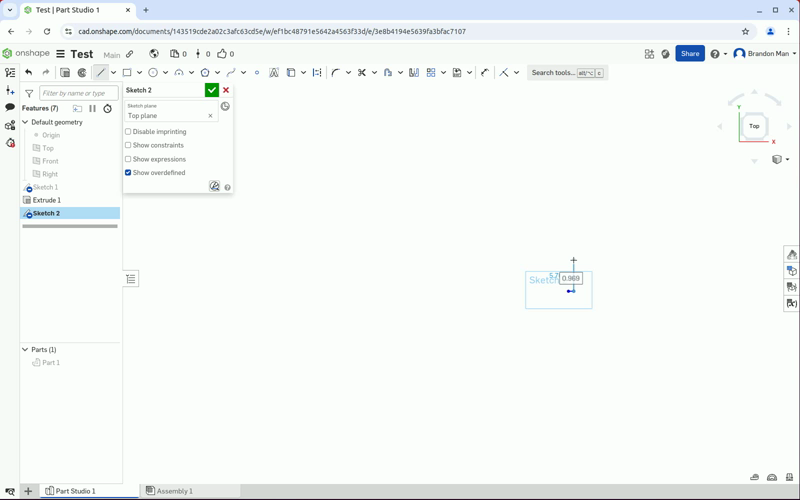
mouse_move(589, 259)
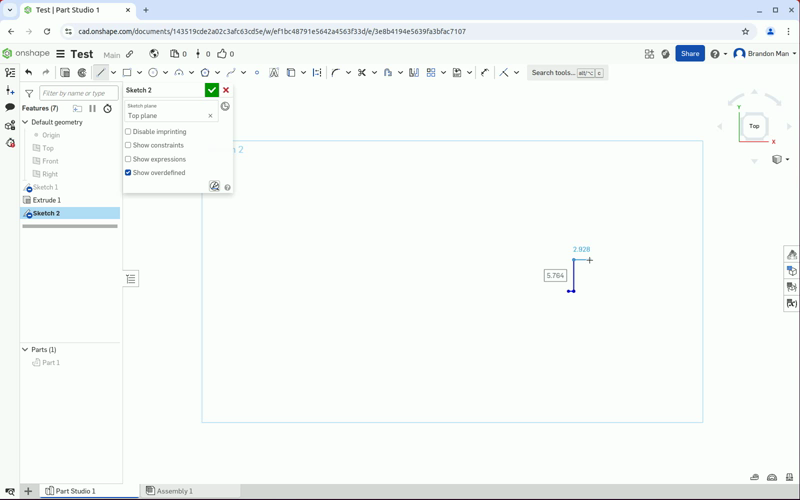
mouse_move(568, 259)
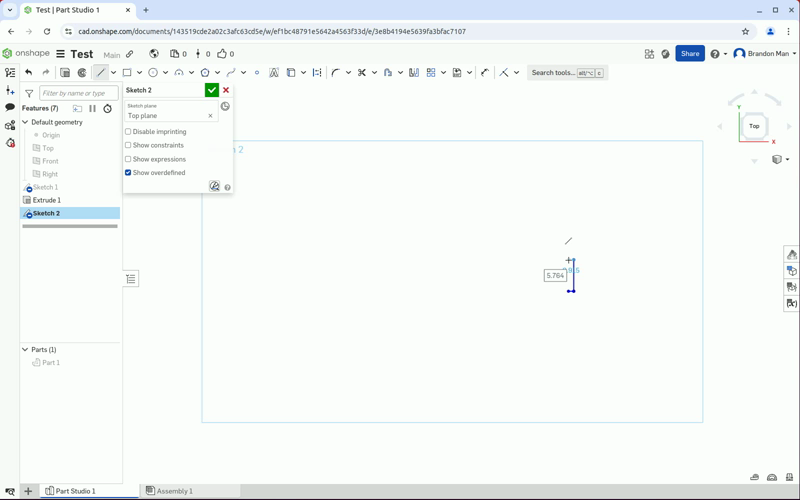
scroll(6)
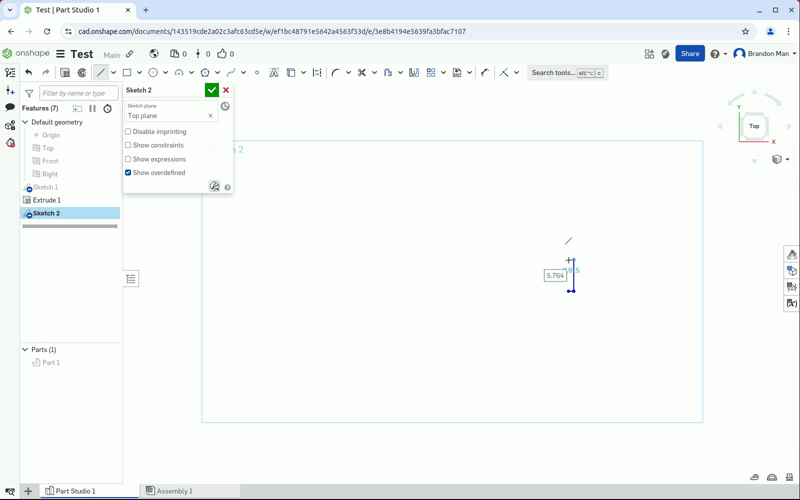
scroll(6)
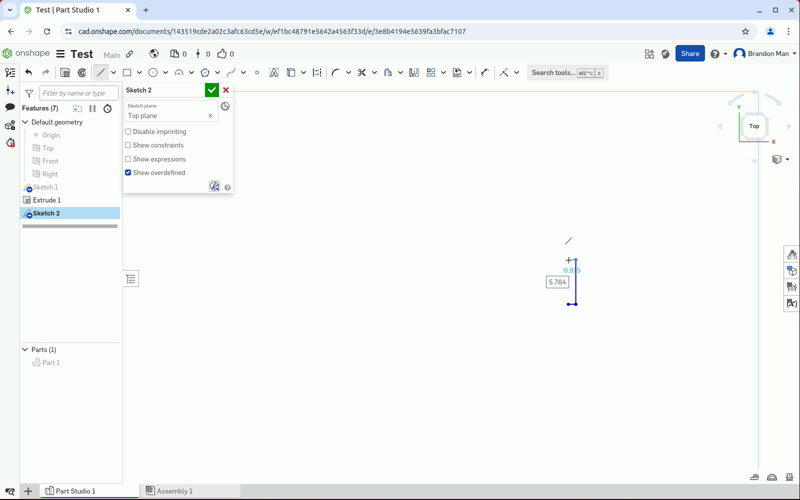
scroll(6)
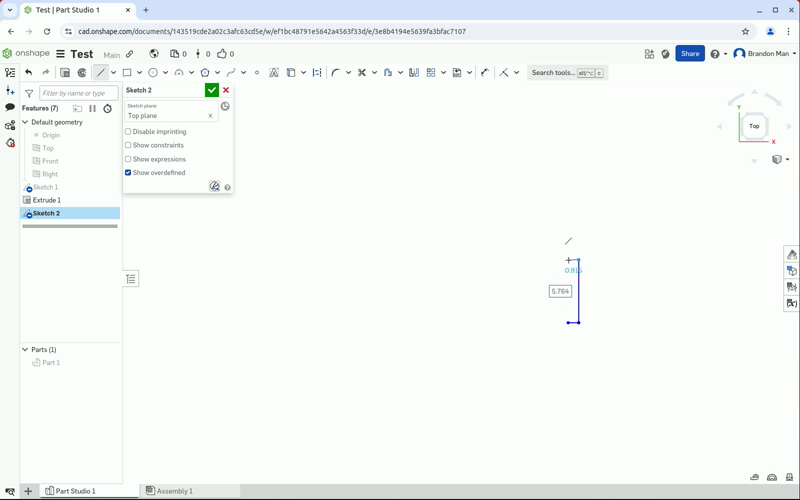
scroll(6)
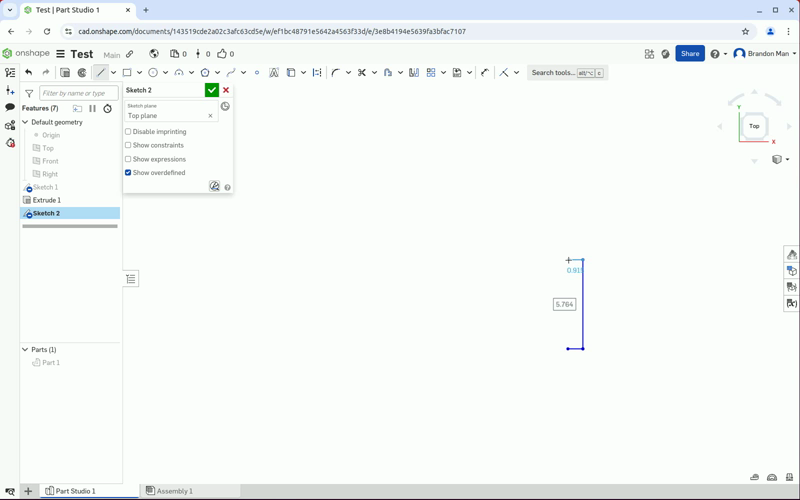
scroll(6)
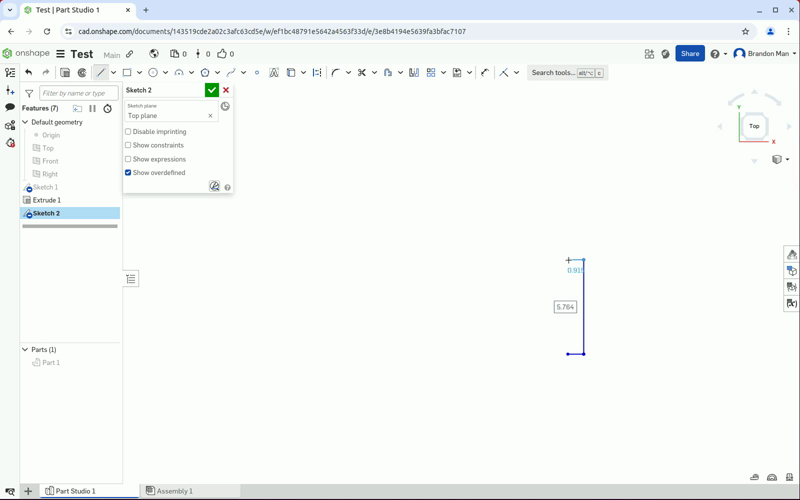
scroll(6)
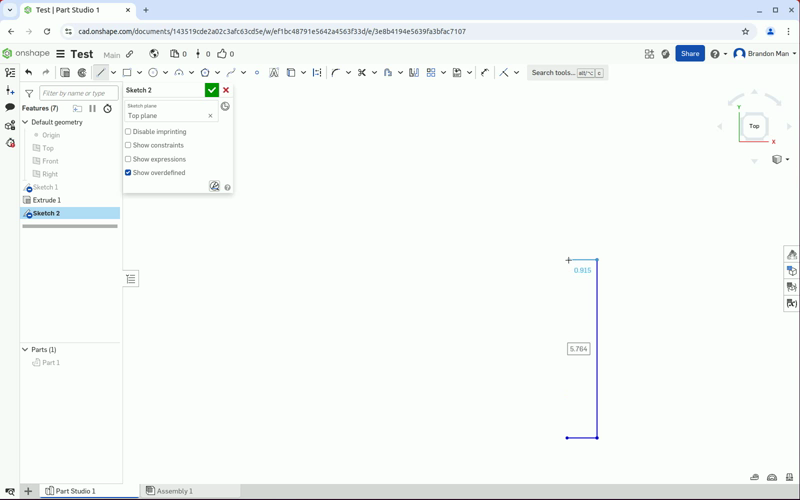
scroll(6)
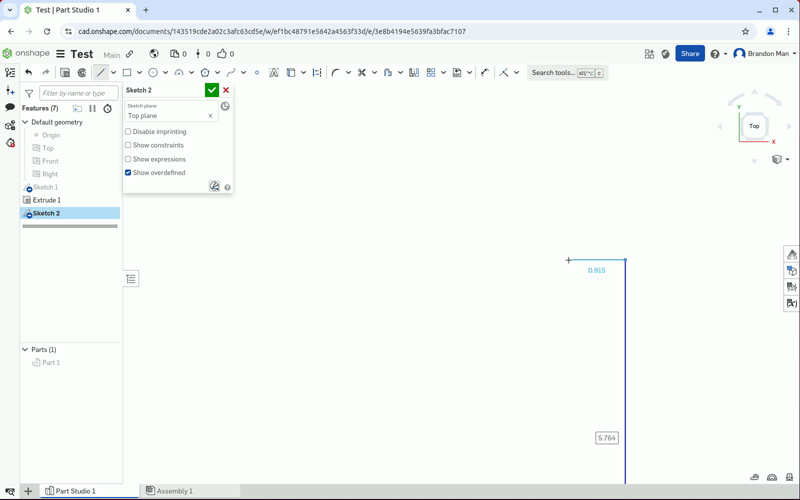
click(568, 259)
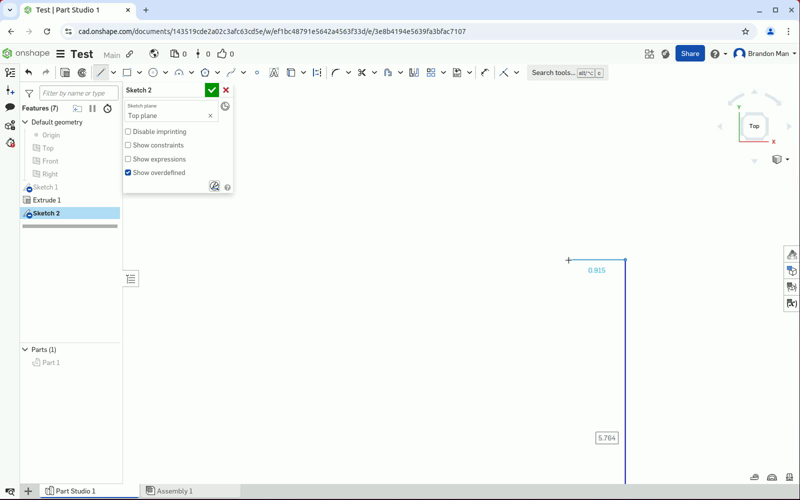
scroll(-6)
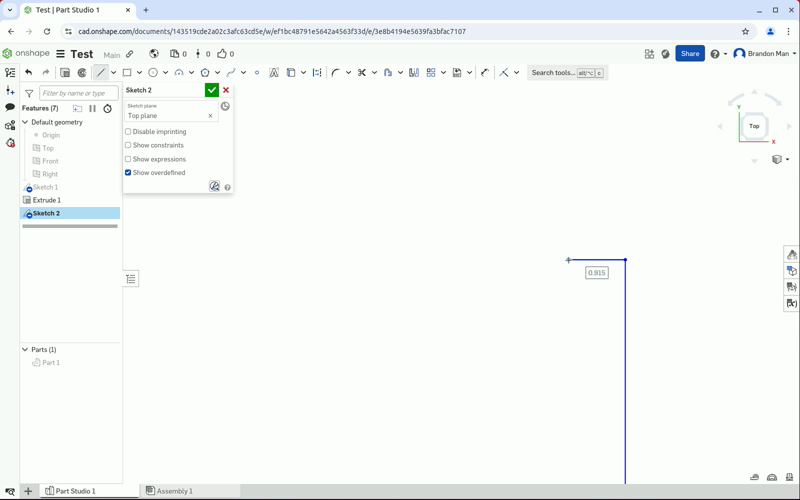
scroll(-6)
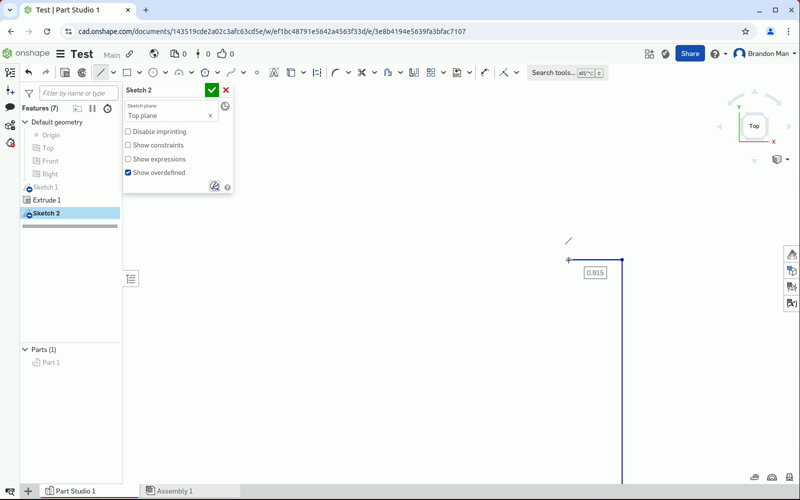
scroll(-6)
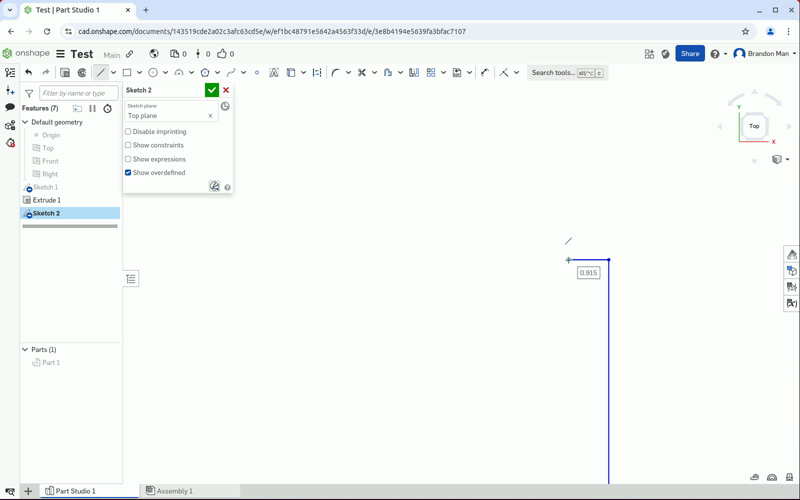
scroll(-6)
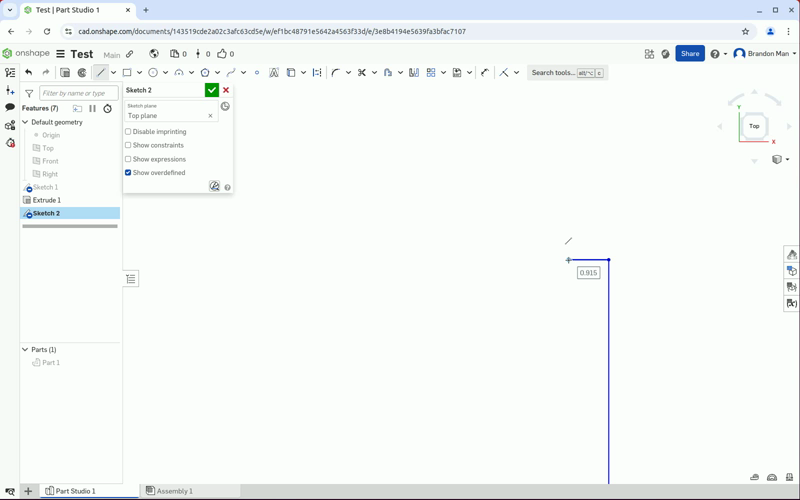
scroll(-6)
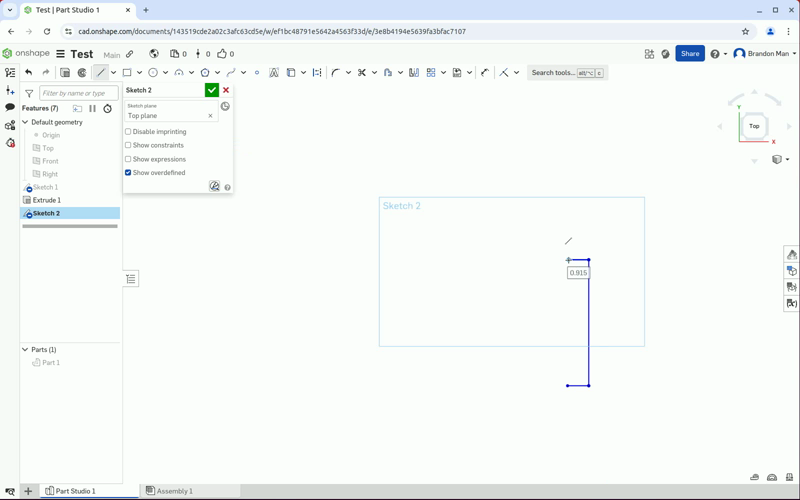
scroll(-6)
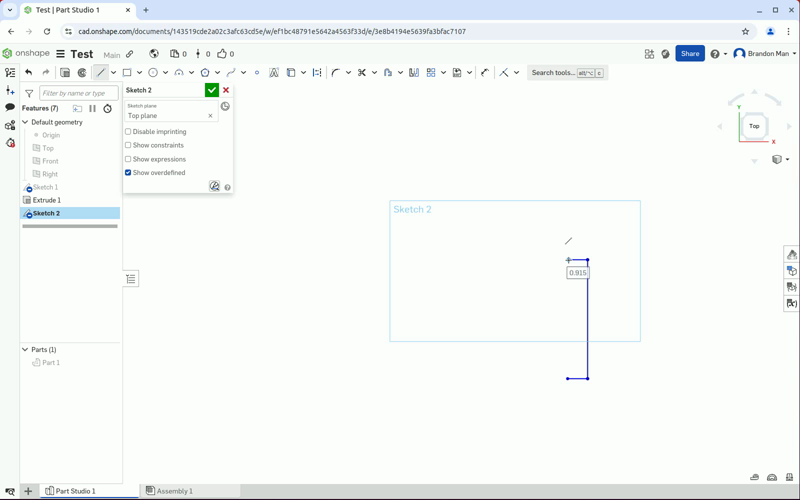
scroll(-6)
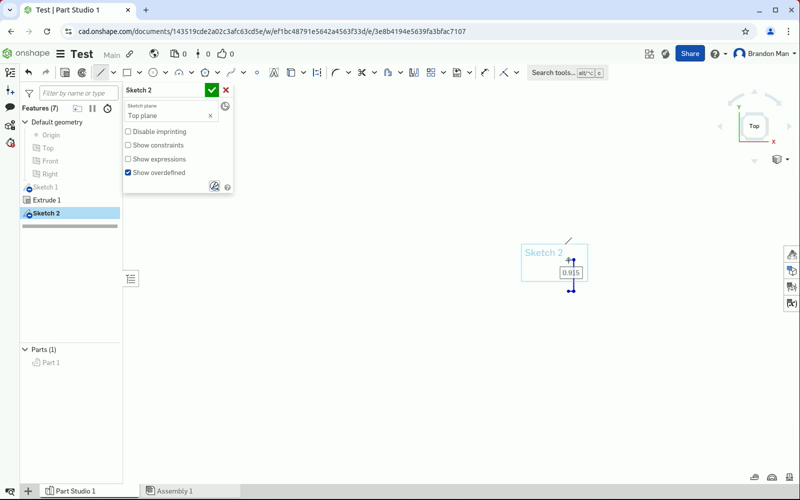
key_up(shift)
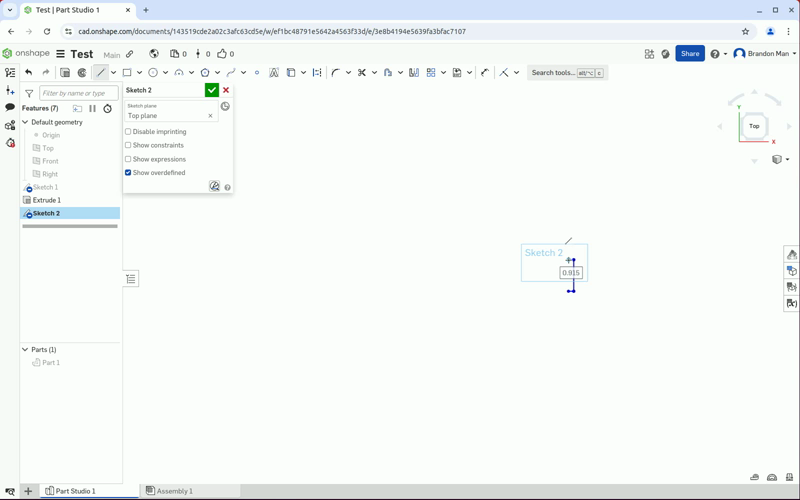
mouse_move(589, 259)
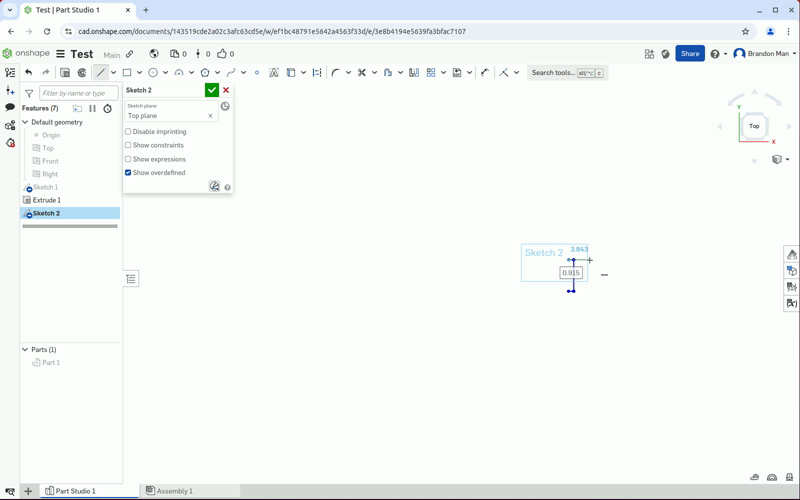
key_down(shift)
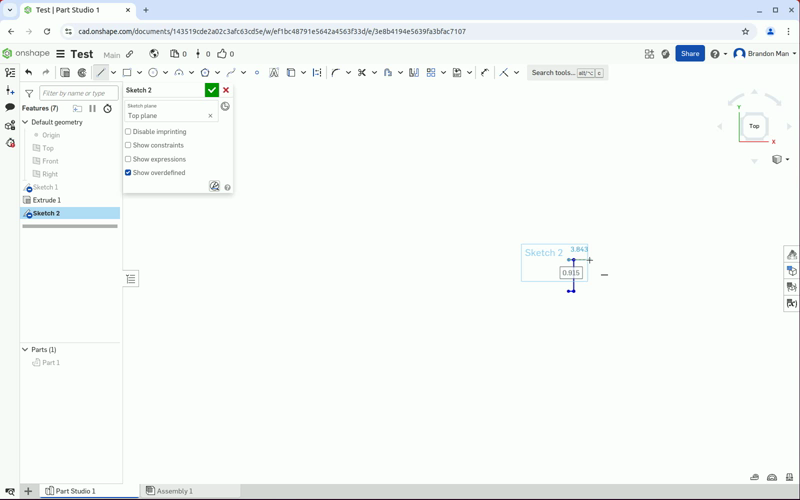
mouse_move(568, 291)
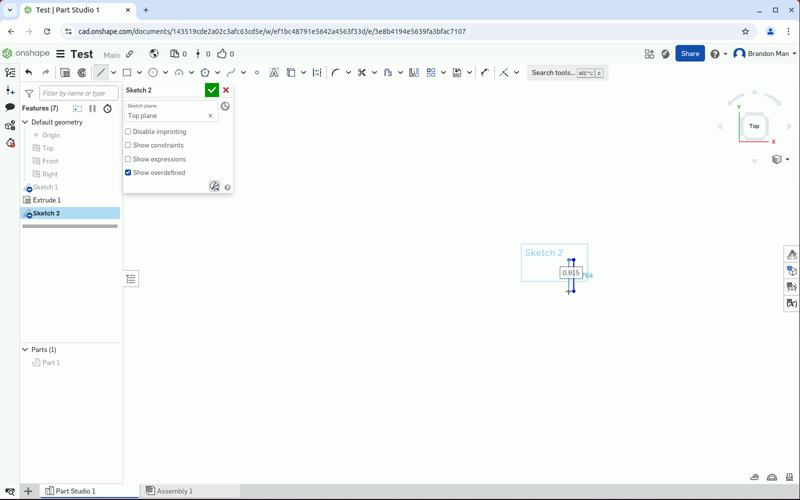
key_up(shift)
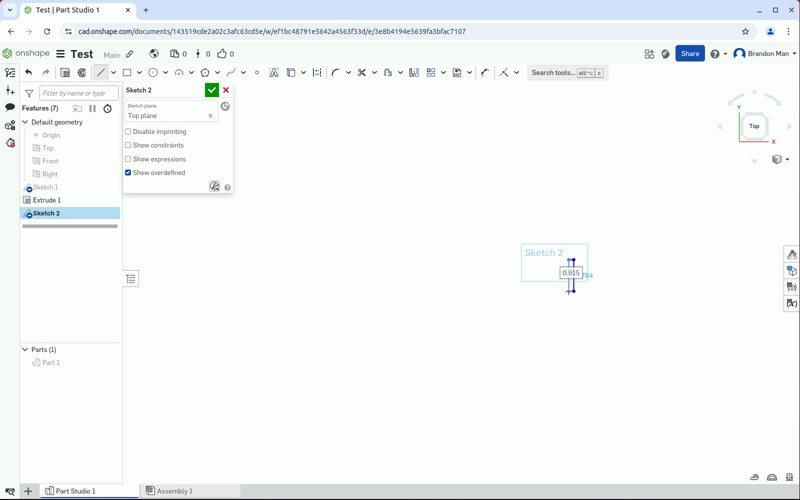
click(568, 291)
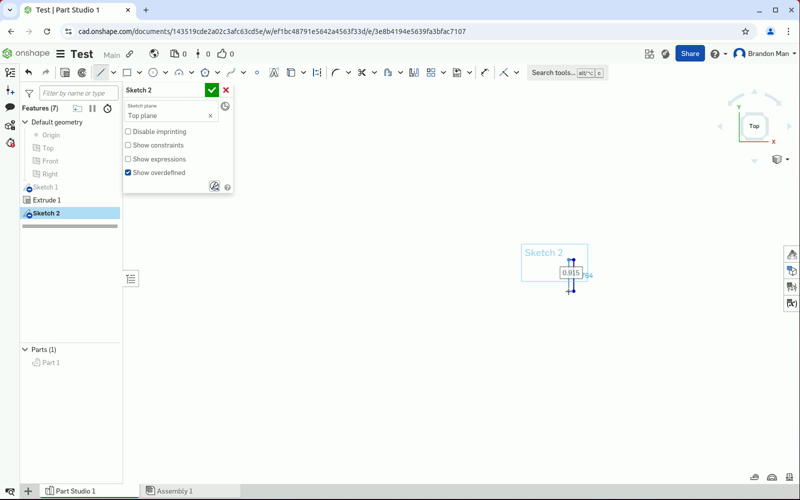
key(esc)
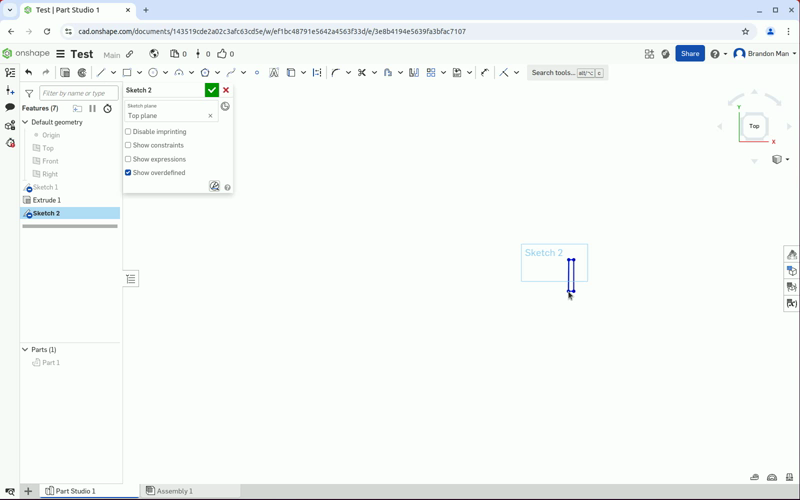
mouse_move(572, 284)
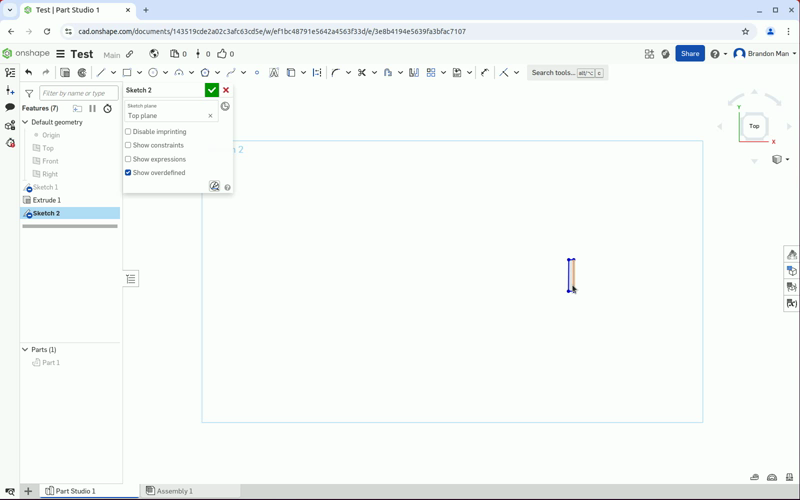
scroll(6)
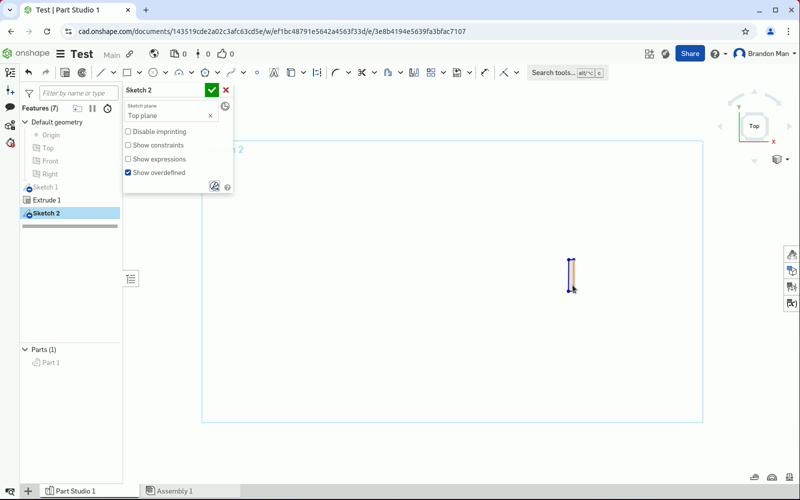
scroll(6)
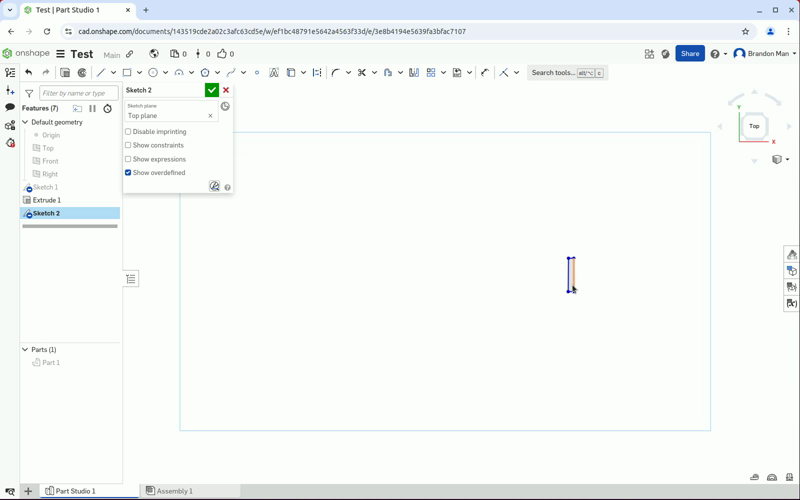
scroll(6)
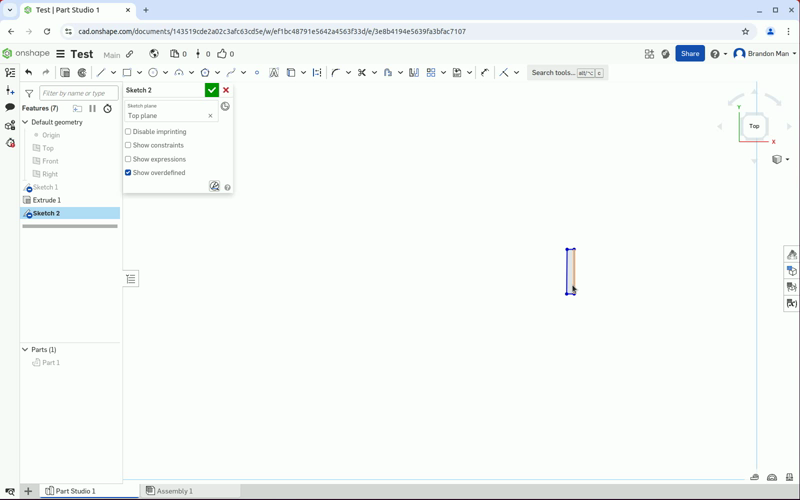
scroll(6)
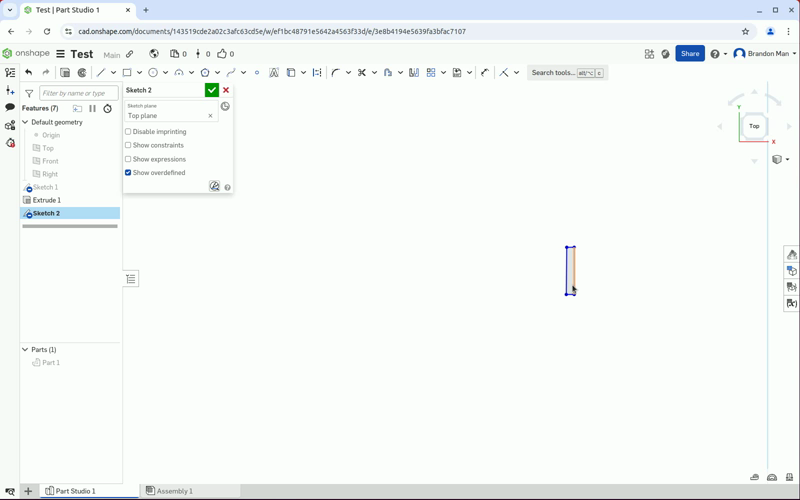
scroll(6)
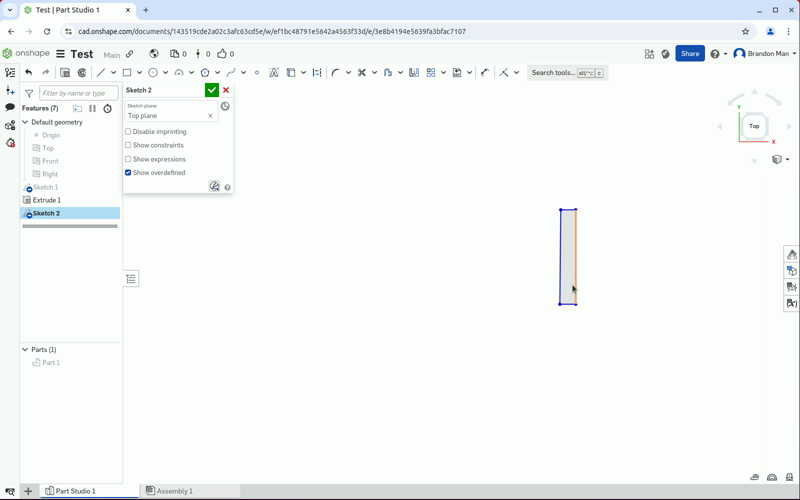
scroll(6)
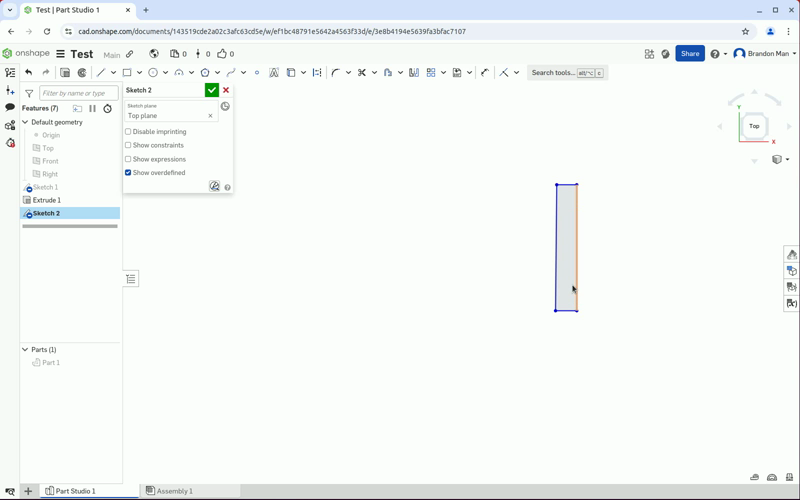
scroll(6)
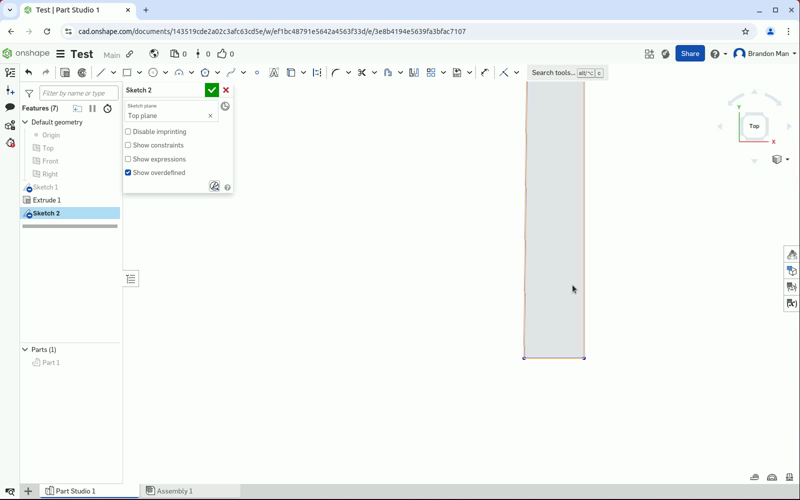
click(572, 284)
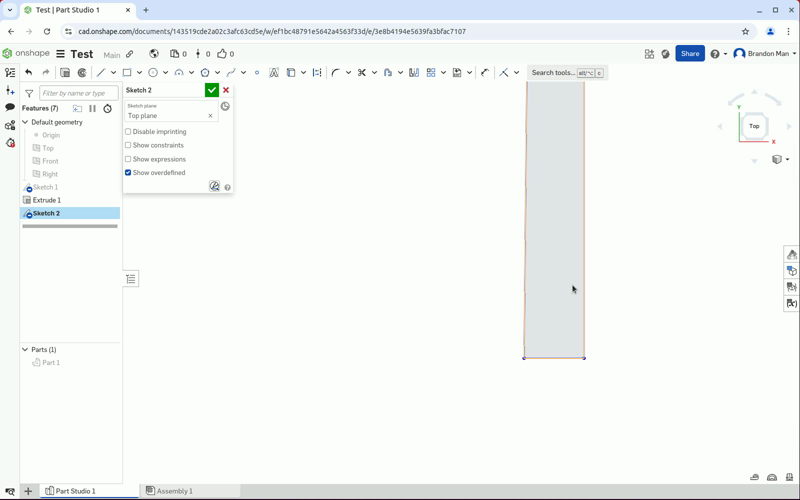
scroll(-6)
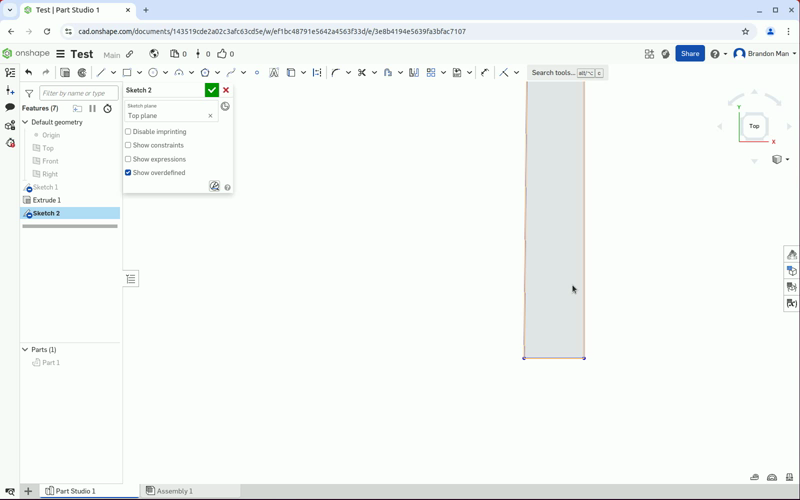
scroll(-6)
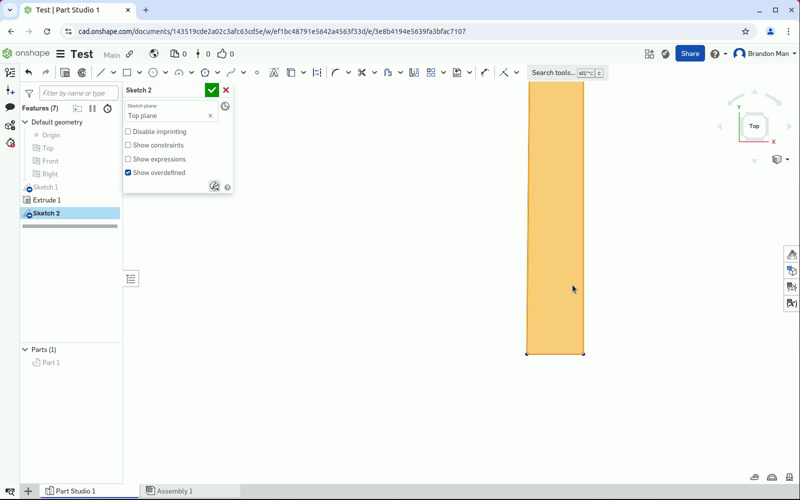
scroll(-6)
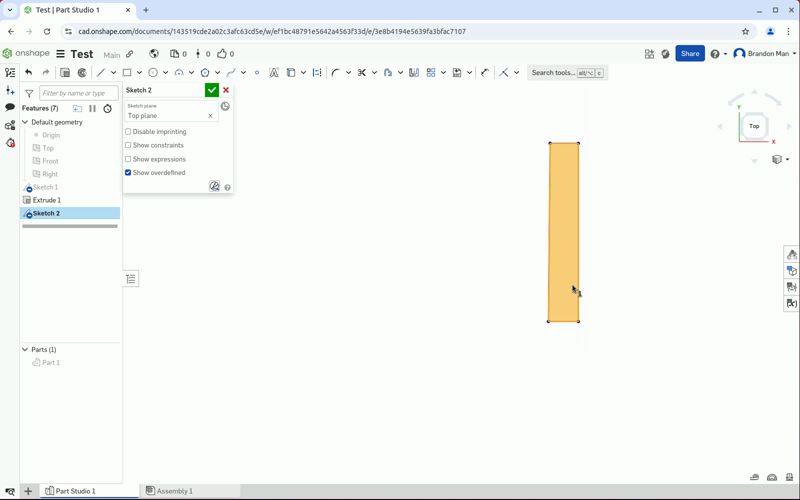
scroll(-6)
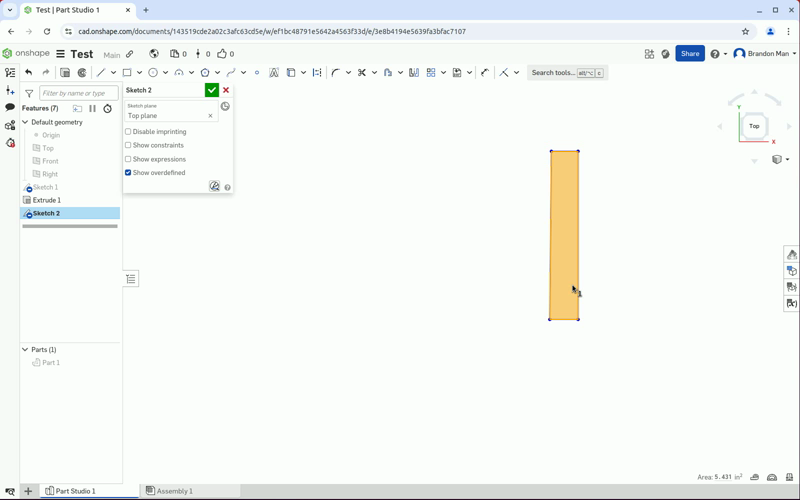
scroll(-6)
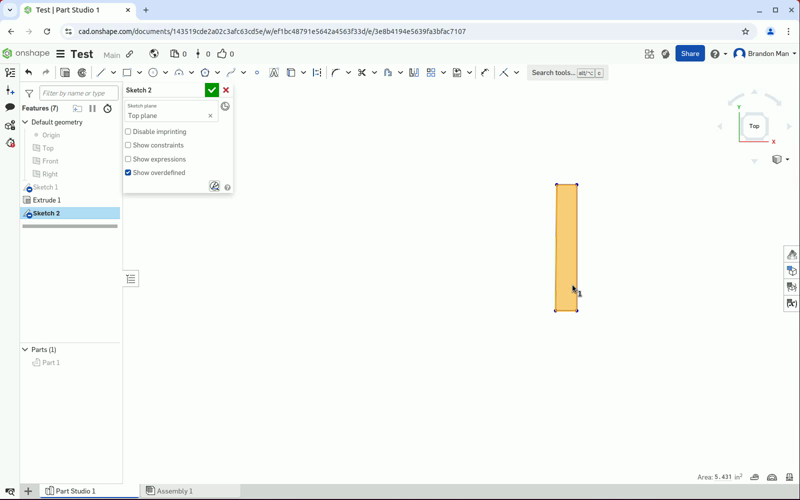
scroll(-6)
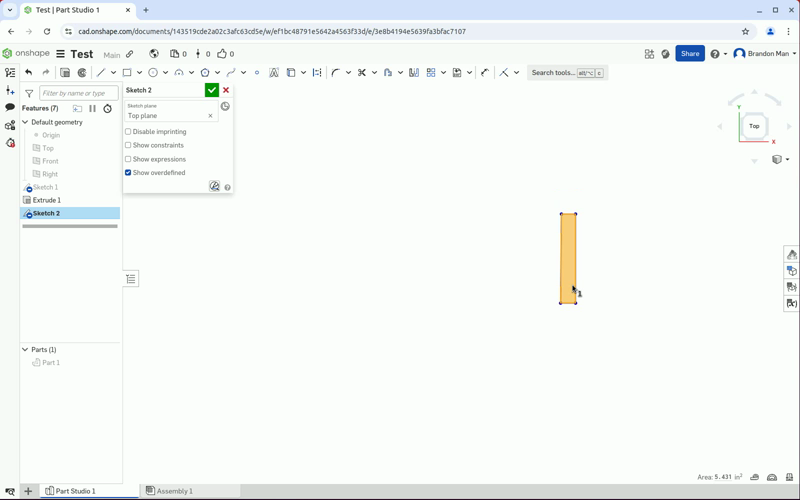
scroll(-6)
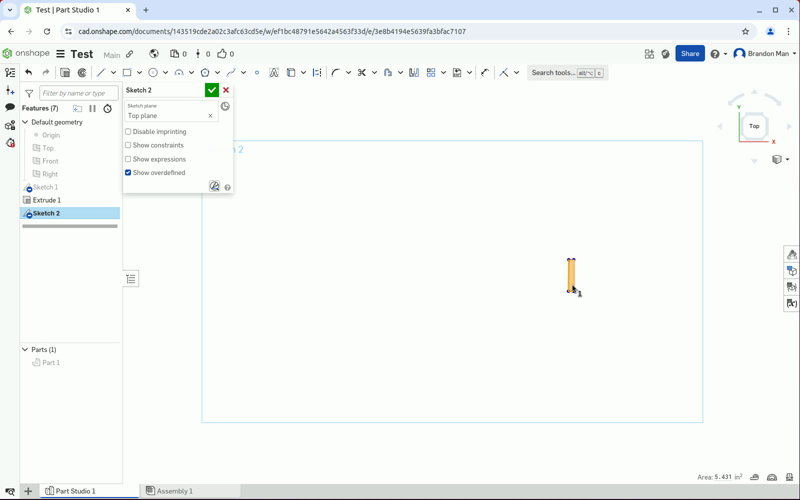
mouse_move(73, 352)
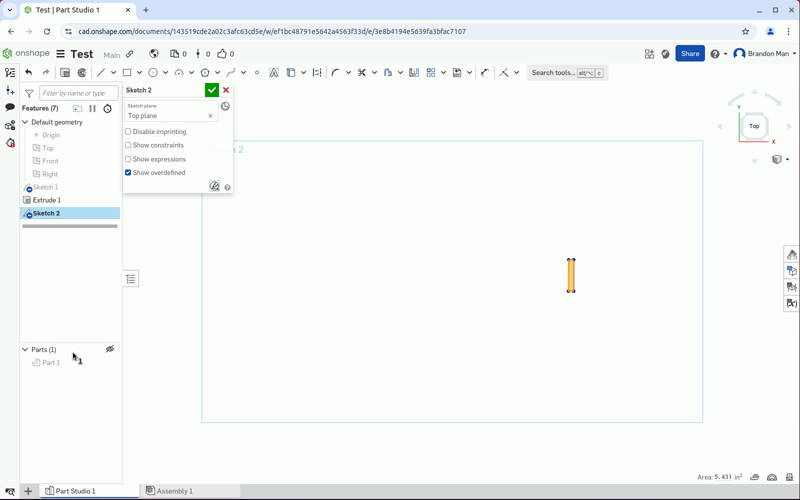
key(shift+y)
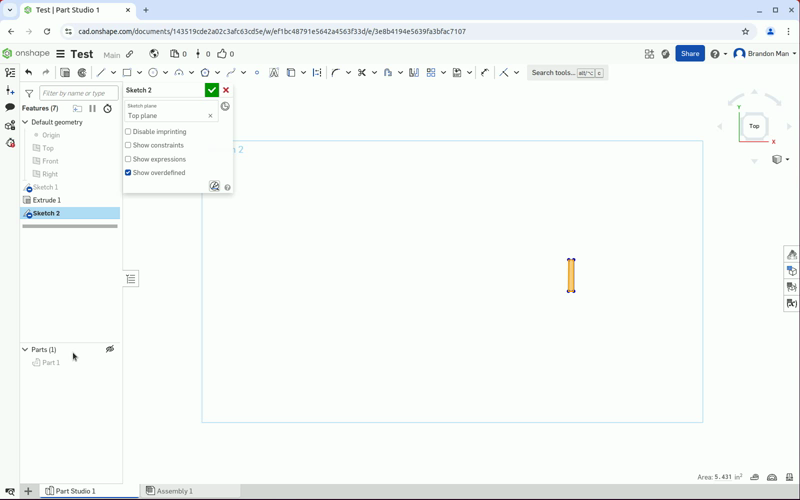
key(shift+e)
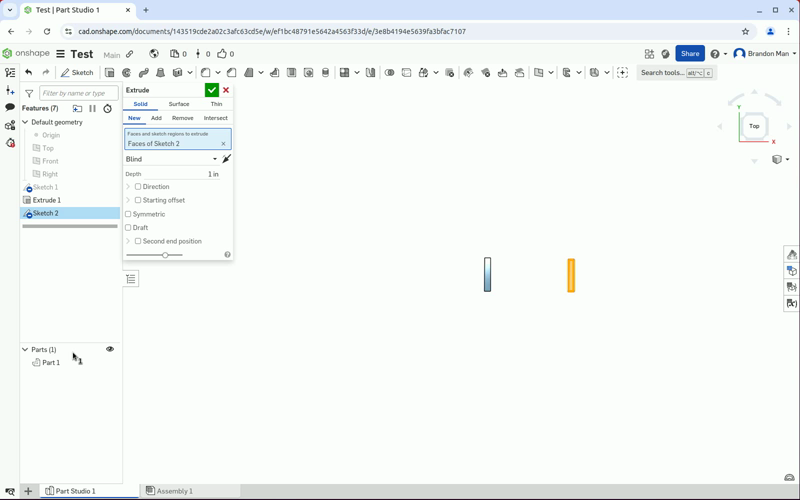
mouse_move(143, 106)
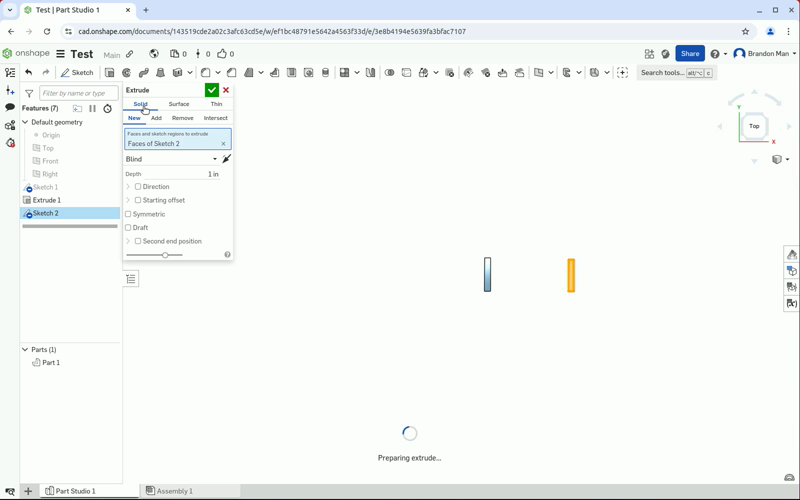
click(143, 106)
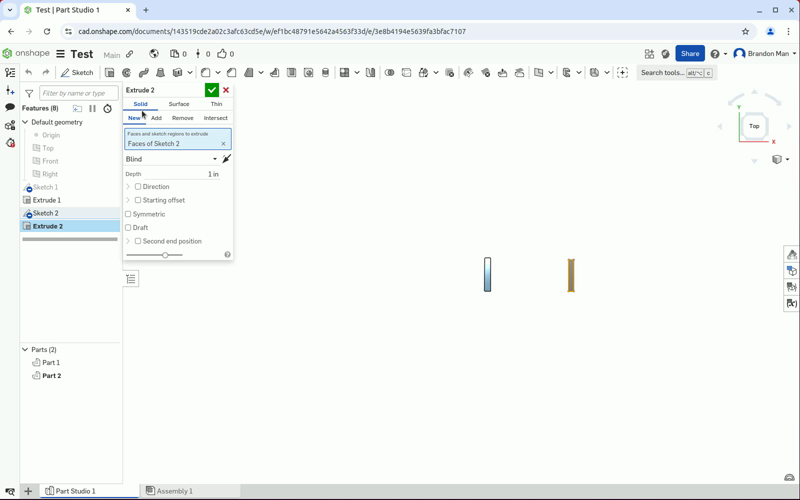
mouse_move(137, 120)
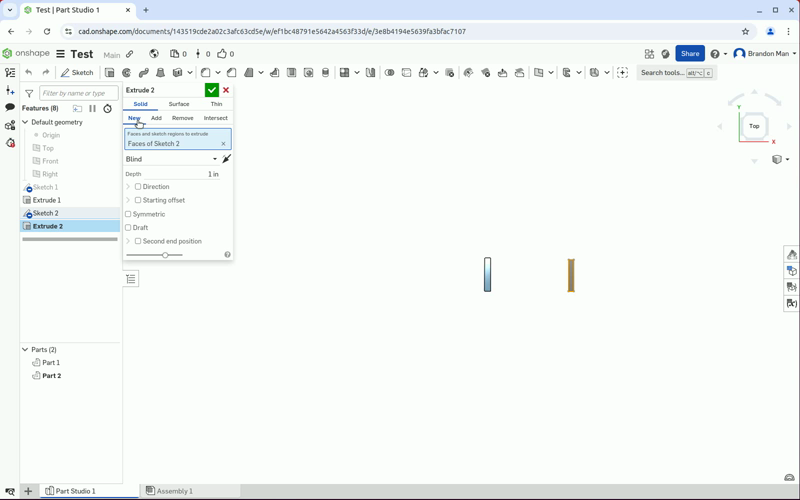
click(137, 120)
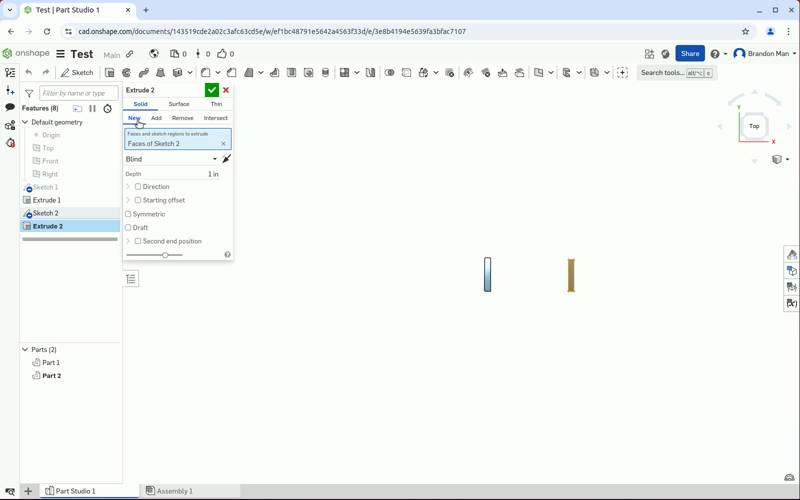
key(tab, 4)
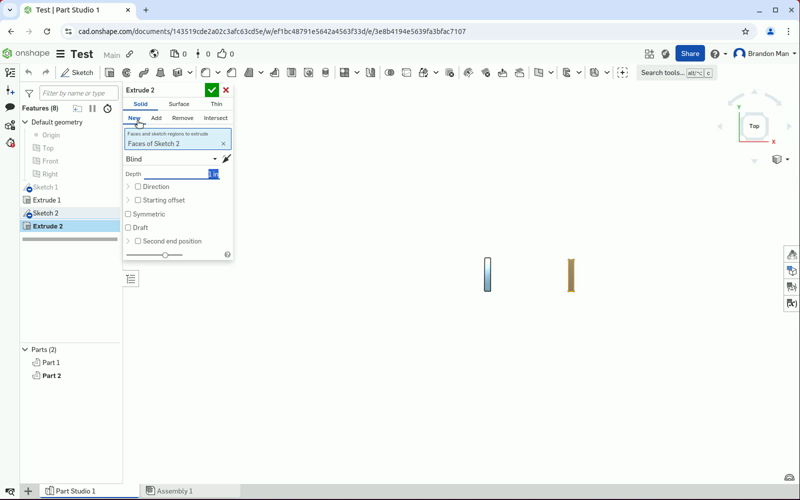
text(16.85)
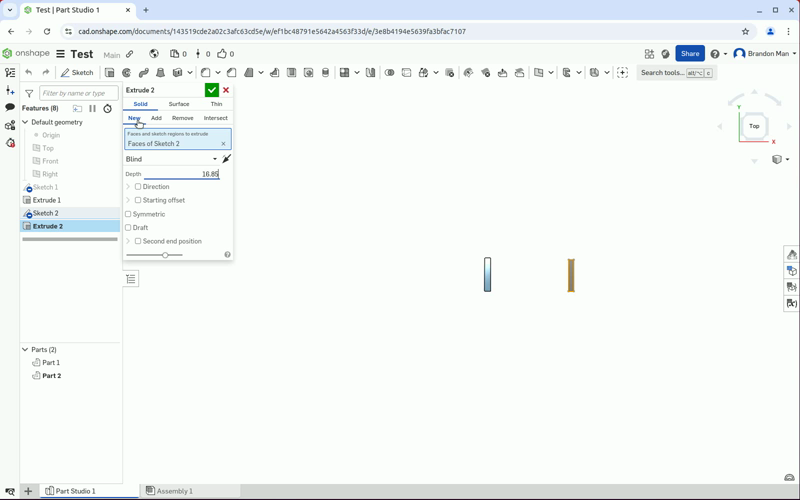
key(enter)
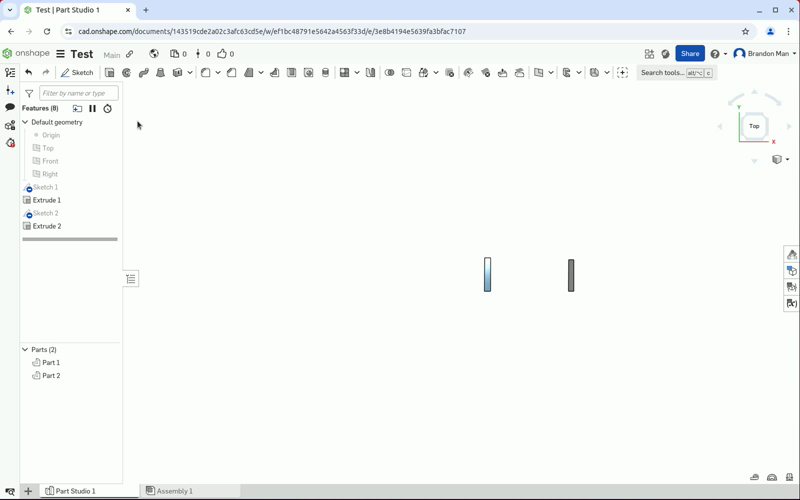
key(shift+h)
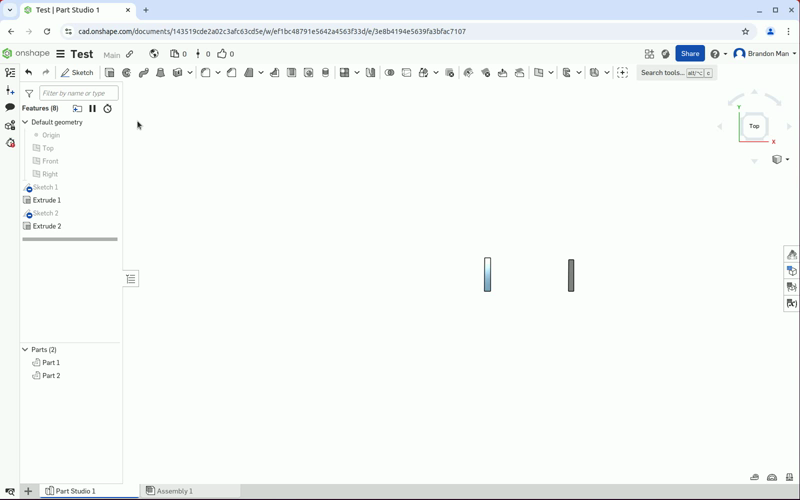
key(shift+h)
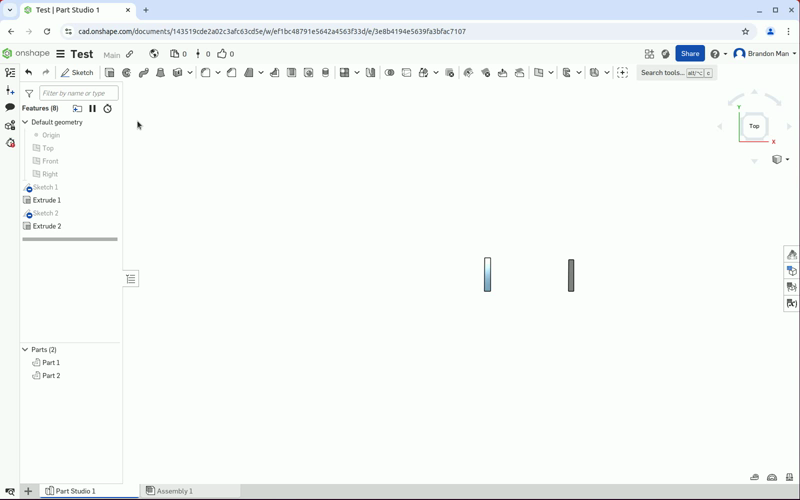
mouse_move(73, 189)
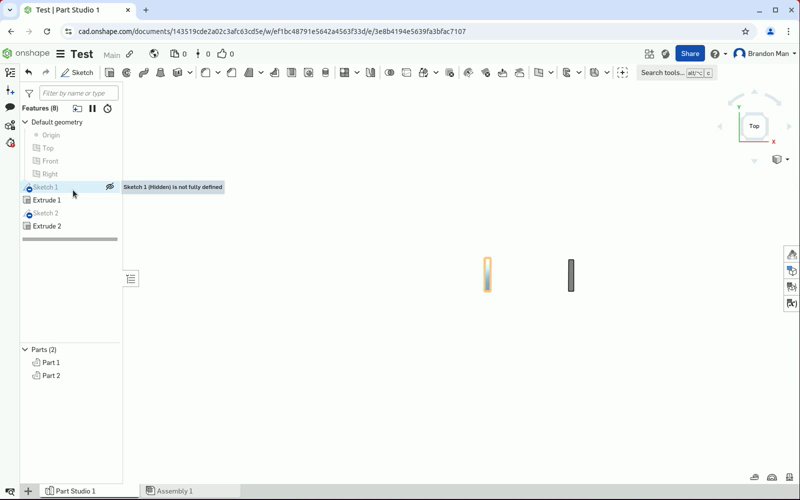
click(73, 189)
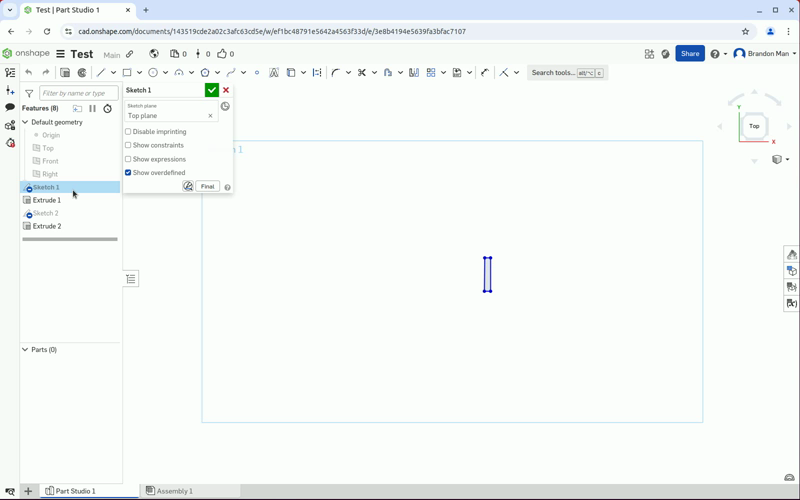
mouse_move(229, 92)
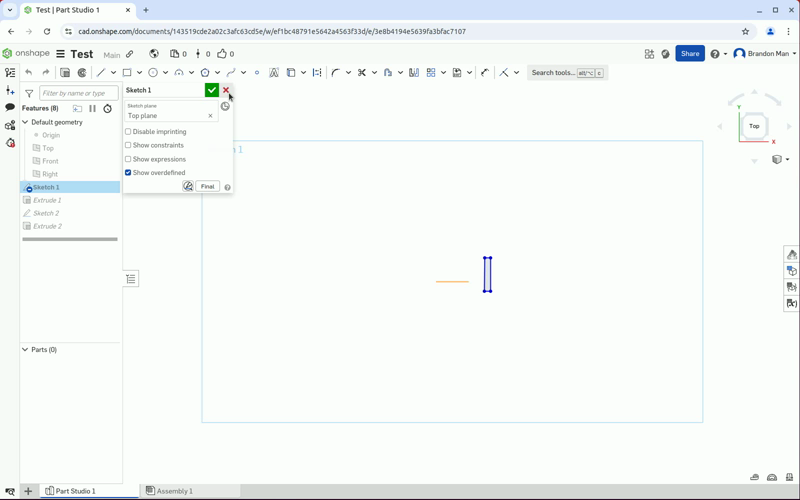
click(229, 92)
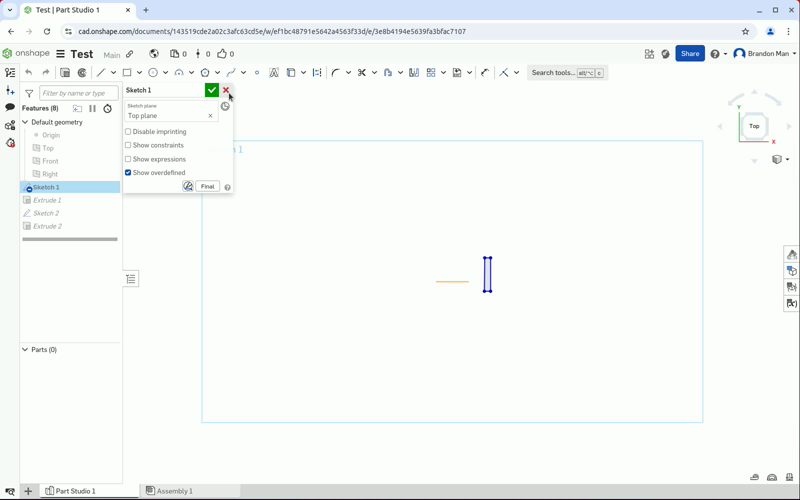
key(shift+s)
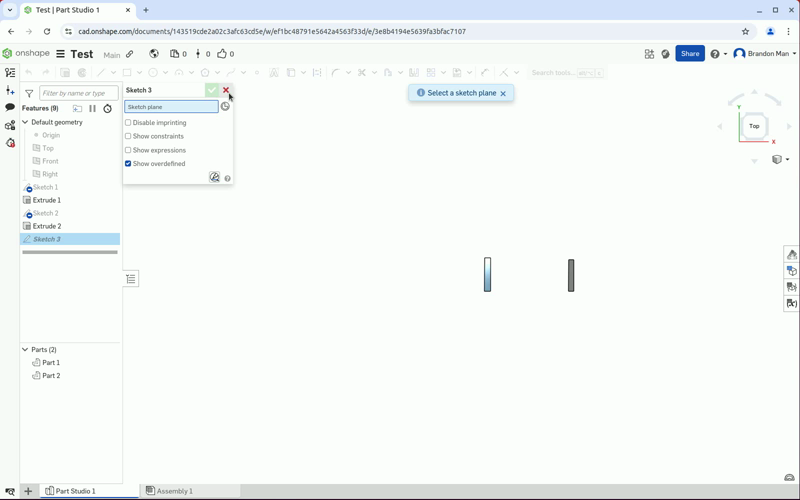
mouse_move(73, 150)
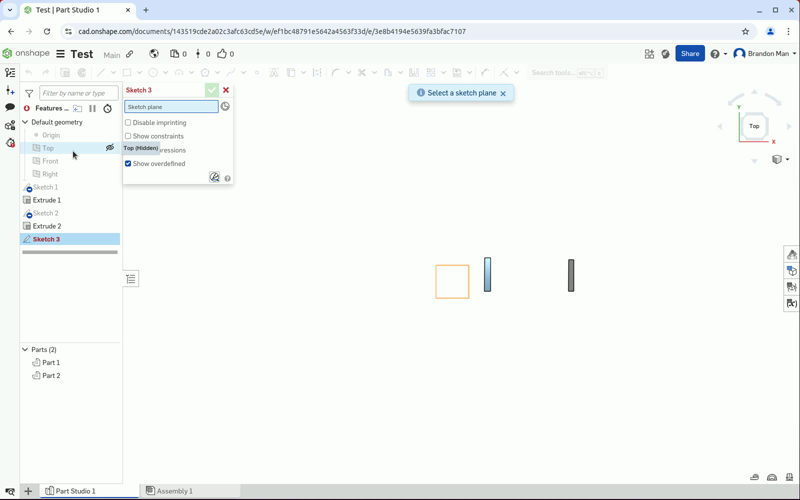
click(73, 150)
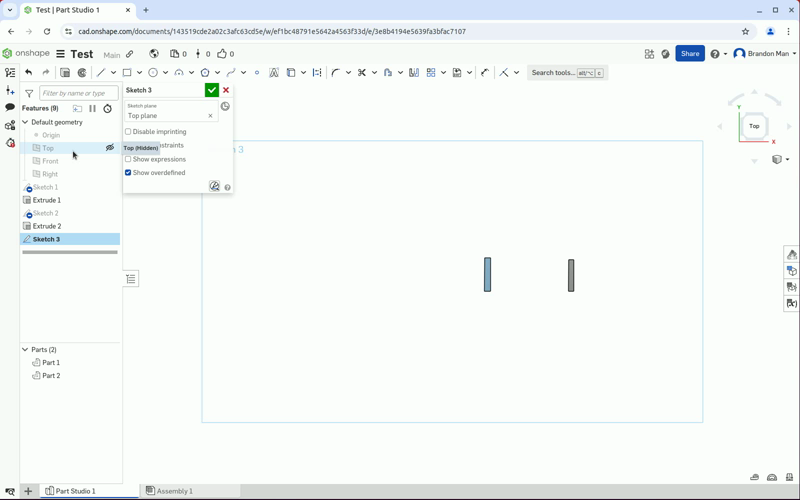
mouse_move(73, 352)
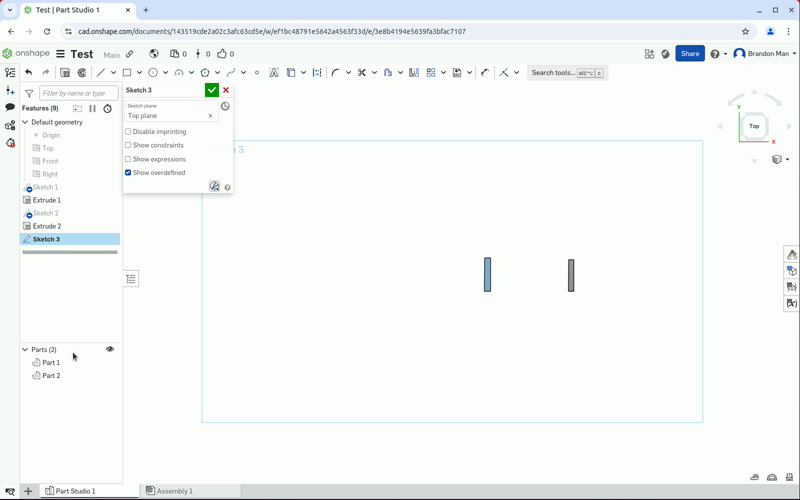
key(y)
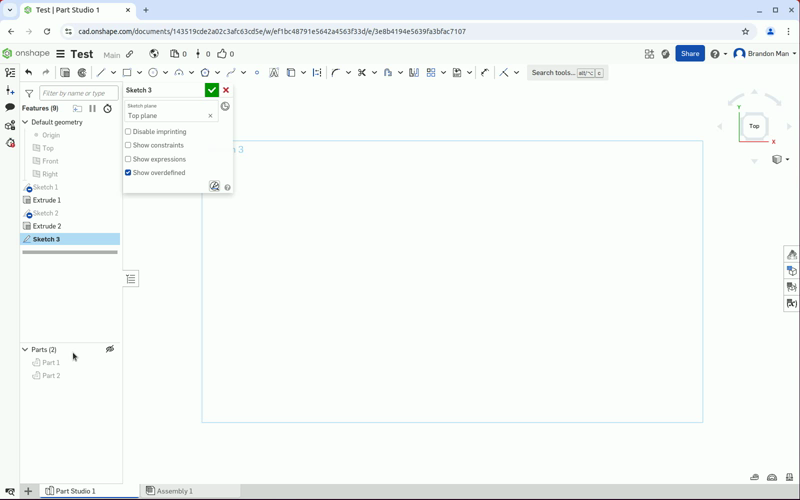
key(l)
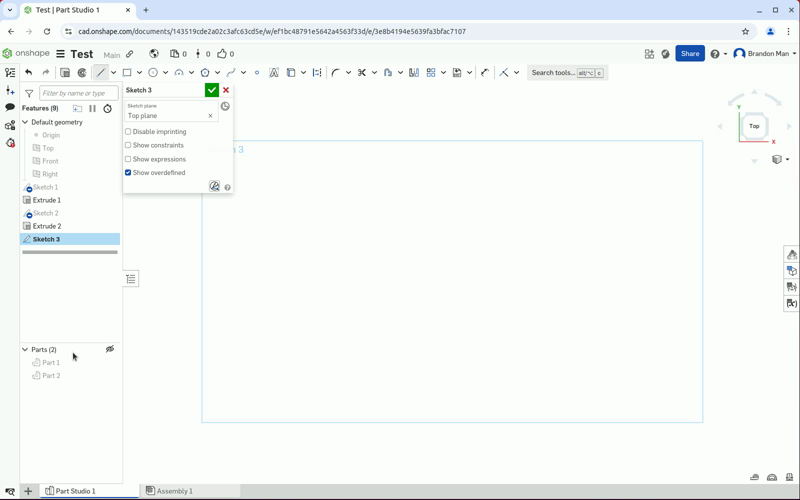
key_down(shift)
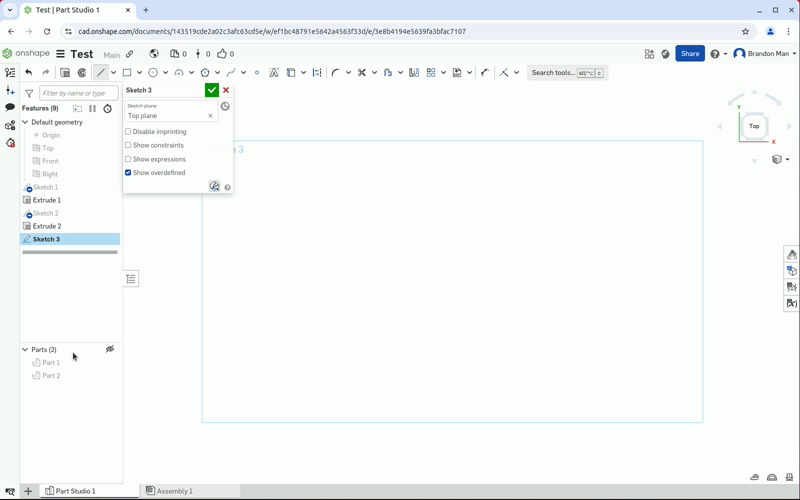
mouse_move(568, 291)
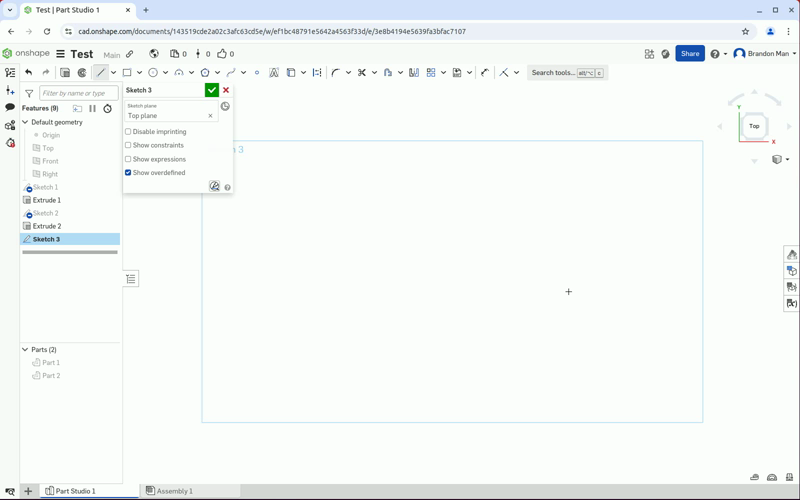
click(568, 291)
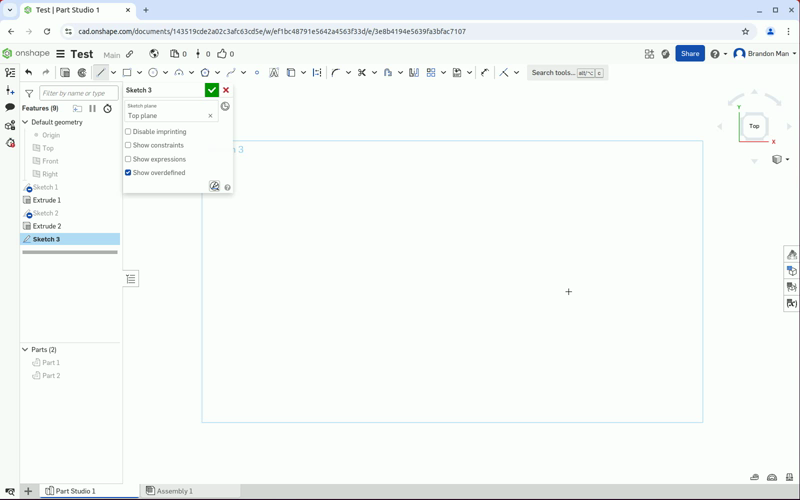
key_up(shift)
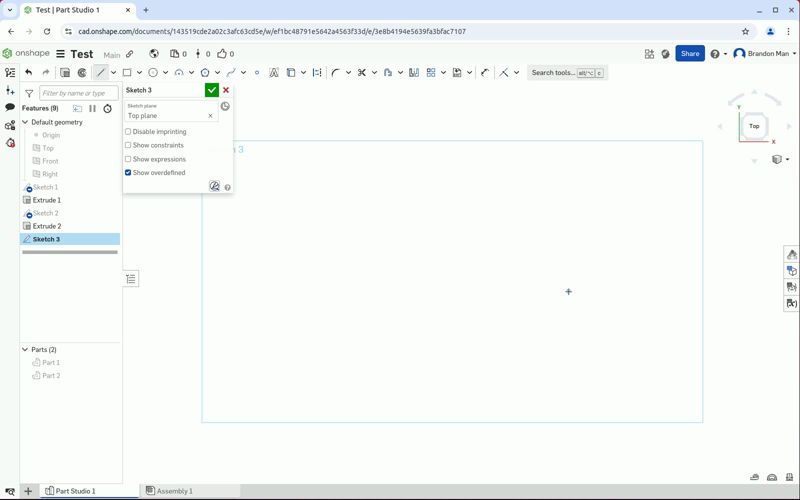
key_down(shift)
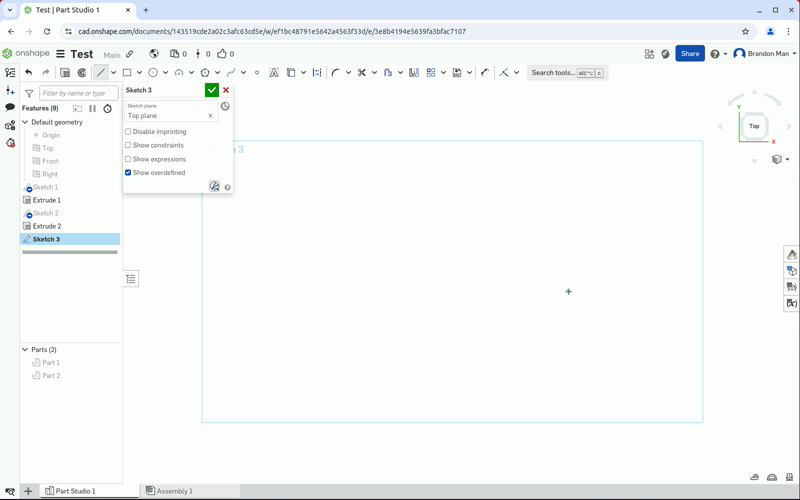
mouse_move(589, 291)
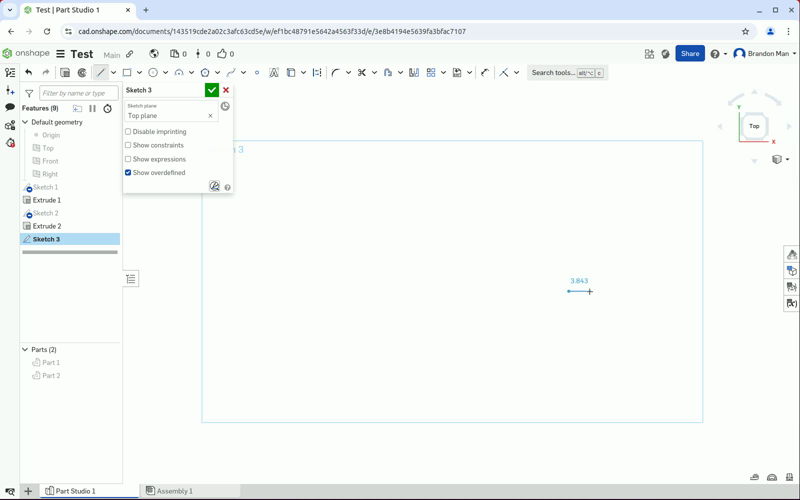
mouse_move(573, 291)
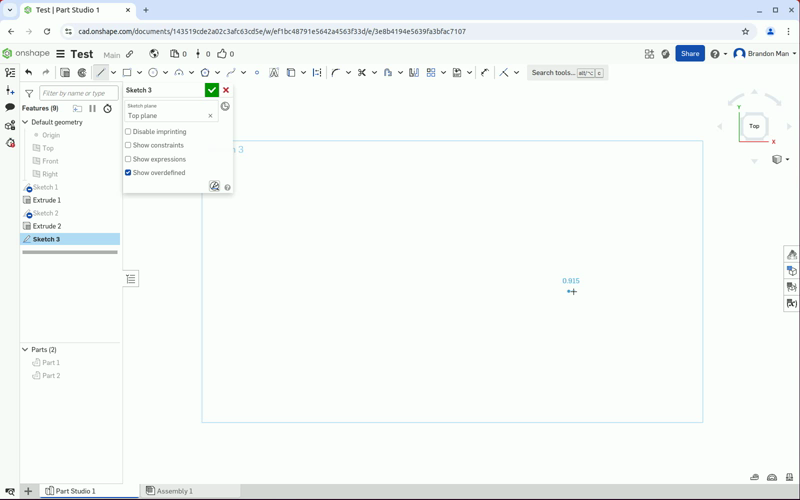
scroll(6)
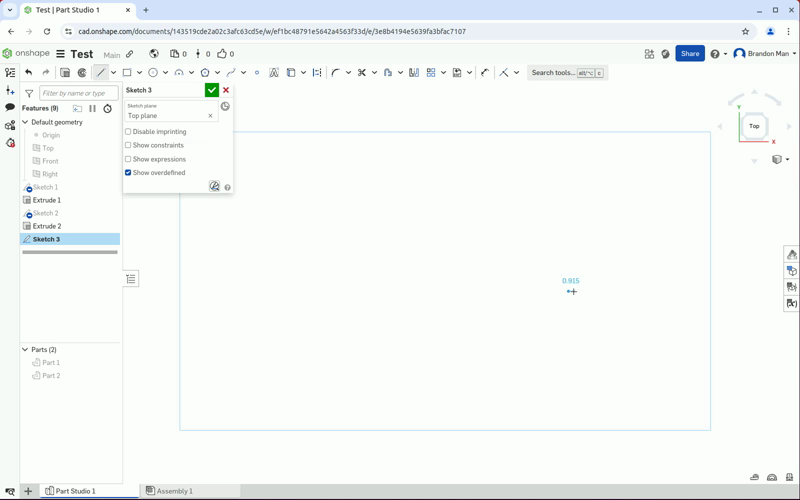
scroll(6)
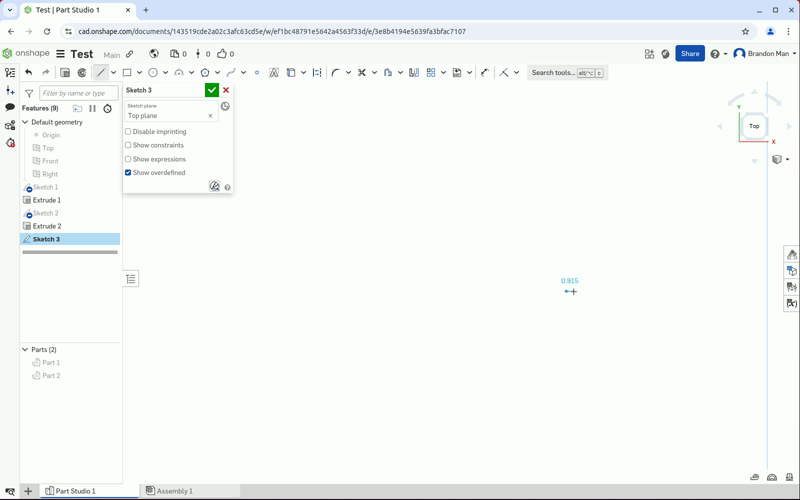
scroll(6)
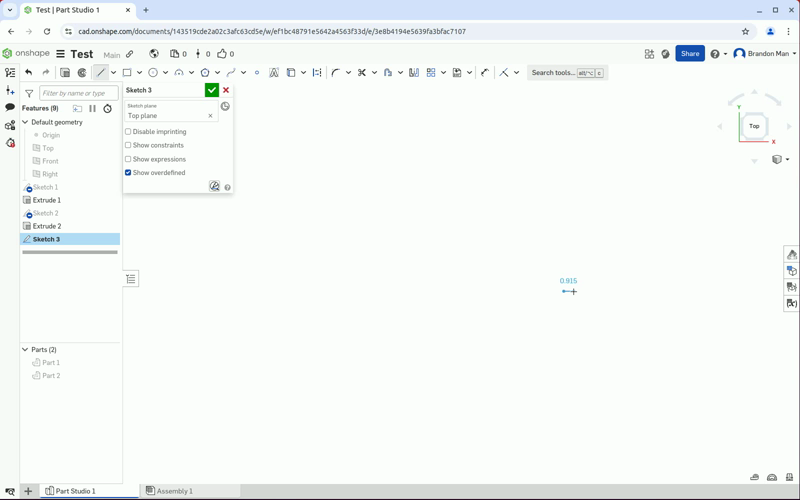
scroll(6)
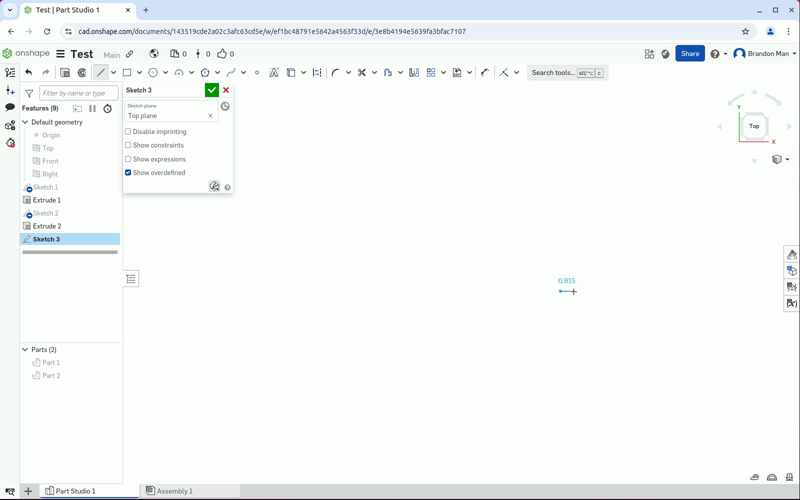
scroll(6)
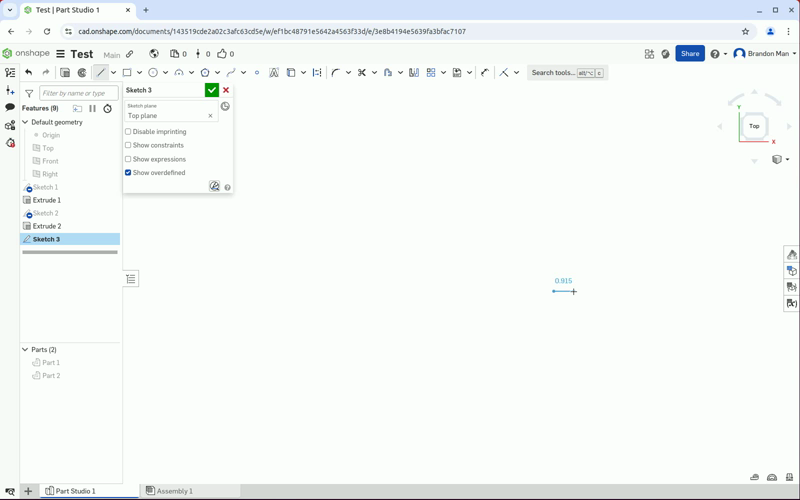
scroll(6)
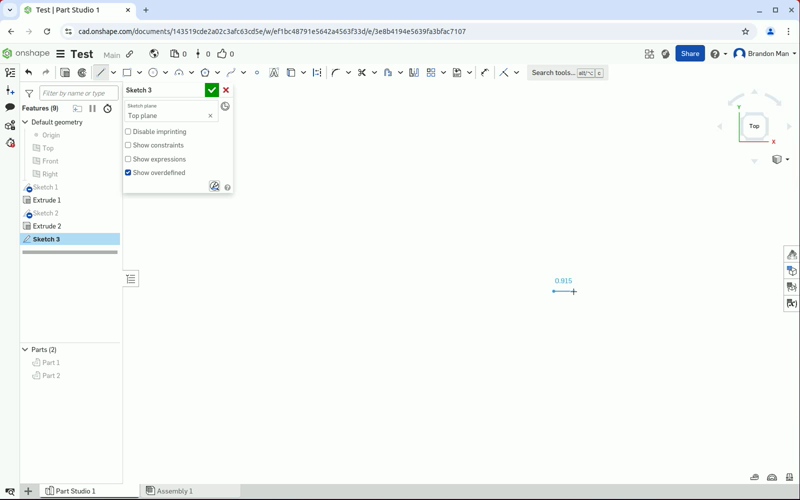
scroll(6)
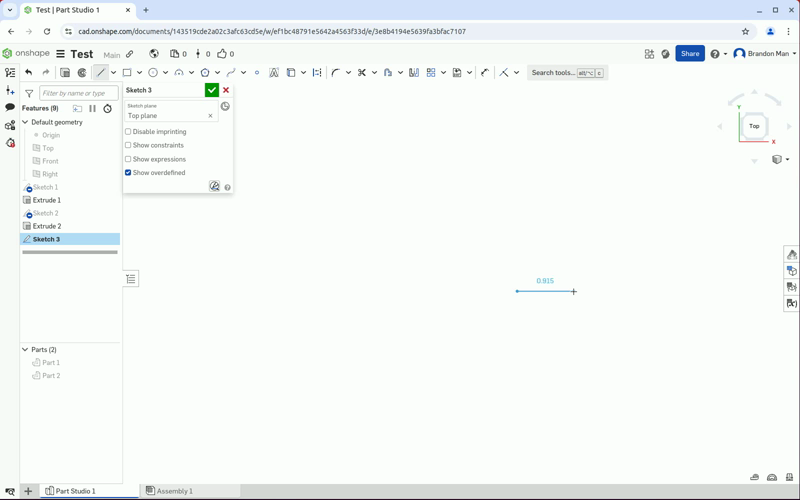
click(573, 291)
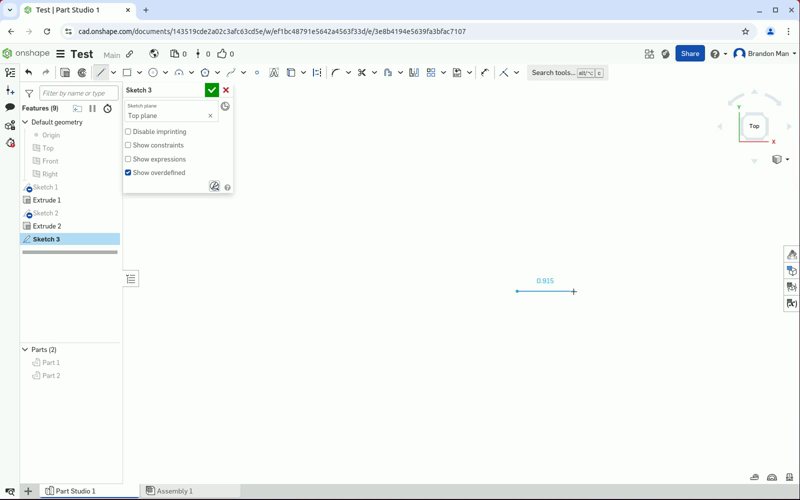
scroll(-6)
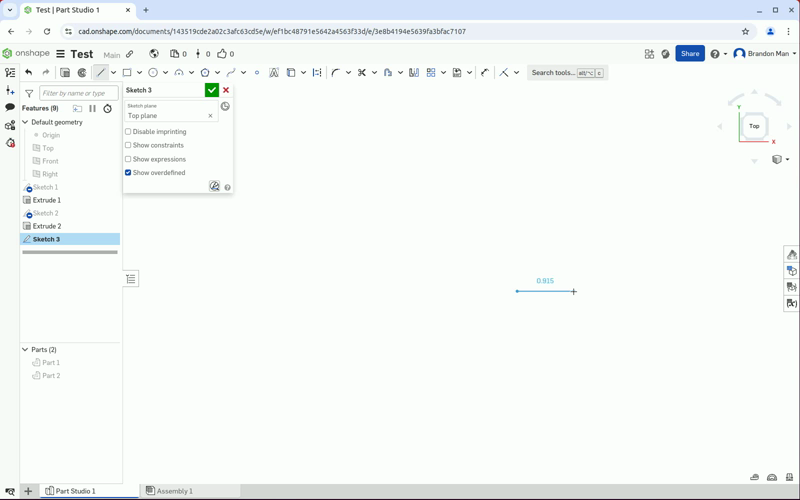
scroll(-6)
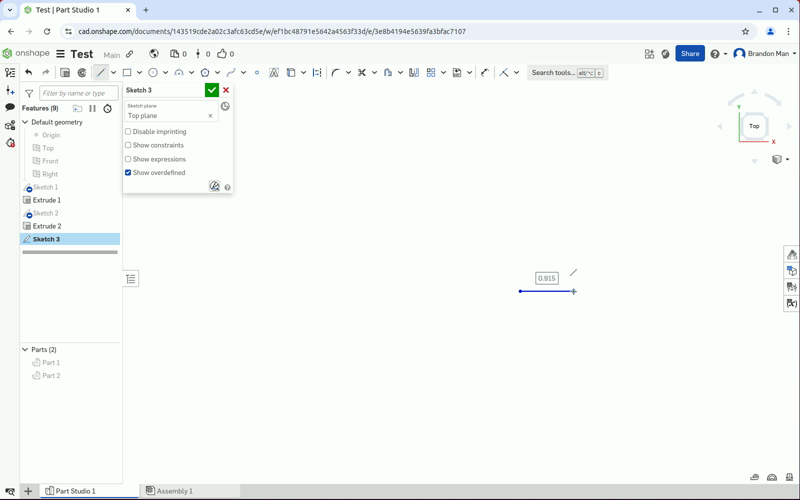
scroll(-6)
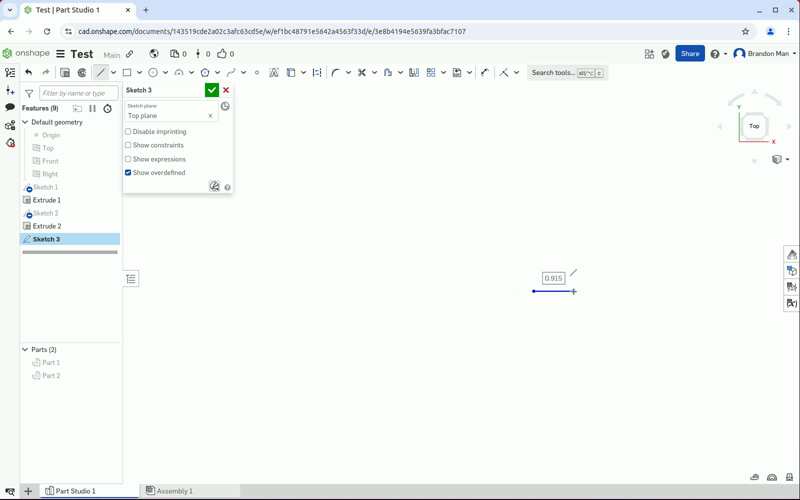
scroll(-6)
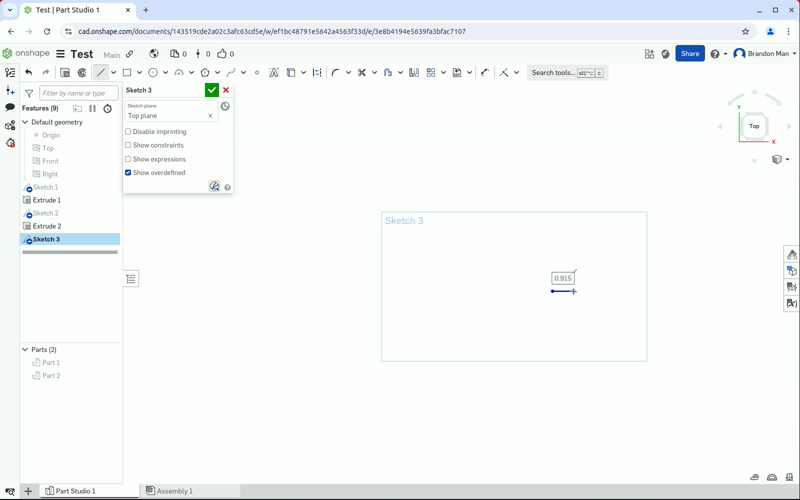
scroll(-6)
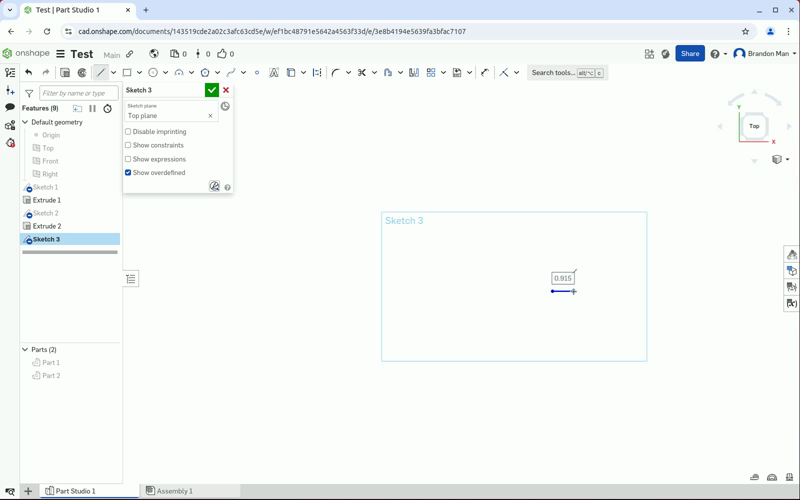
scroll(-6)
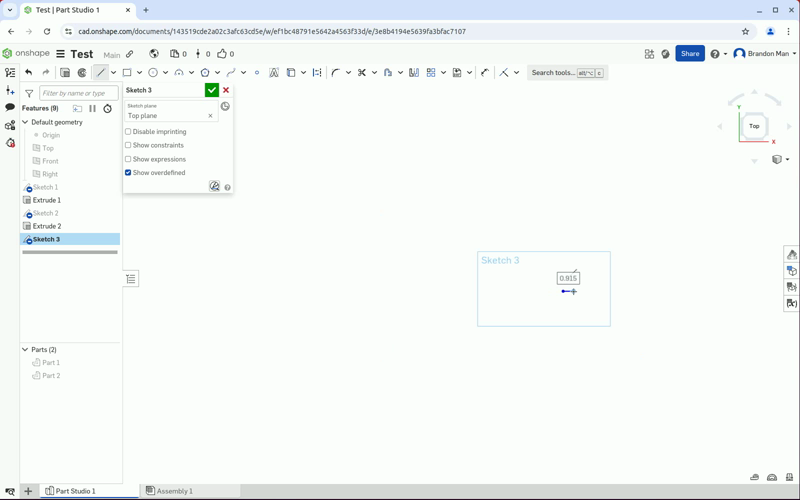
scroll(-6)
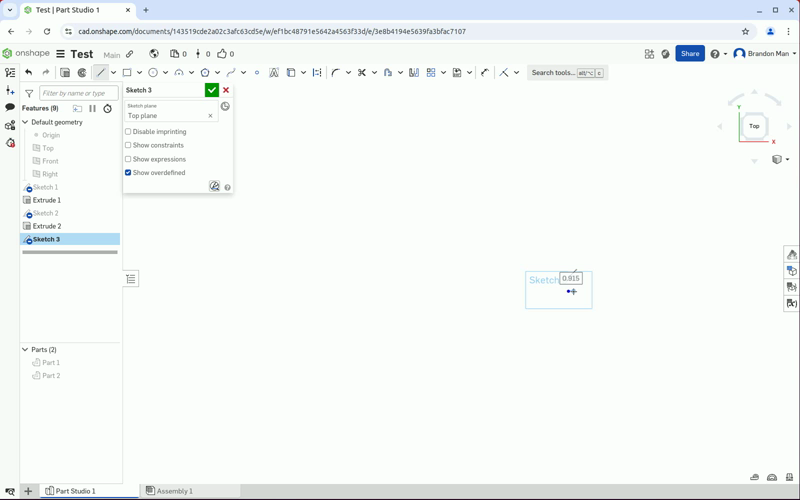
key_up(shift)
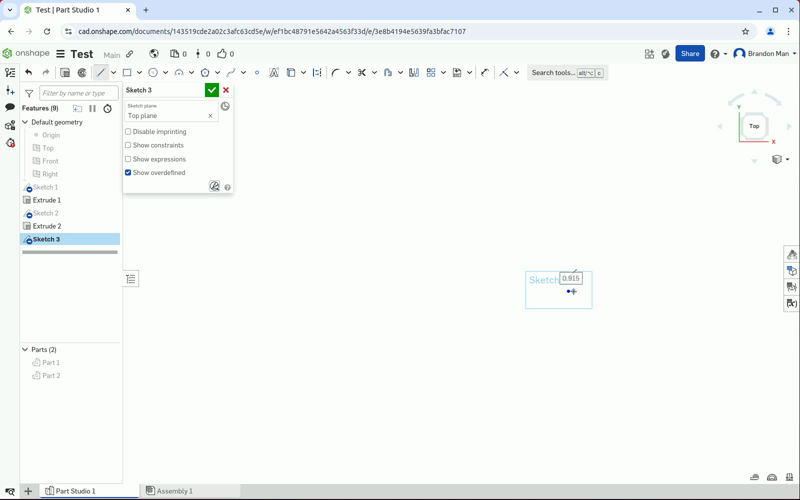
key_down(shift)
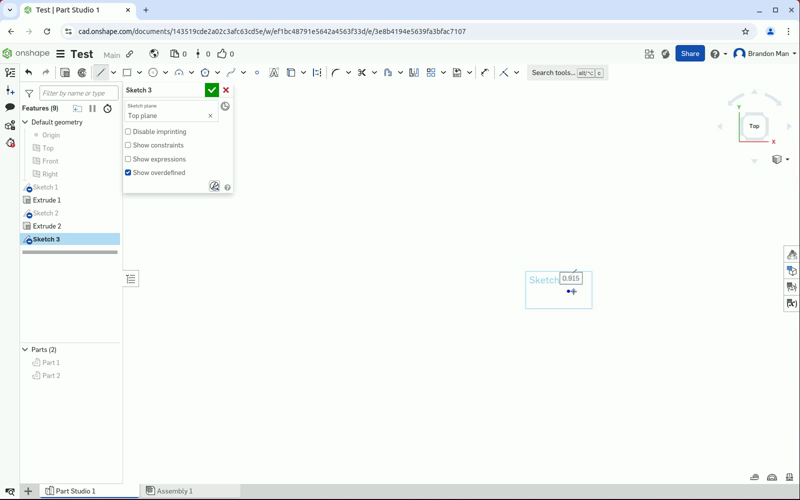
mouse_move(589, 291)
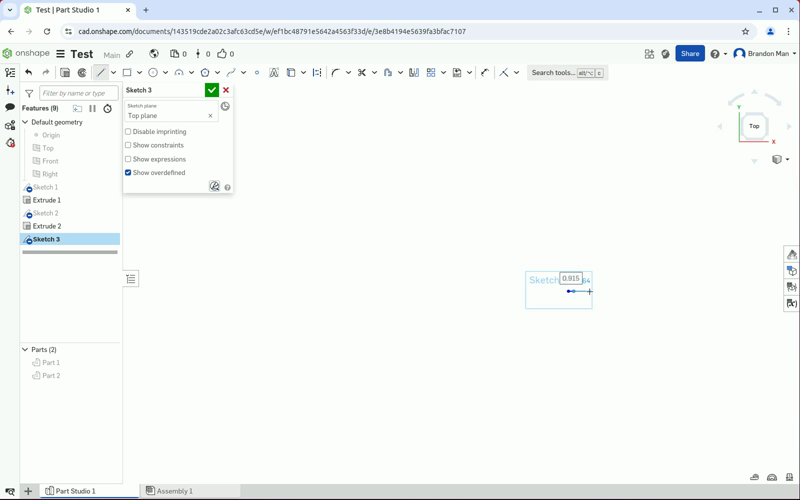
mouse_move(573, 259)
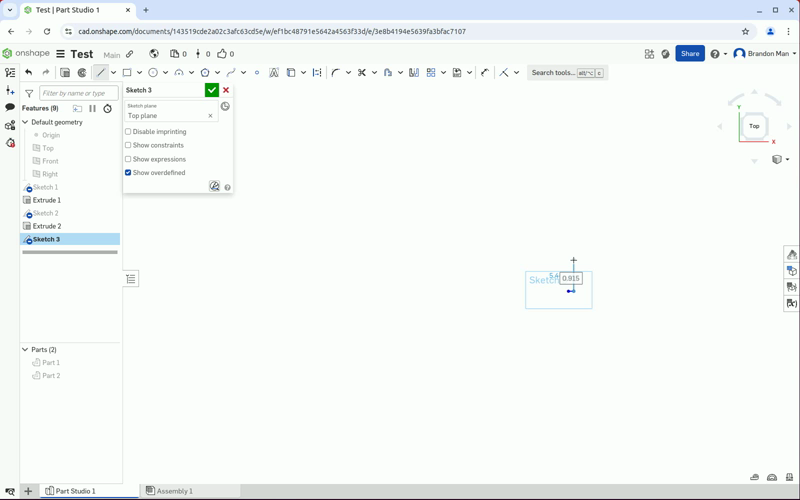
click(573, 259)
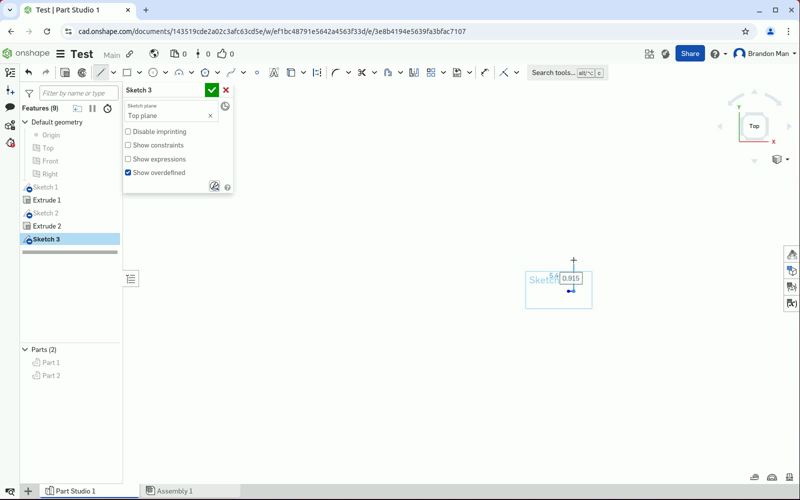
key_up(shift)
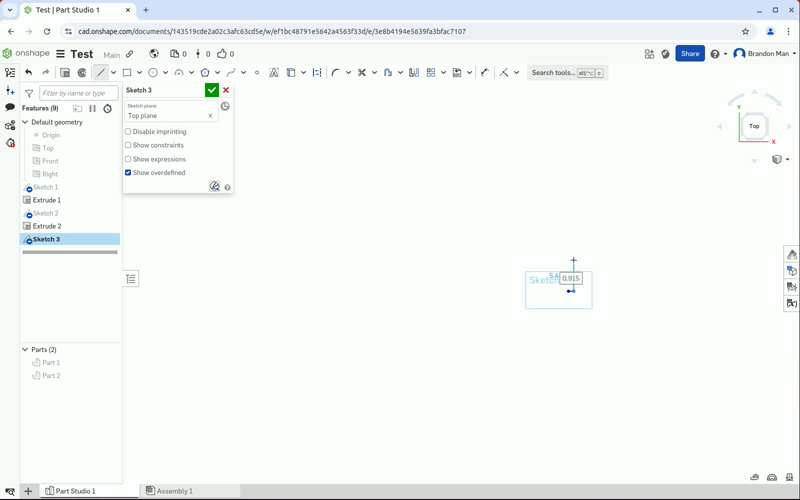
key_down(shift)
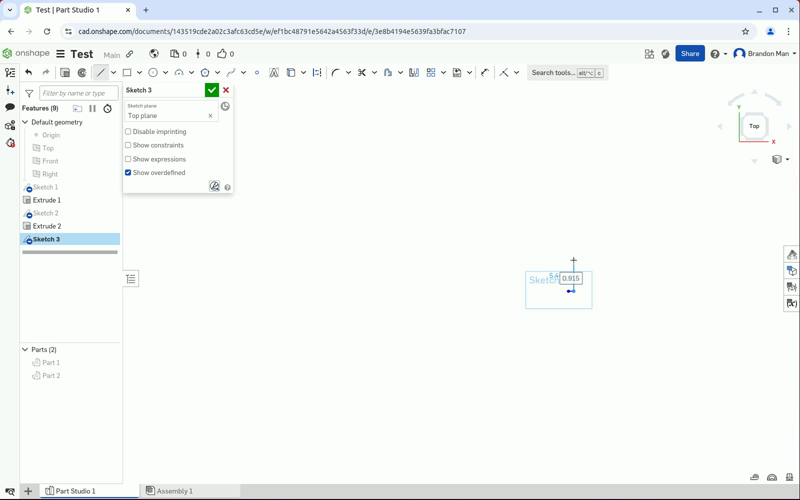
mouse_move(589, 259)
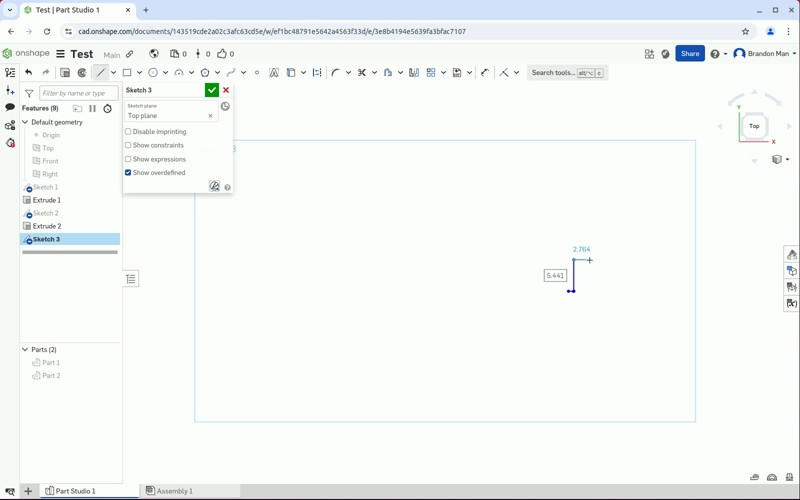
mouse_move(568, 259)
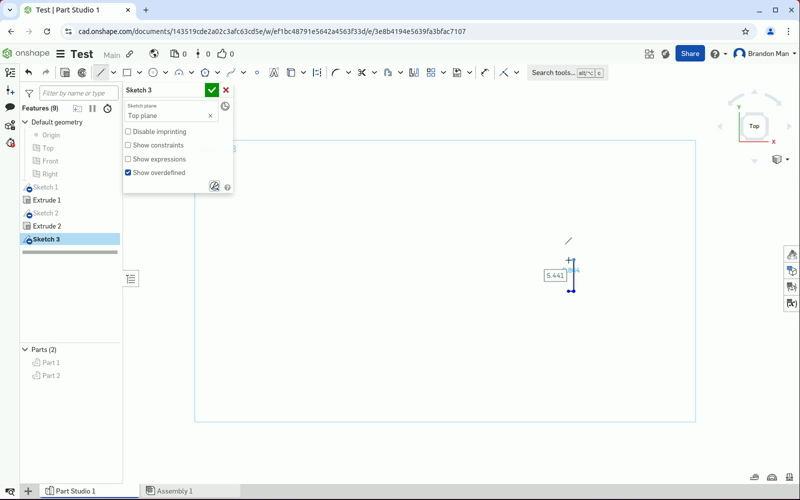
scroll(6)
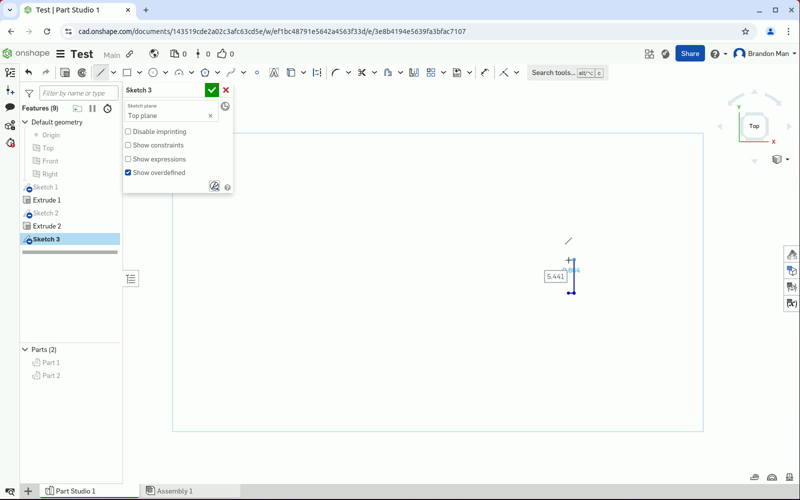
scroll(6)
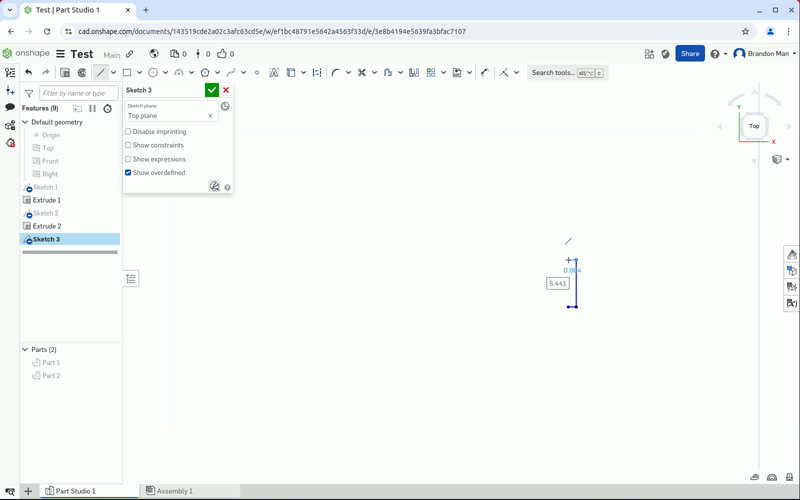
scroll(6)
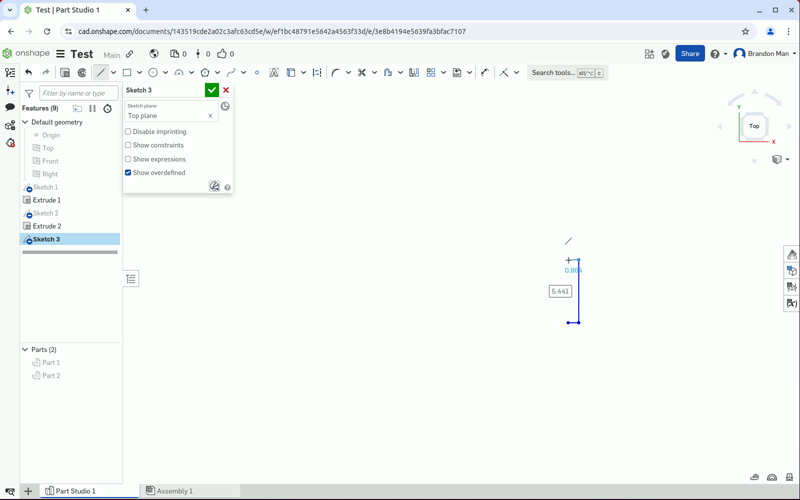
scroll(6)
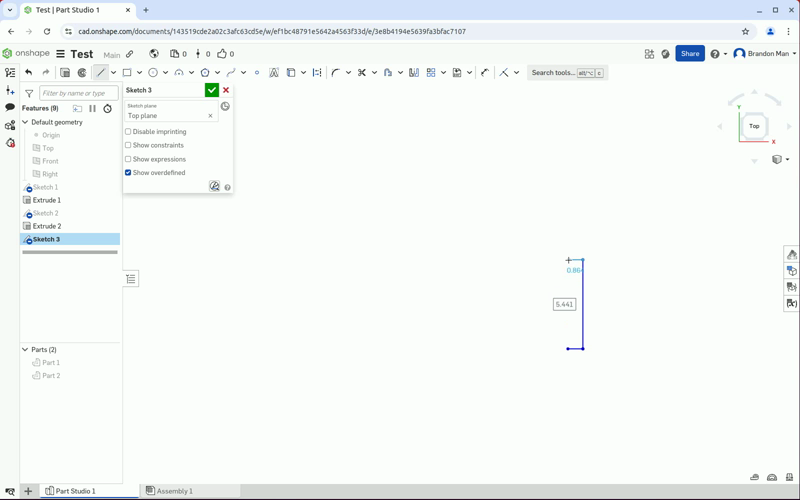
scroll(6)
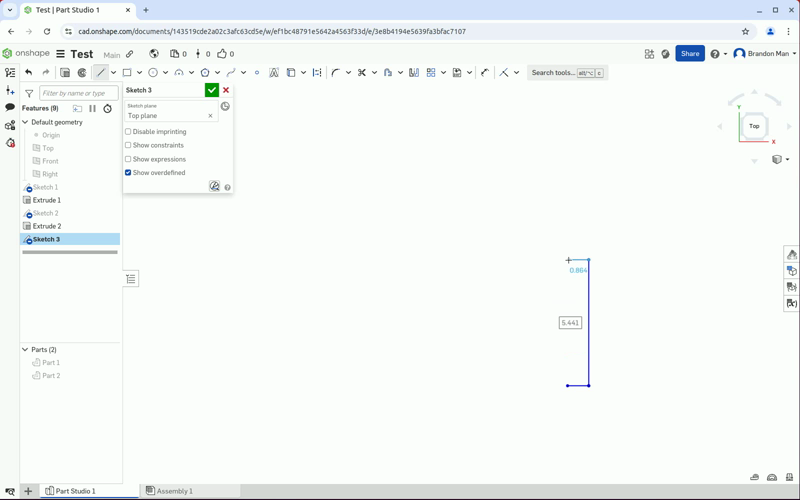
scroll(6)
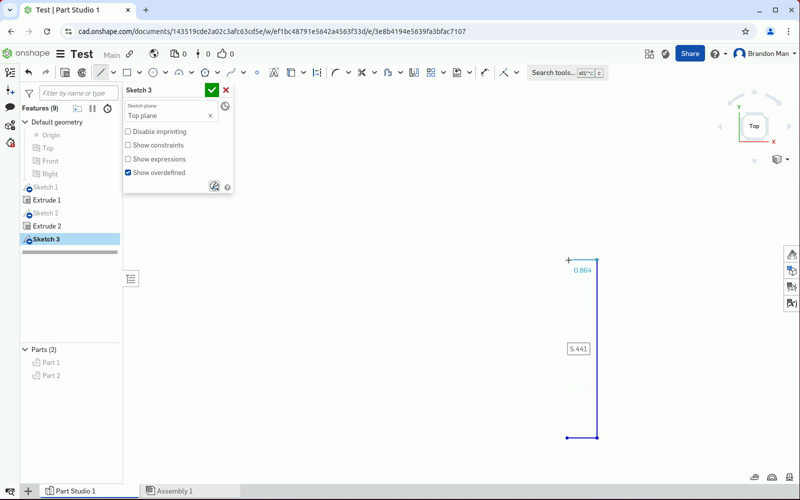
scroll(6)
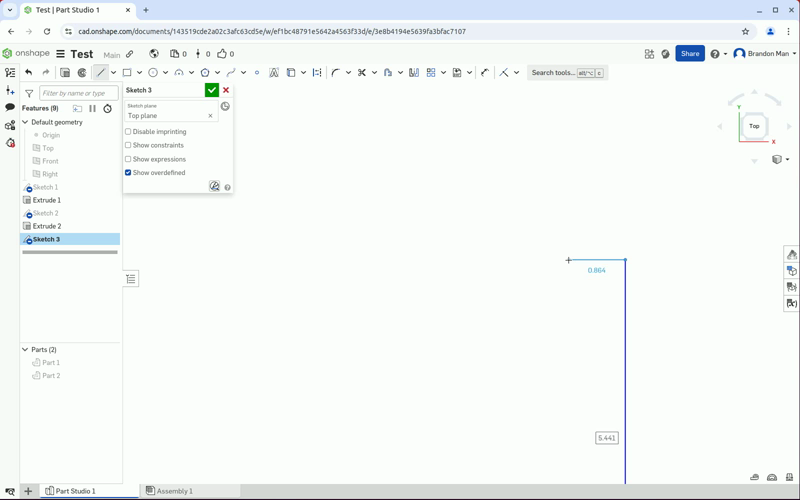
click(568, 259)
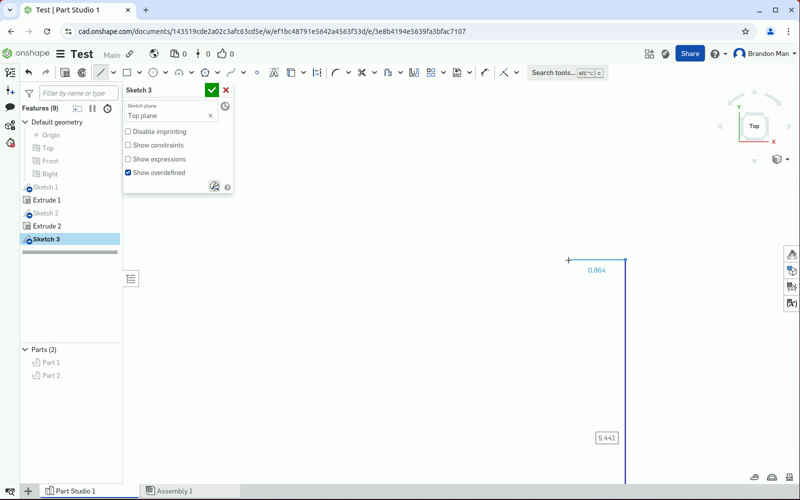
scroll(-6)
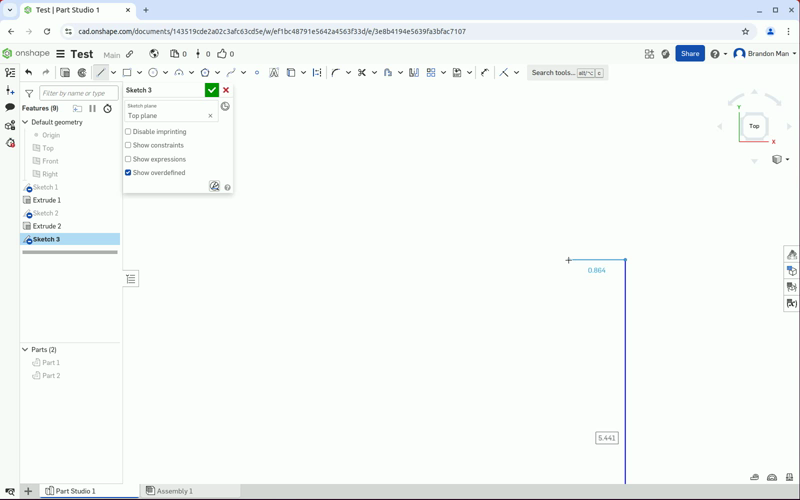
scroll(-6)
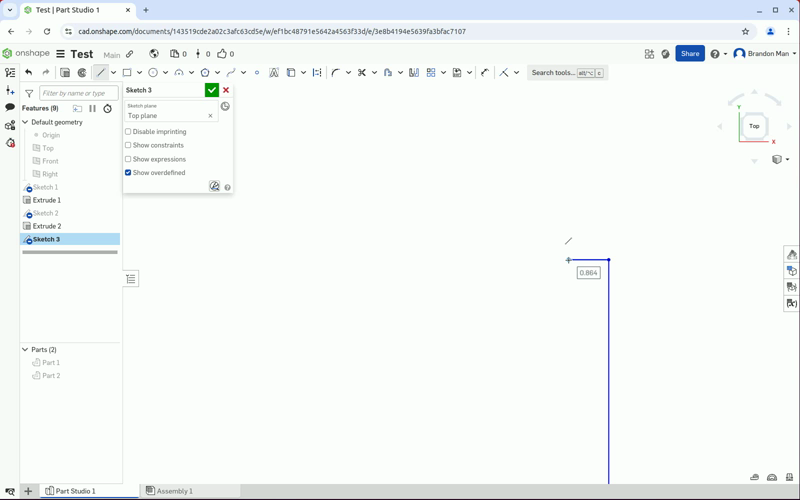
scroll(-6)
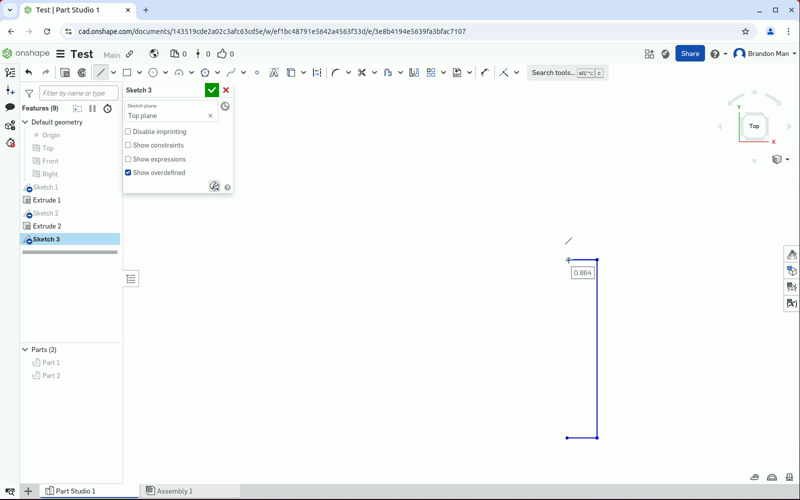
scroll(-6)
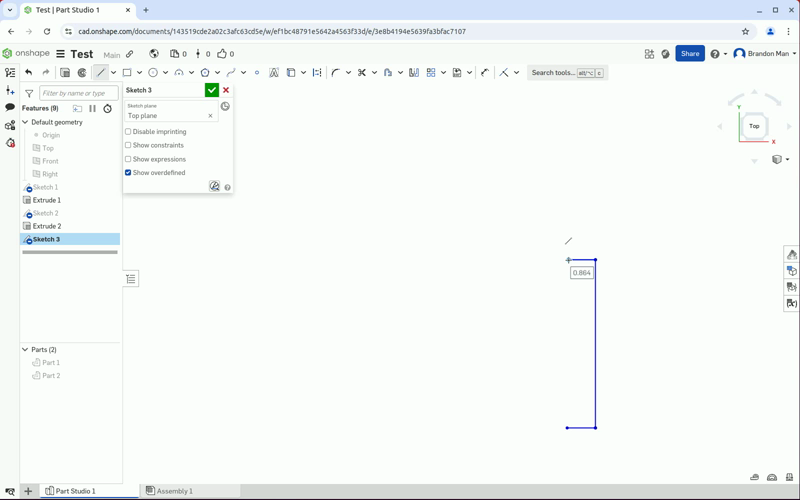
scroll(-6)
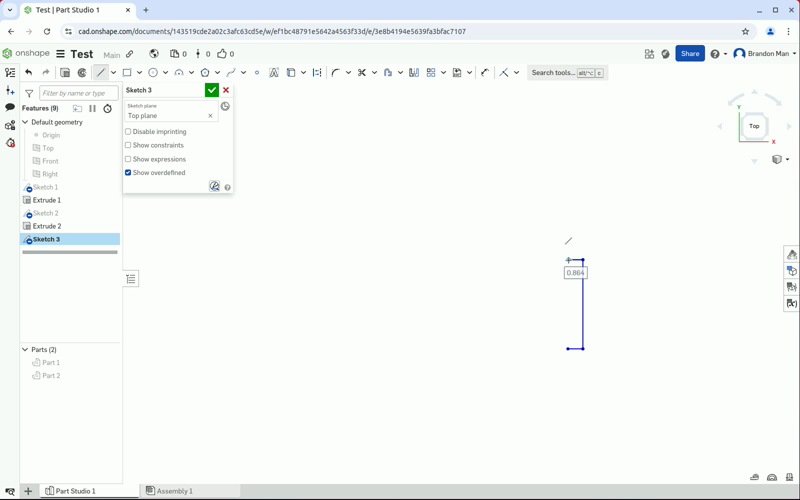
scroll(-6)
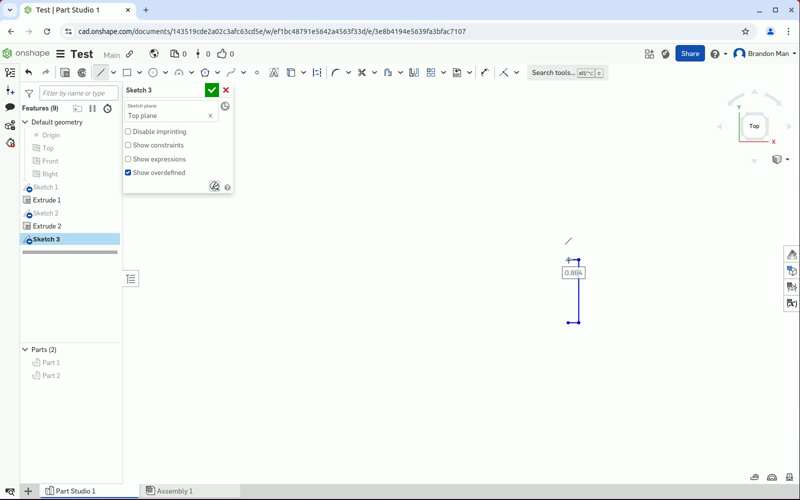
scroll(-6)
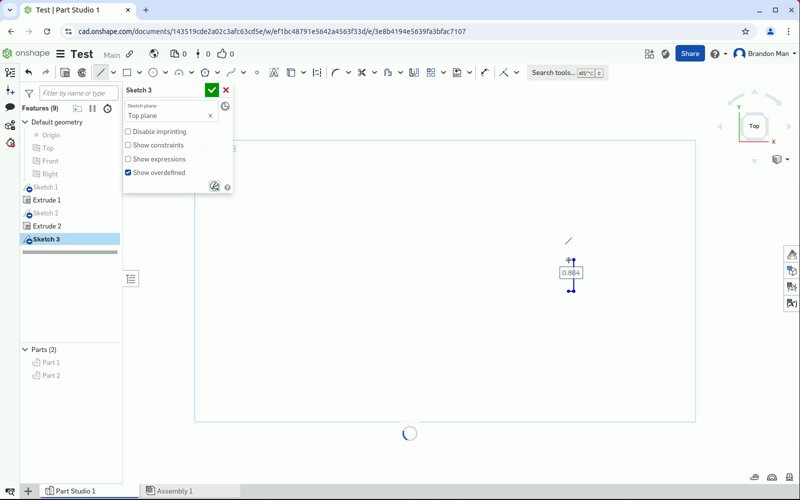
key_up(shift)
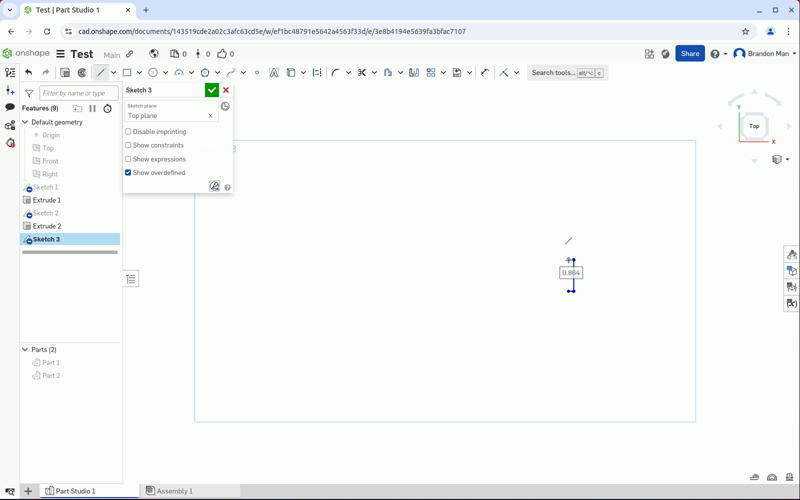
mouse_move(589, 259)
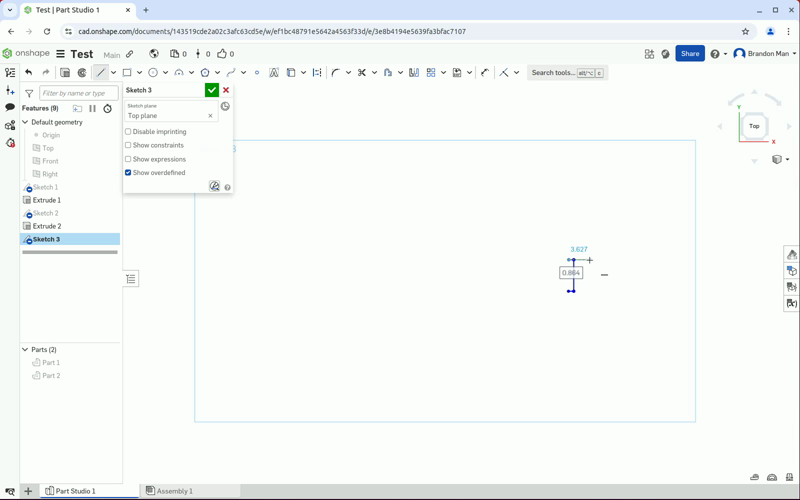
key_down(shift)
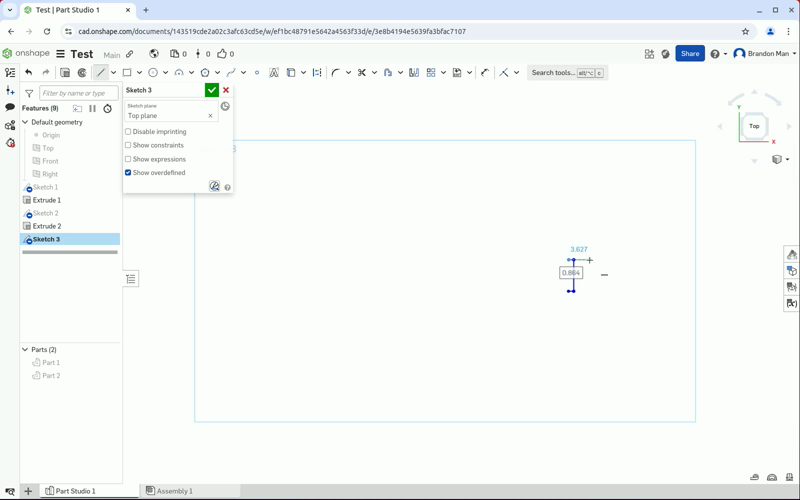
mouse_move(568, 291)
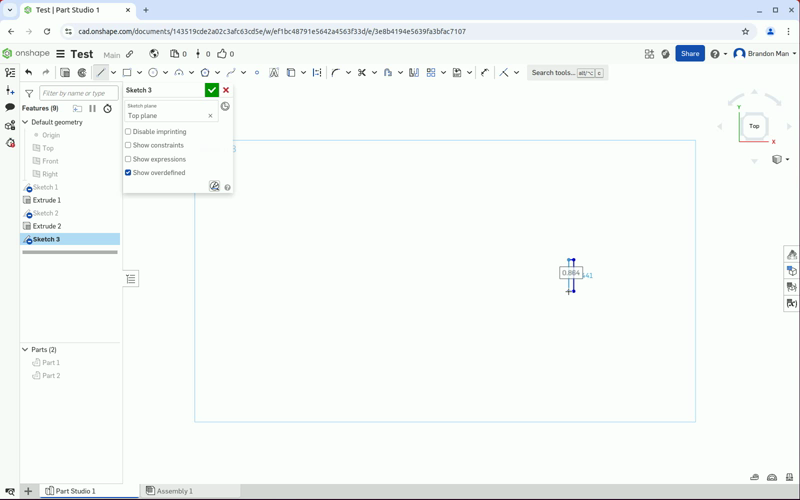
key_up(shift)
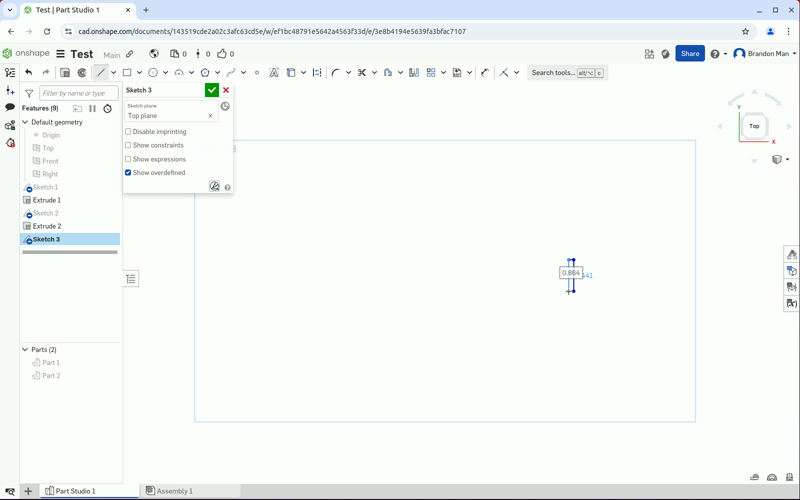
click(568, 291)
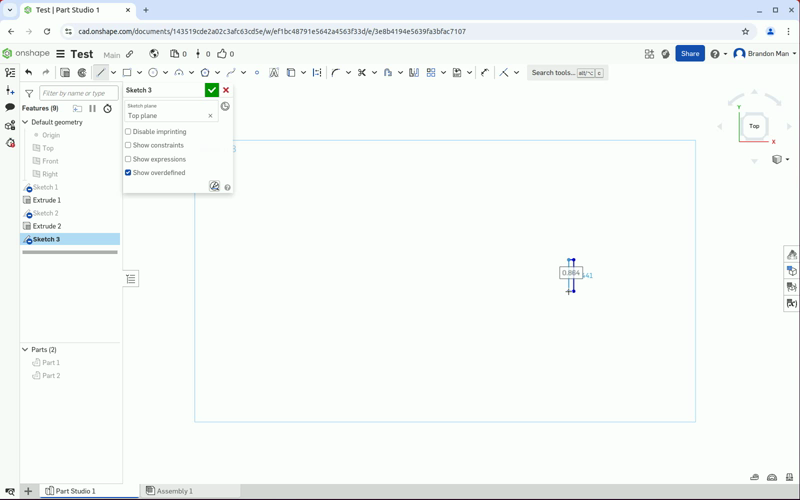
key(esc)
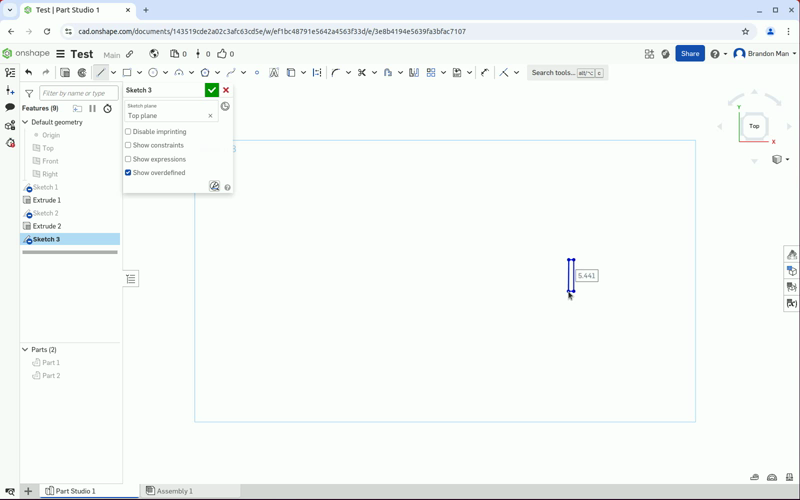
mouse_move(568, 284)
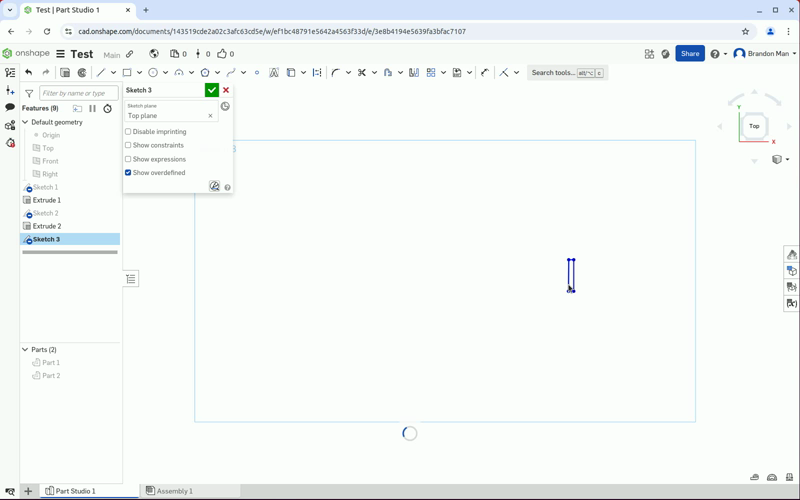
scroll(6)
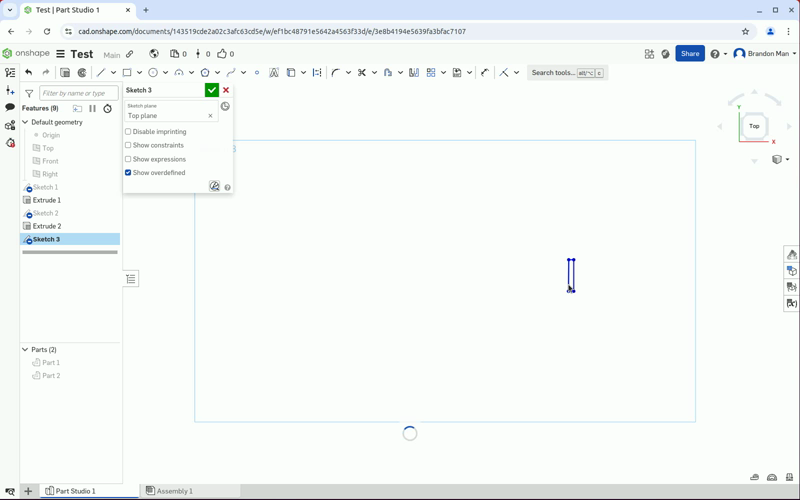
scroll(6)
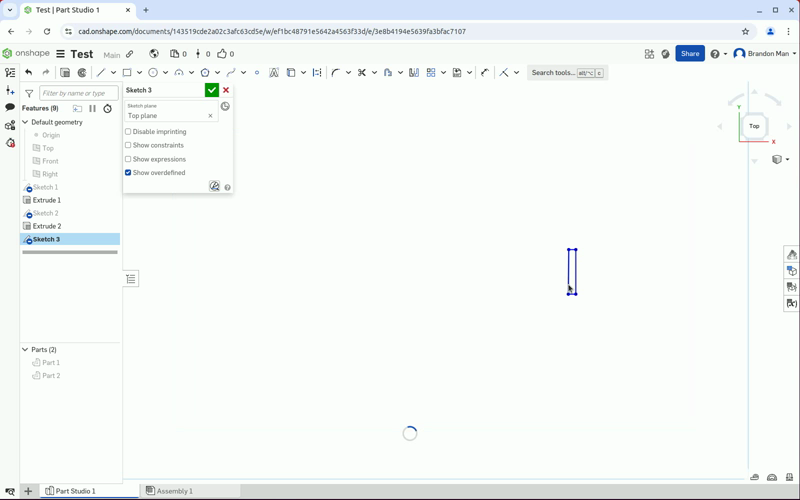
scroll(6)
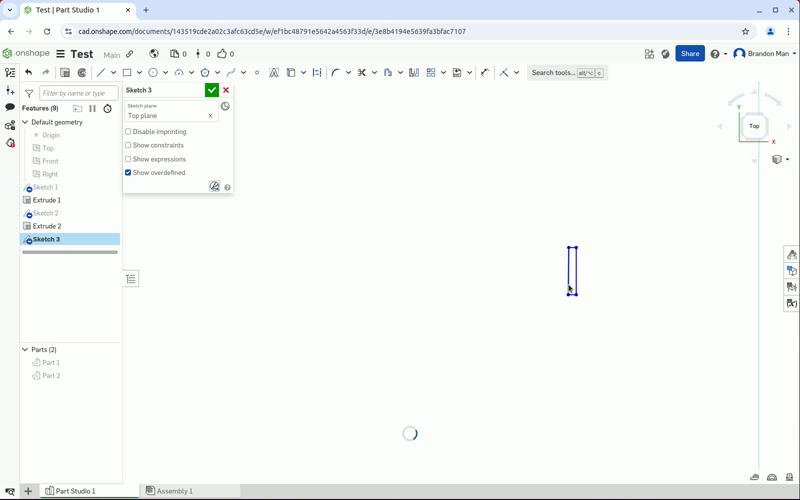
scroll(6)
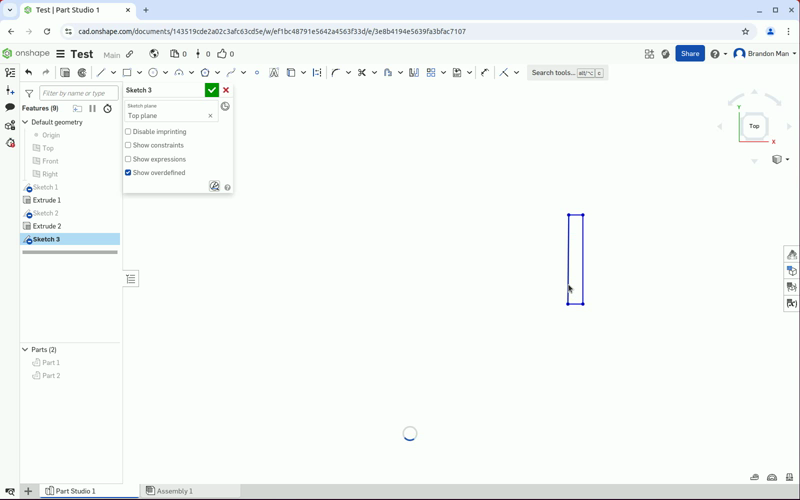
scroll(6)
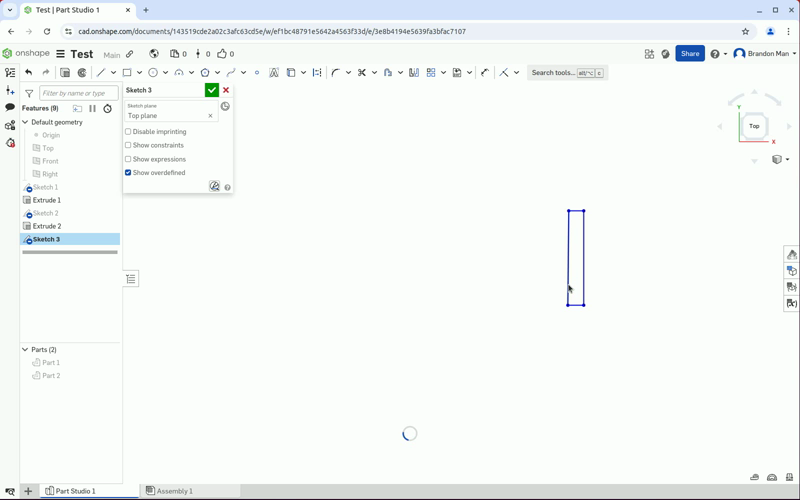
scroll(6)
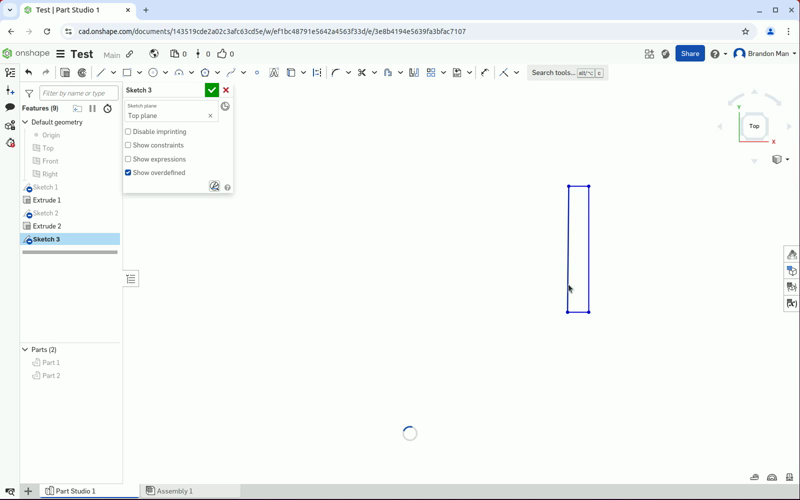
scroll(6)
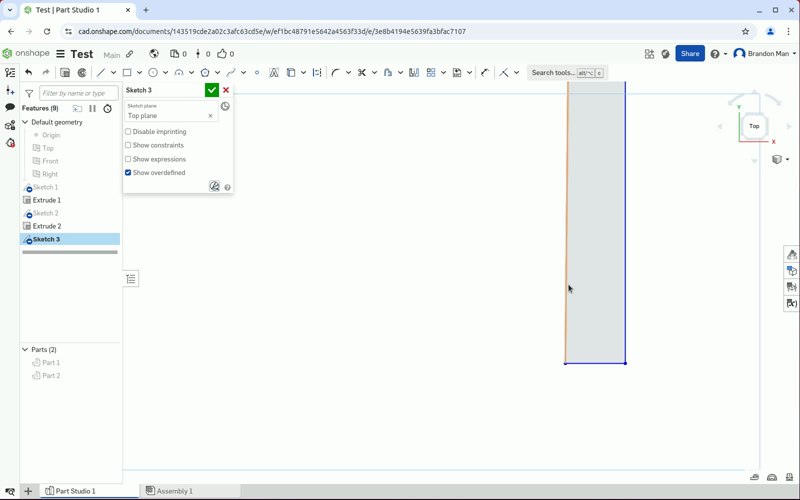
click(568, 284)
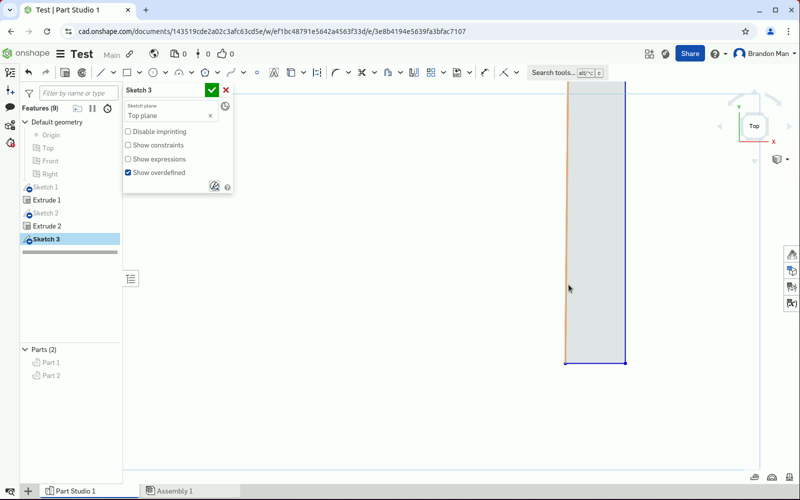
scroll(-6)
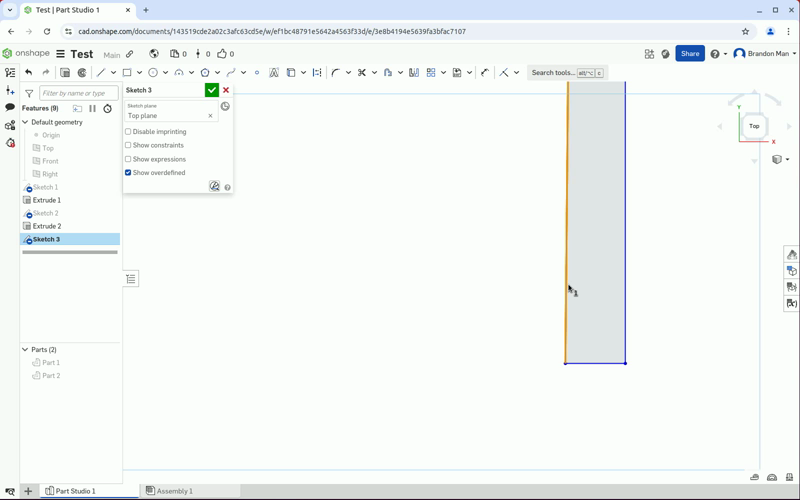
scroll(-6)
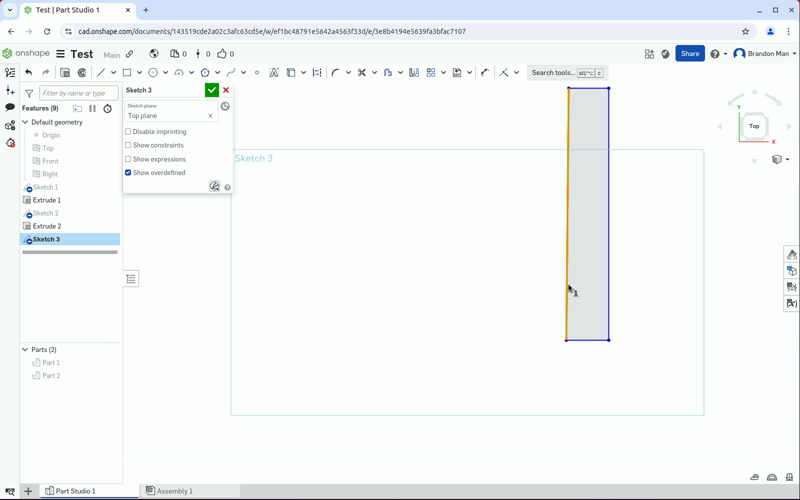
scroll(-6)
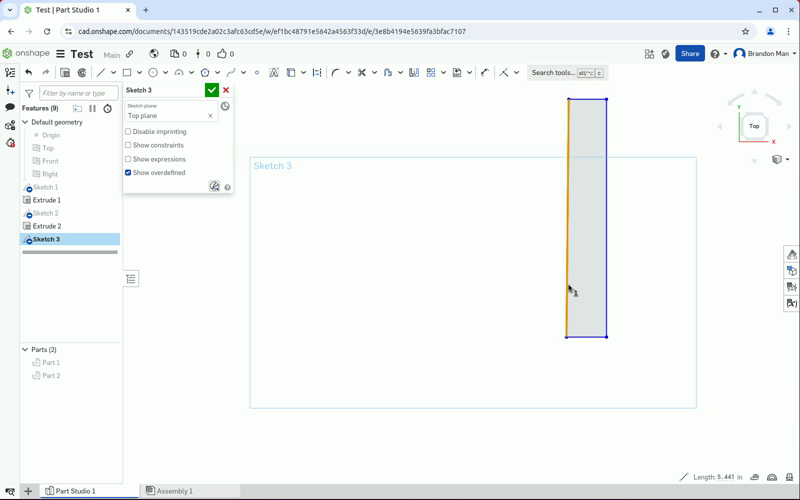
scroll(-6)
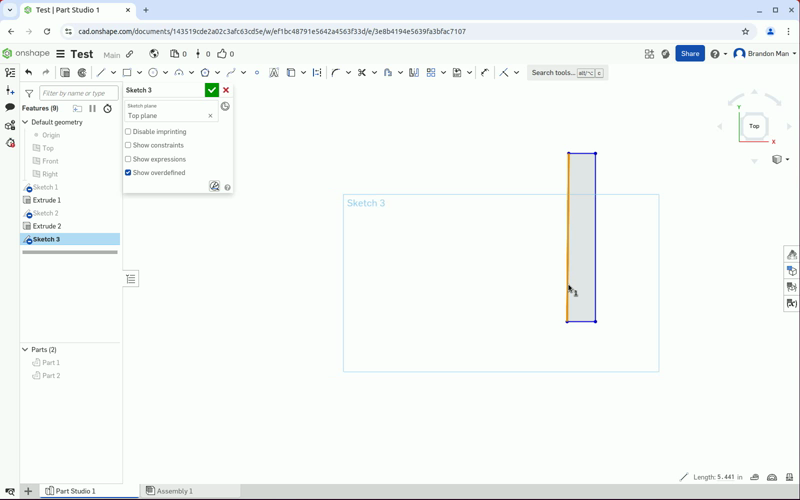
scroll(-6)
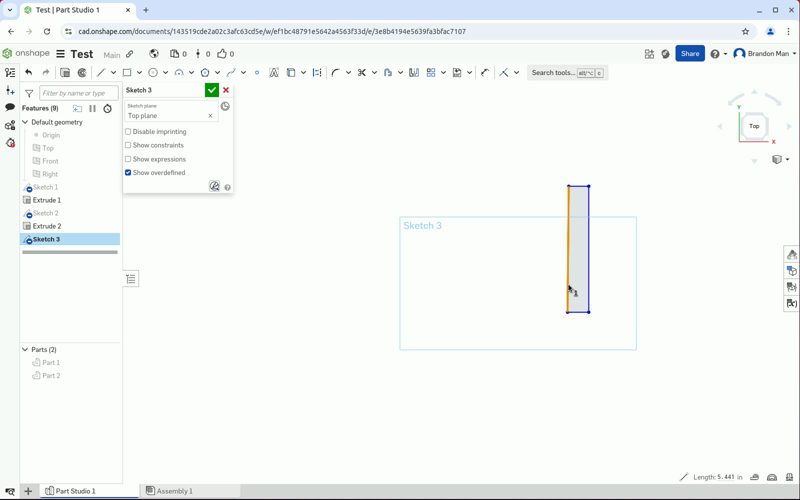
scroll(-6)
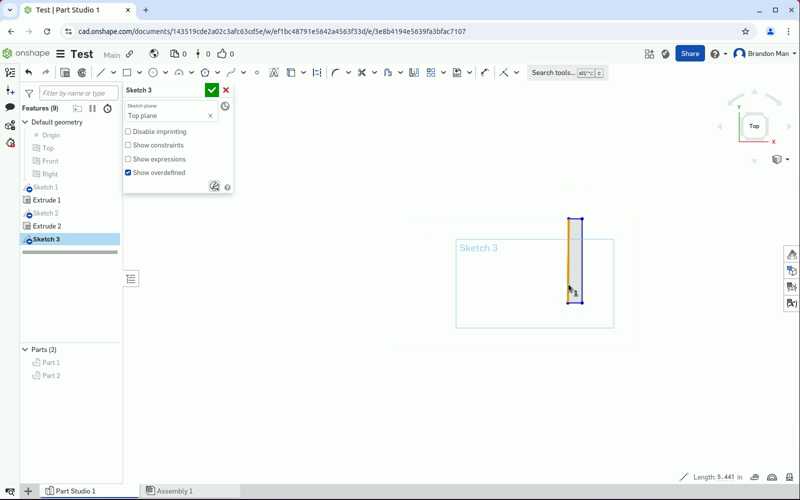
scroll(-6)
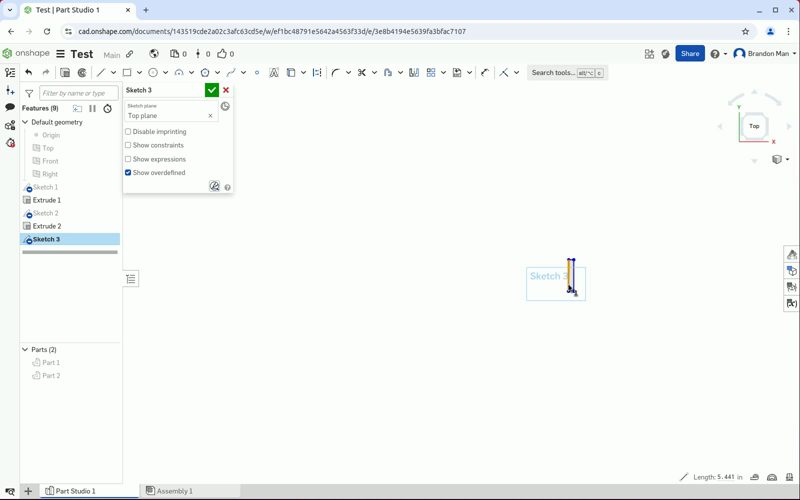
mouse_move(73, 352)
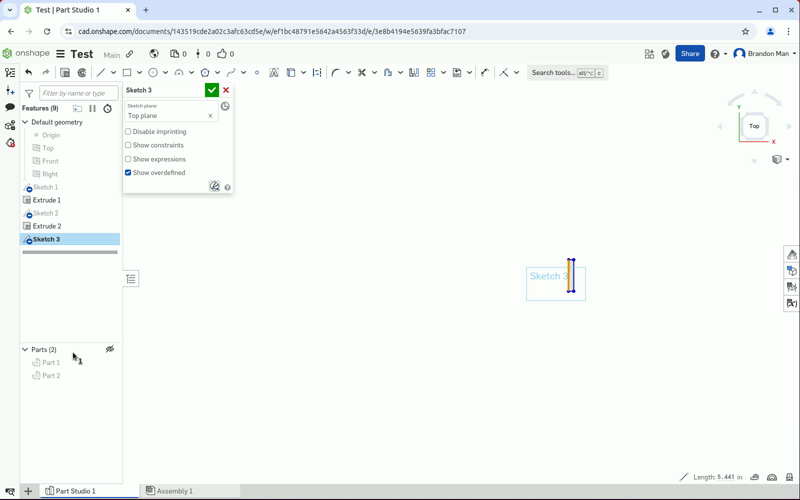
key(shift+y)
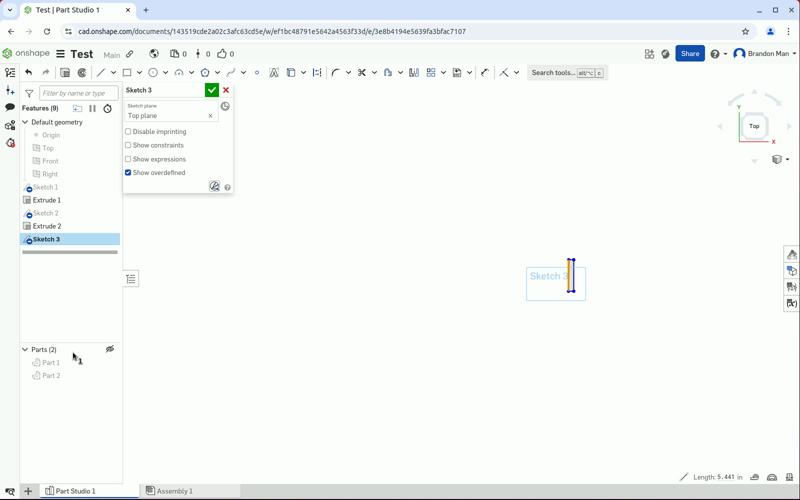
key(shift+e)
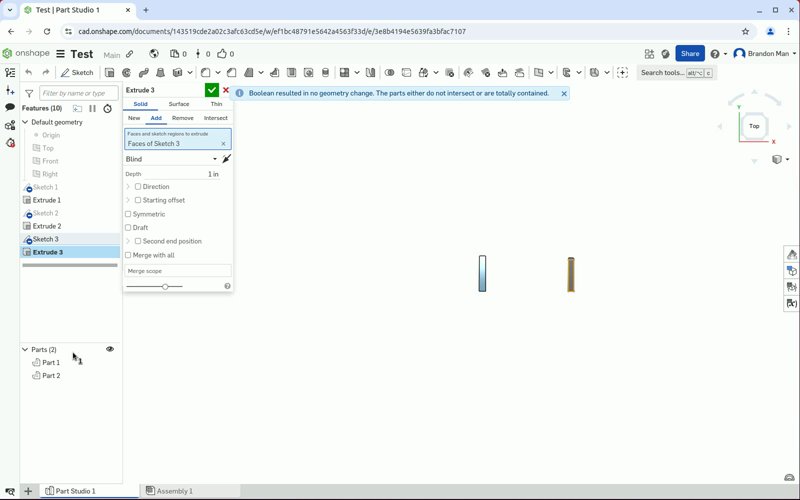
mouse_move(143, 106)
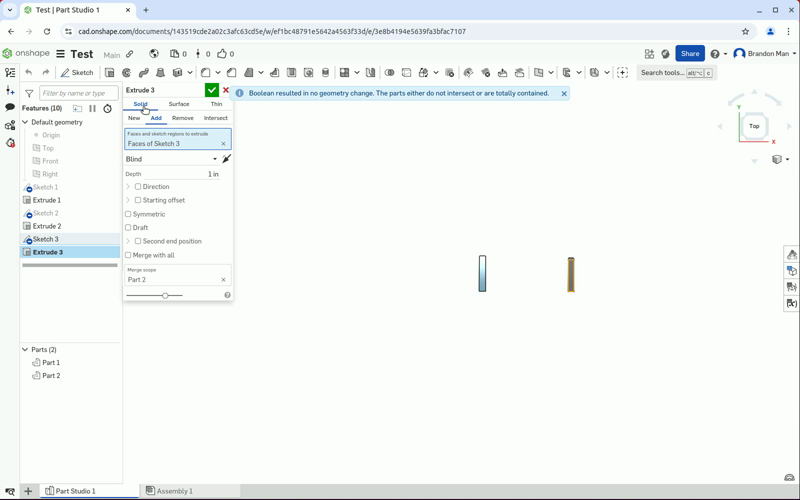
click(143, 106)
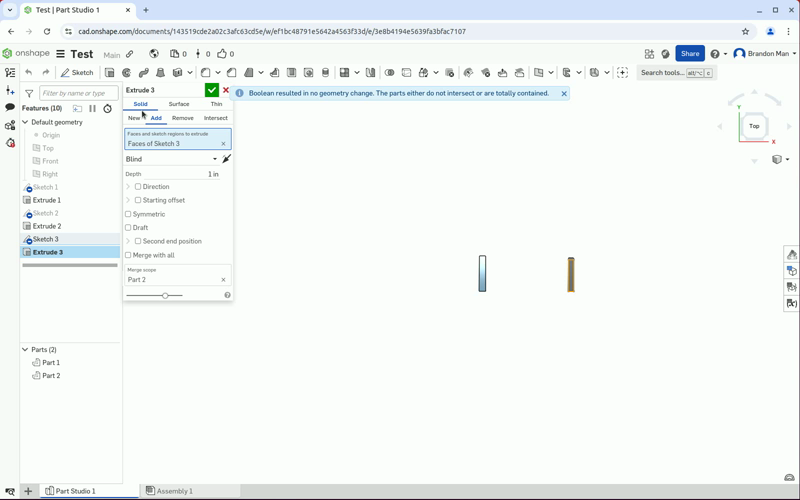
mouse_move(137, 120)
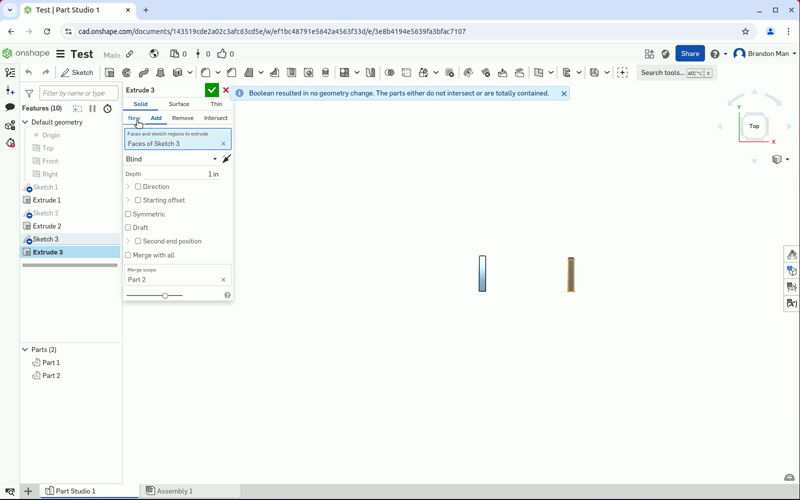
click(137, 120)
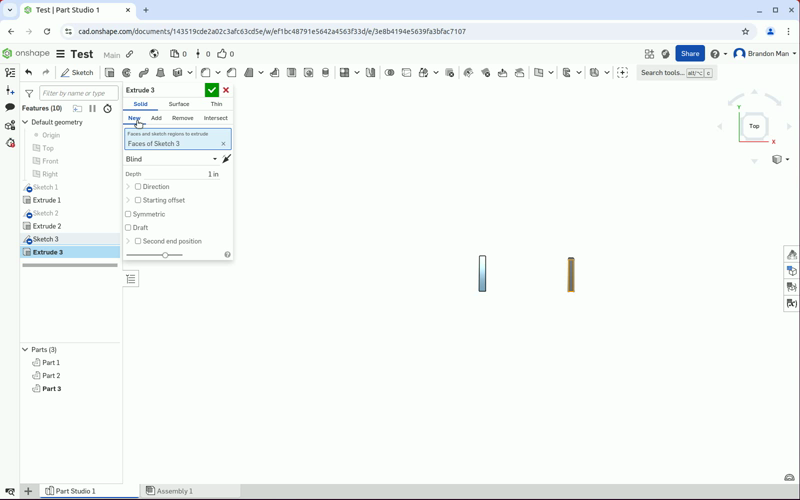
key(tab, 4)
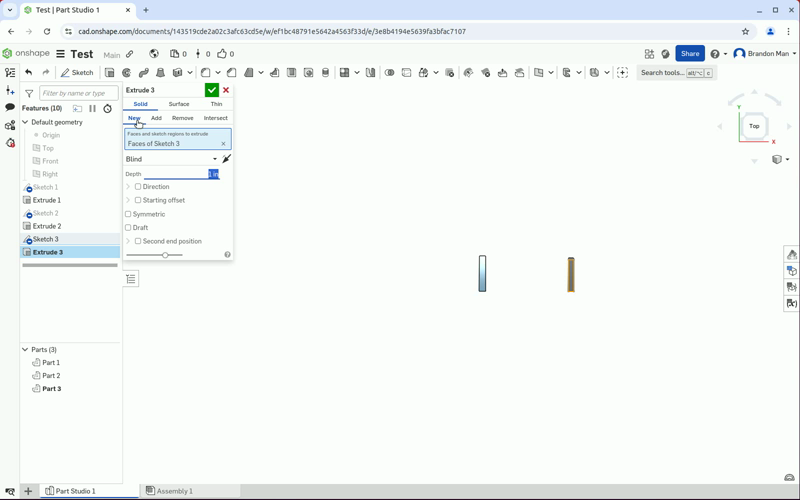
text(0.963)
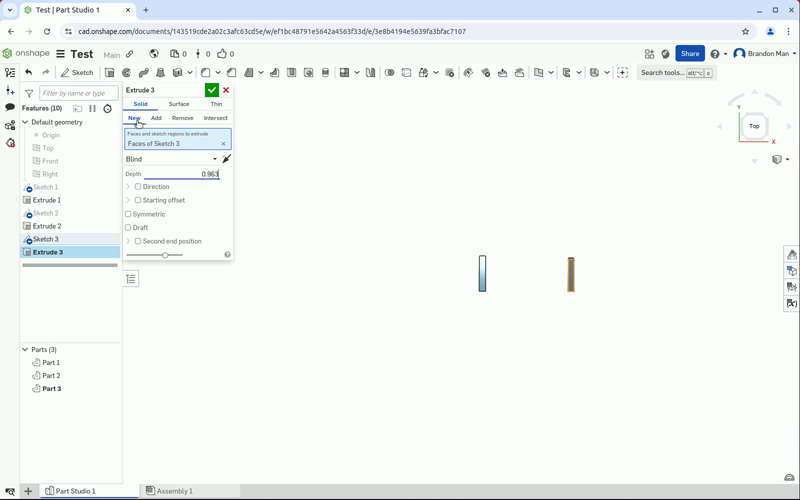
key(enter)
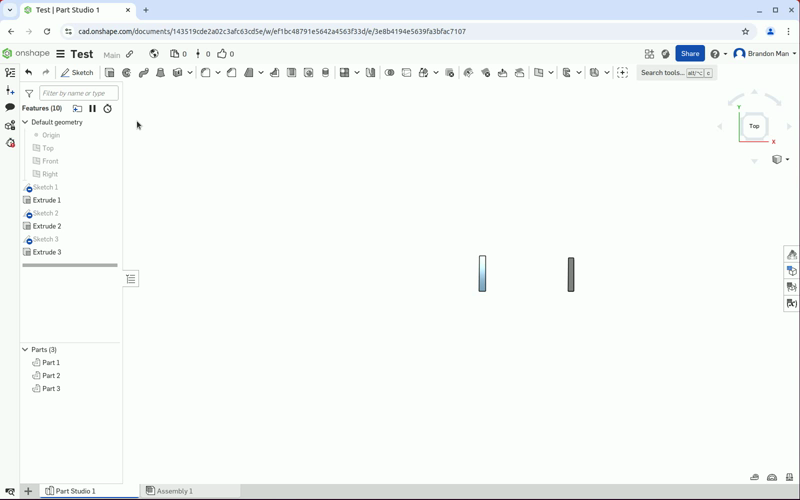
key(shift+h)
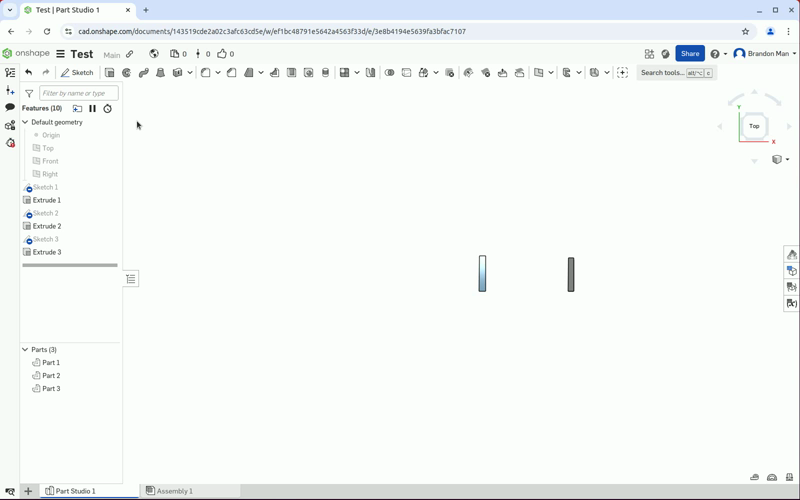
key(shift+h)
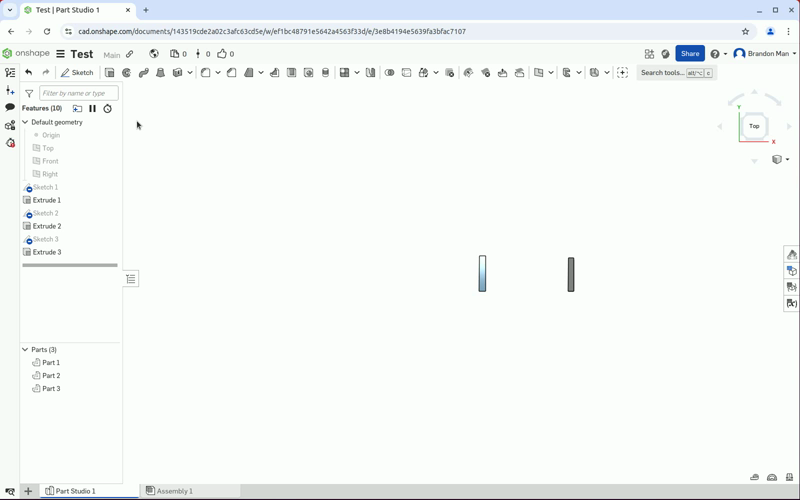
mouse_move(73, 189)
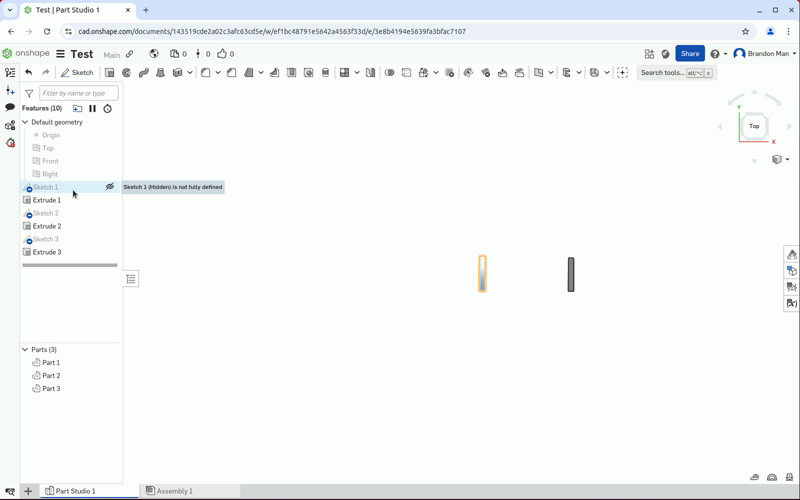
click(73, 189)
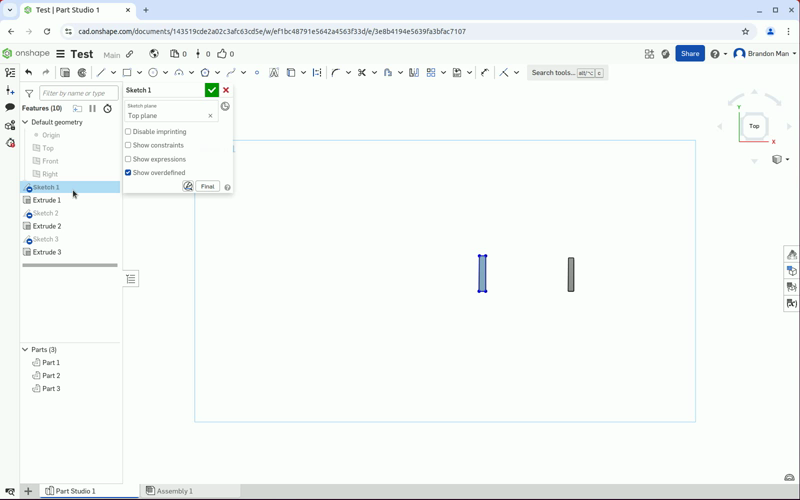
mouse_move(229, 92)
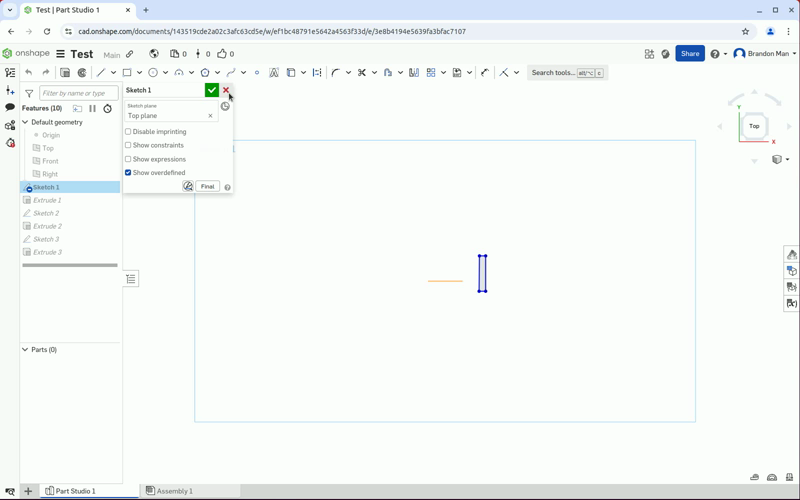
click(229, 92)
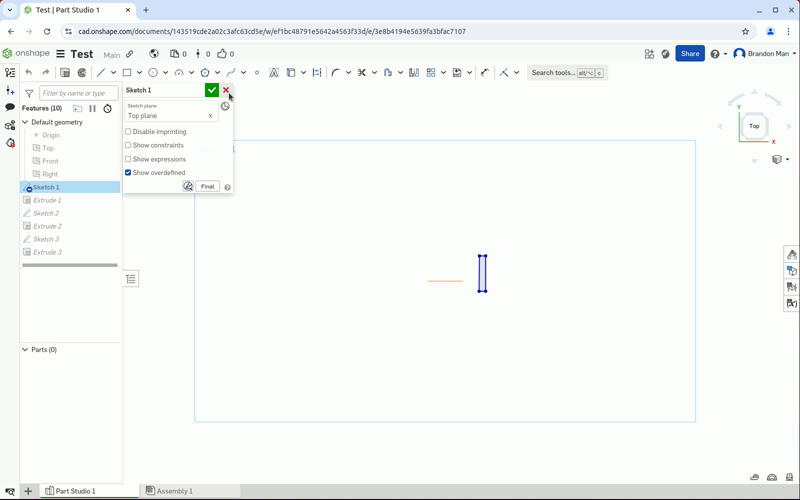
key(shift+s)
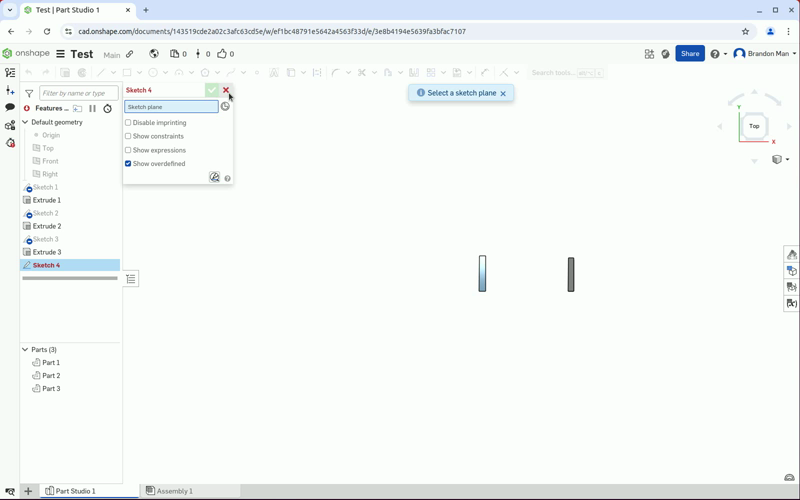
mouse_move(73, 150)
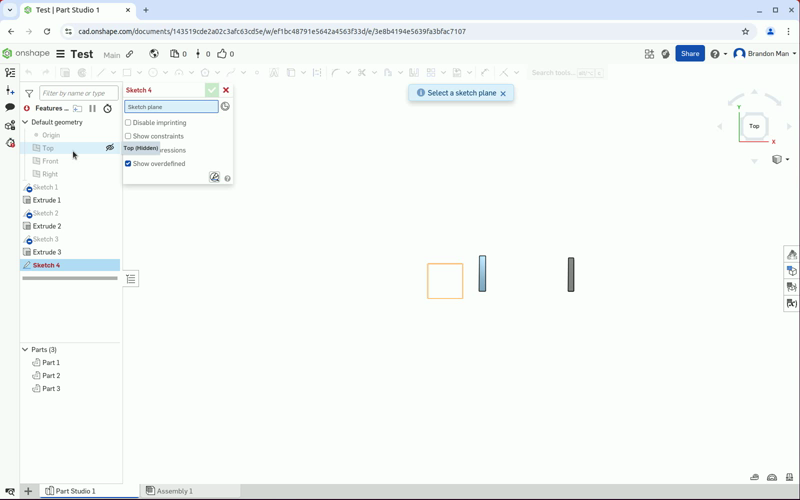
click(73, 150)
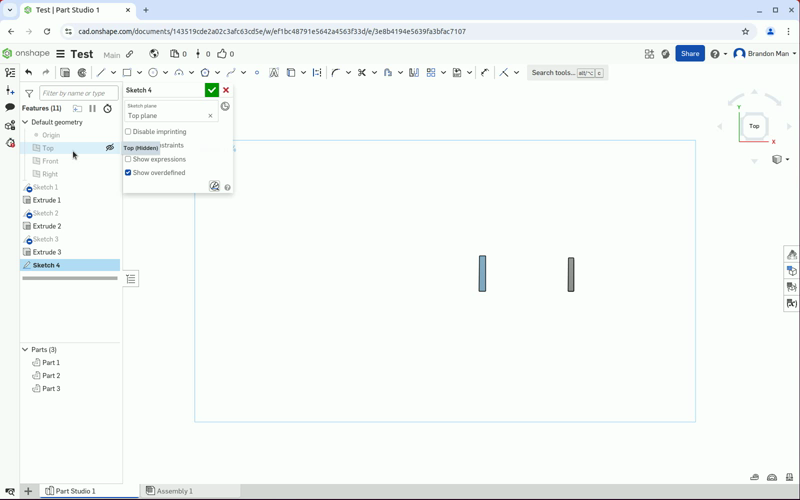
mouse_move(73, 352)
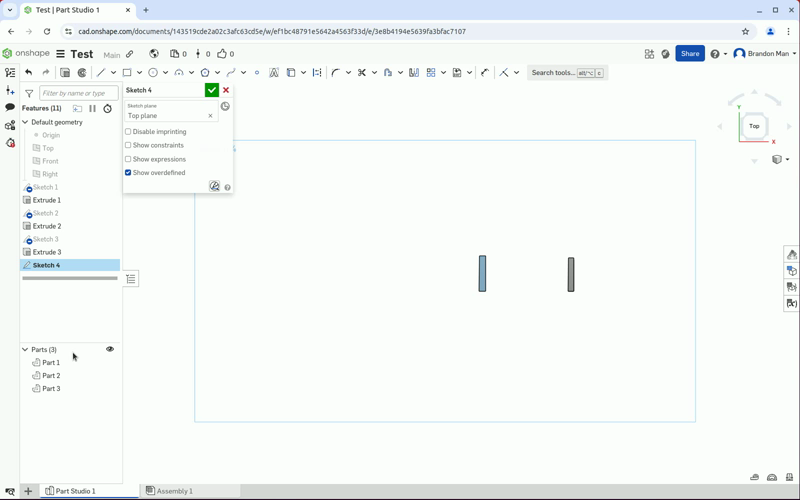
key(y)
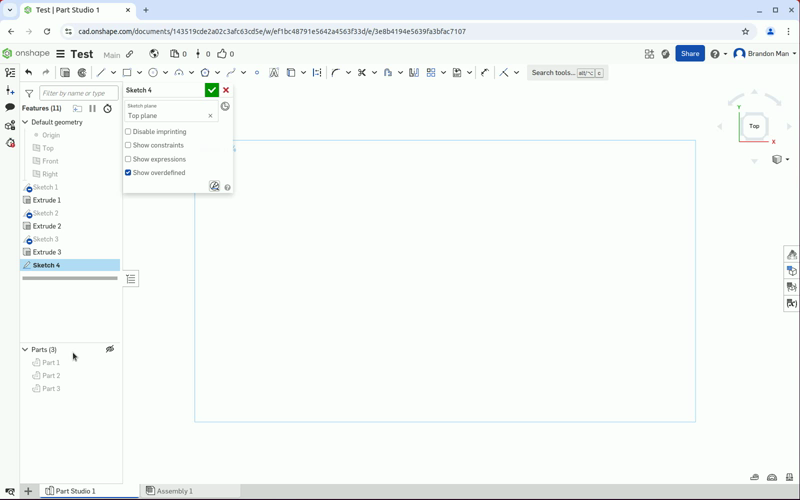
key(l)
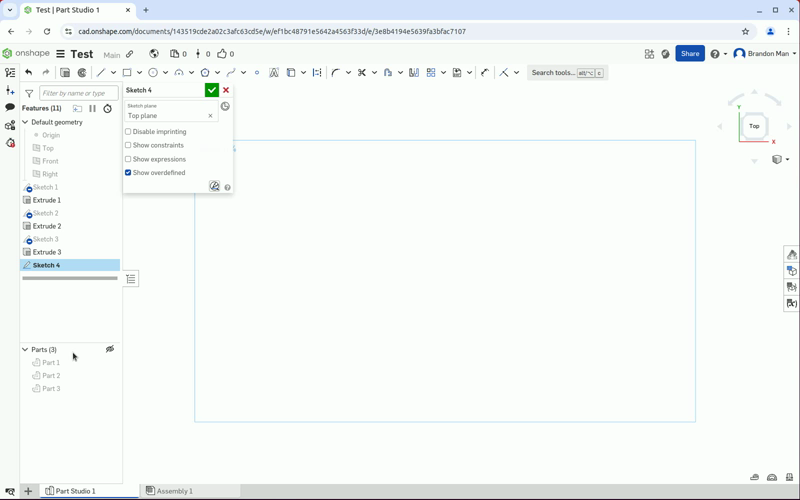
key_down(shift)
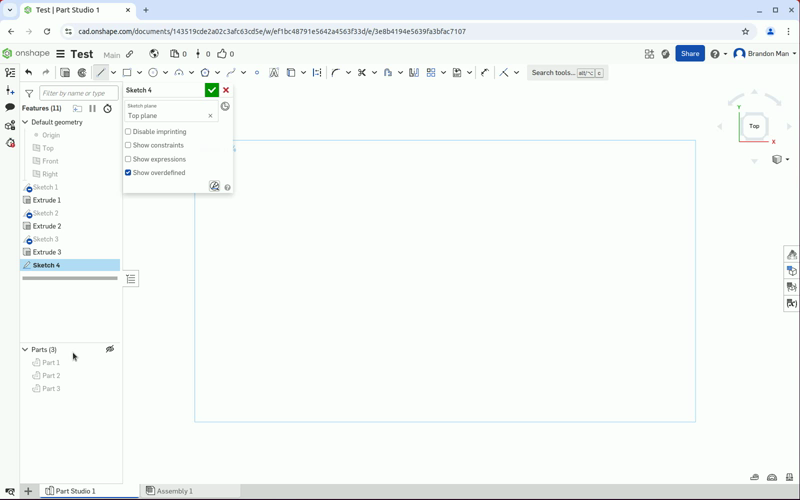
mouse_move(438, 291)
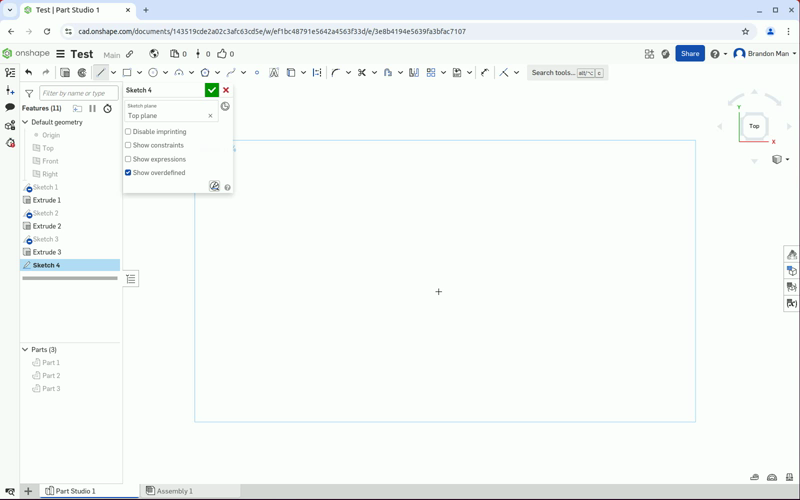
click(438, 291)
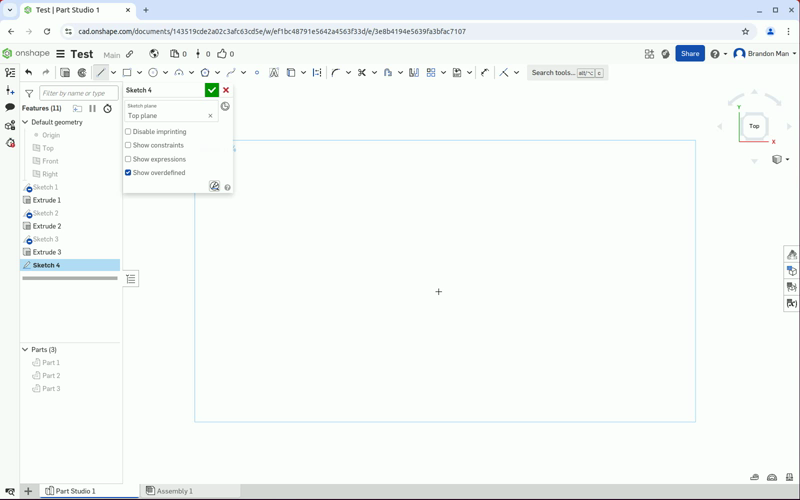
key_up(shift)
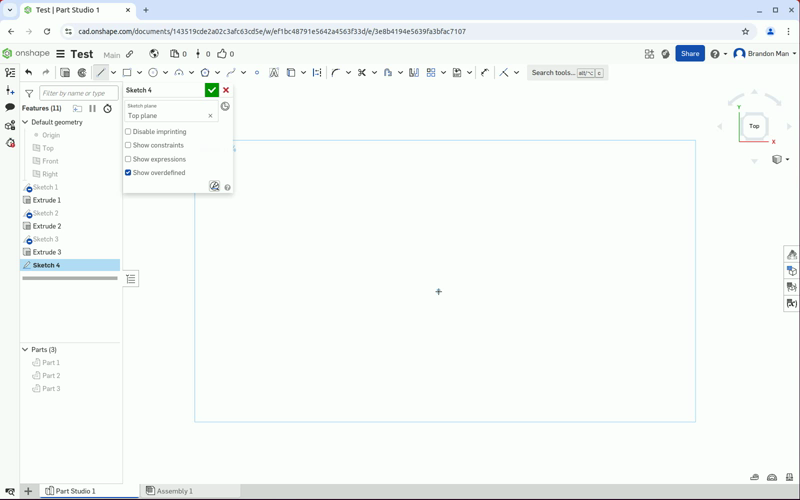
key_down(shift)
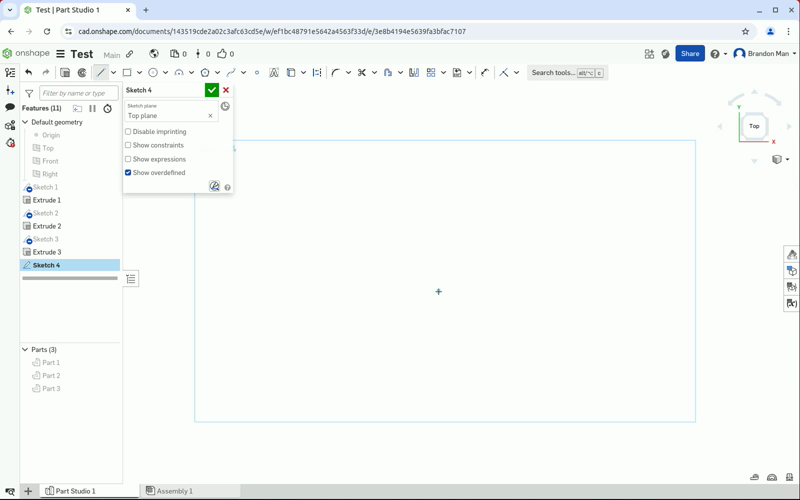
mouse_move(468, 291)
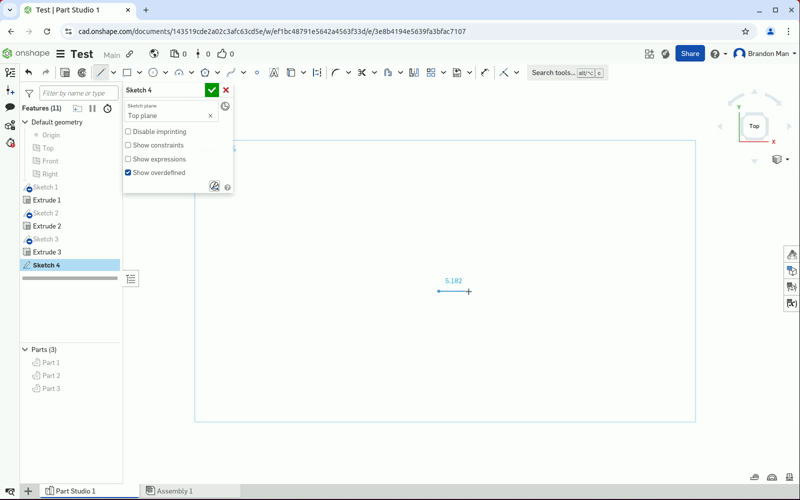
mouse_move(490, 291)
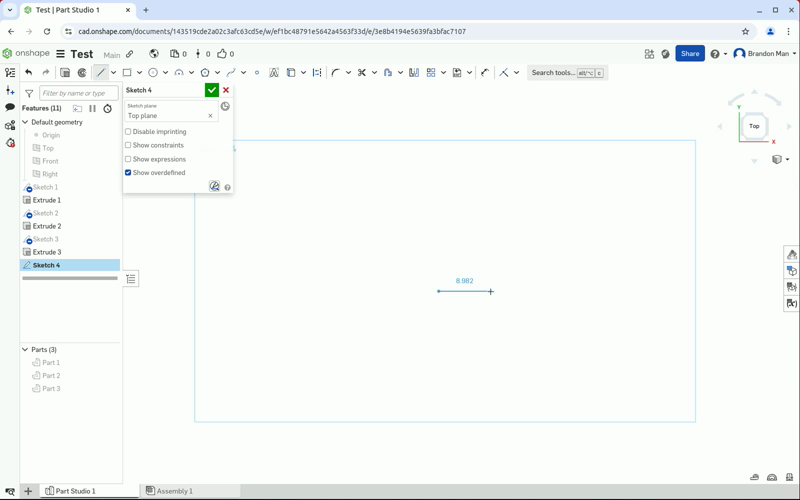
click(490, 291)
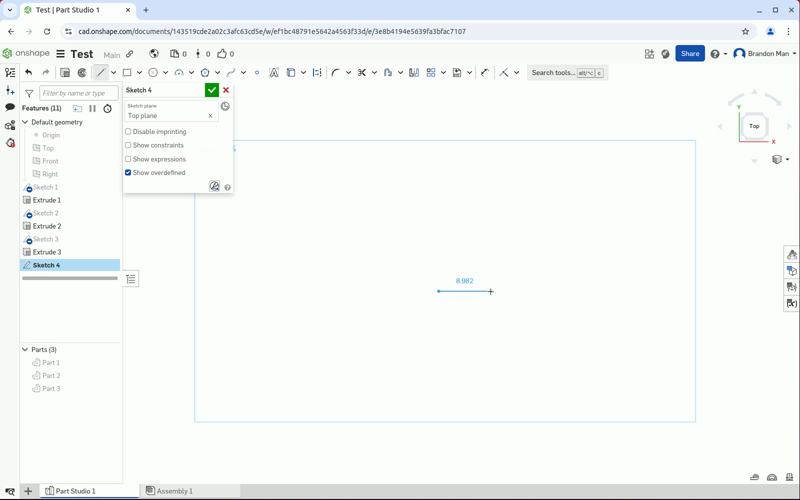
key_up(shift)
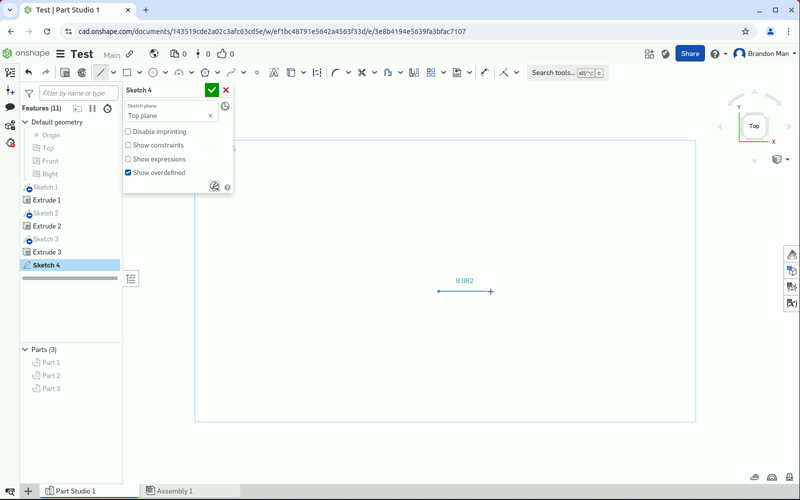
key_down(shift)
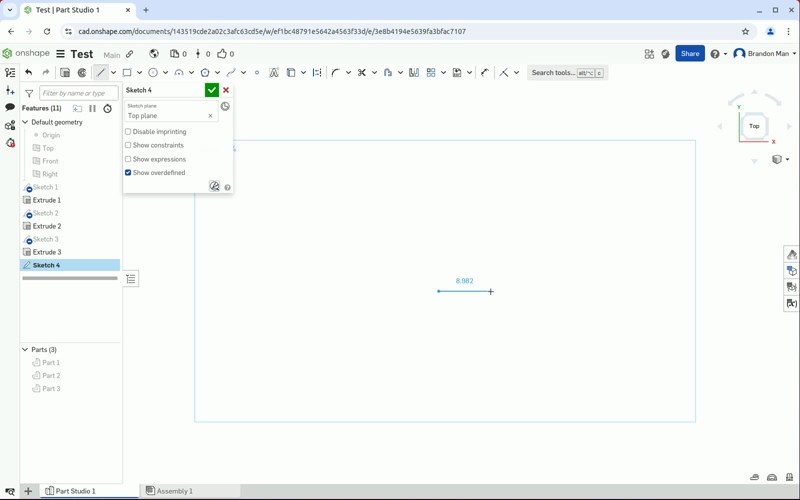
mouse_move(520, 291)
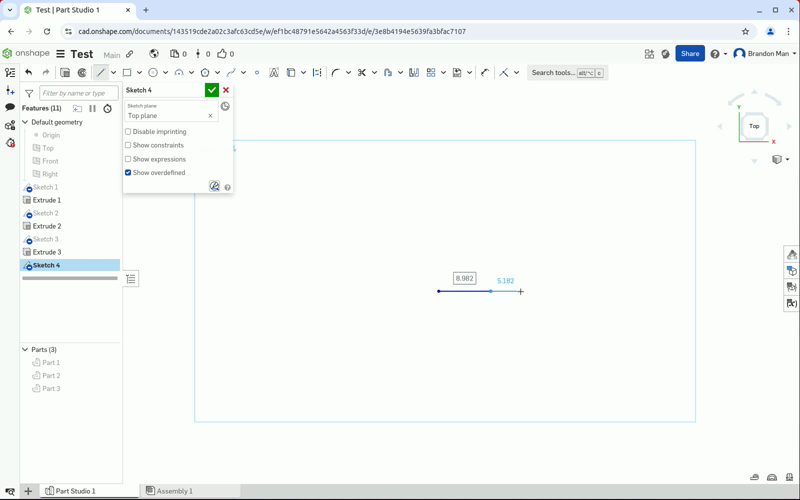
mouse_move(490, 259)
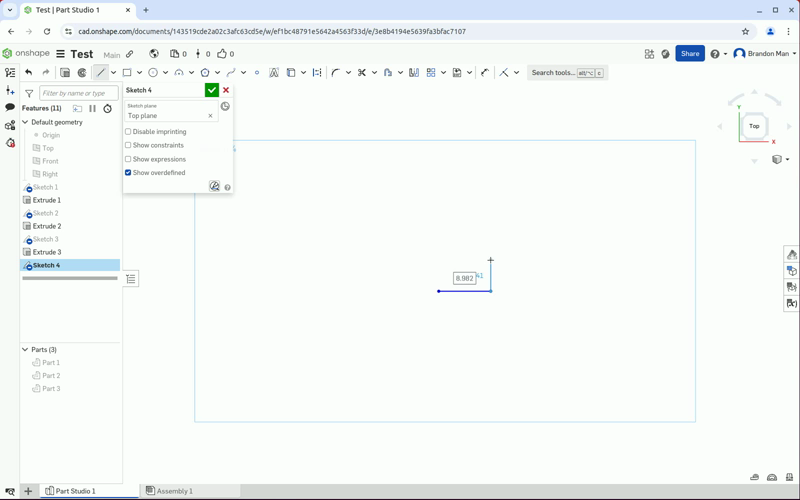
click(490, 259)
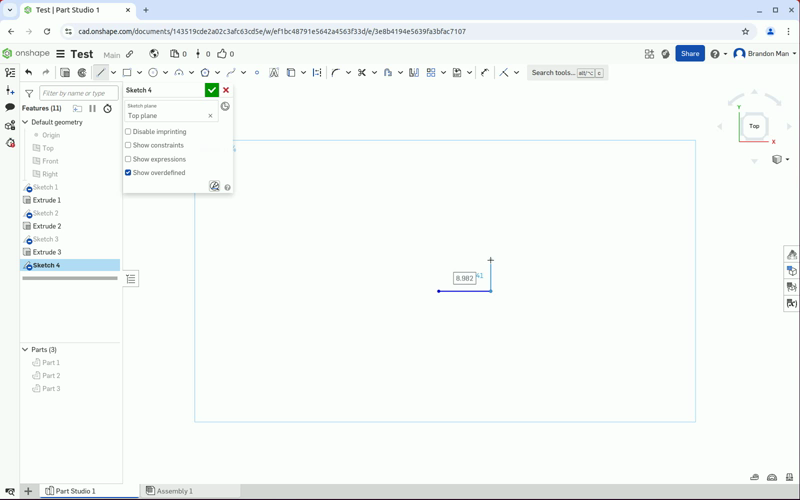
key_up(shift)
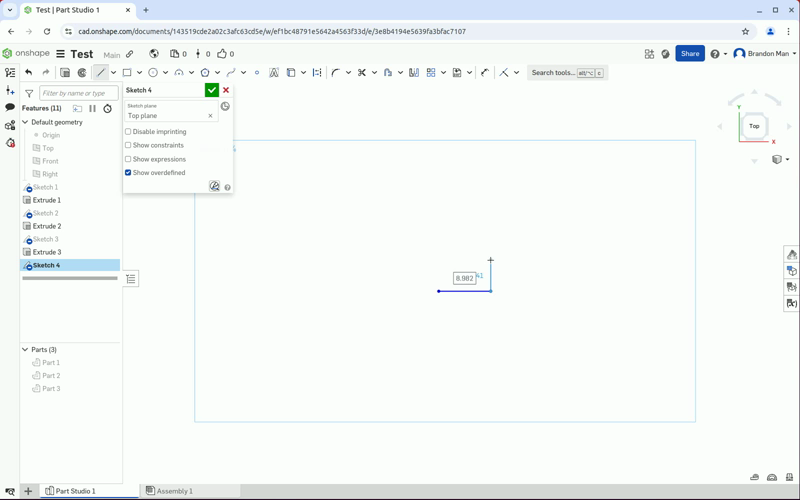
key_down(shift)
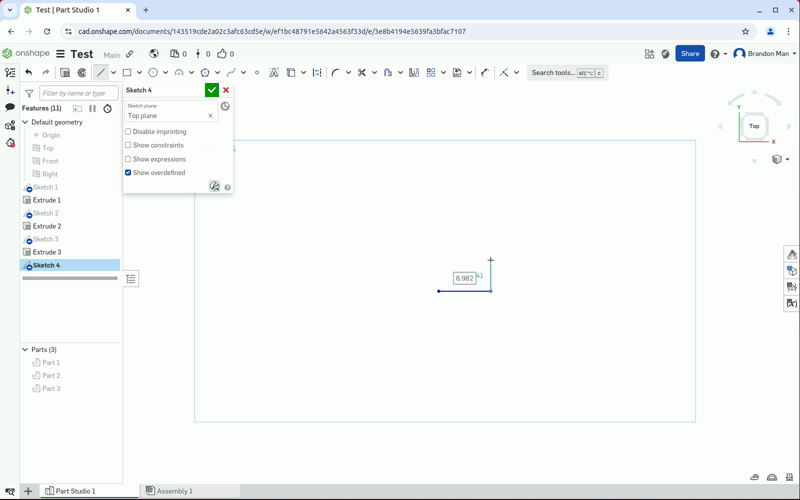
mouse_move(520, 259)
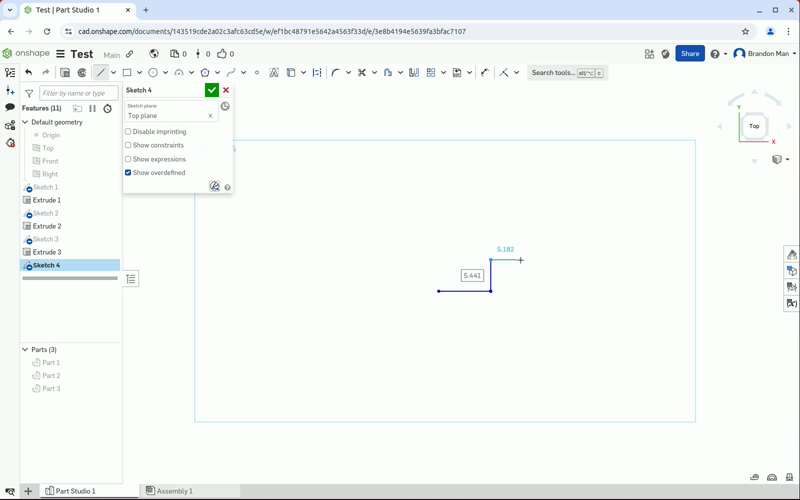
mouse_move(438, 259)
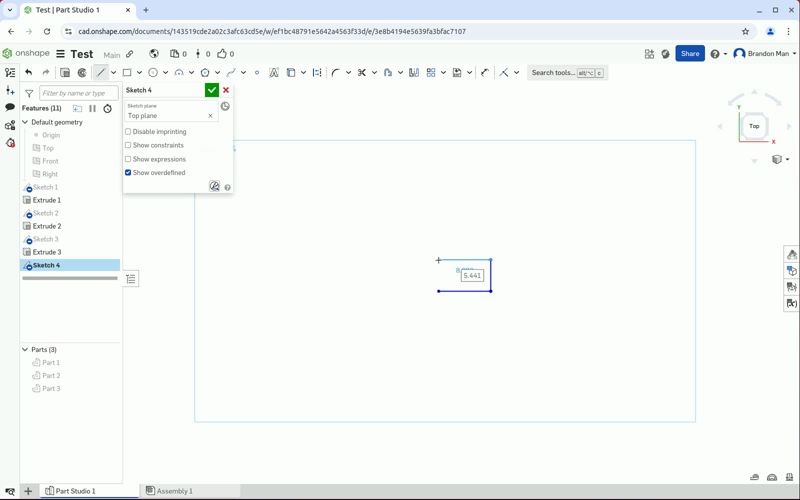
click(438, 259)
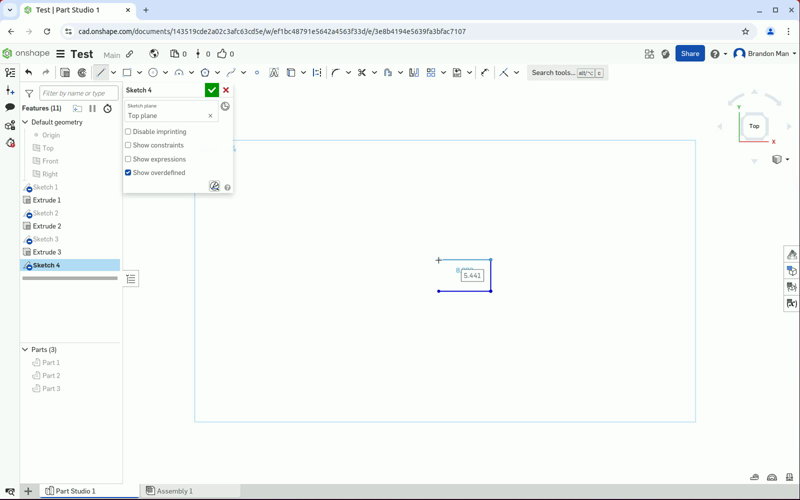
key_up(shift)
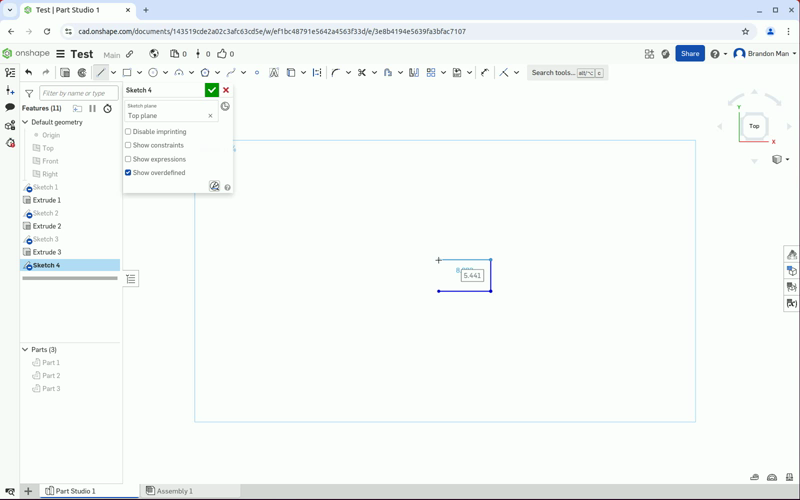
mouse_move(468, 259)
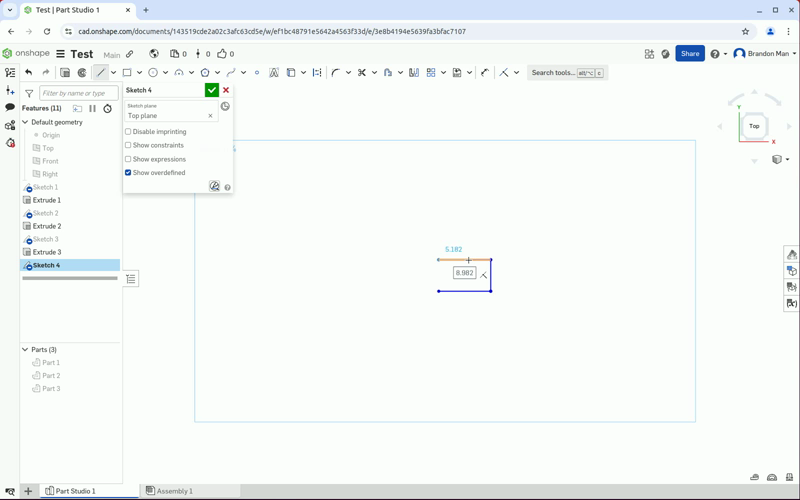
key_down(shift)
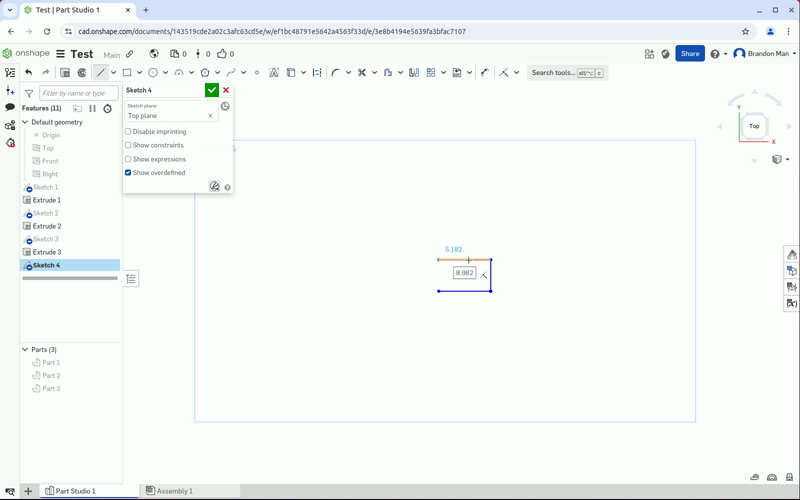
mouse_move(438, 291)
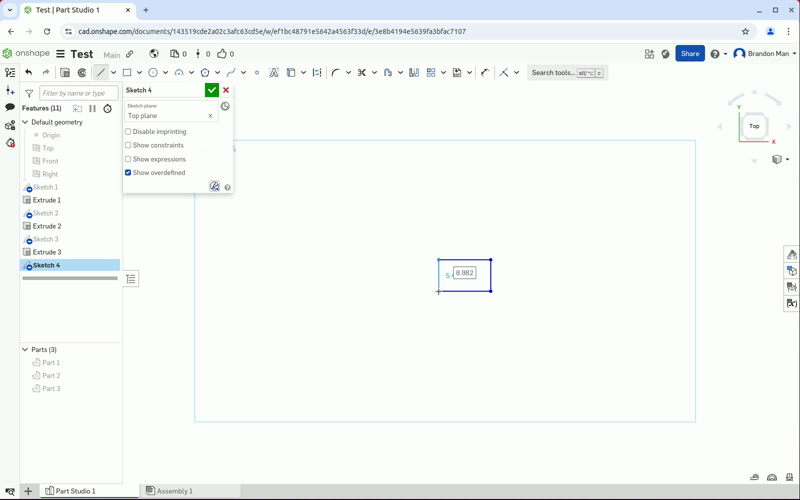
key_up(shift)
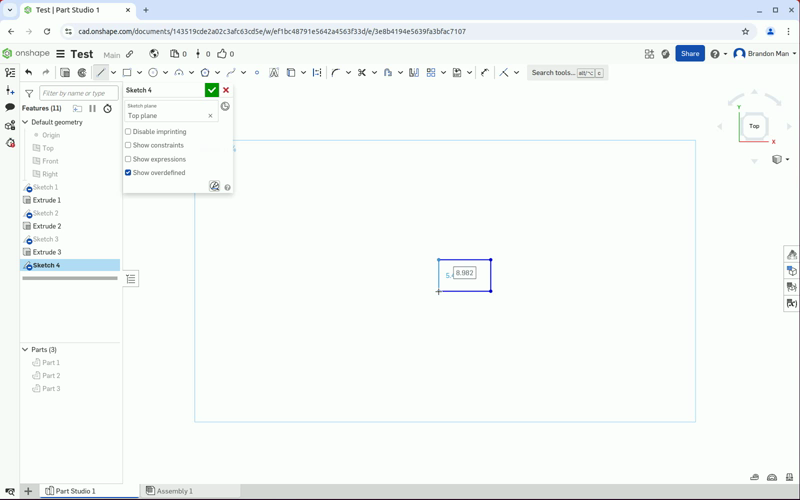
click(438, 291)
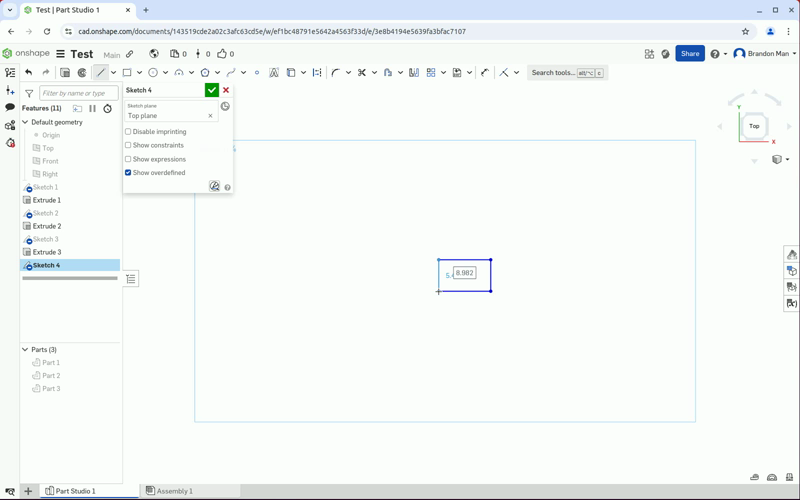
key(esc)
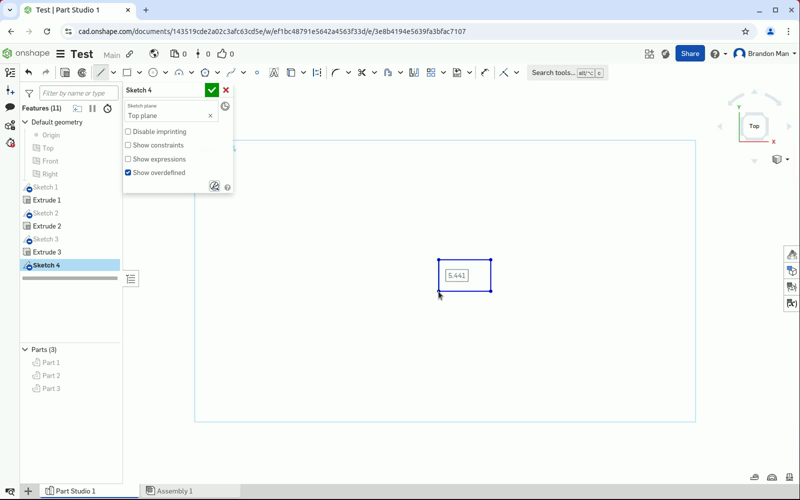
mouse_move(484, 267)
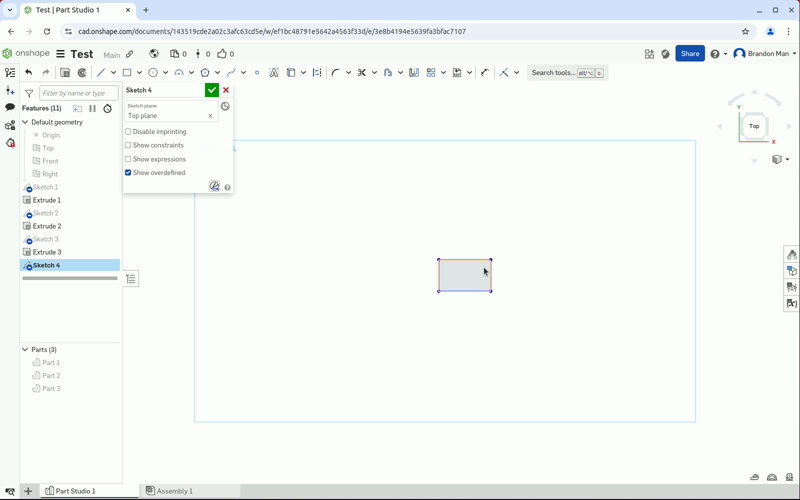
scroll(6)
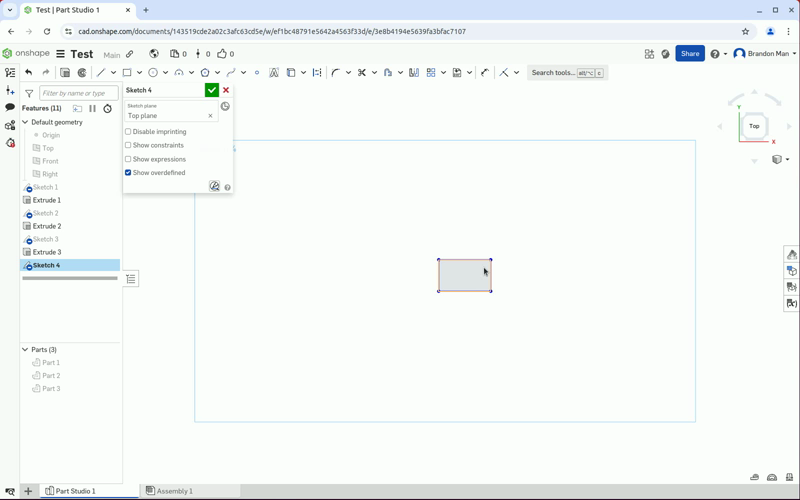
scroll(6)
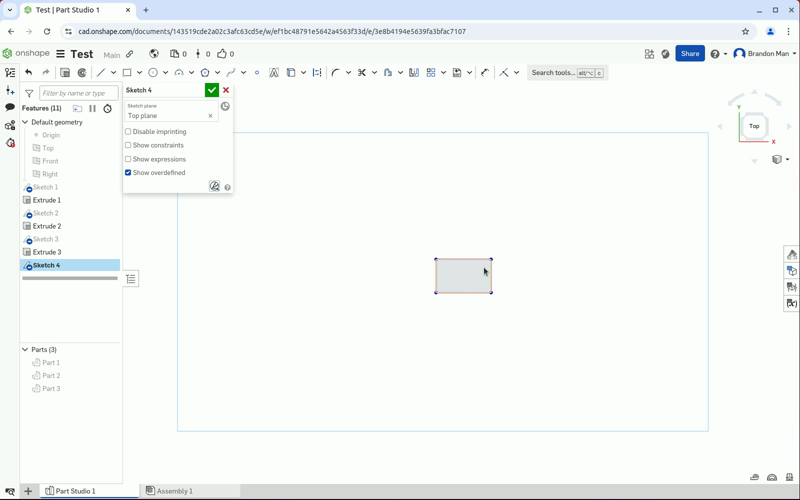
scroll(6)
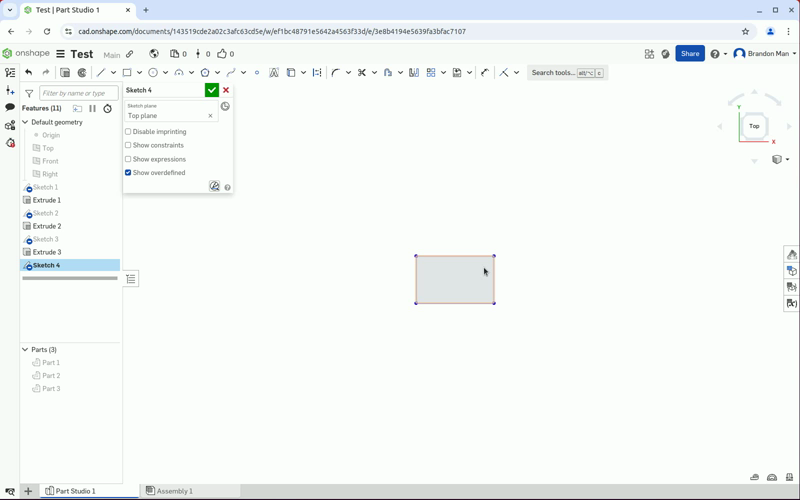
scroll(6)
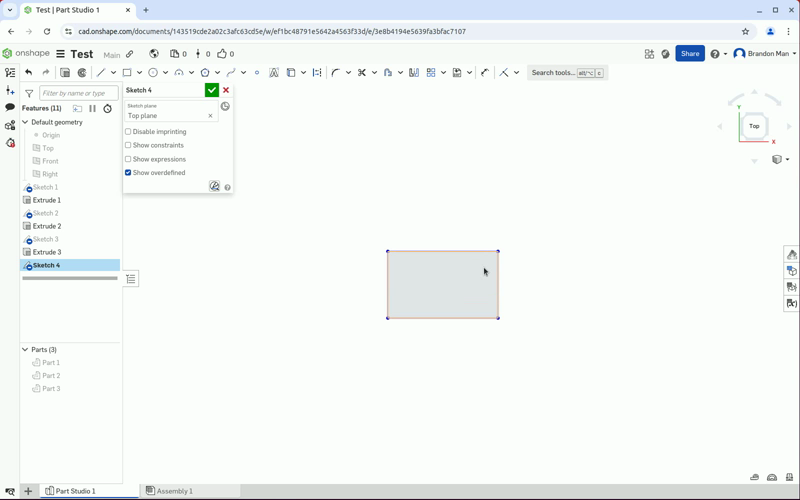
scroll(6)
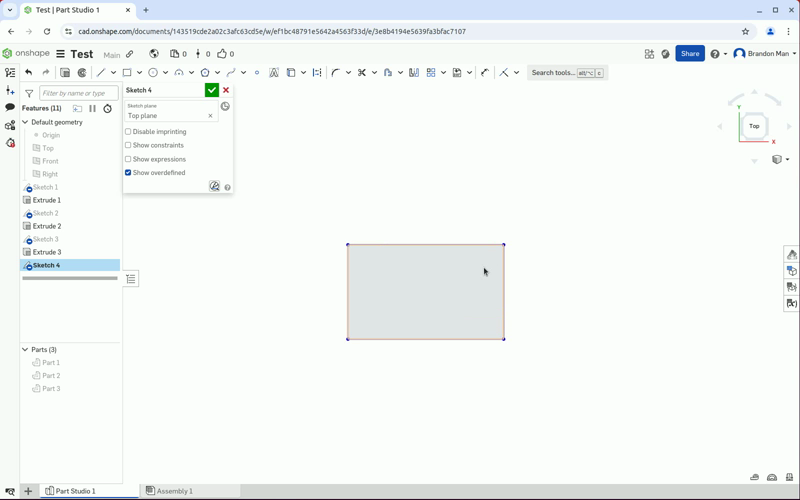
scroll(6)
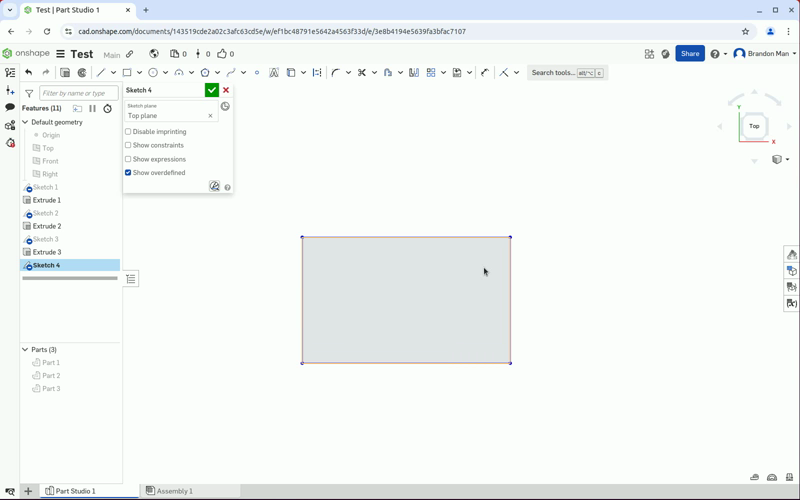
scroll(6)
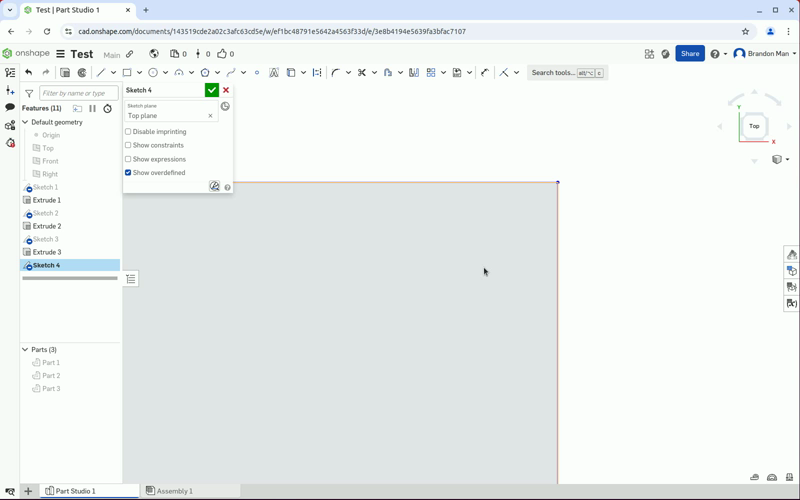
click(484, 267)
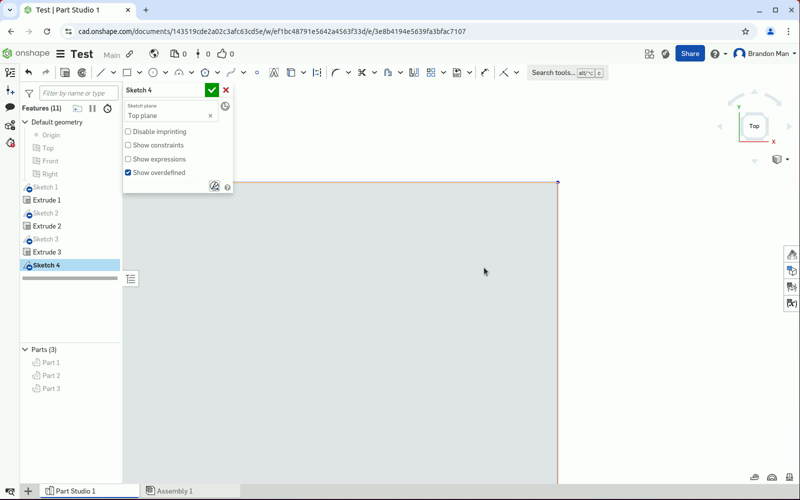
scroll(-6)
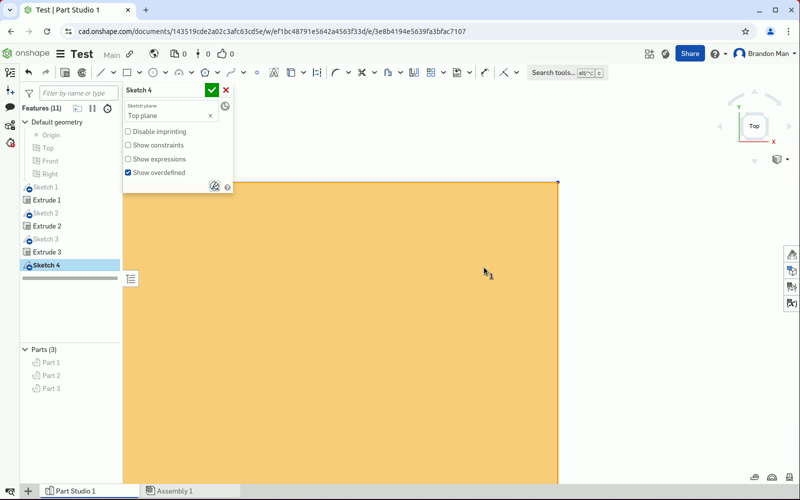
scroll(-6)
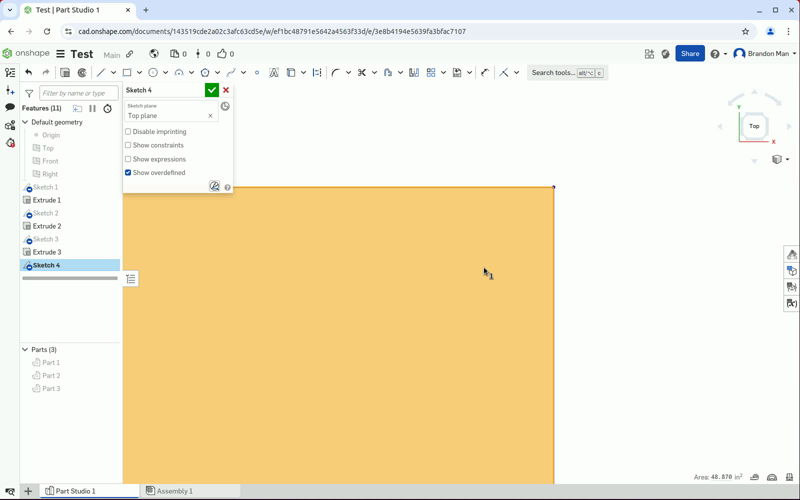
scroll(-6)
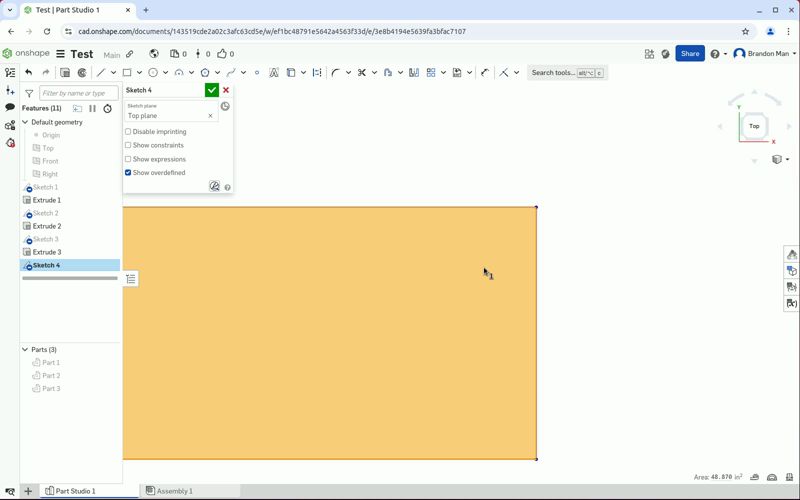
scroll(-6)
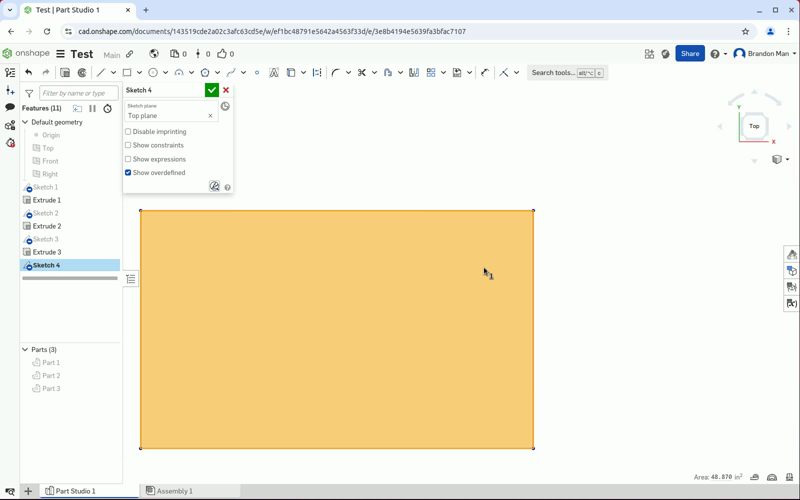
scroll(-6)
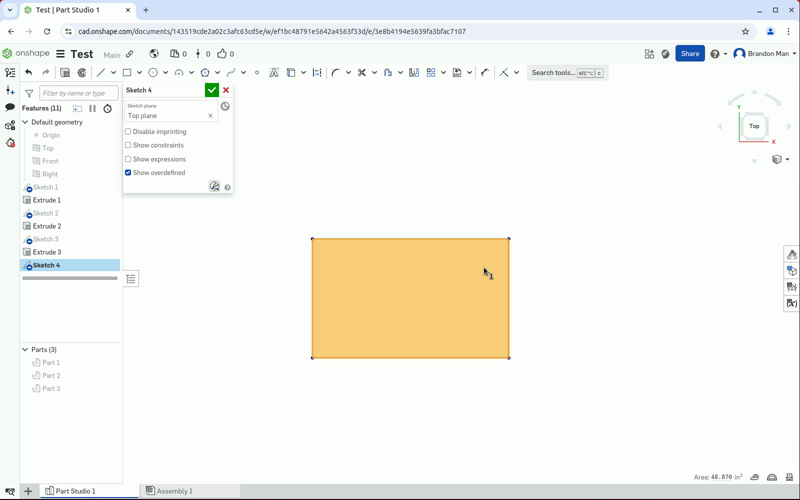
scroll(-6)
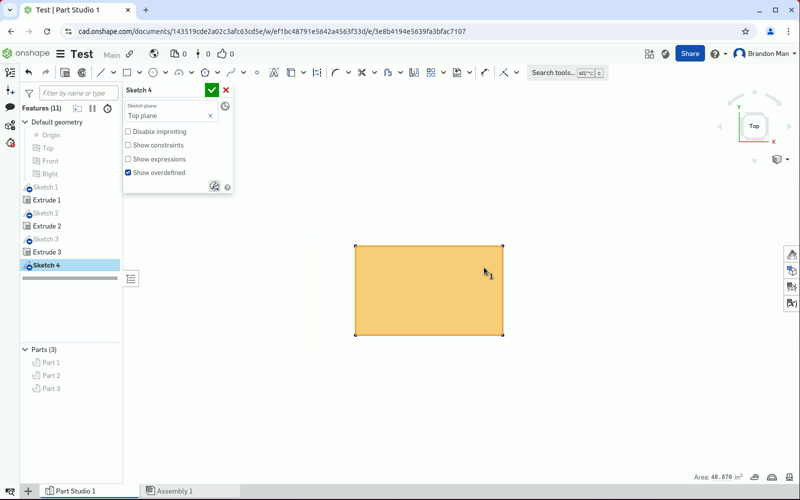
scroll(-6)
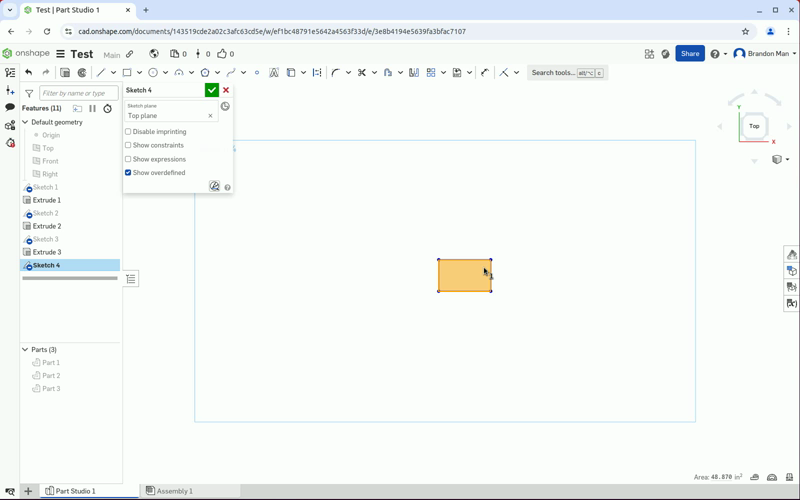
mouse_move(73, 352)
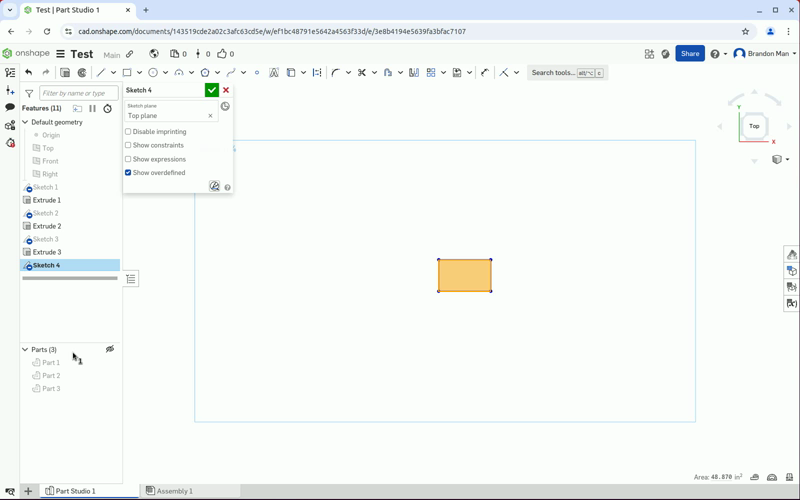
key(shift+y)
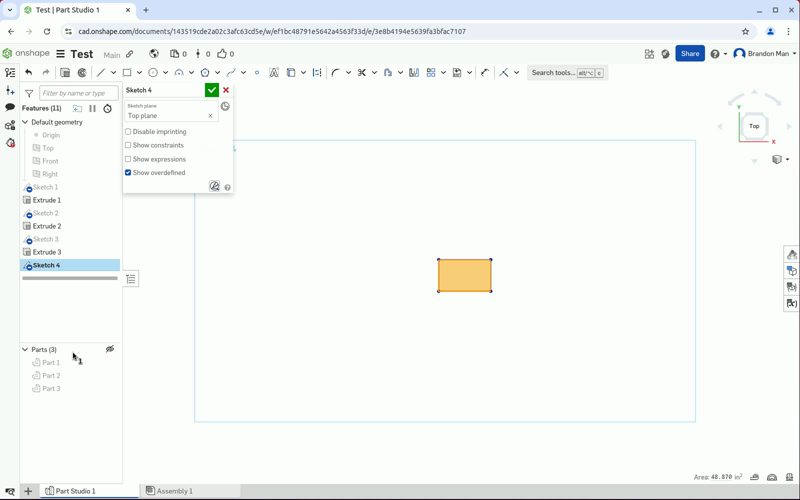
key(shift+e)
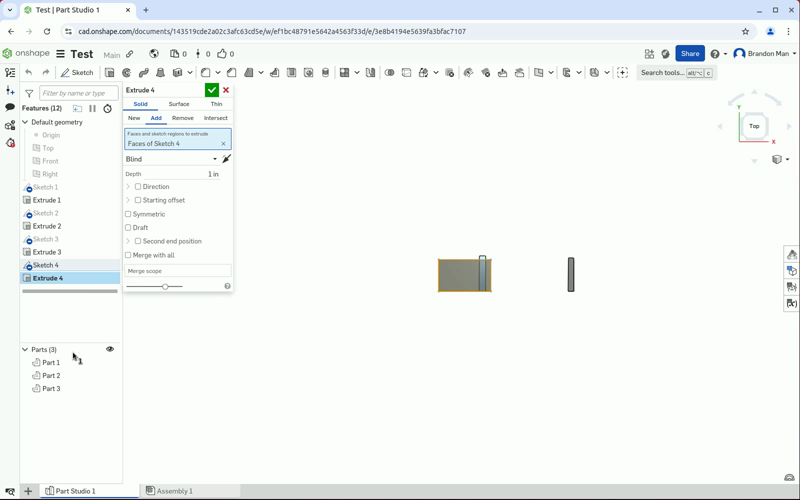
mouse_move(143, 106)
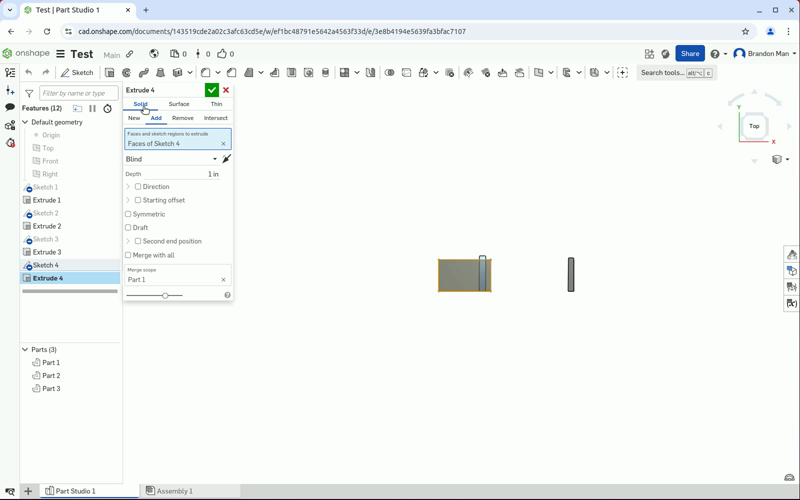
click(143, 106)
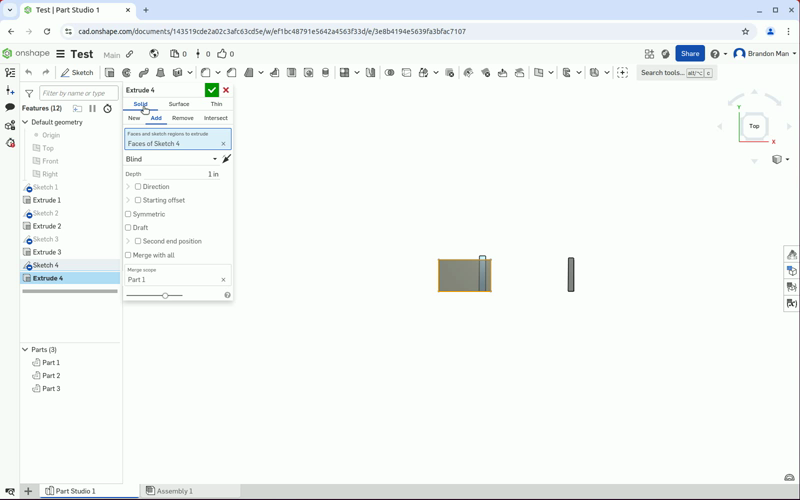
mouse_move(137, 120)
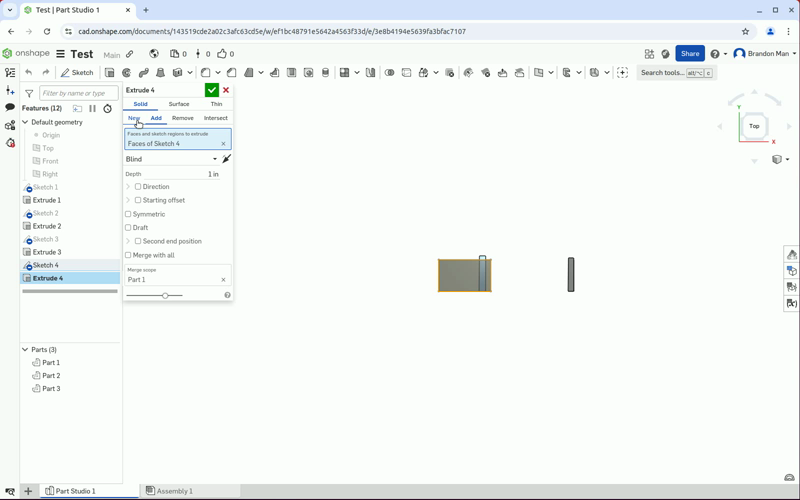
click(137, 120)
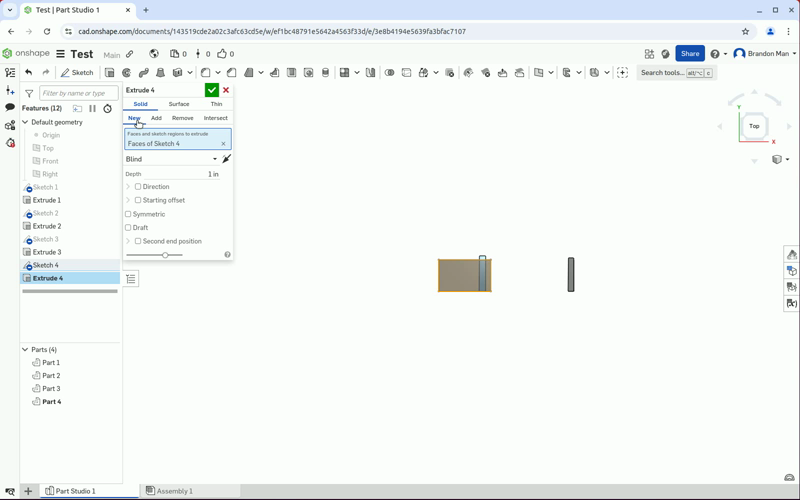
key(tab, 4)
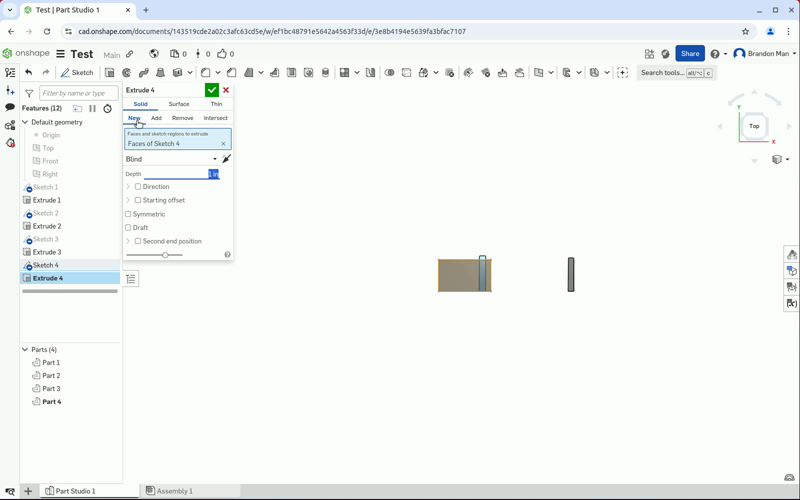
text(0.963)
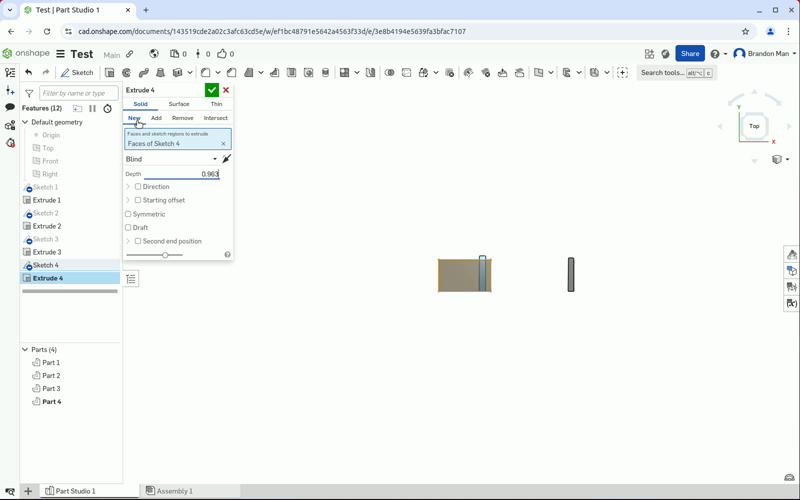
key(enter)
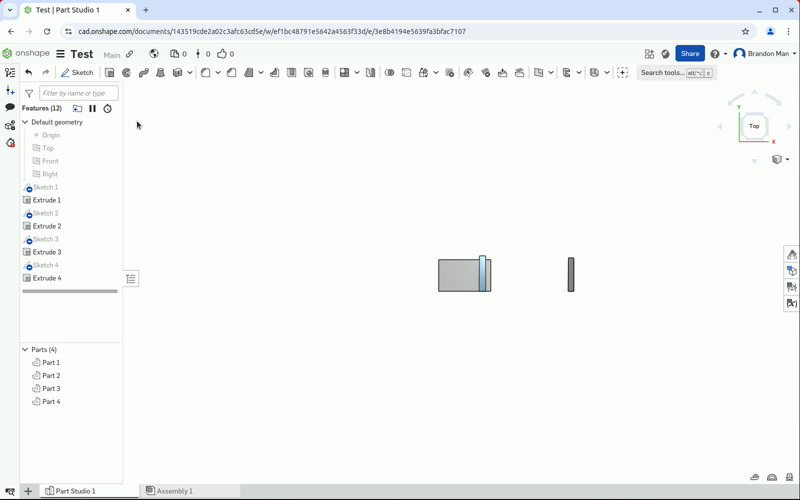
key(shift+h)
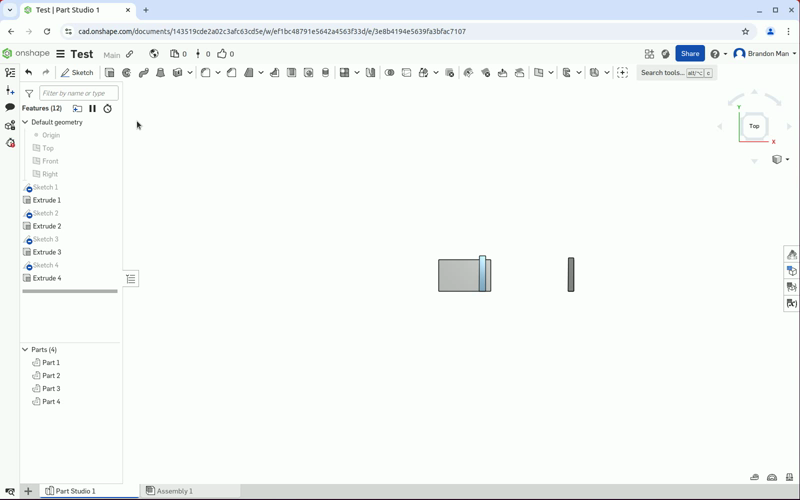
key(shift+h)
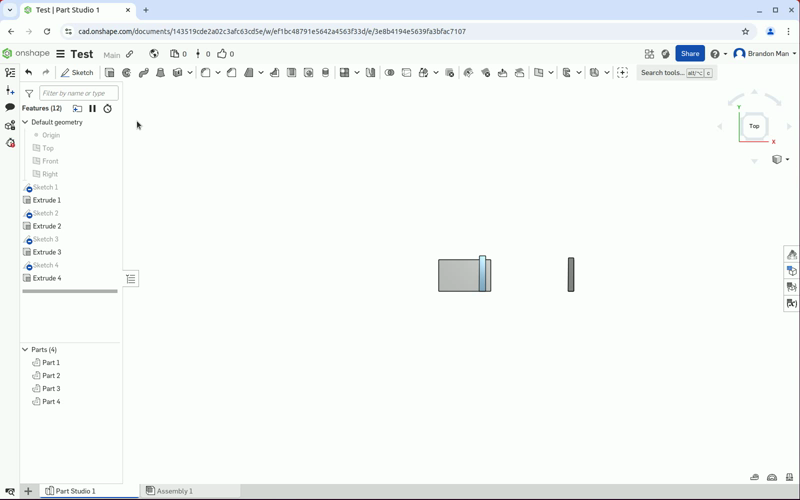
mouse_move(73, 189)
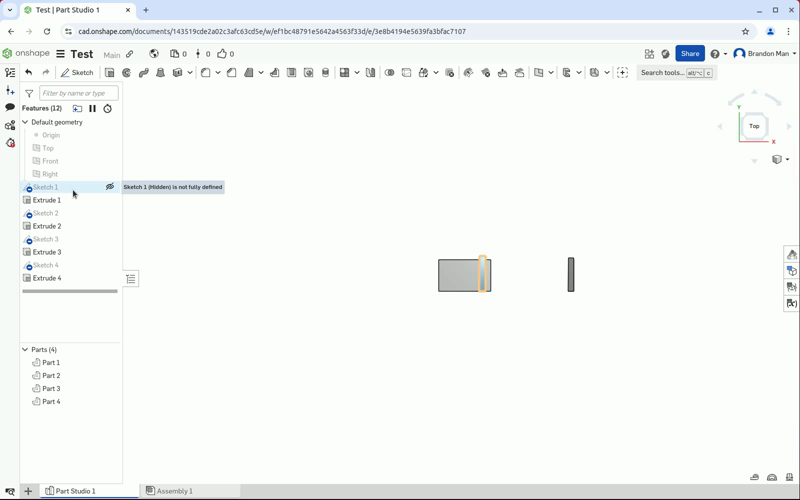
click(73, 189)
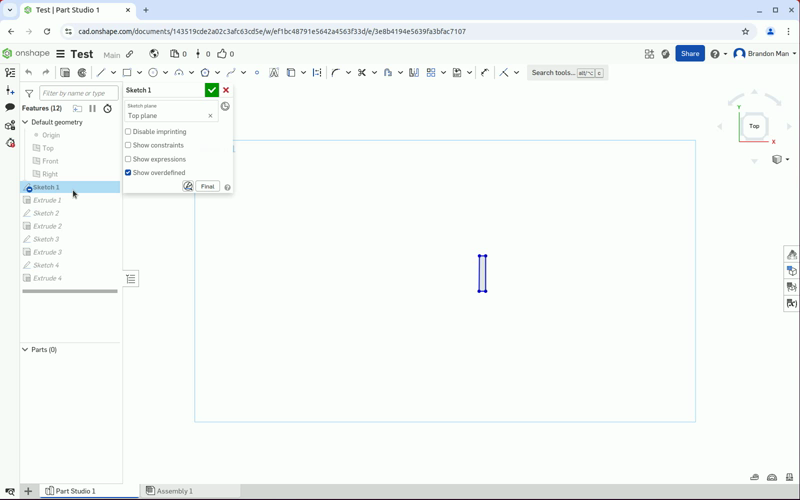
mouse_move(229, 92)
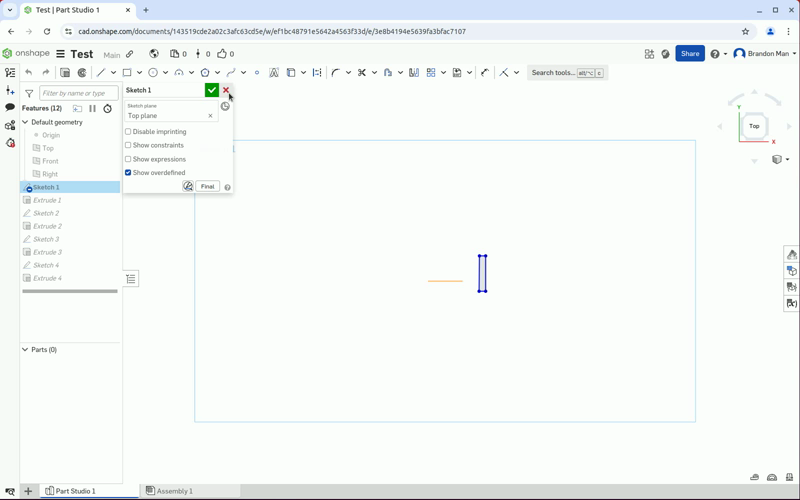
click(229, 92)
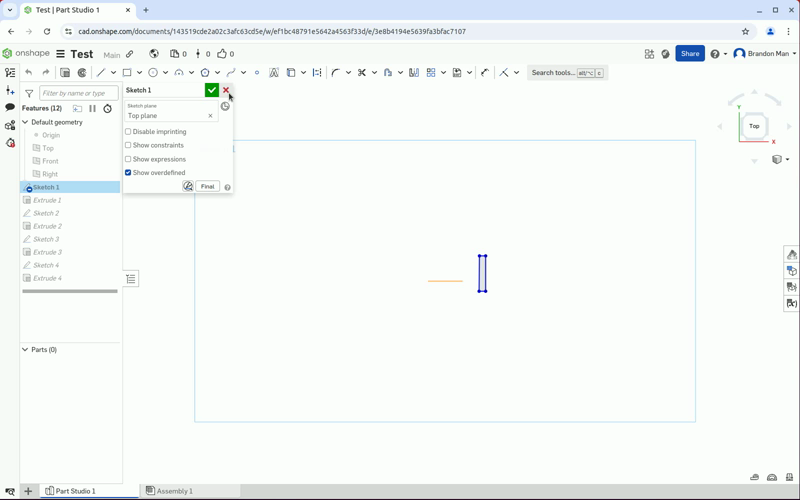
key(shift+s)
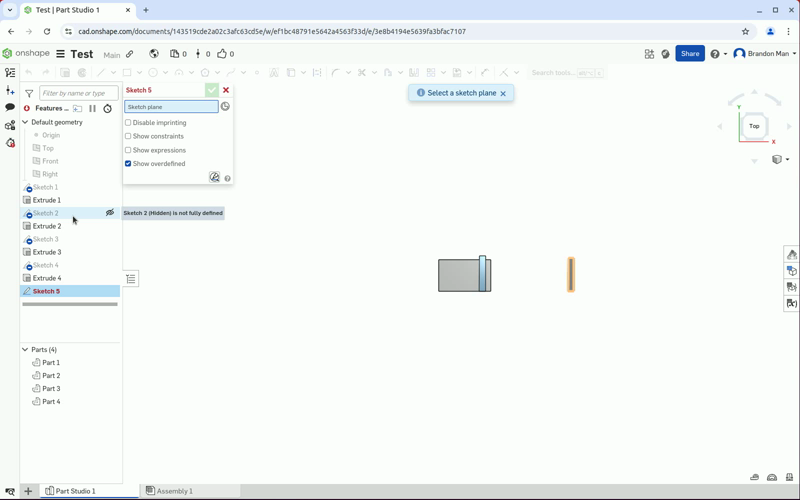
scroll(3)
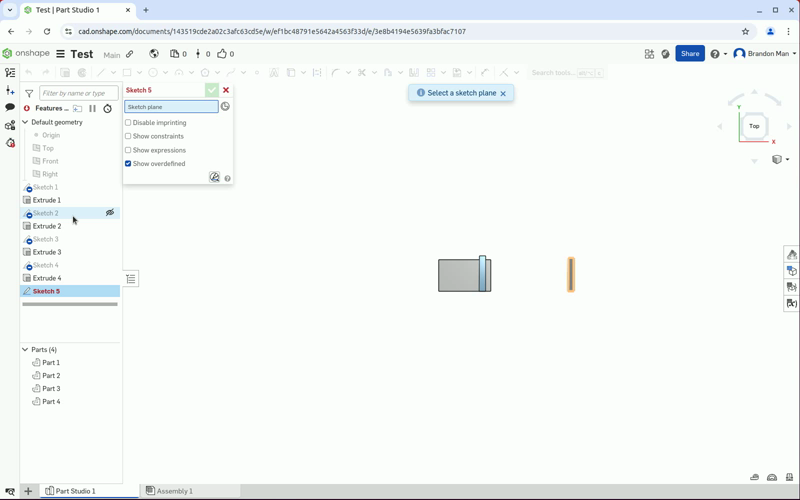
mouse_move(73, 150)
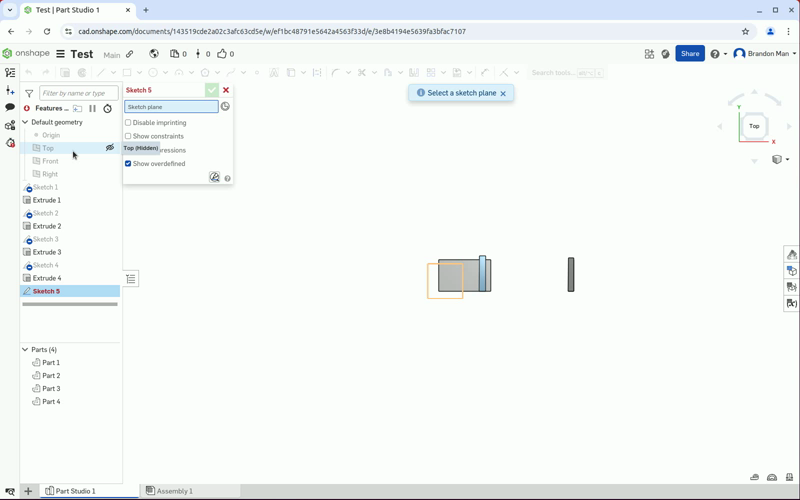
click(73, 150)
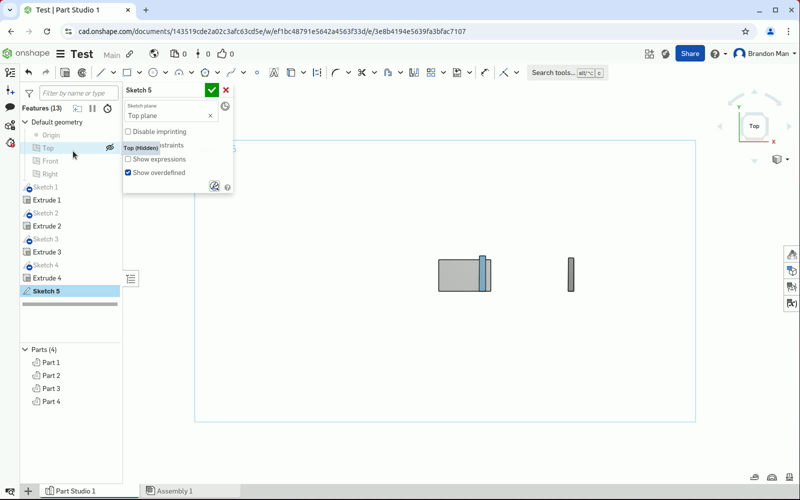
mouse_move(73, 352)
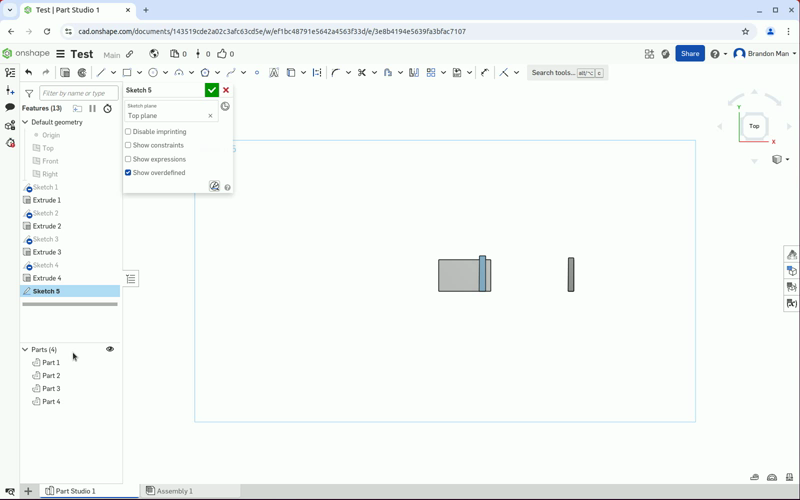
key(y)
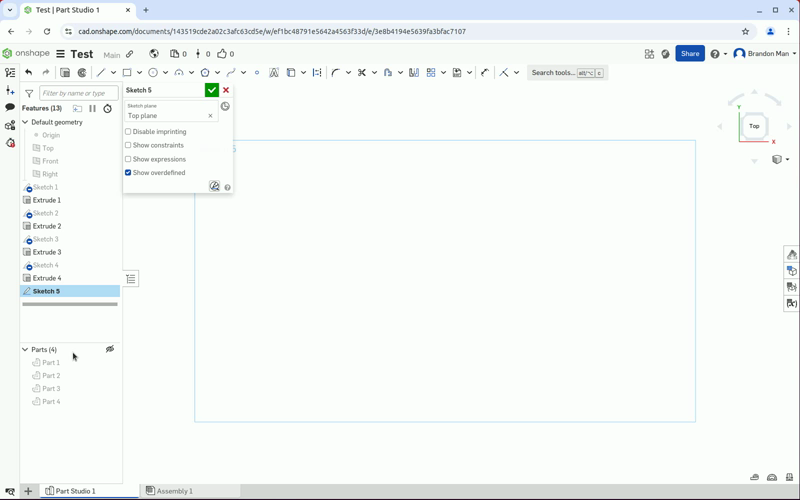
key(l)
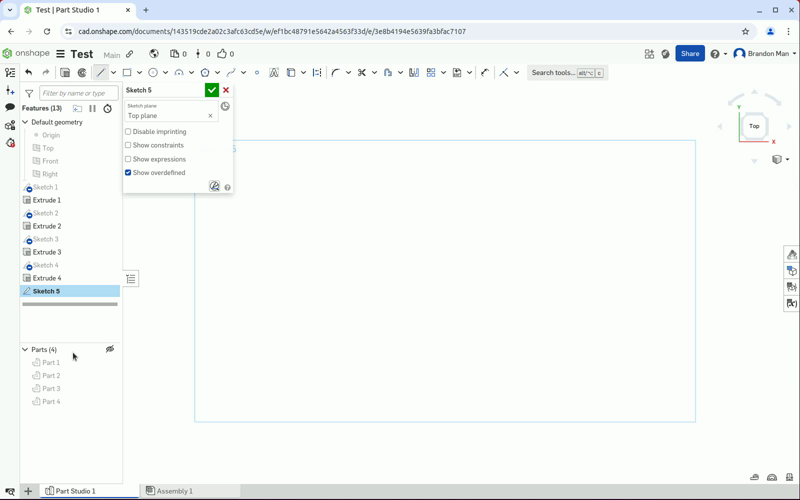
key_down(shift)
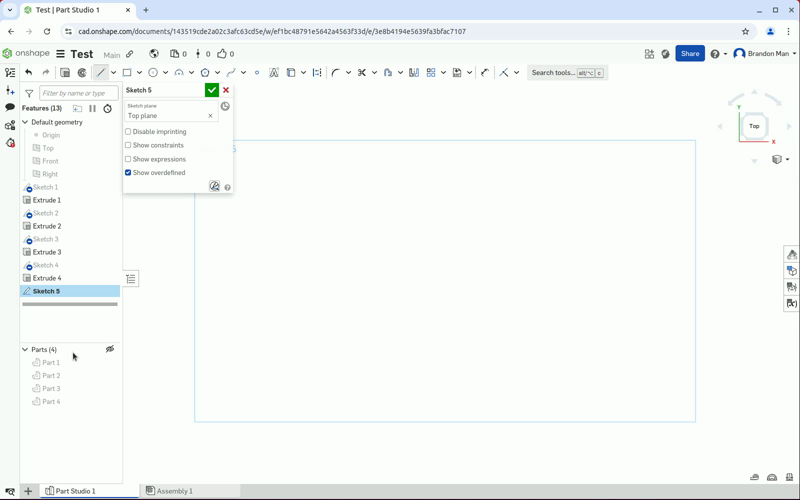
mouse_move(489, 291)
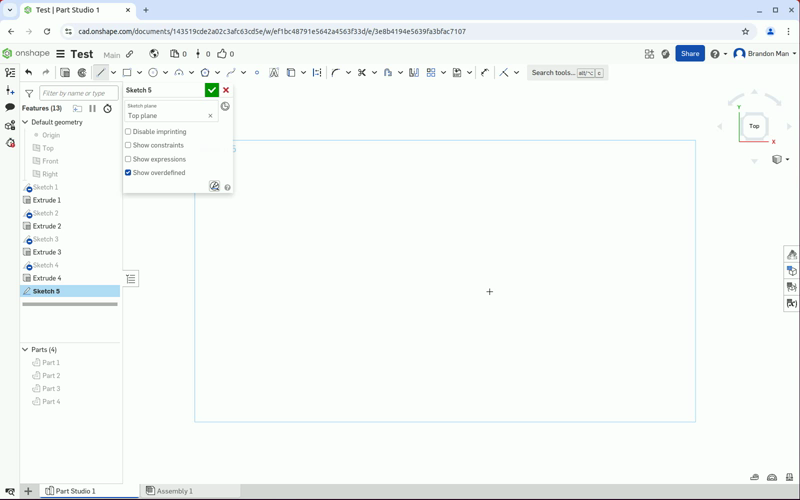
click(489, 291)
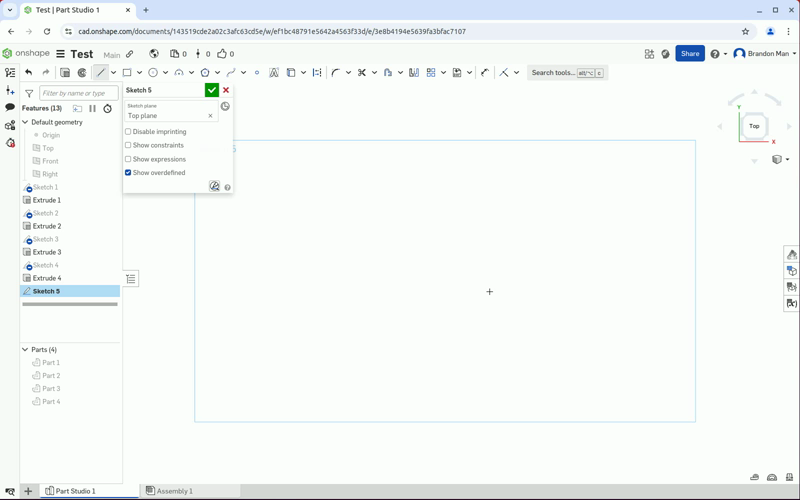
key_up(shift)
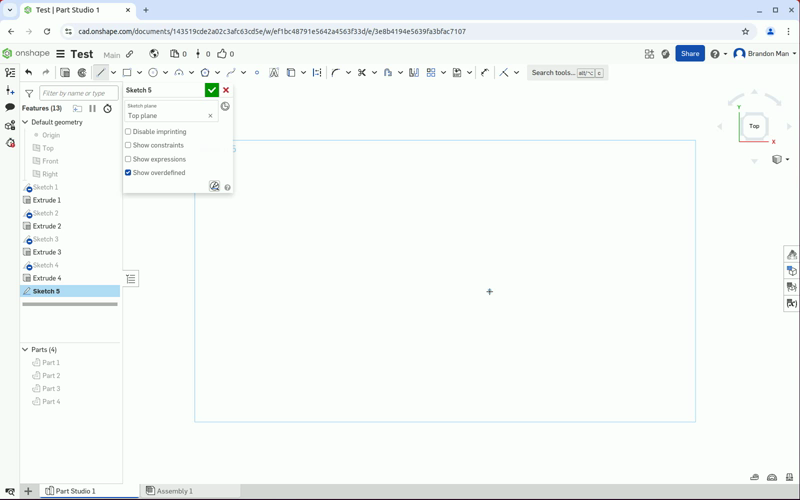
key_down(shift)
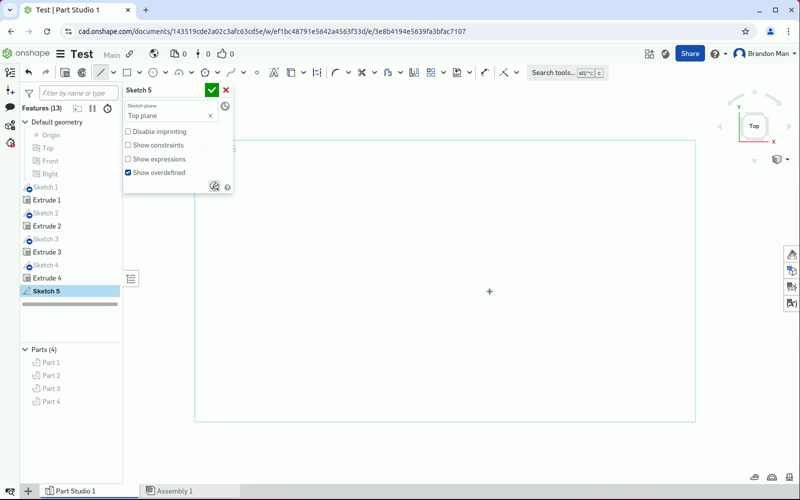
mouse_move(519, 291)
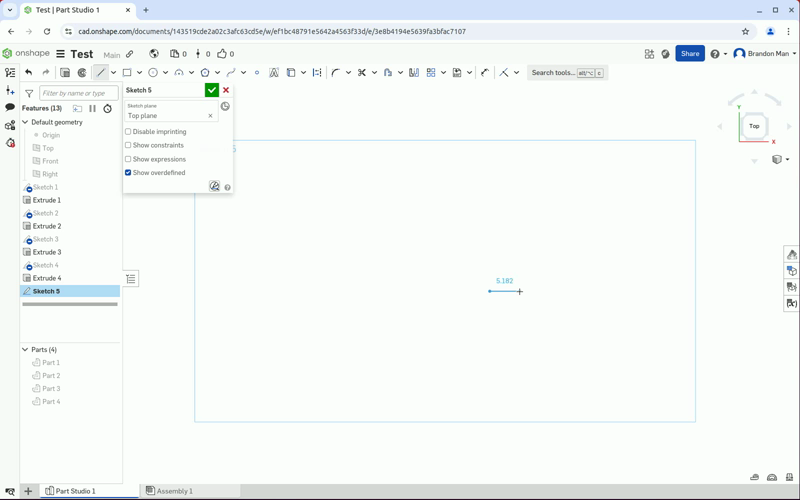
mouse_move(495, 291)
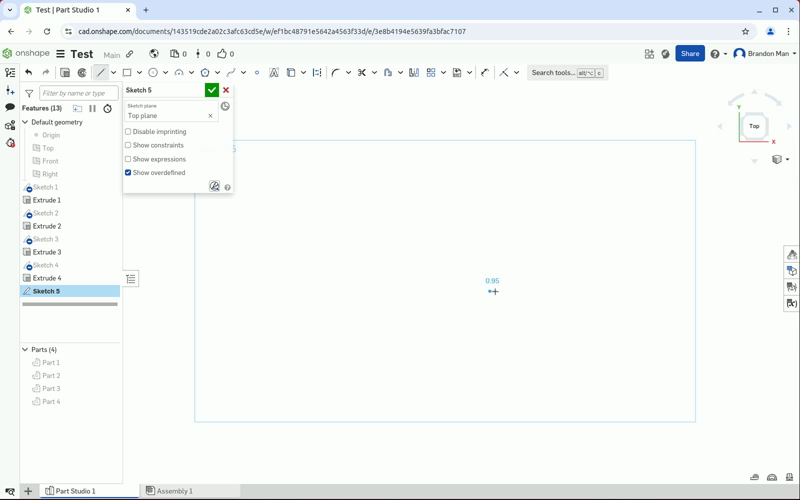
scroll(6)
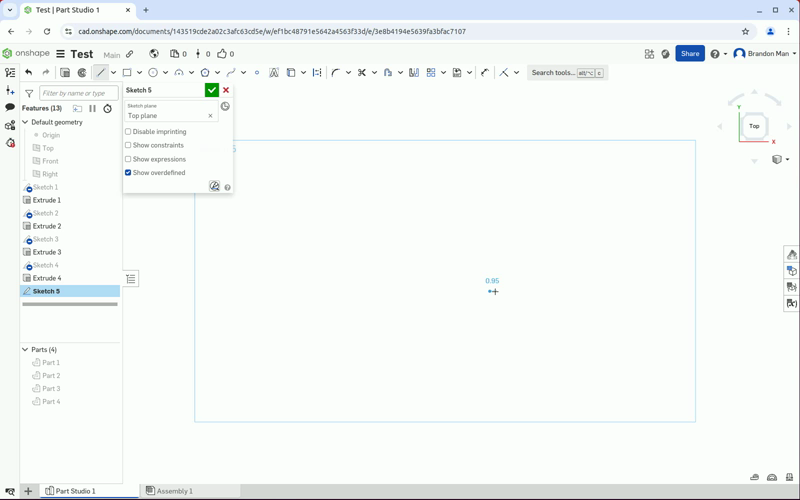
scroll(6)
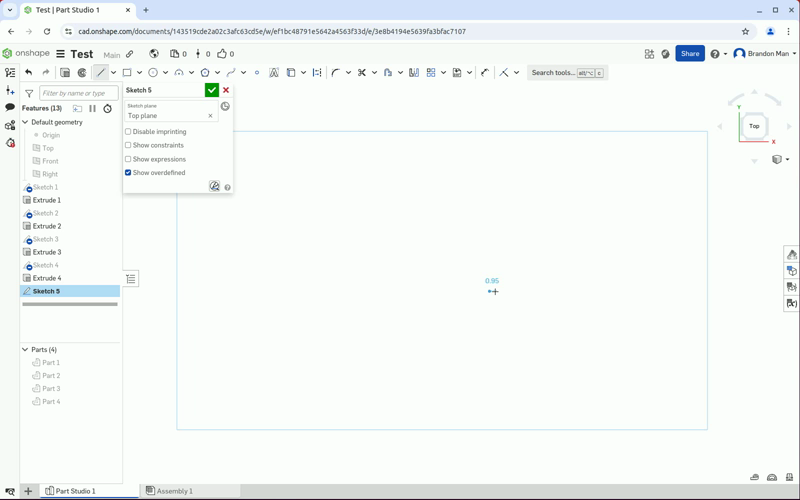
scroll(6)
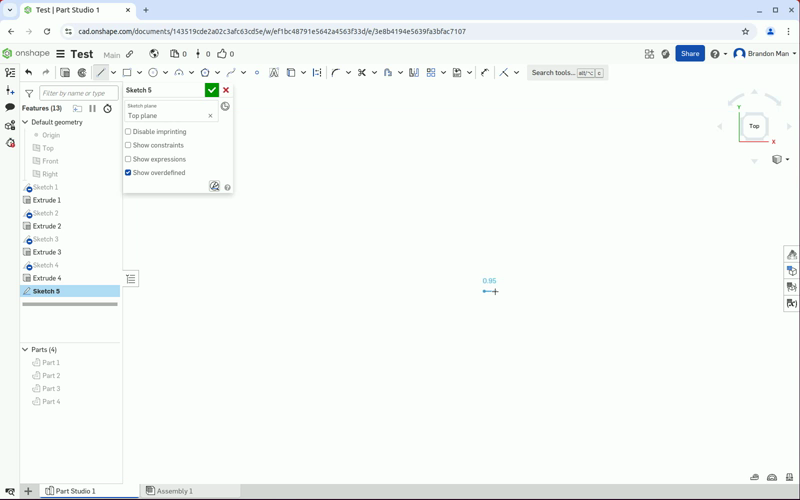
scroll(6)
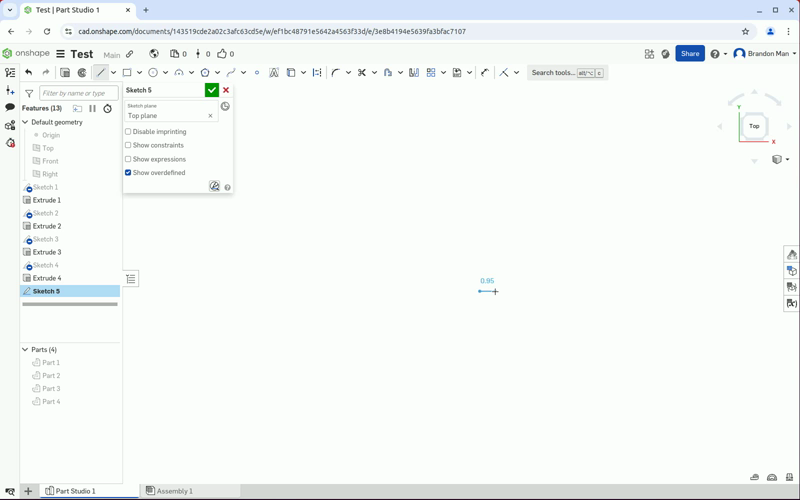
scroll(6)
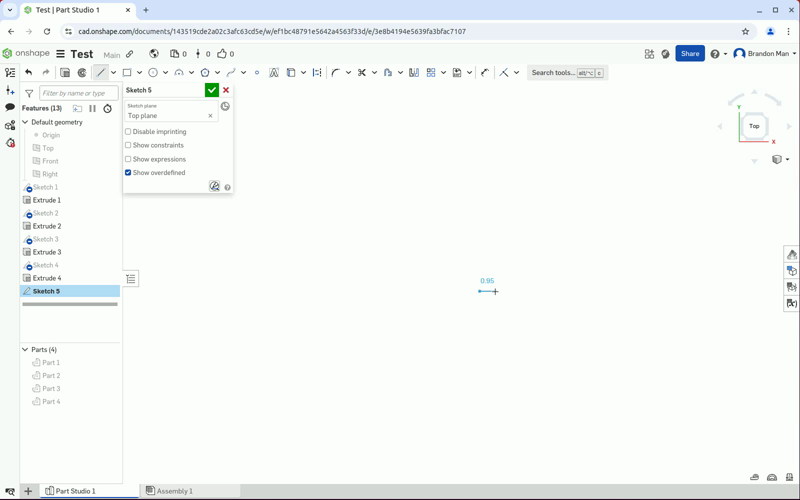
scroll(6)
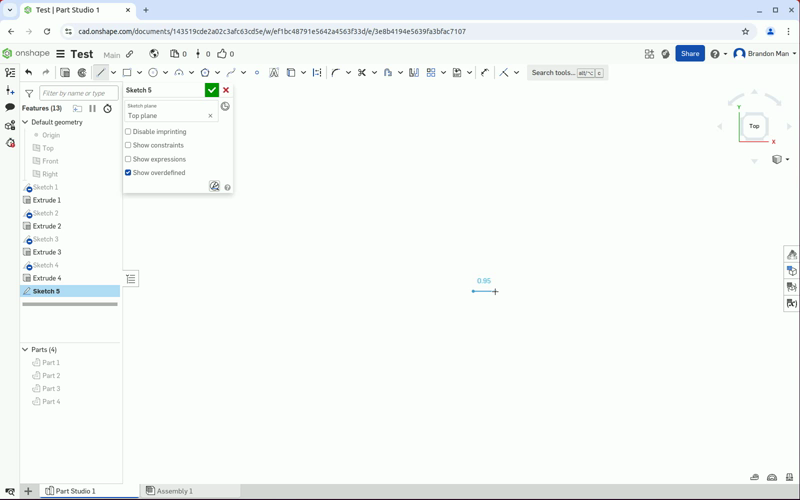
scroll(6)
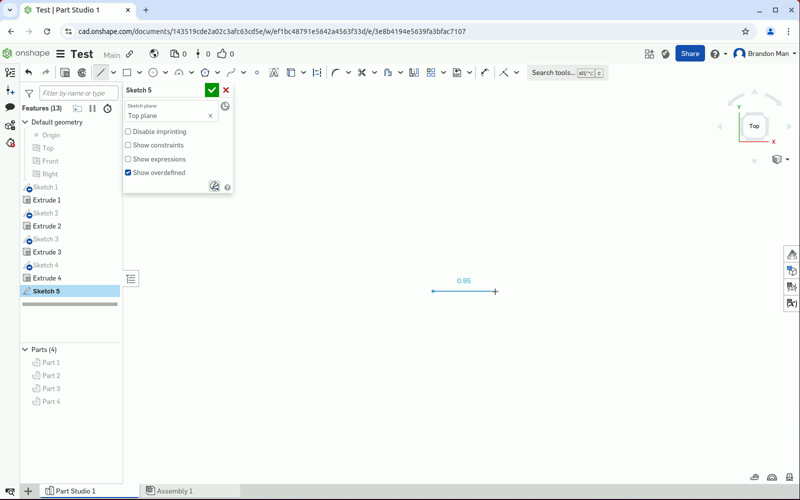
click(495, 291)
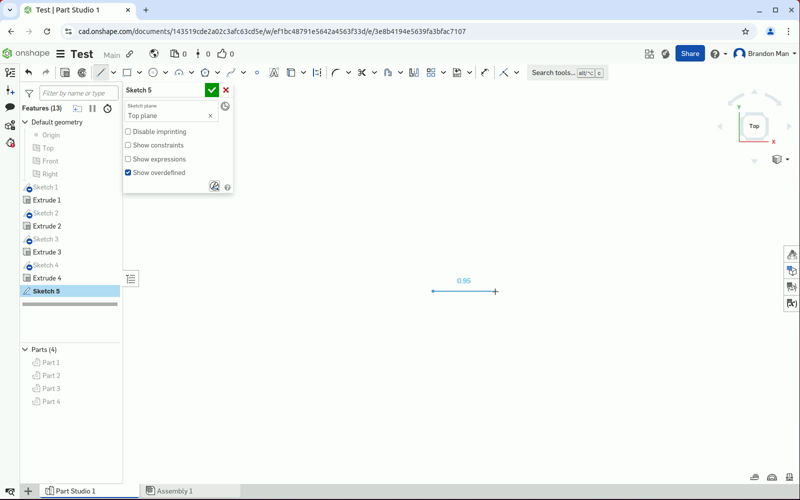
scroll(-6)
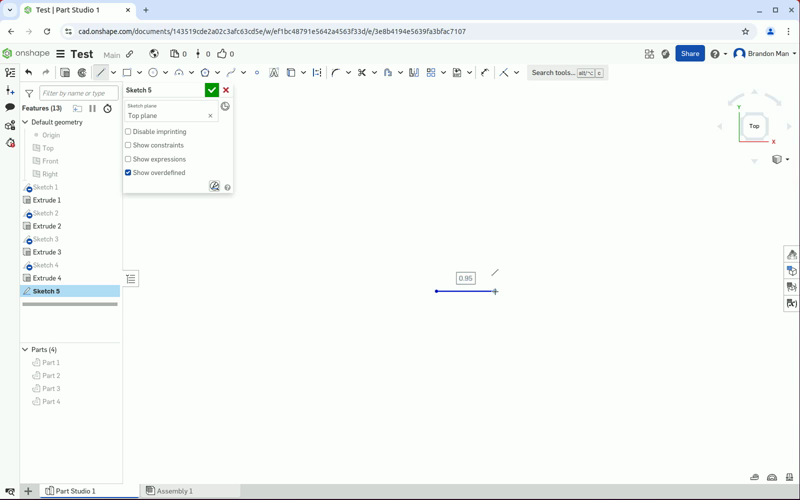
scroll(-6)
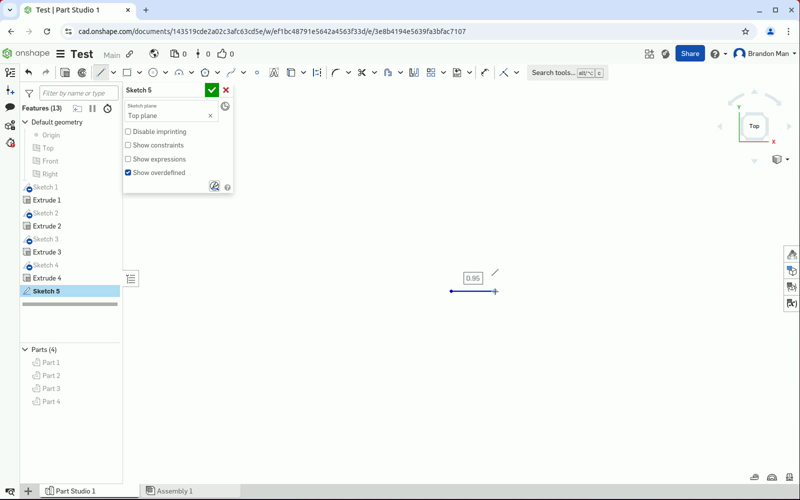
scroll(-6)
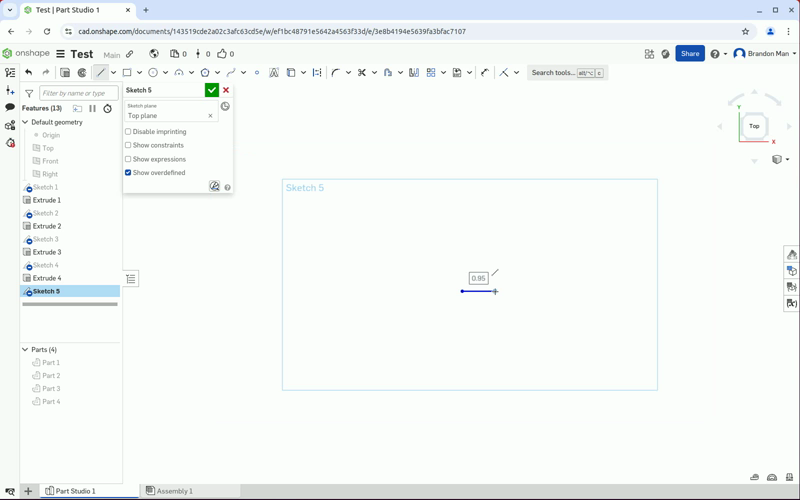
scroll(-6)
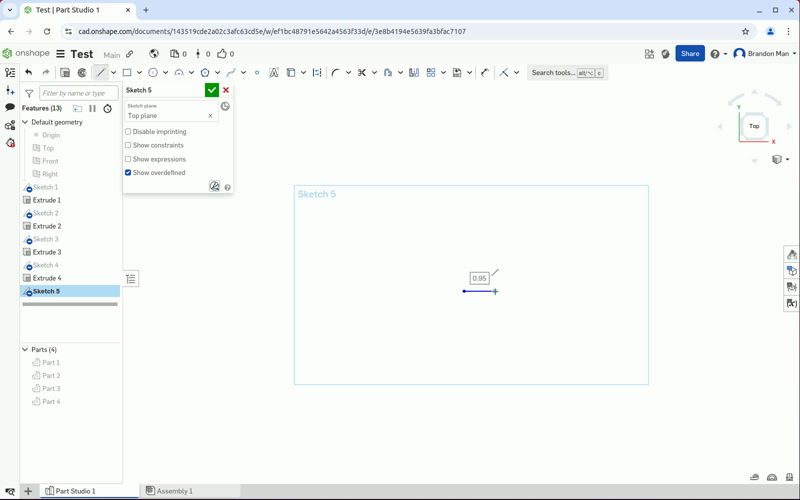
scroll(-6)
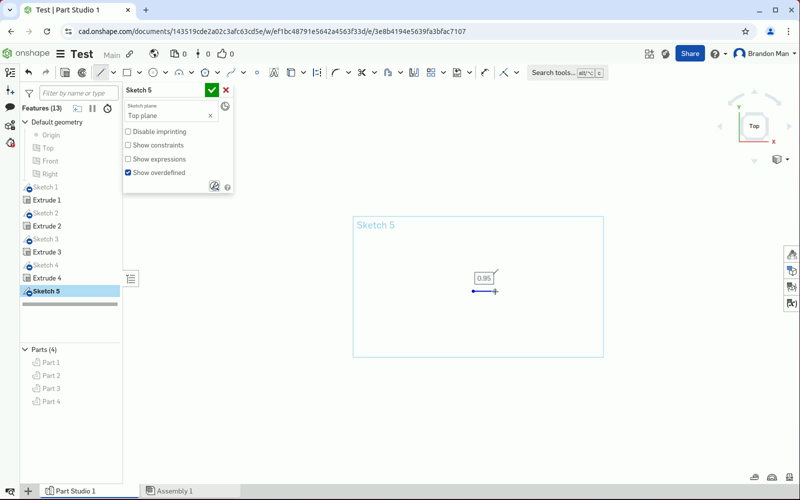
scroll(-6)
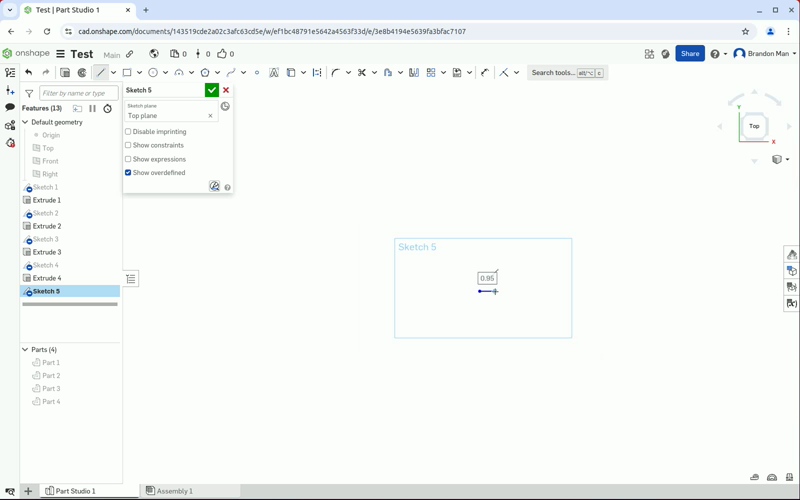
scroll(-6)
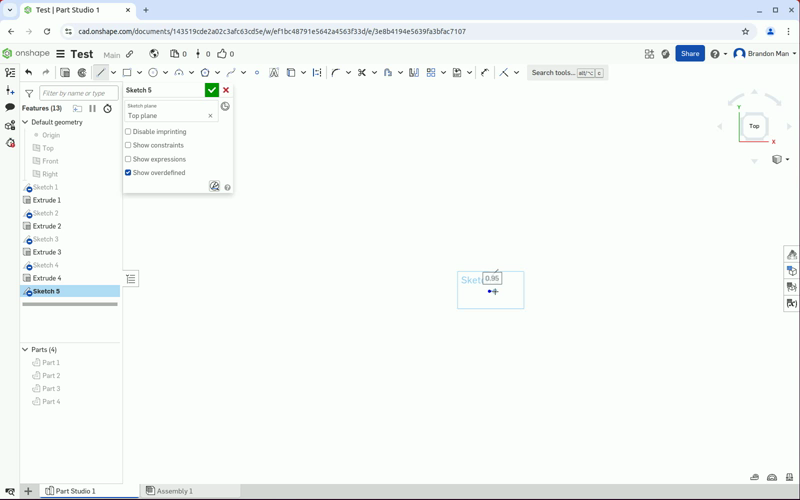
key_up(shift)
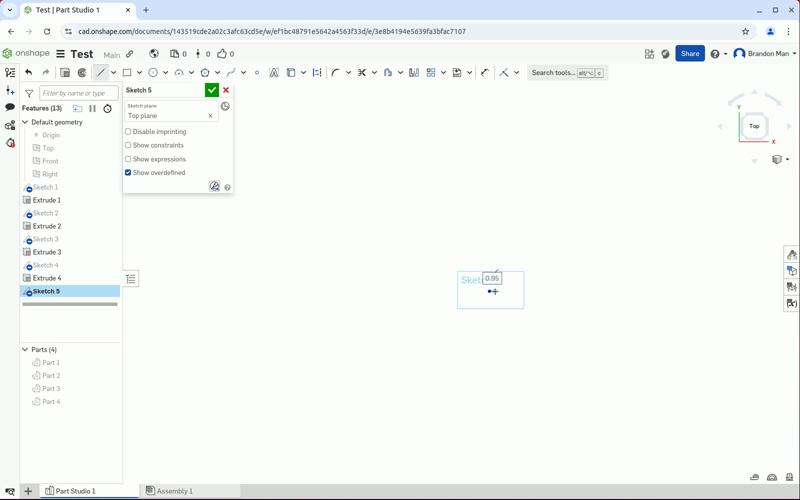
key_down(shift)
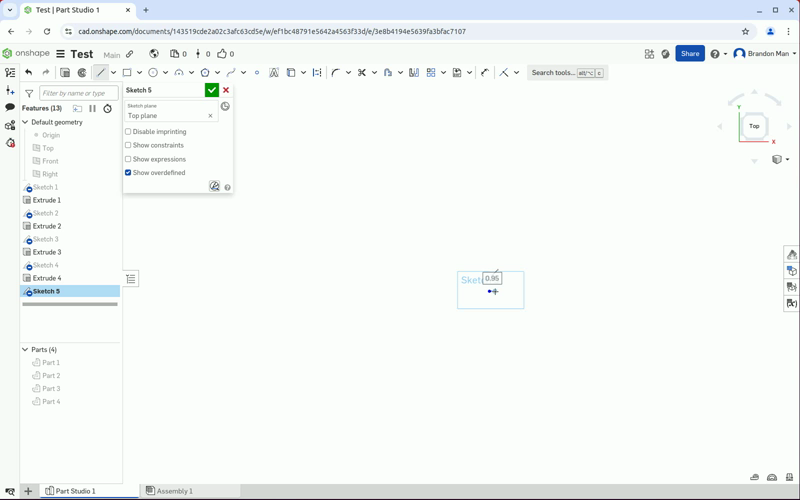
mouse_move(525, 291)
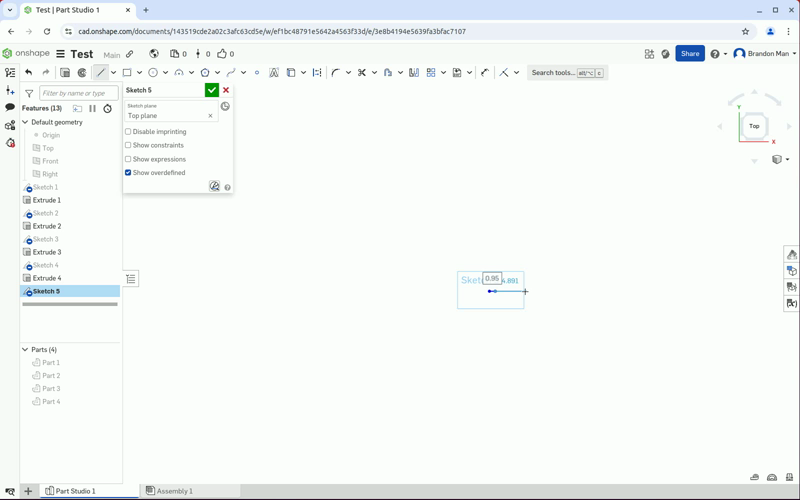
mouse_move(495, 259)
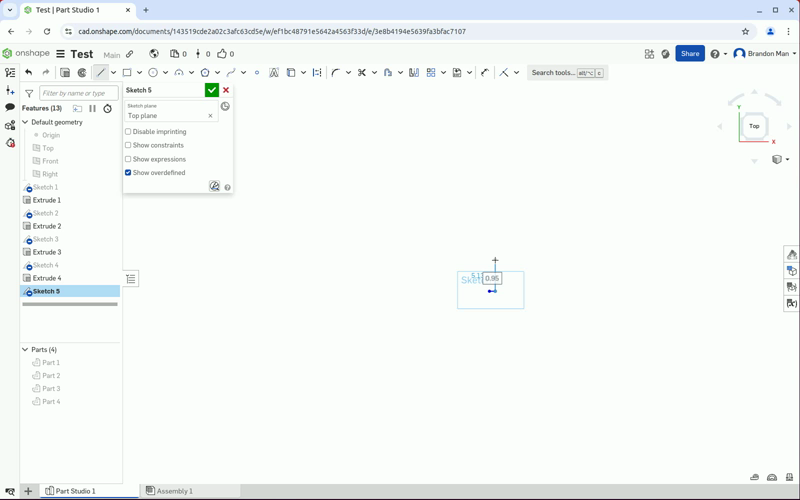
click(495, 259)
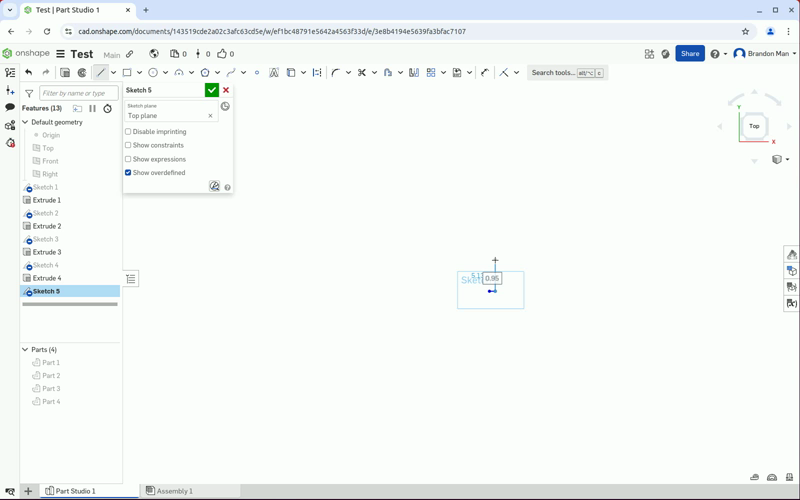
key_up(shift)
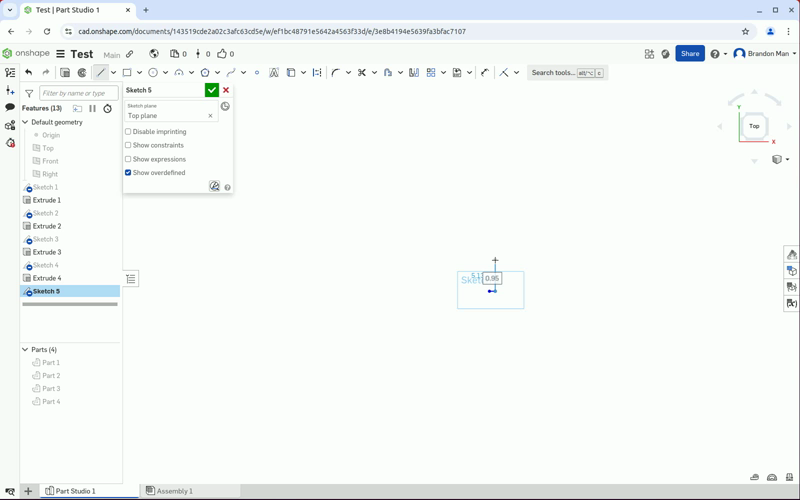
key_down(shift)
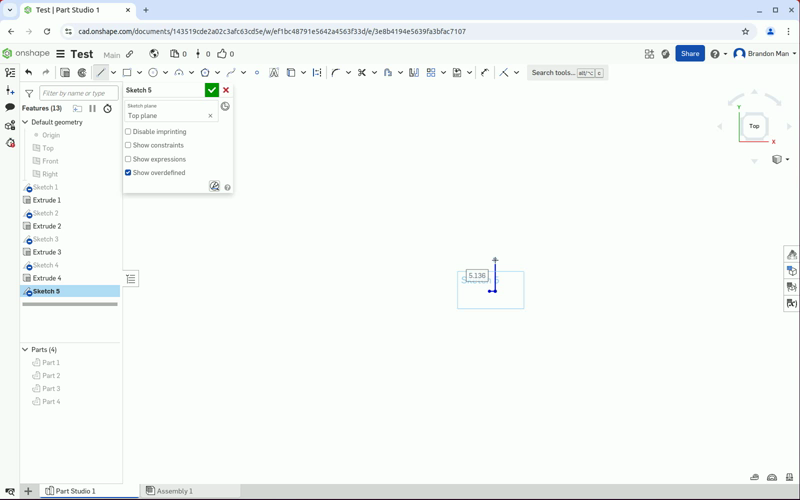
mouse_move(525, 259)
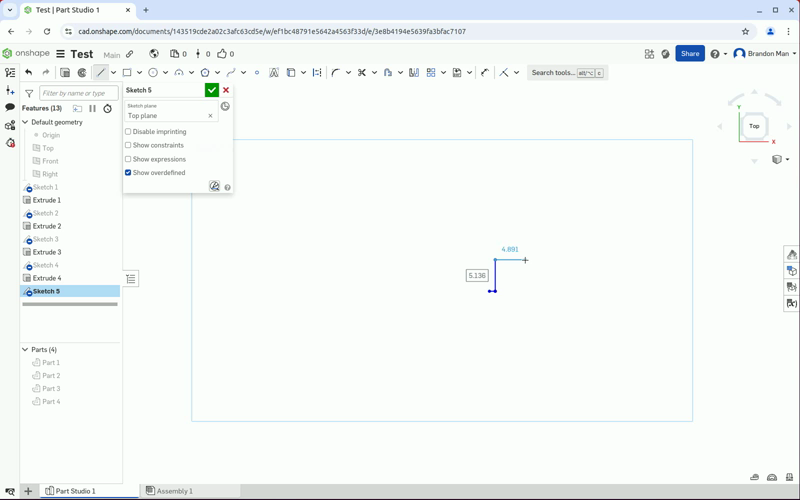
mouse_move(489, 259)
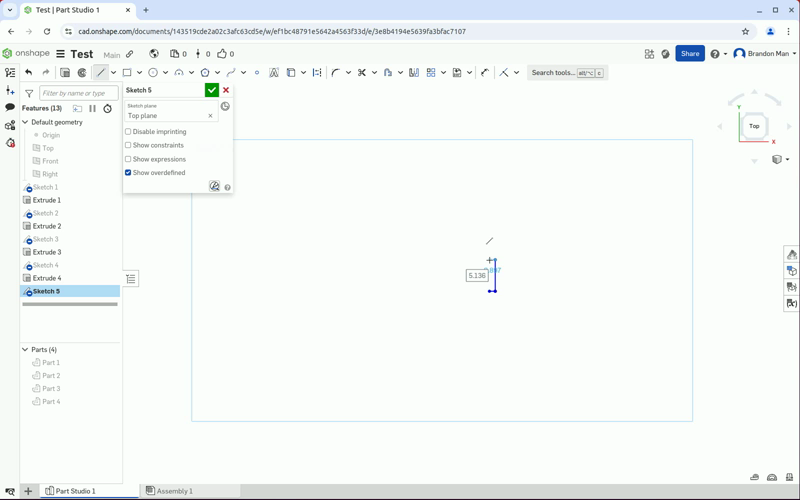
scroll(6)
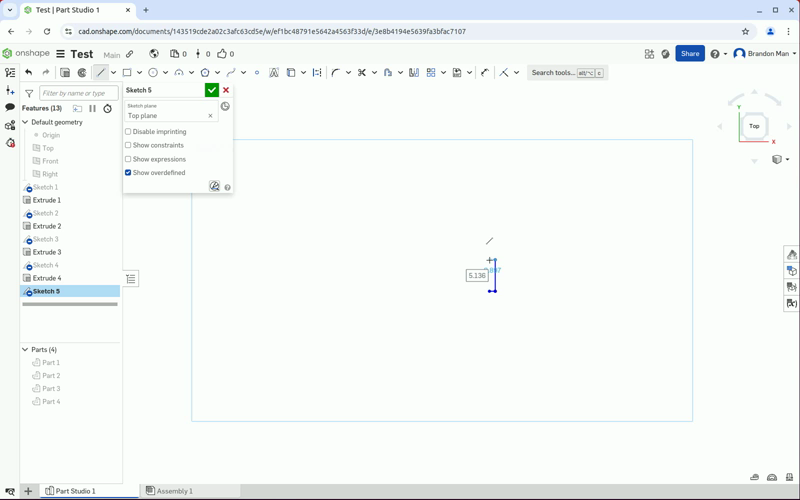
scroll(6)
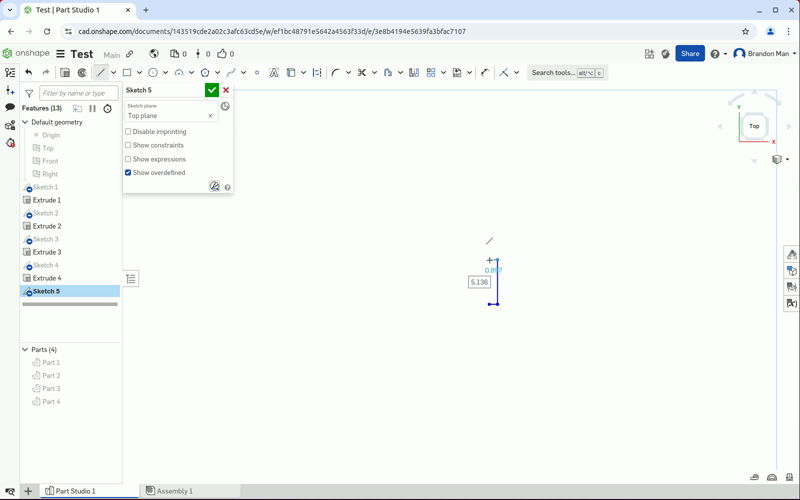
scroll(6)
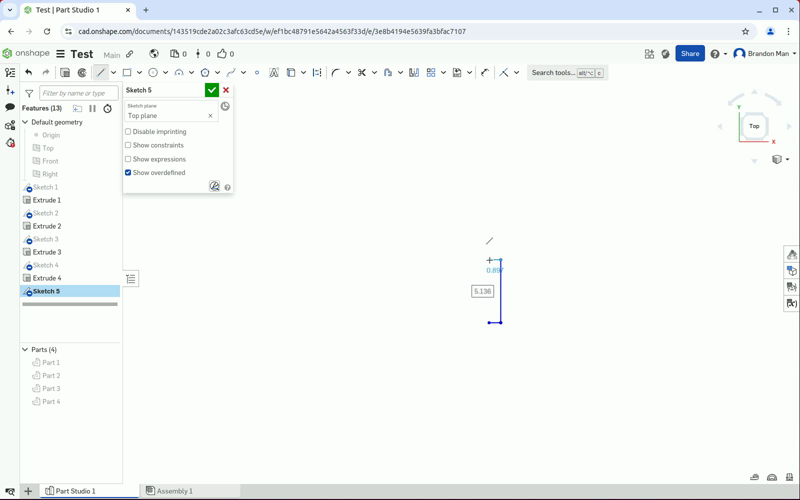
scroll(6)
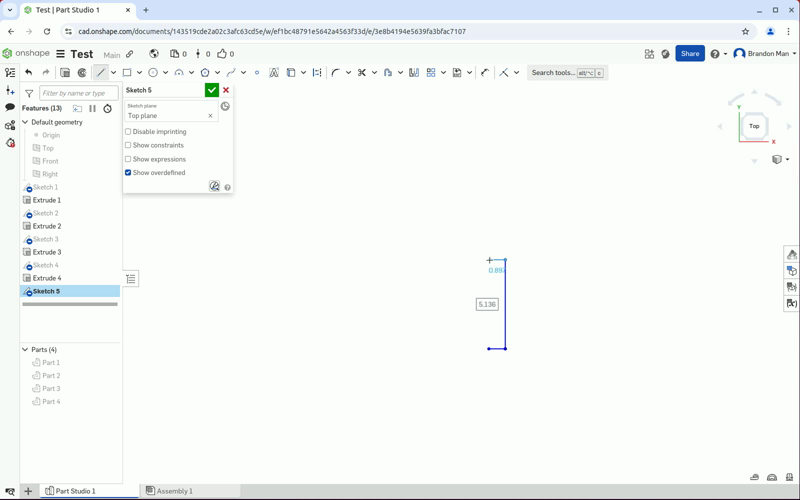
scroll(6)
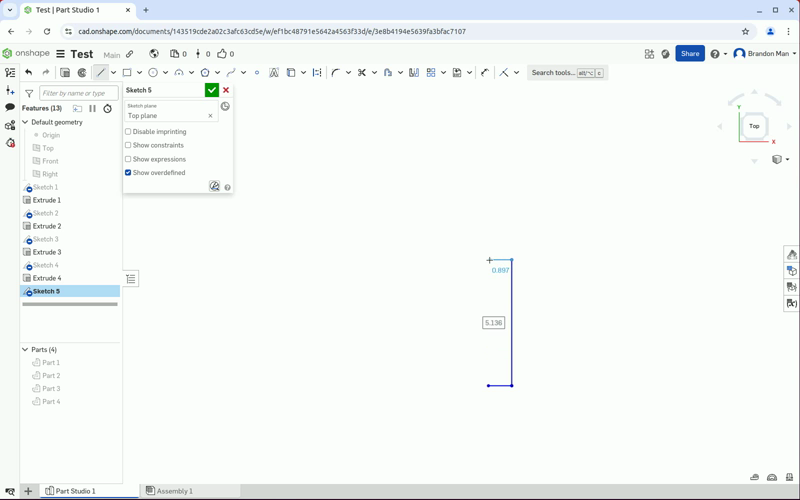
scroll(6)
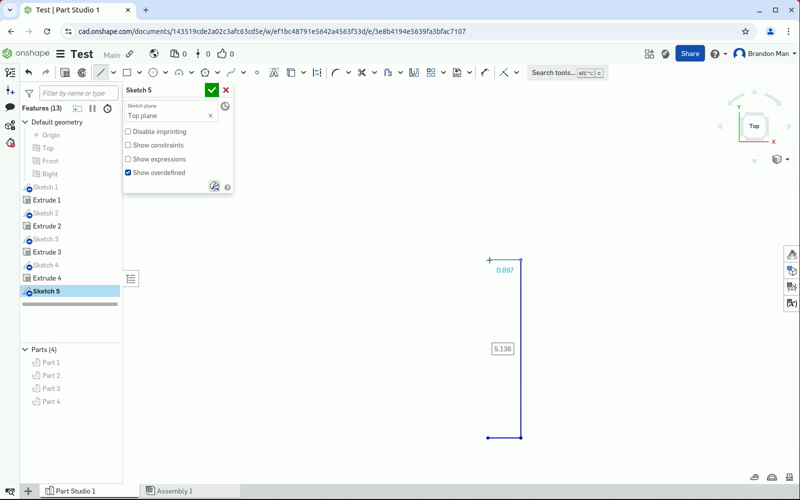
scroll(6)
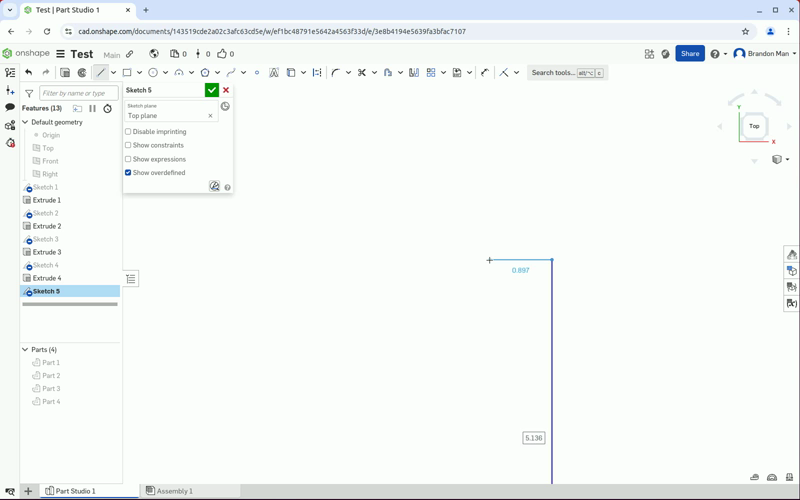
click(489, 259)
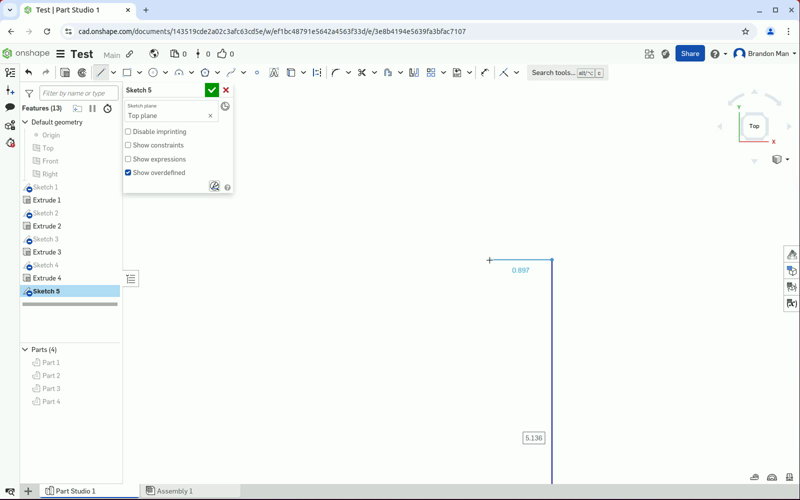
scroll(-6)
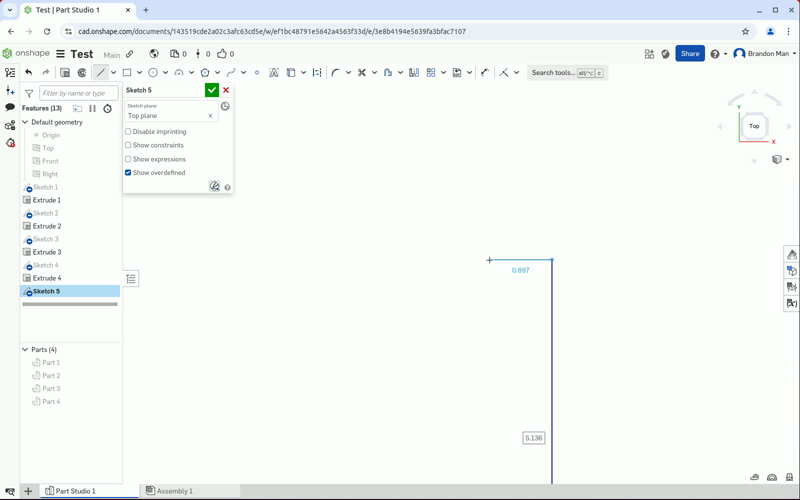
scroll(-6)
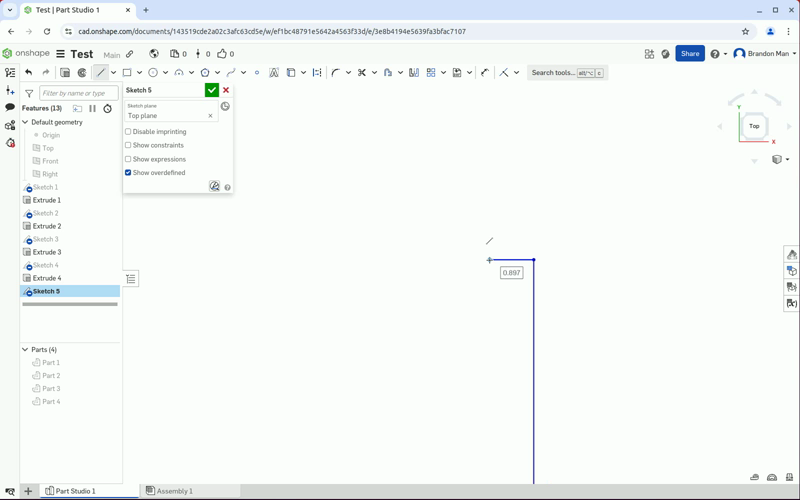
scroll(-6)
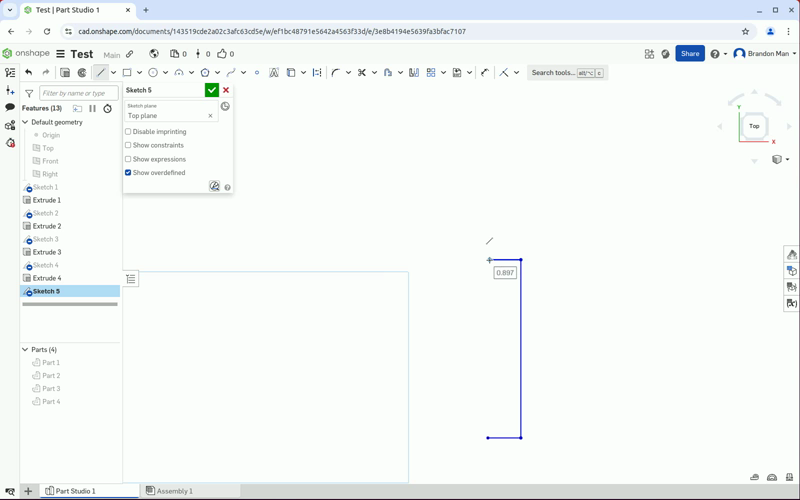
scroll(-6)
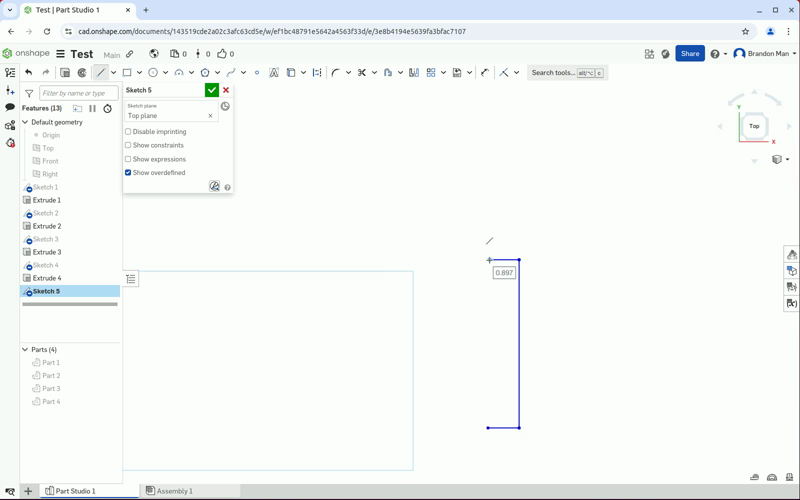
scroll(-6)
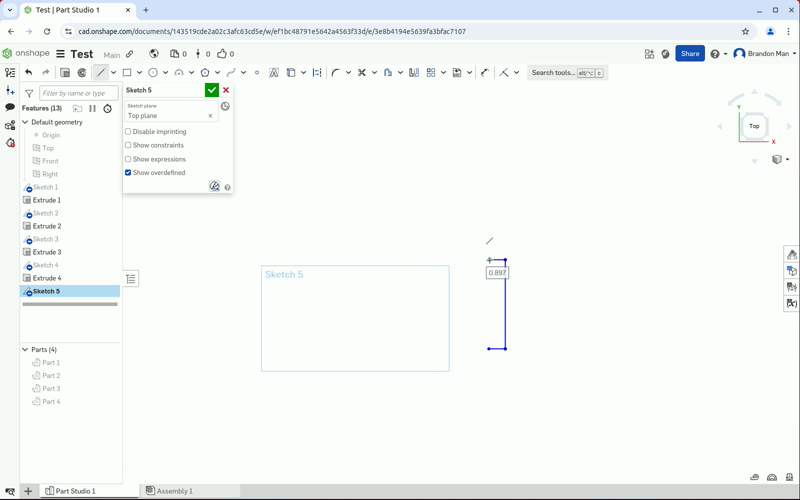
scroll(-6)
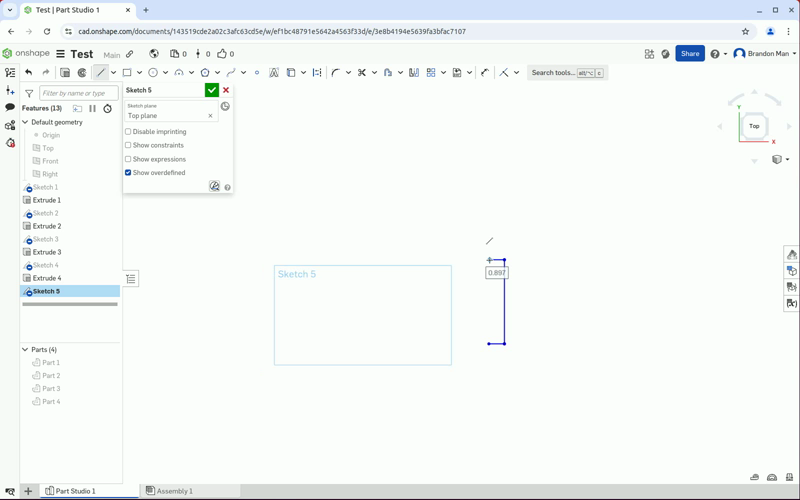
scroll(-6)
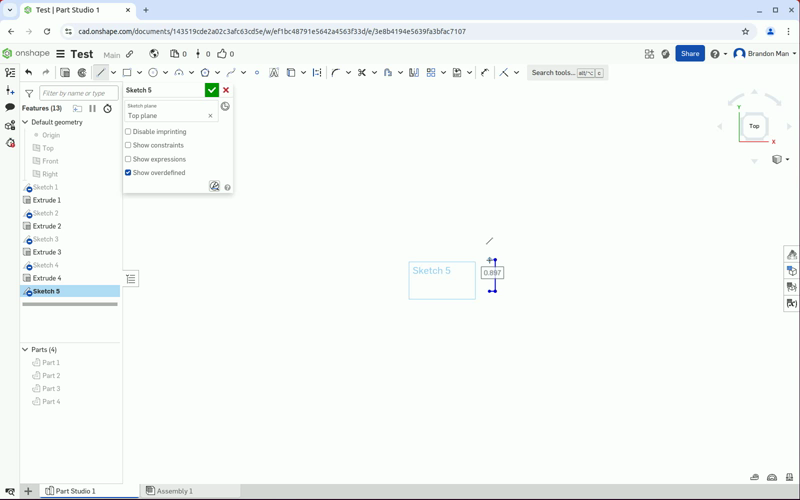
key_up(shift)
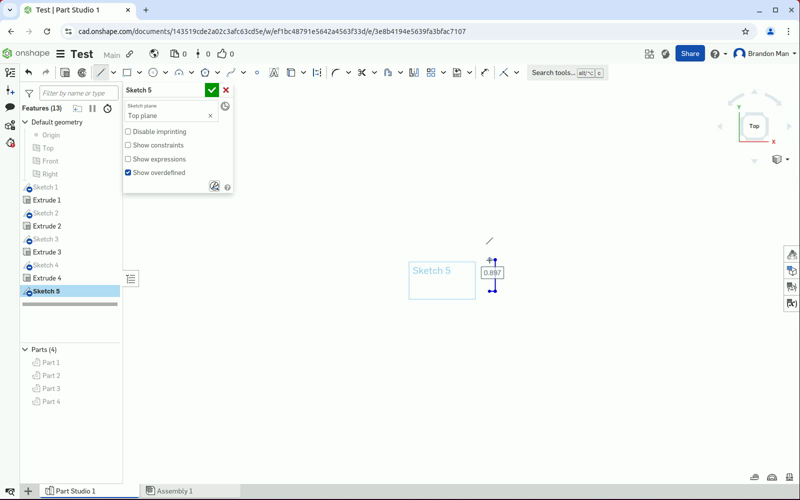
mouse_move(519, 259)
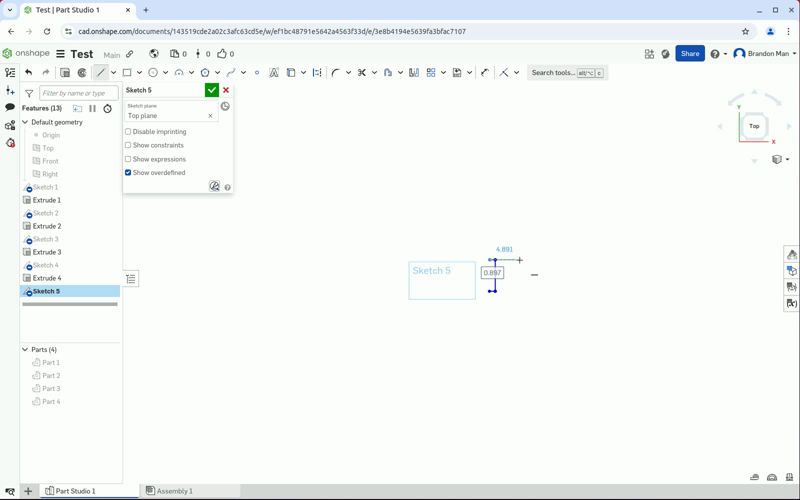
key_down(shift)
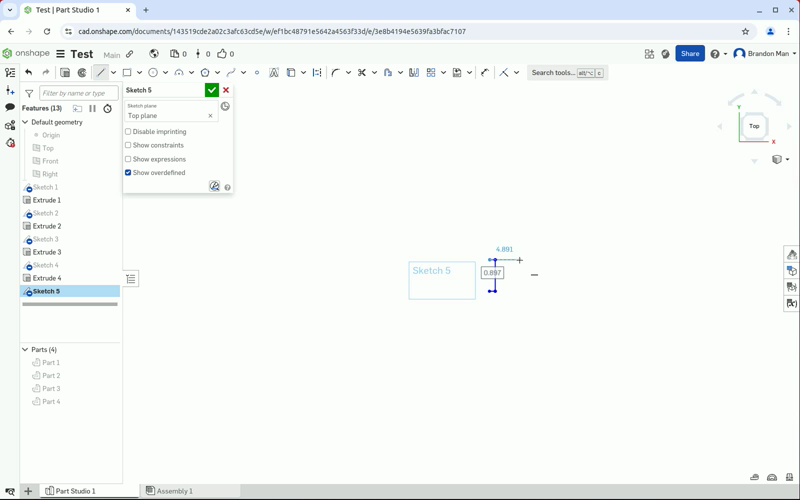
mouse_move(489, 291)
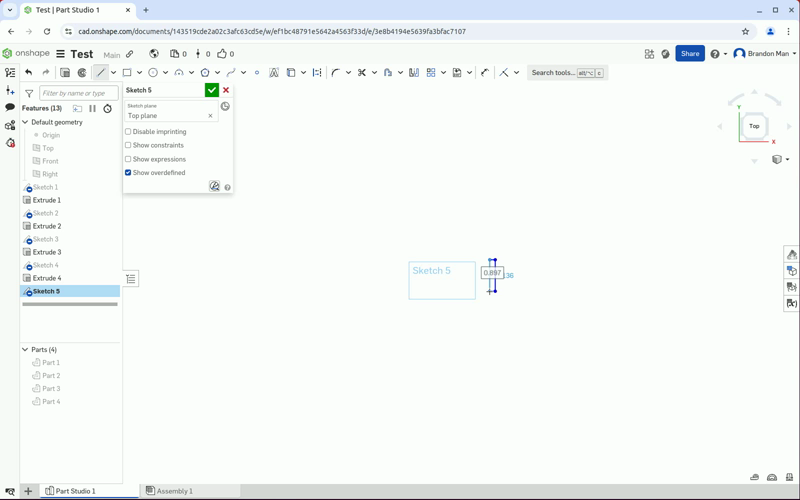
key_up(shift)
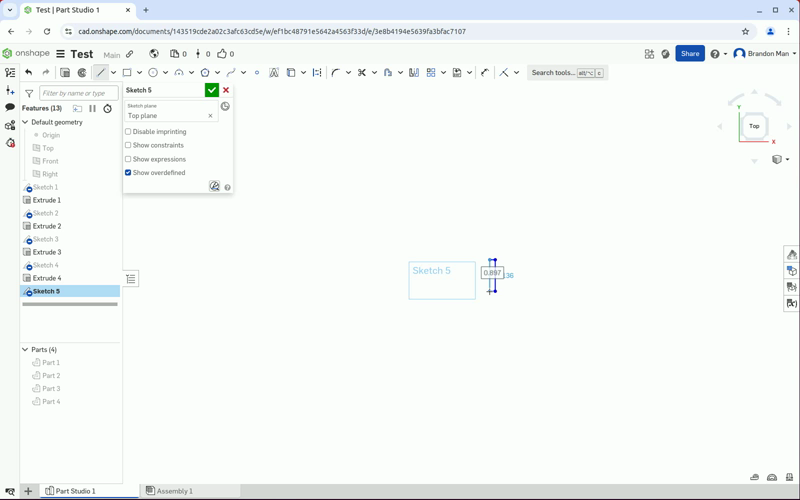
click(489, 291)
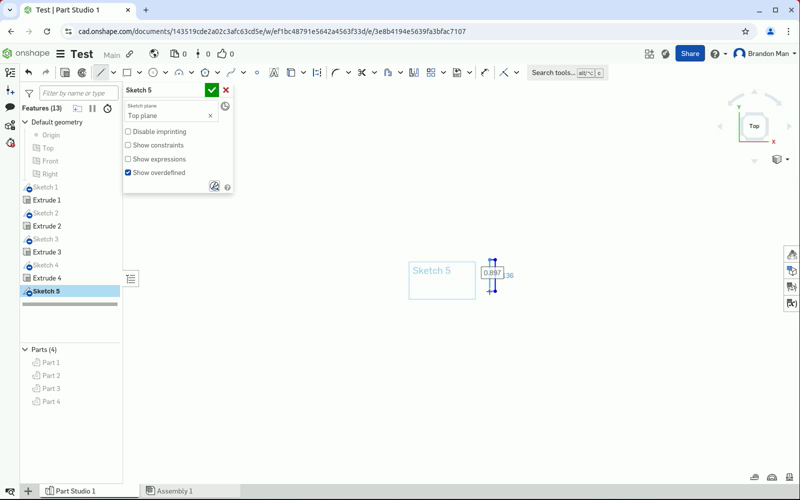
key(esc)
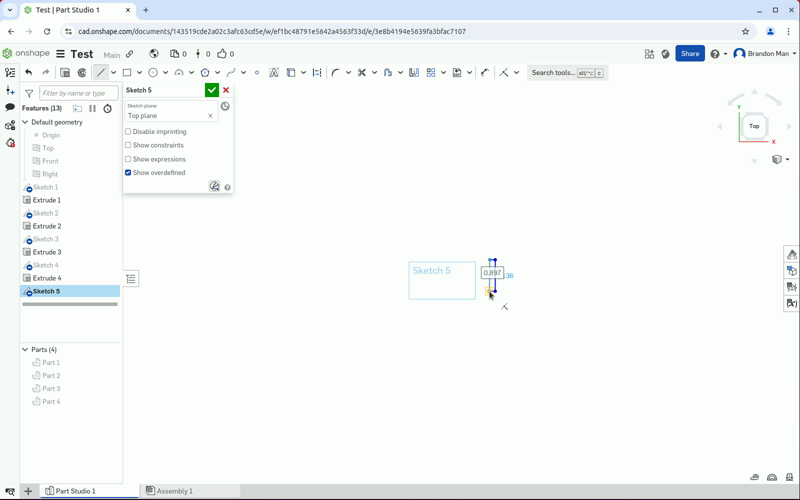
mouse_move(492, 279)
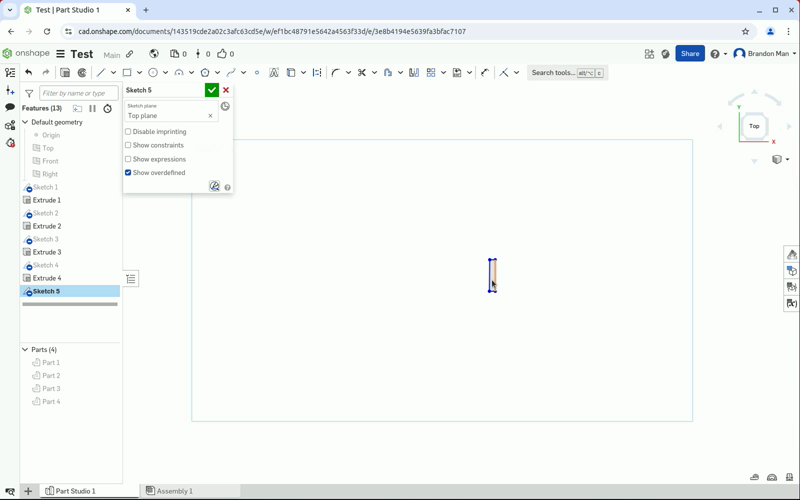
scroll(6)
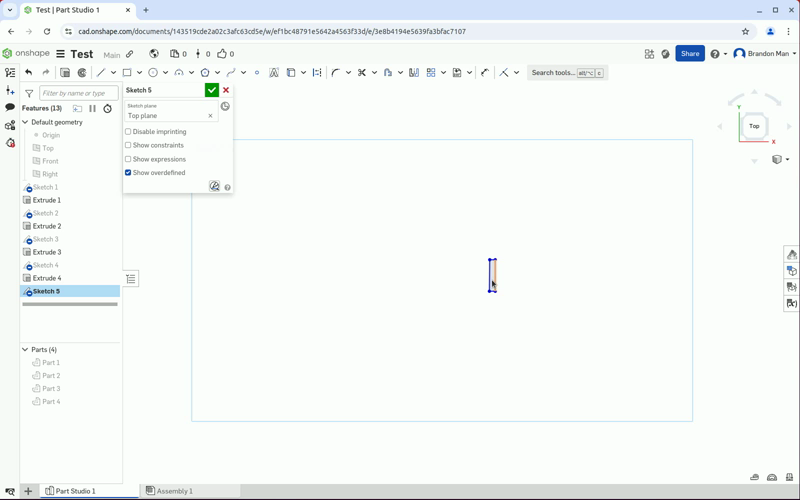
scroll(6)
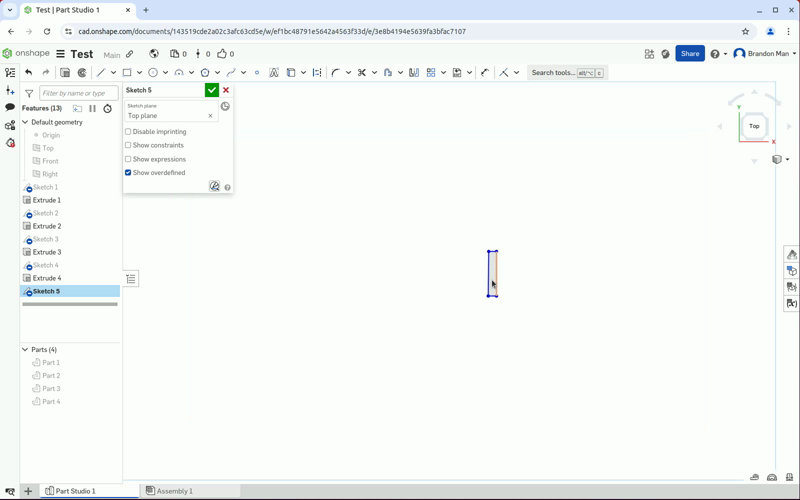
scroll(6)
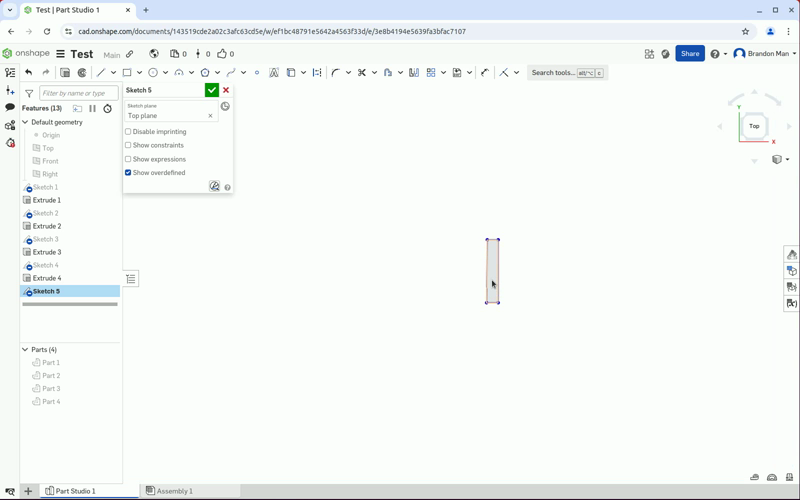
scroll(6)
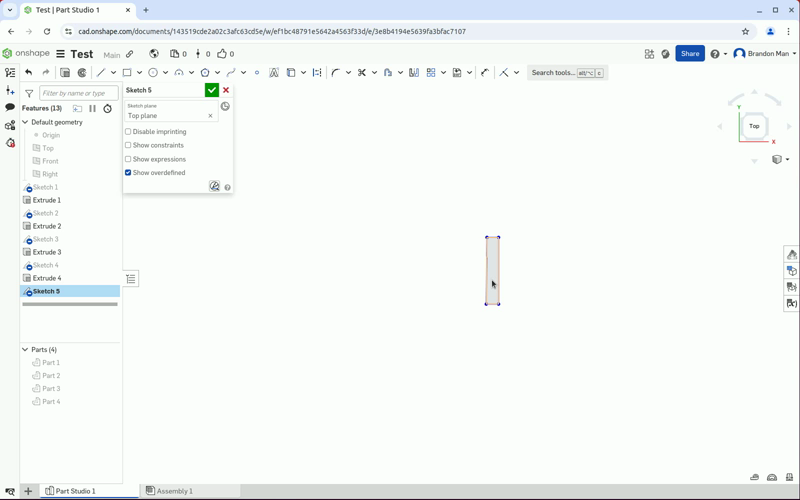
scroll(6)
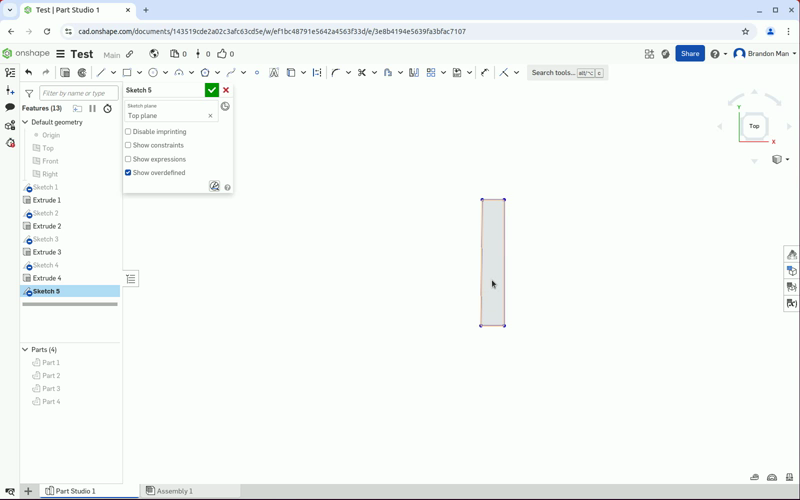
scroll(6)
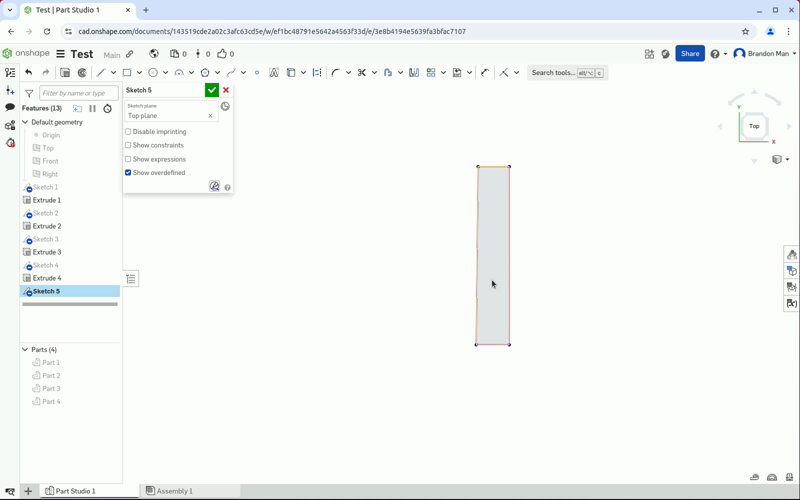
scroll(6)
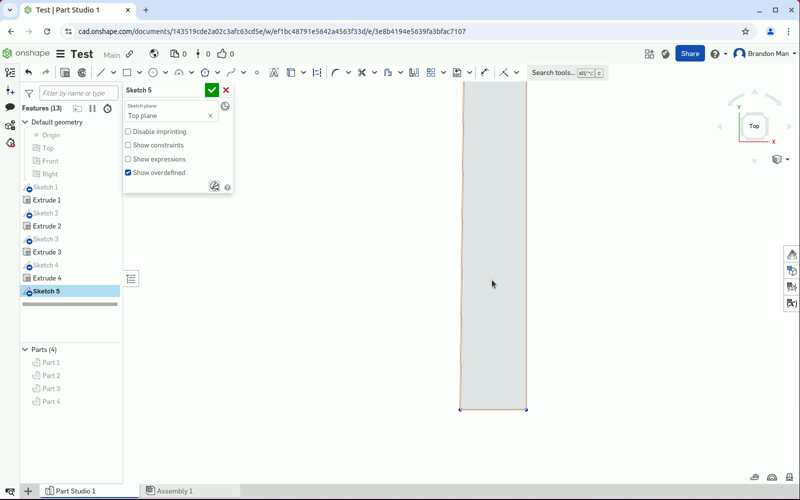
click(492, 279)
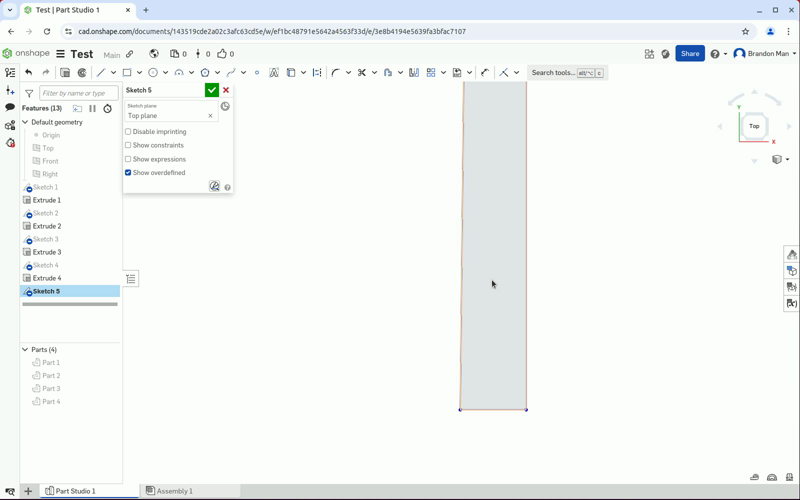
scroll(-6)
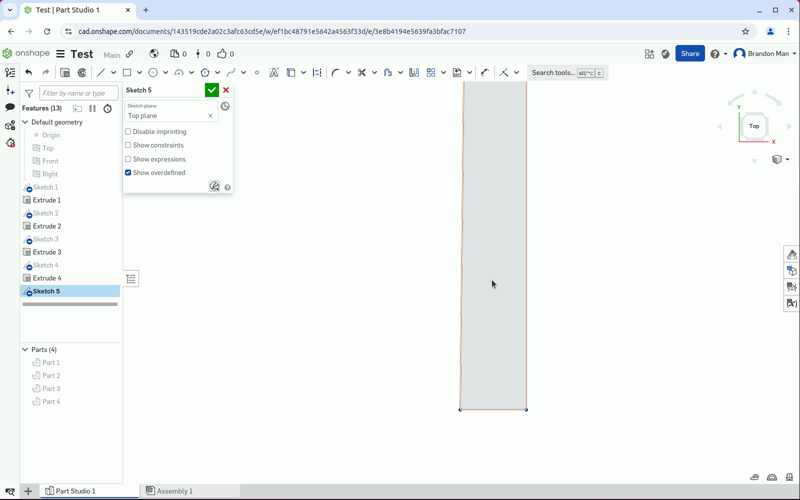
scroll(-6)
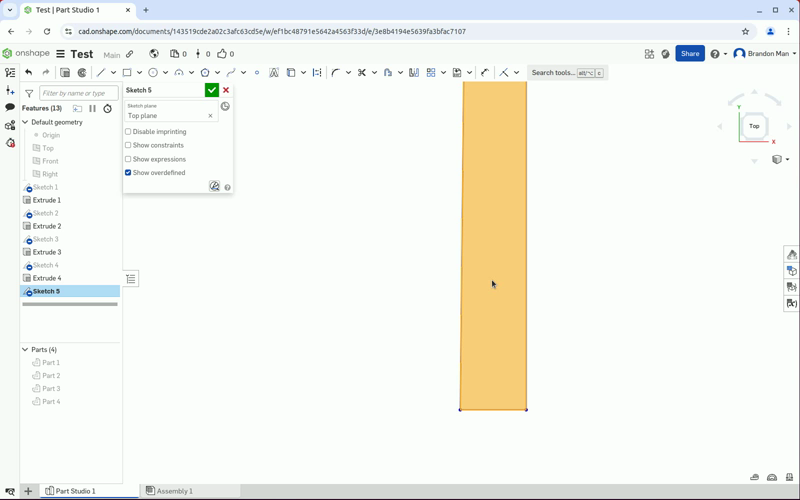
scroll(-6)
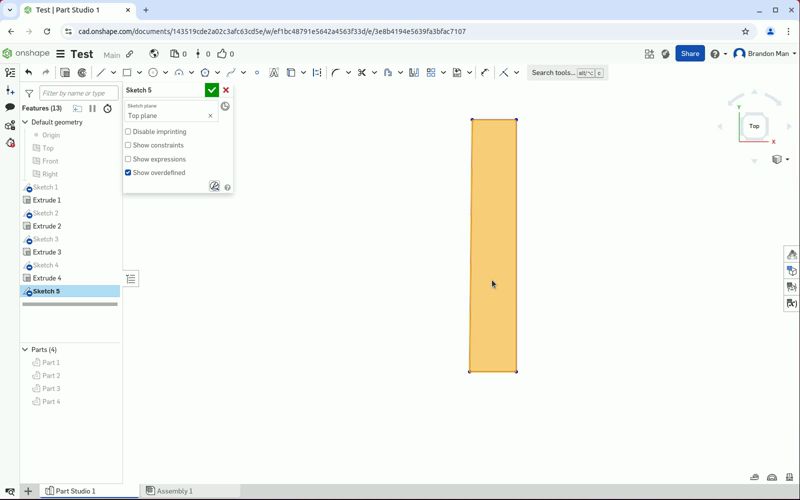
scroll(-6)
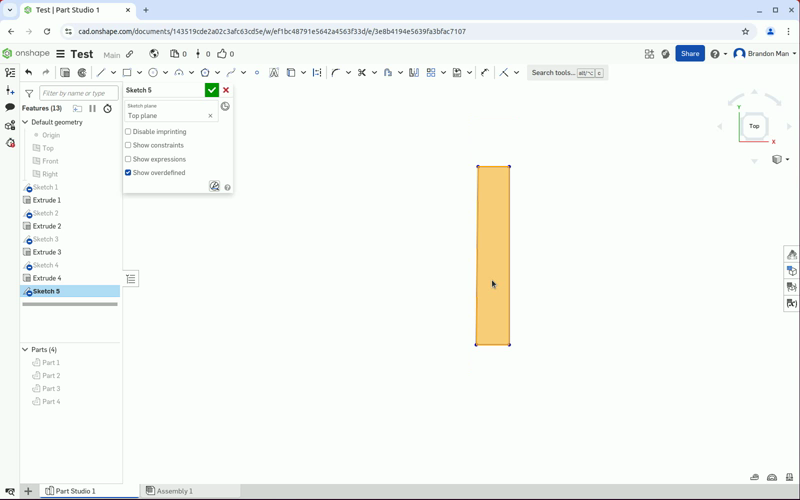
scroll(-6)
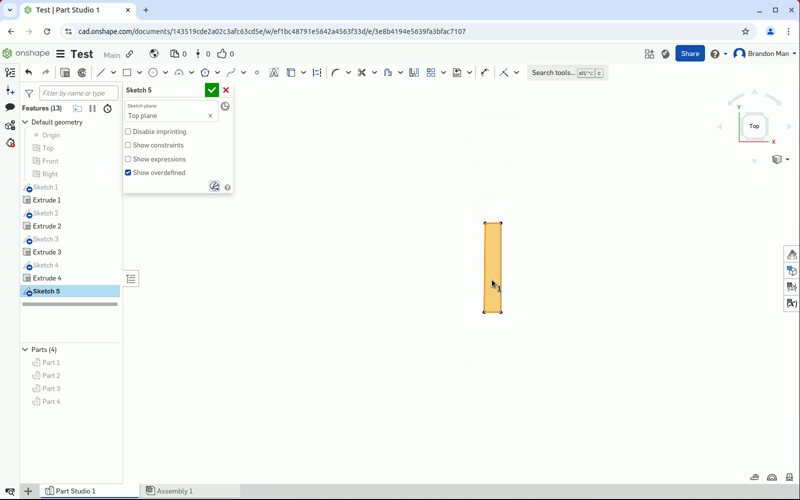
scroll(-6)
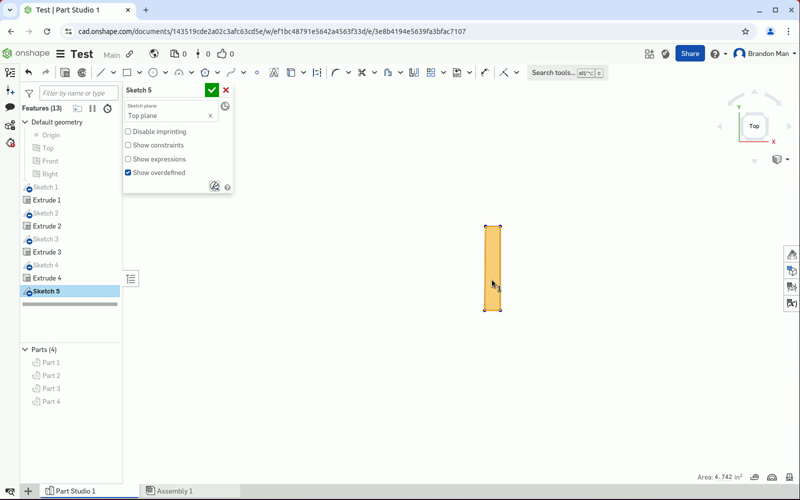
scroll(-6)
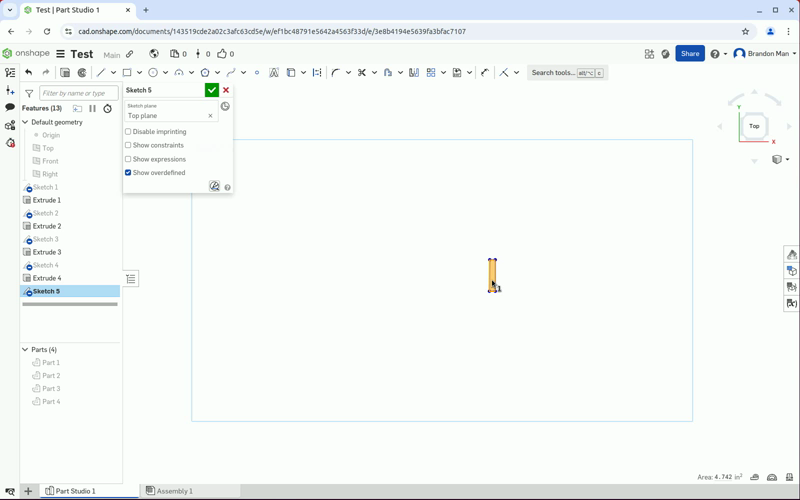
mouse_move(73, 352)
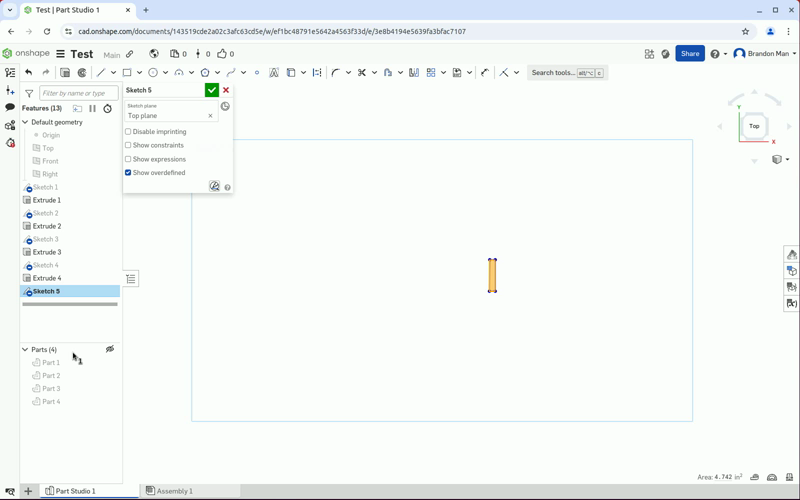
key(shift+y)
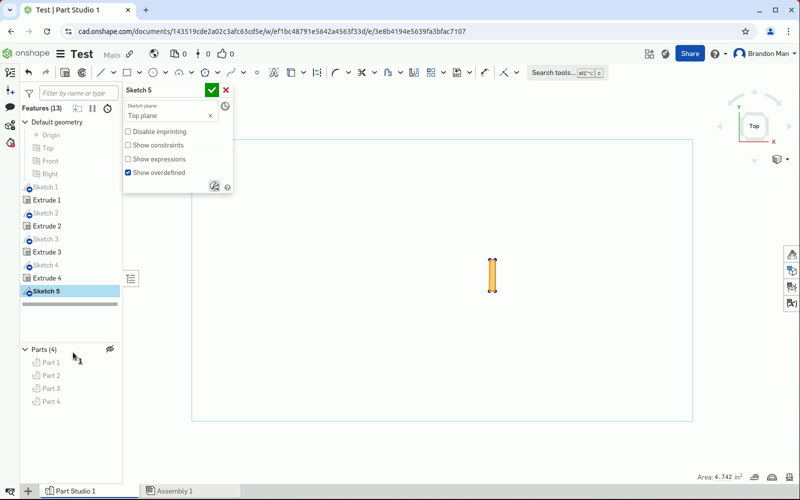
key(shift+e)
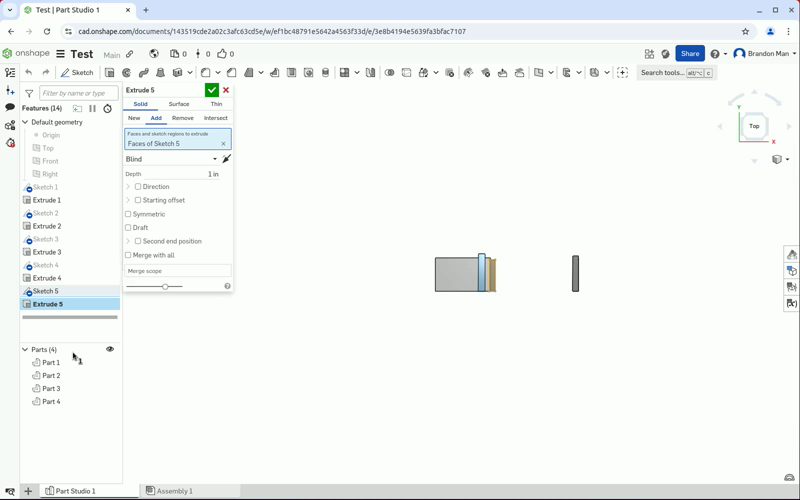
mouse_move(143, 106)
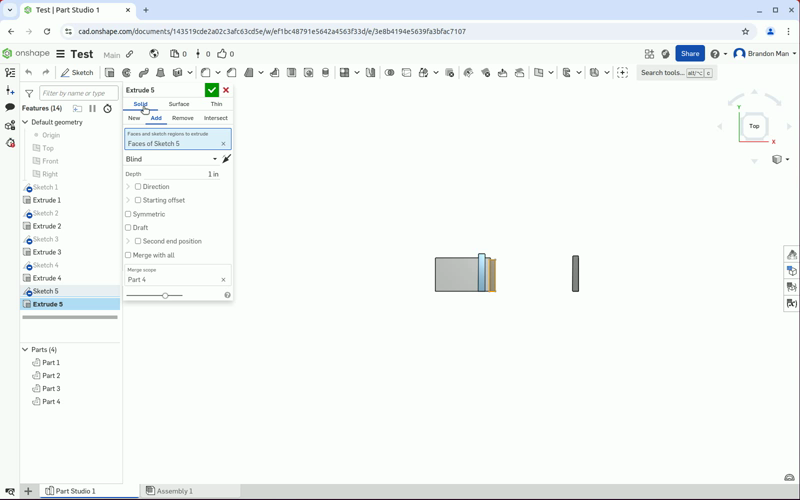
click(143, 106)
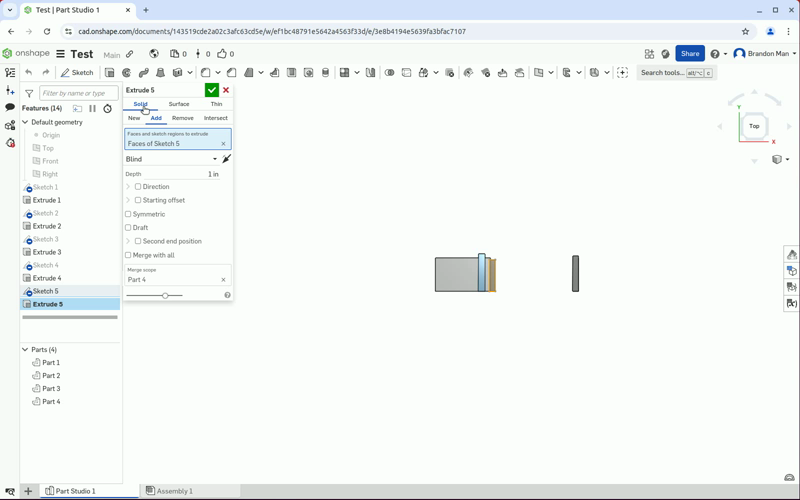
mouse_move(137, 120)
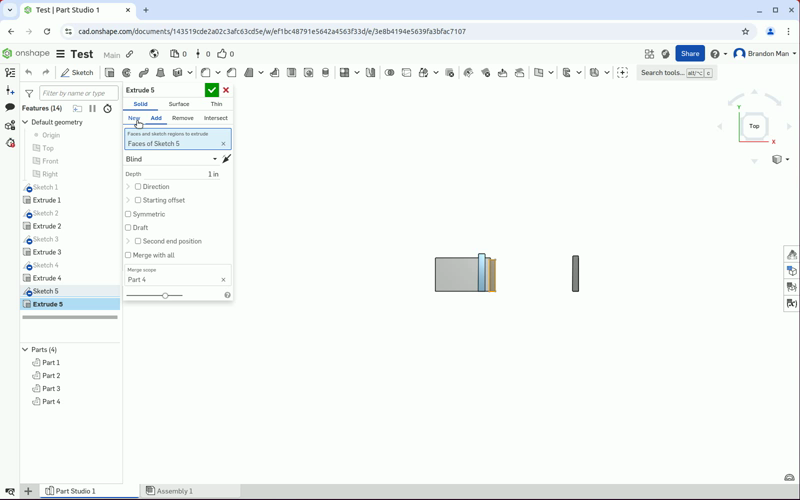
click(137, 120)
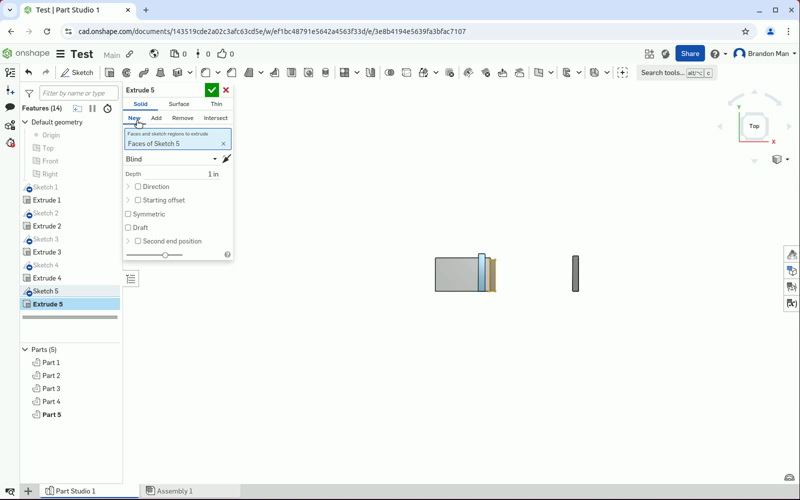
key(tab, 4)
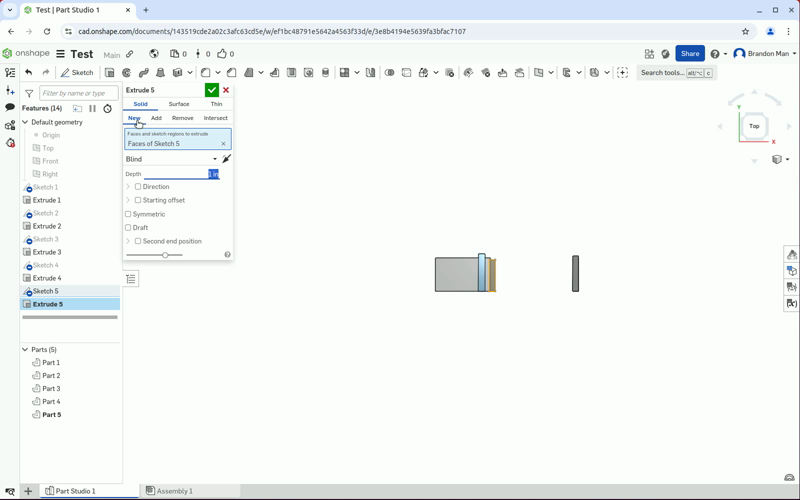
text(0.963)
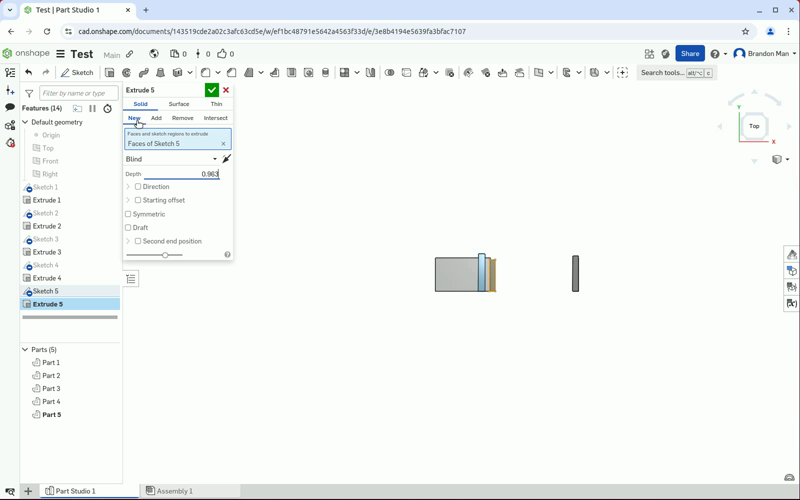
key(enter)
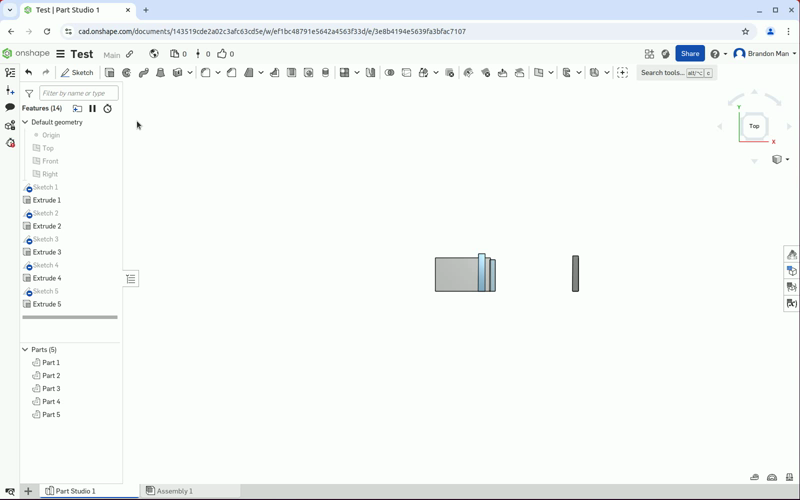
key(shift+h)
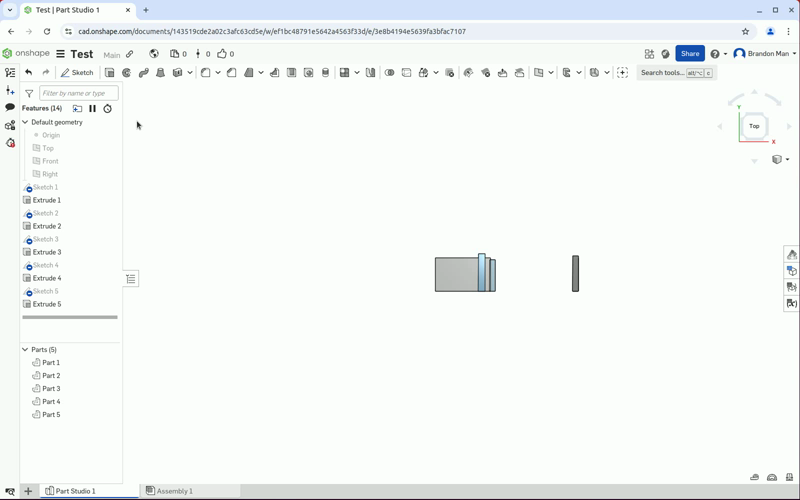
key(shift+h)
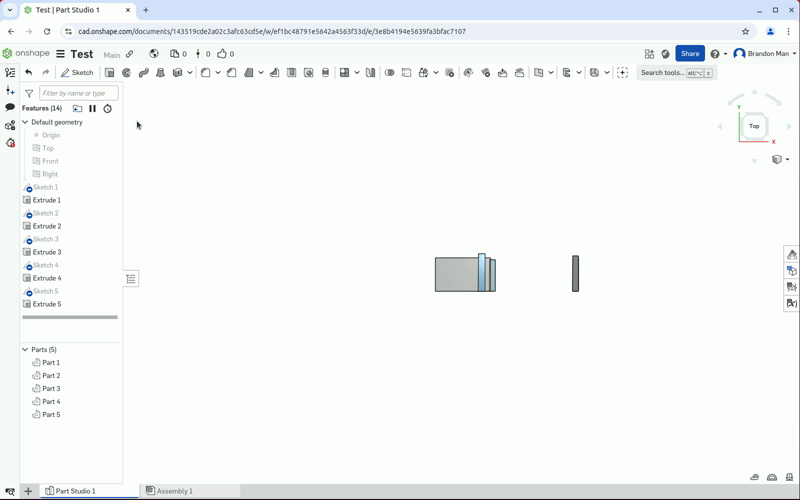
mouse_move(73, 189)
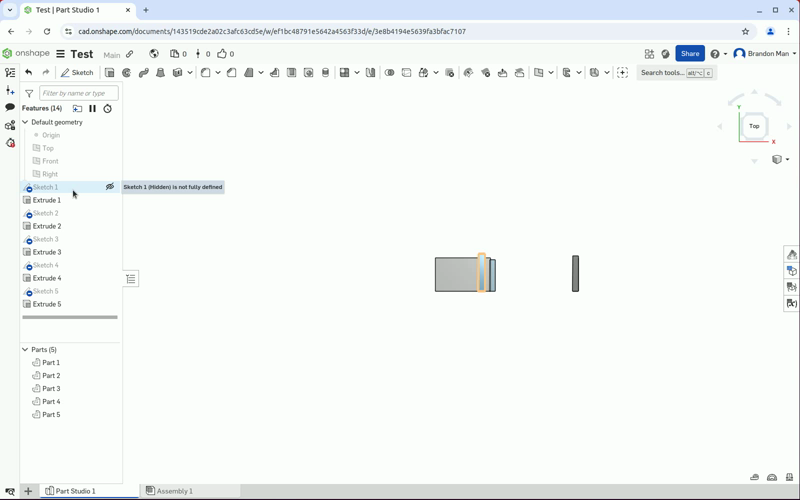
click(73, 189)
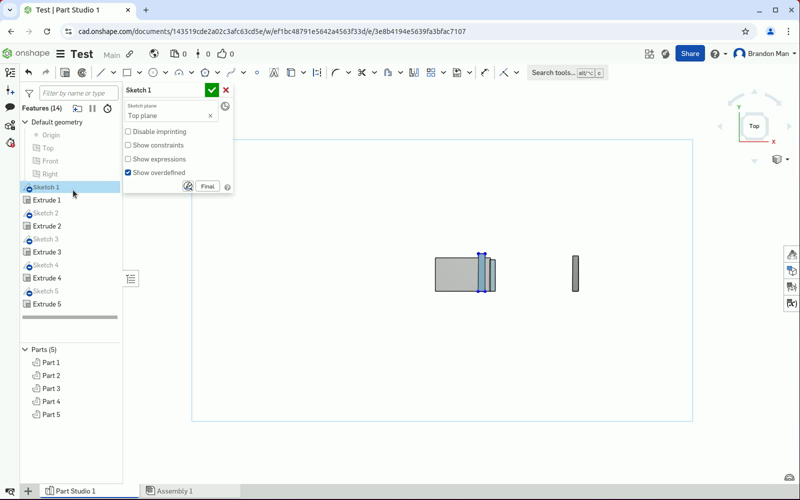
mouse_move(229, 92)
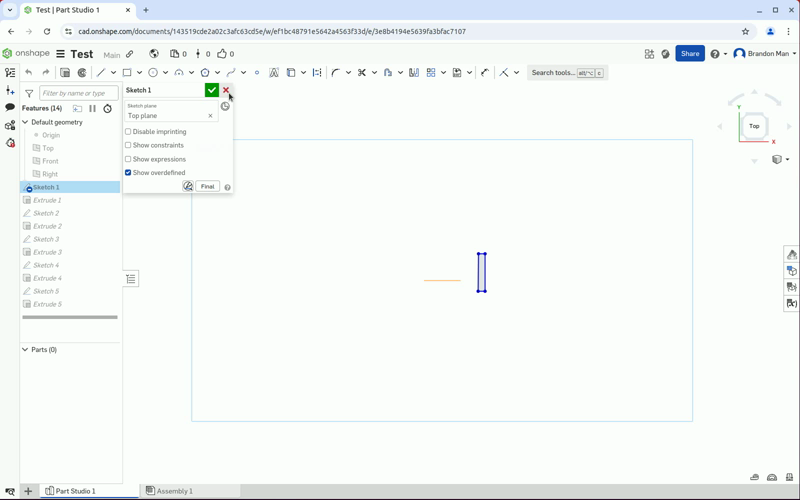
click(229, 92)
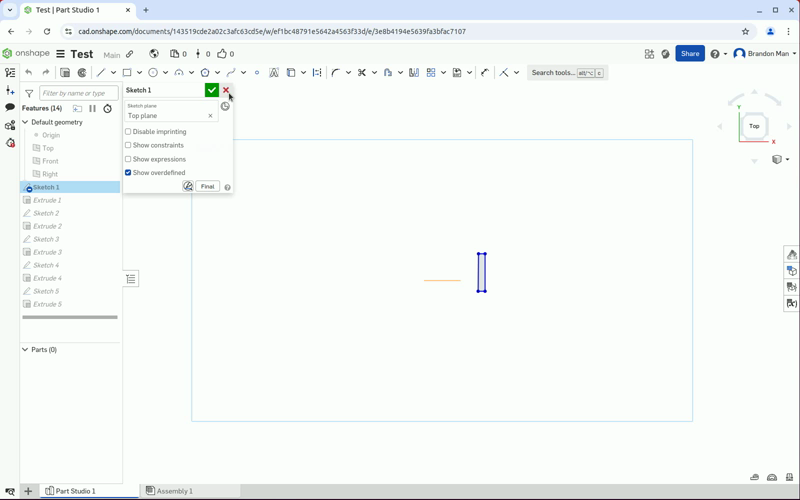
key(shift+s)
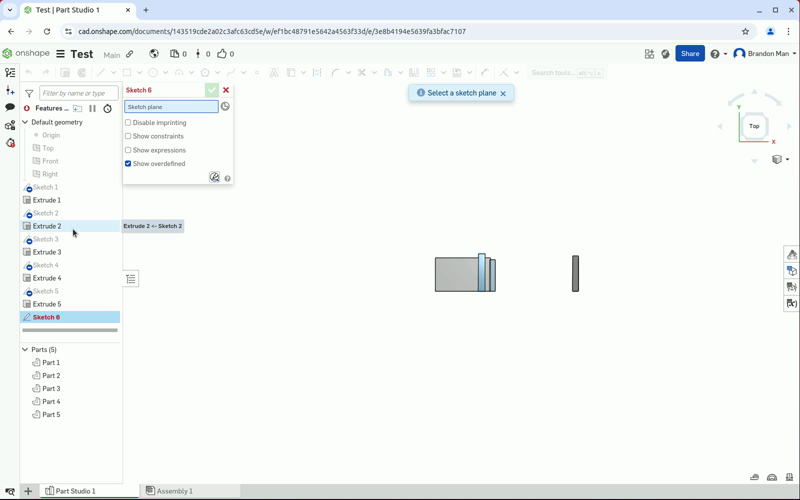
scroll(3)
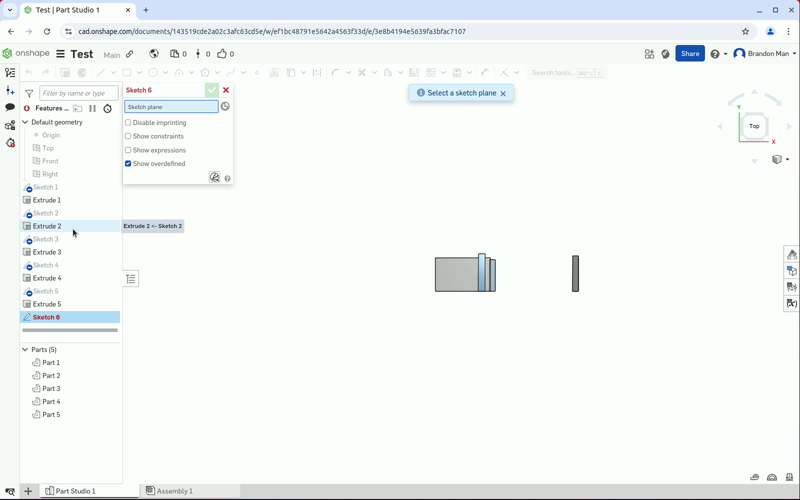
mouse_move(73, 150)
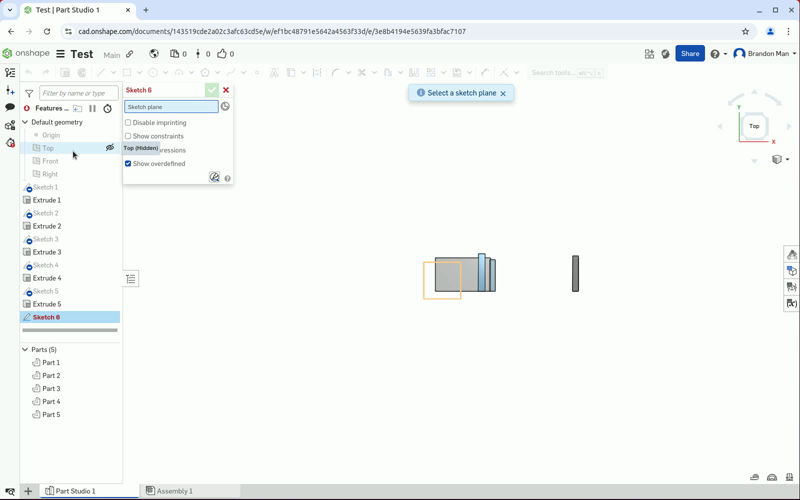
click(73, 150)
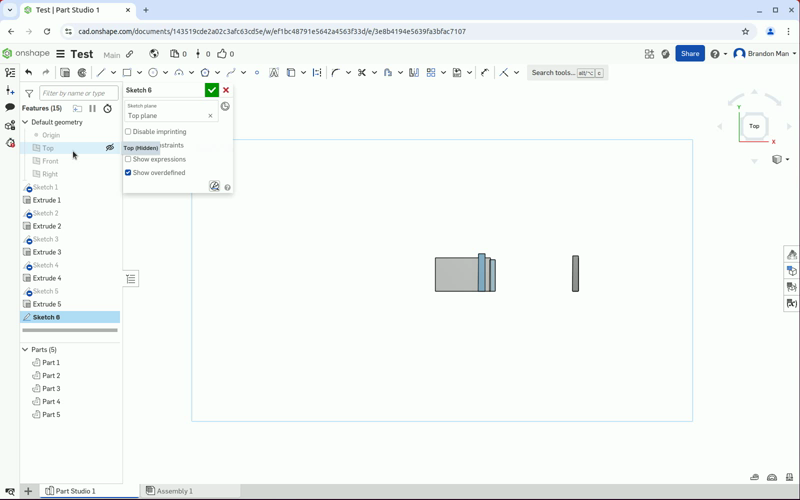
mouse_move(73, 352)
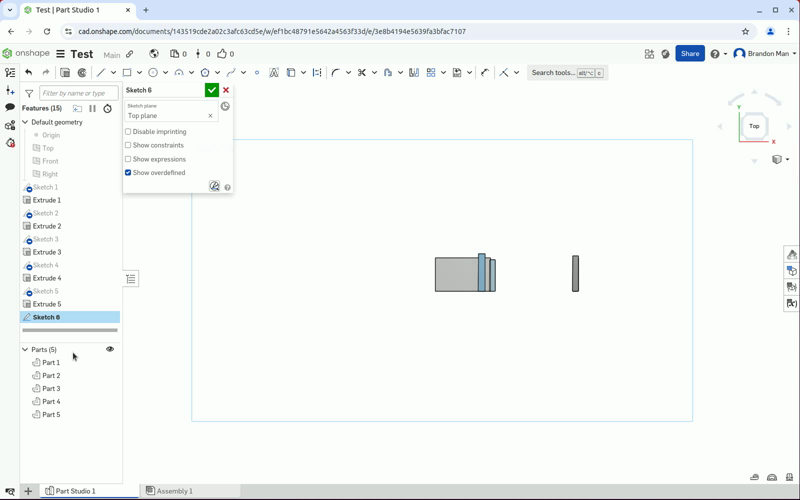
key(y)
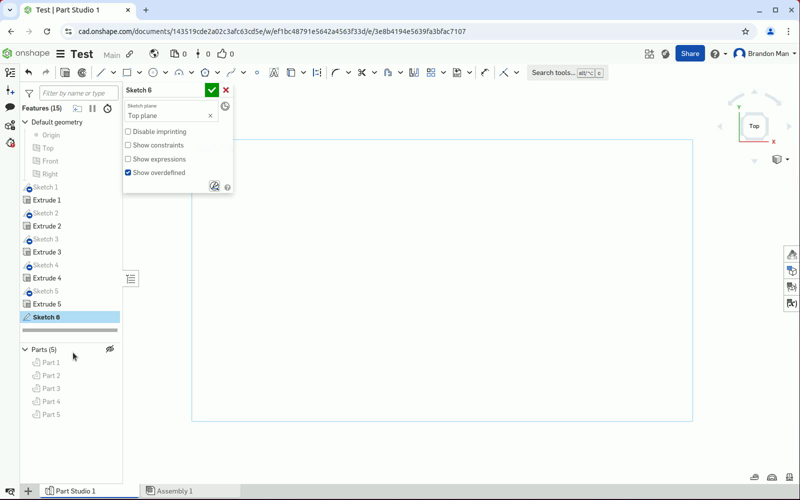
key(l)
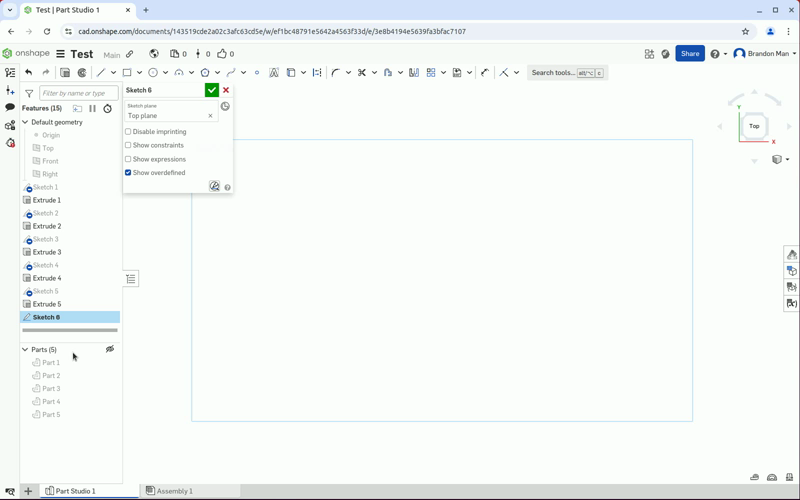
key_down(shift)
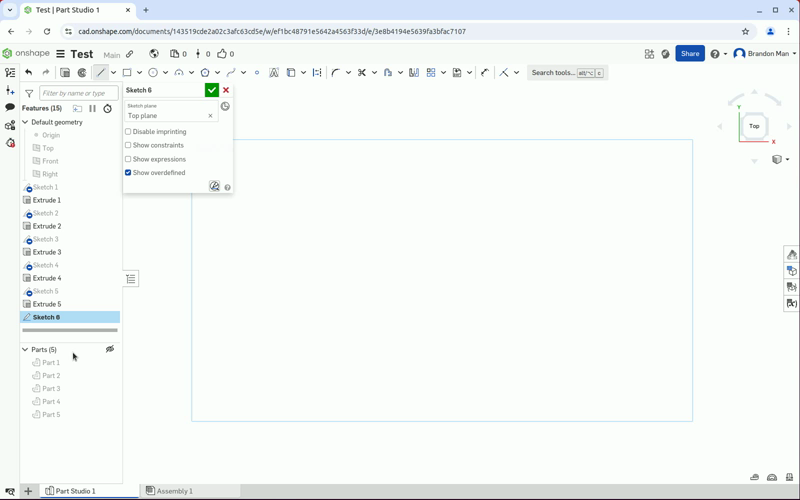
mouse_move(494, 291)
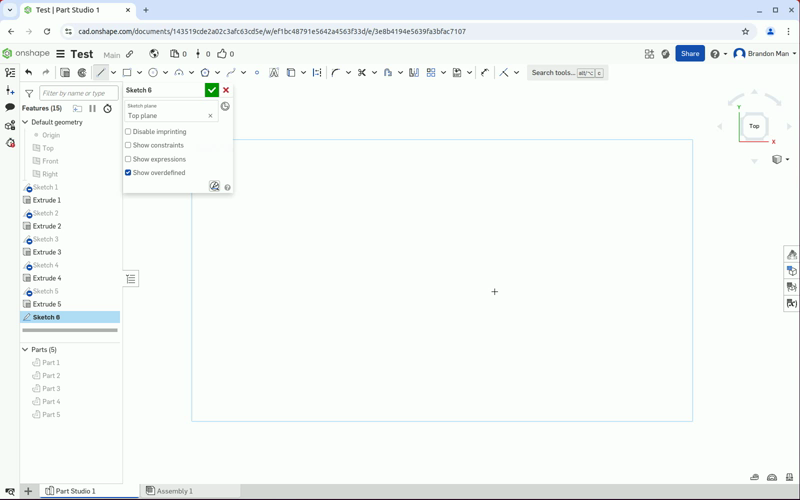
click(494, 291)
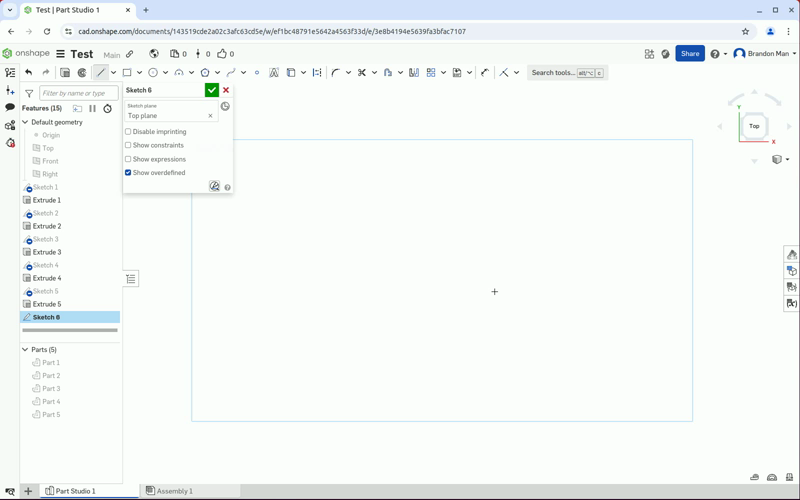
key_up(shift)
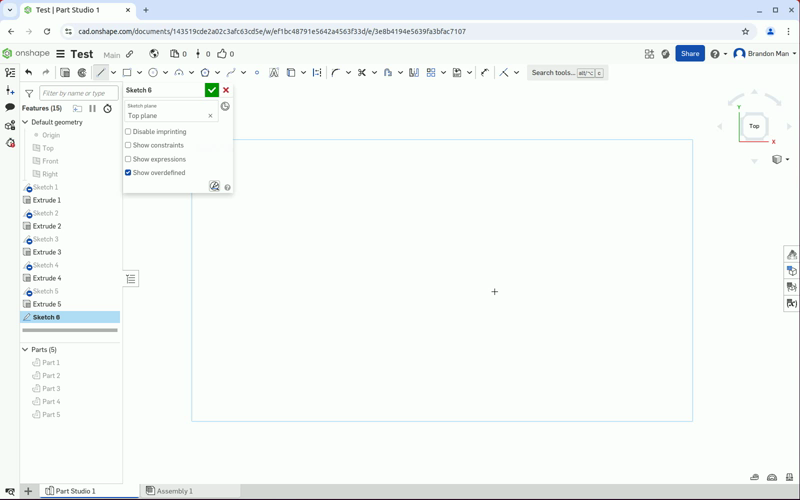
key_down(shift)
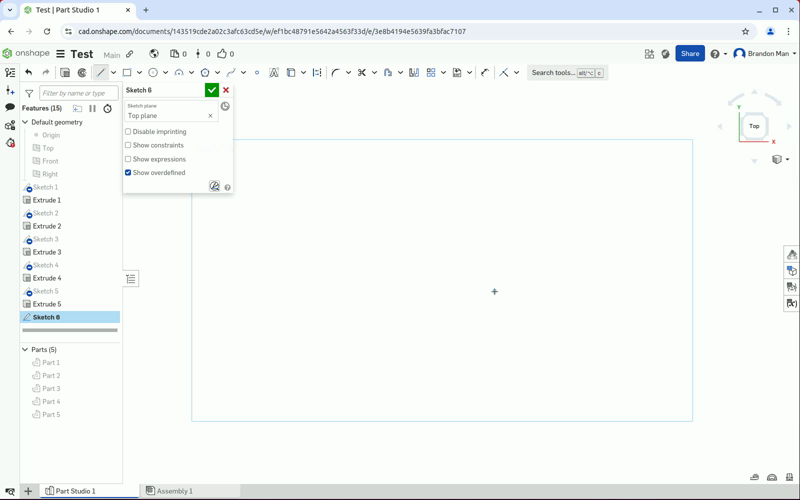
mouse_move(567, 291)
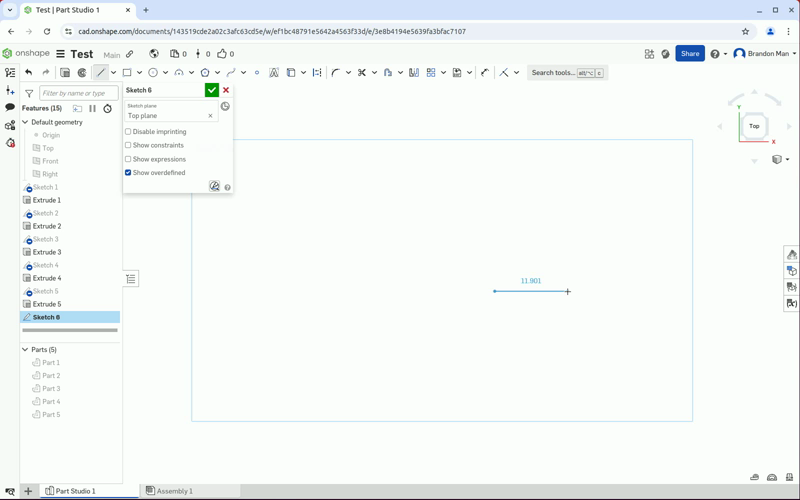
click(567, 291)
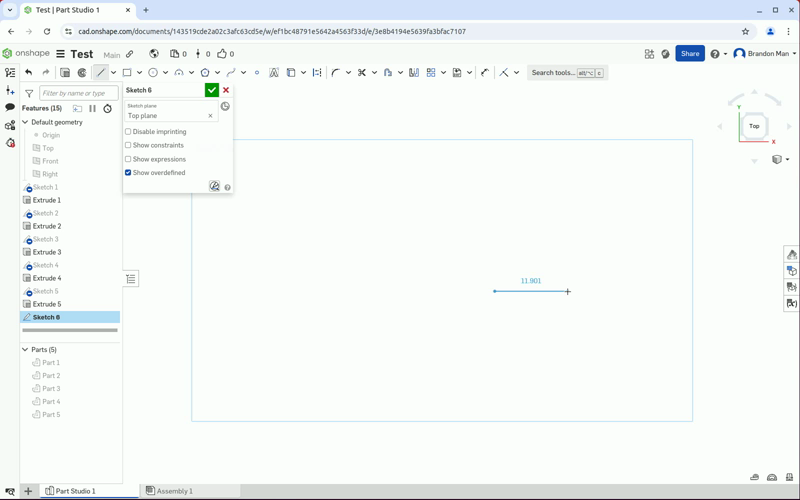
key_up(shift)
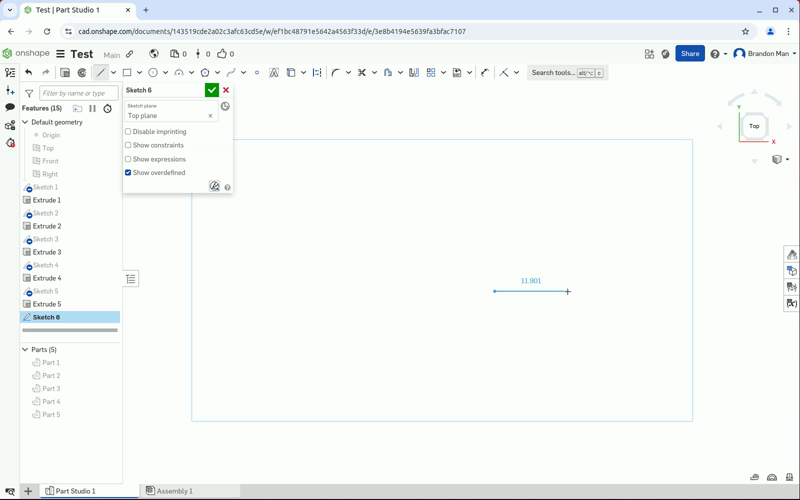
key_down(shift)
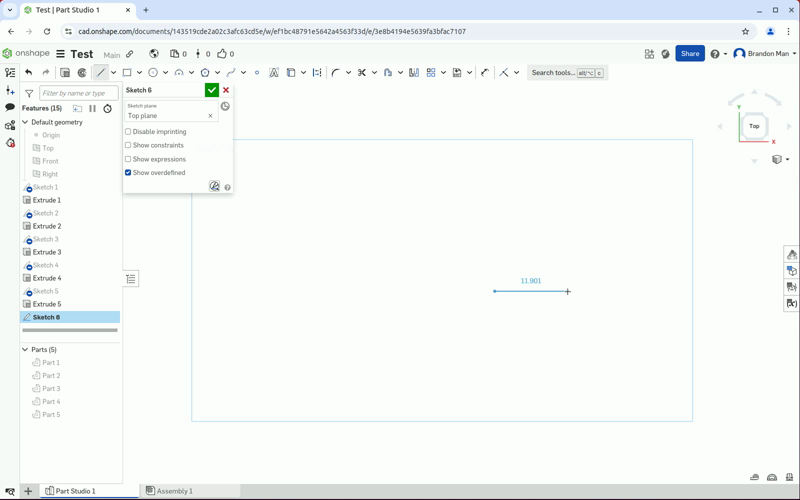
mouse_move(589, 291)
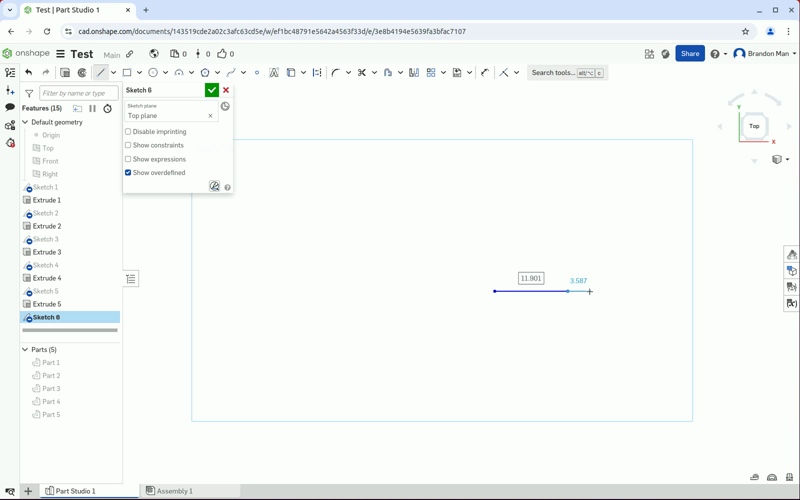
mouse_move(567, 260)
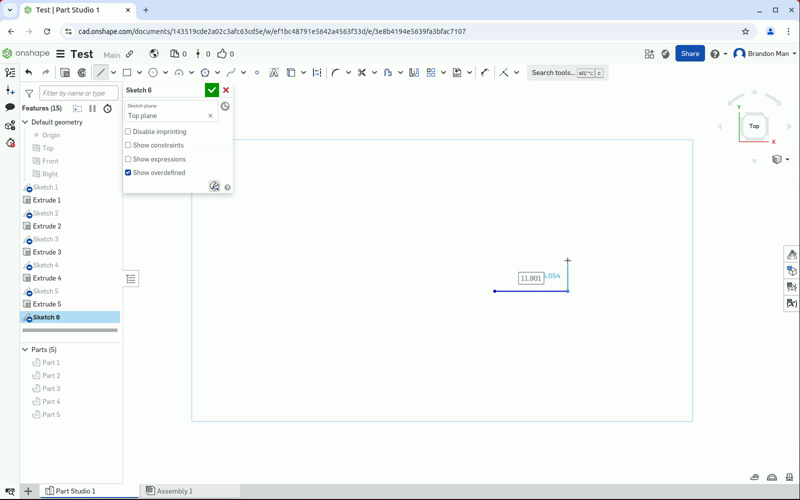
click(567, 260)
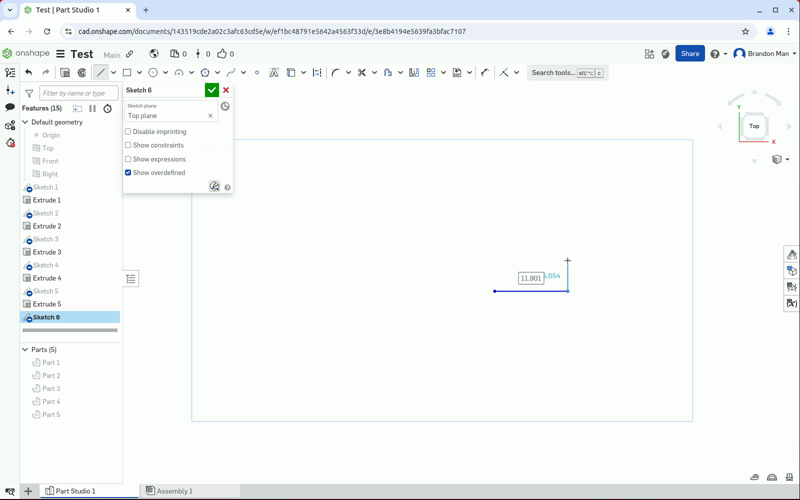
key_up(shift)
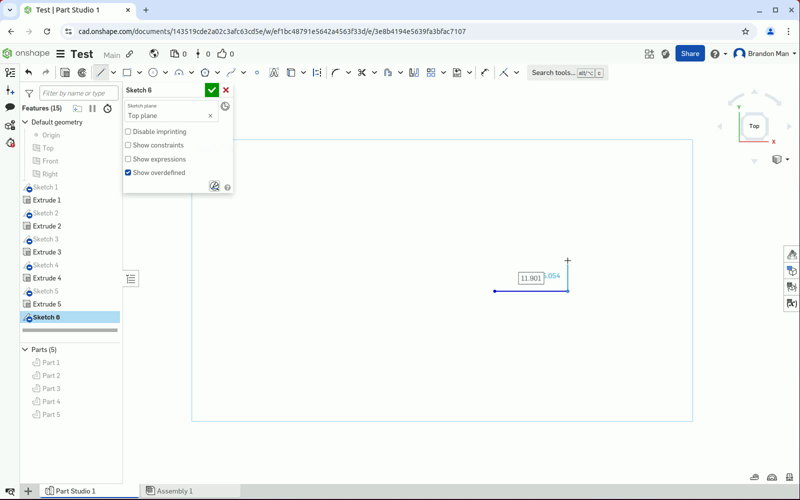
key_down(shift)
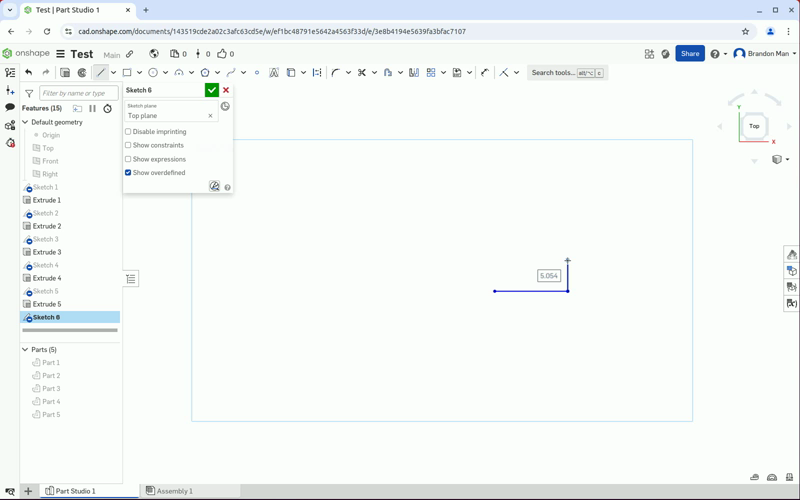
mouse_move(494, 260)
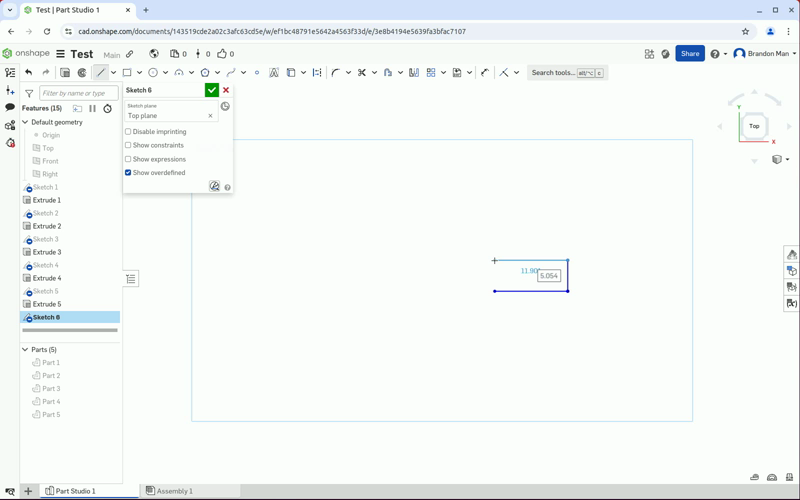
click(494, 260)
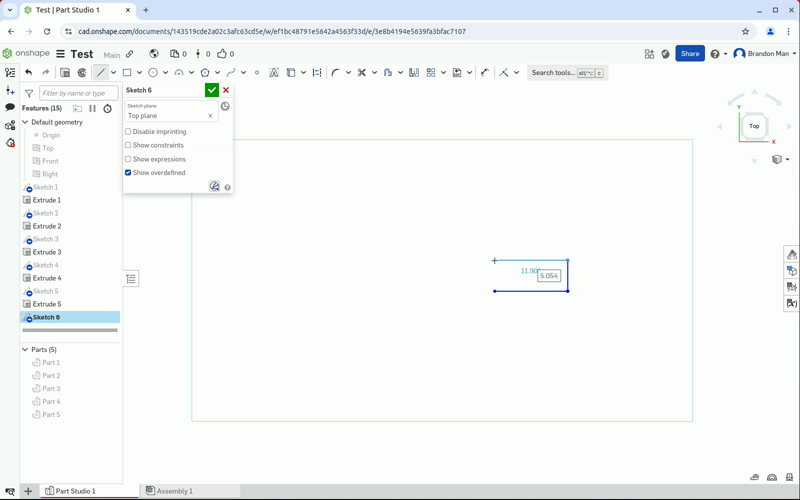
key_up(shift)
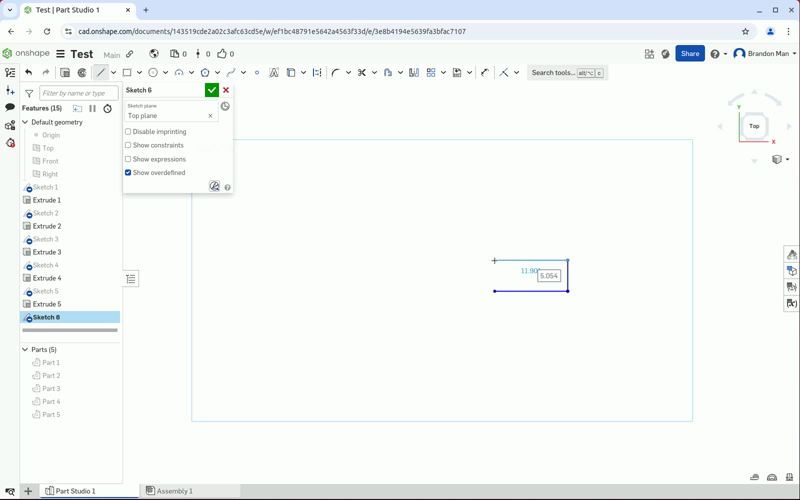
mouse_move(524, 260)
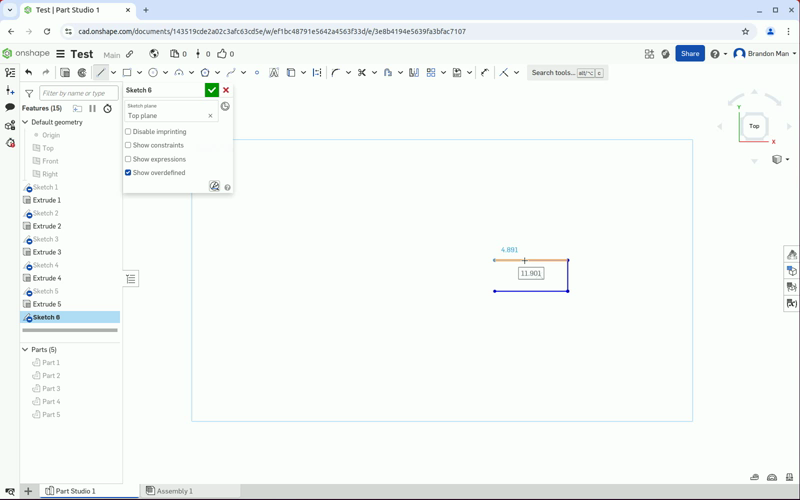
key_down(shift)
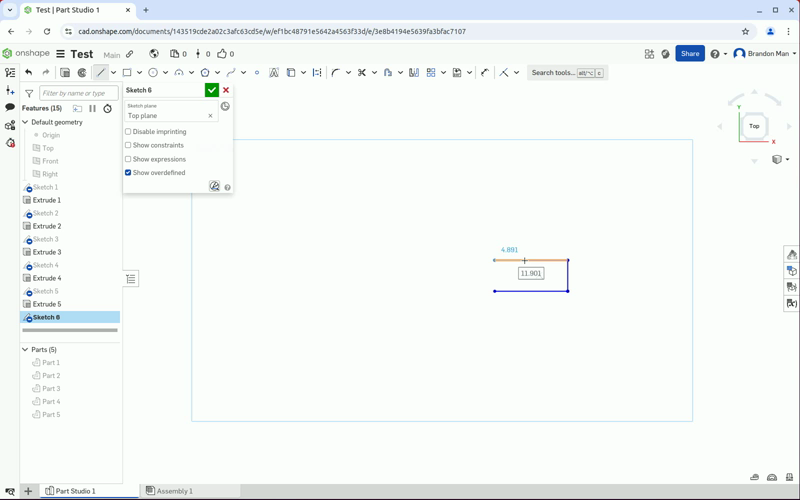
mouse_move(494, 291)
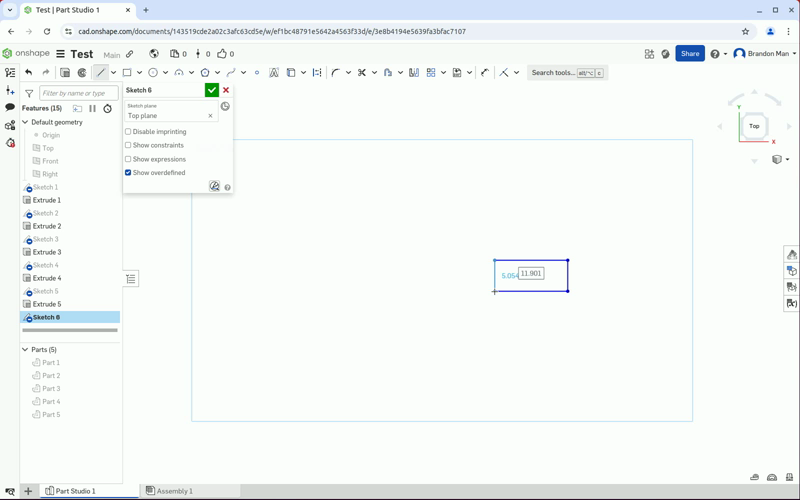
key_up(shift)
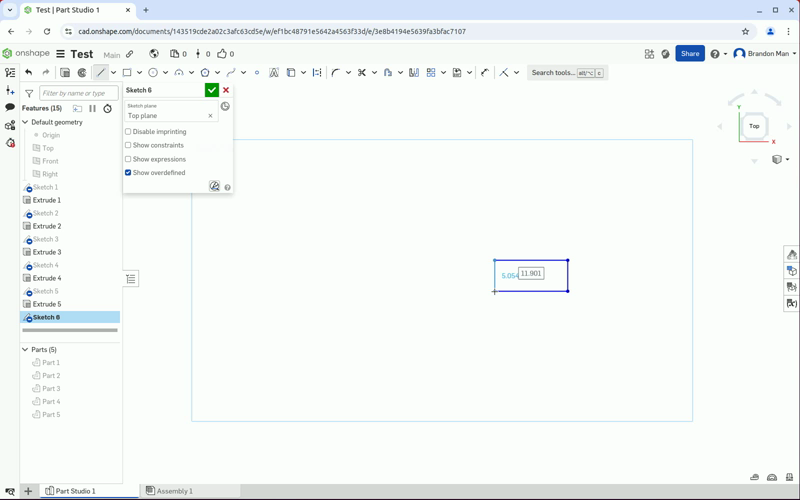
click(494, 291)
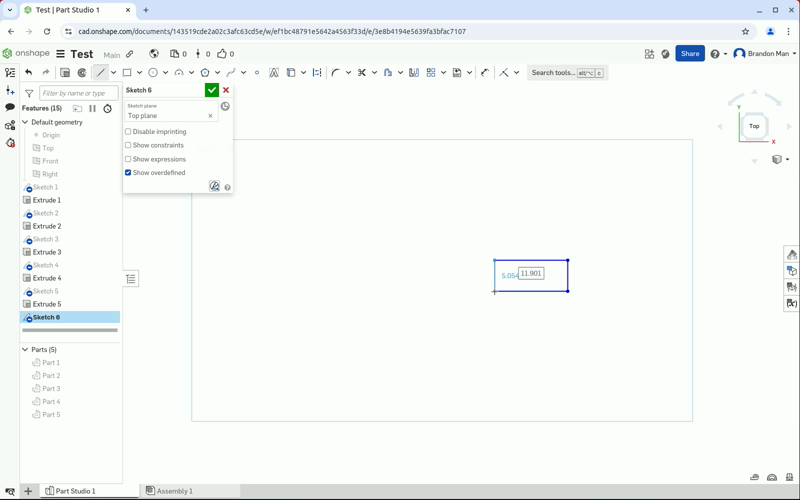
key(esc)
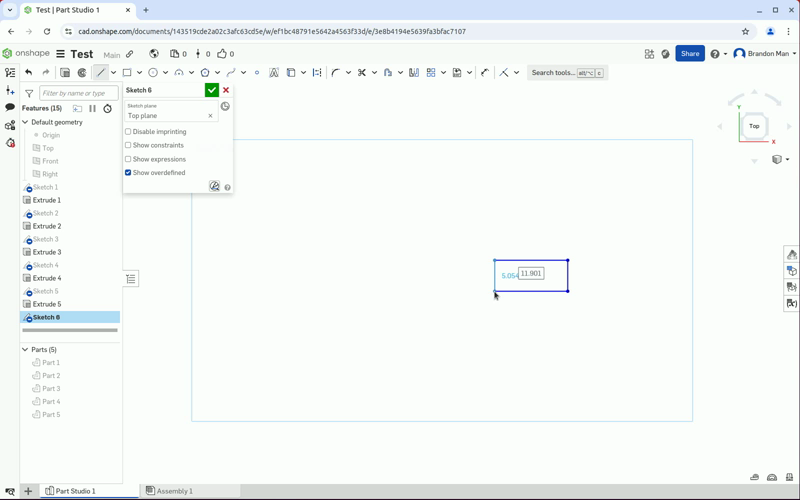
mouse_move(536, 275)
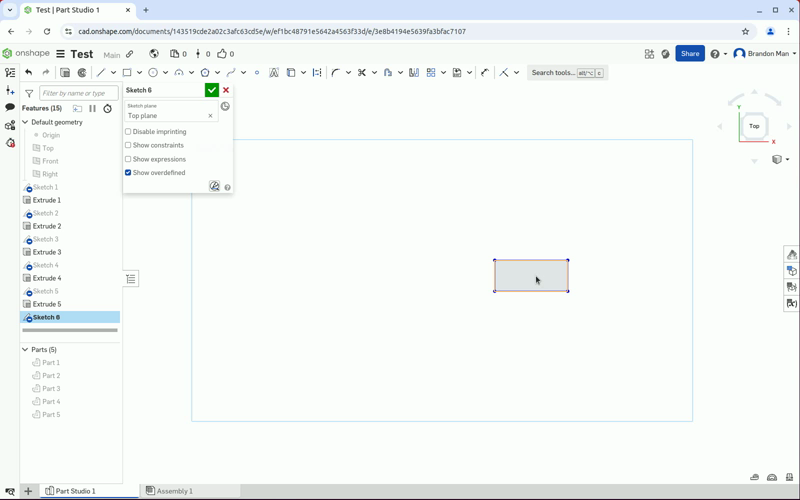
click(536, 275)
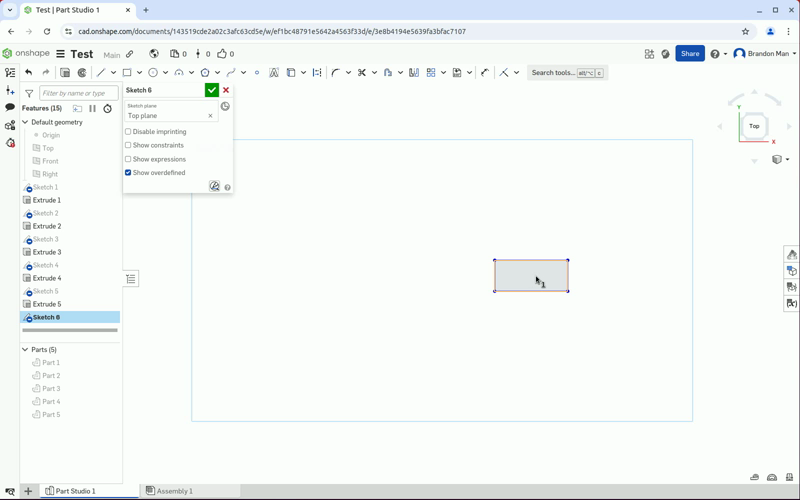
mouse_move(73, 352)
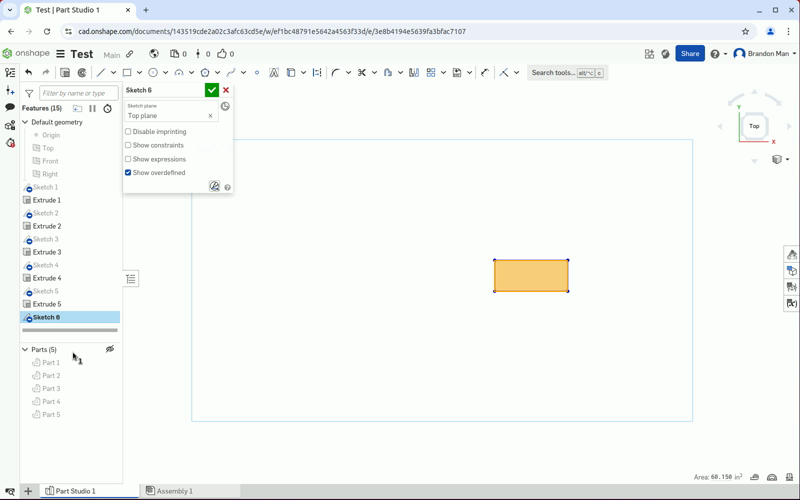
key(shift+y)
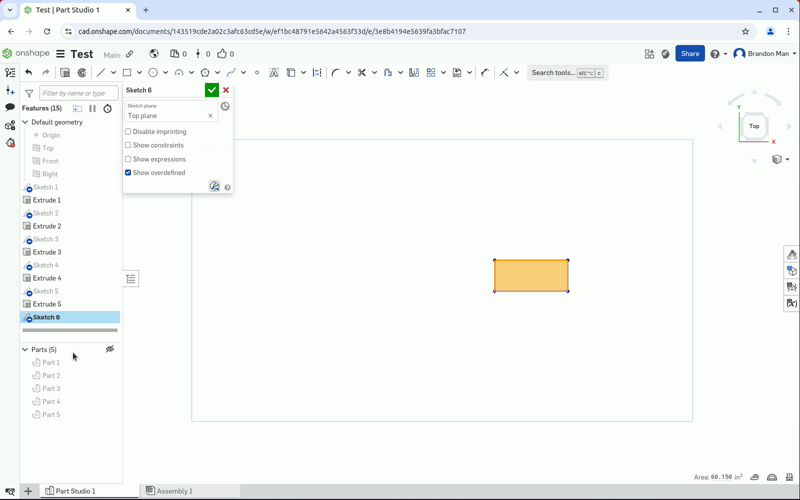
key(shift+e)
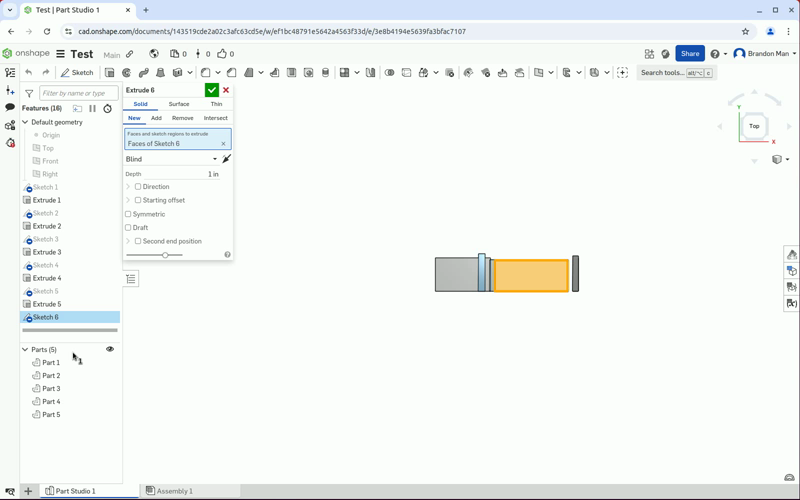
mouse_move(143, 106)
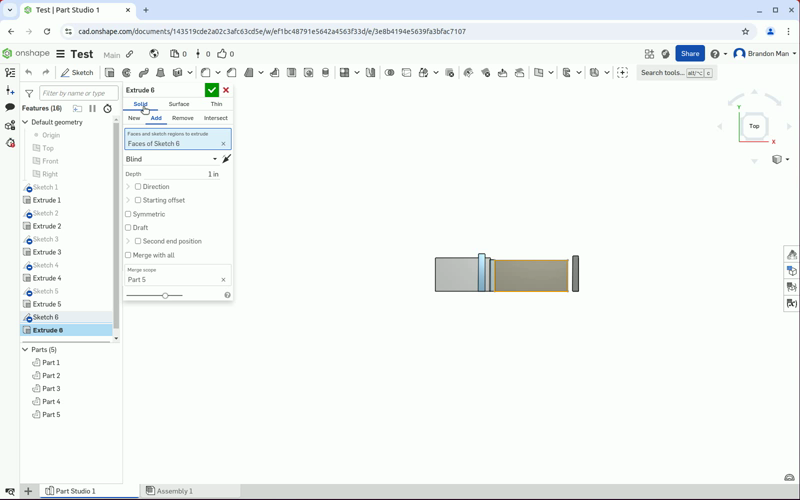
click(143, 106)
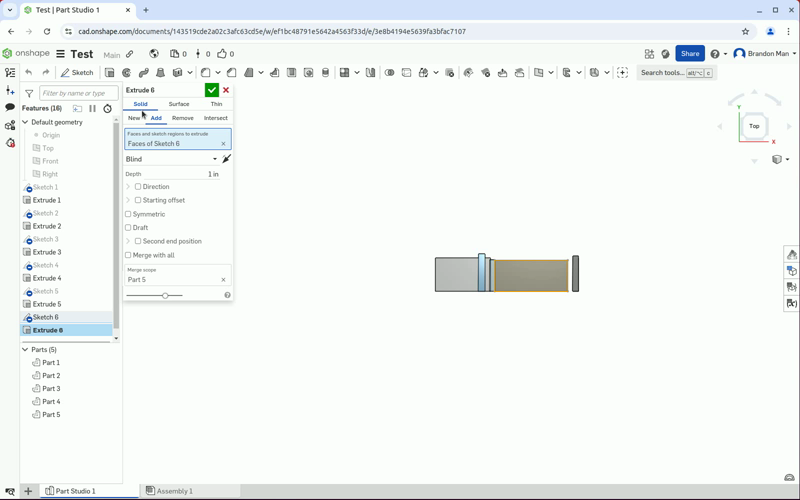
mouse_move(137, 120)
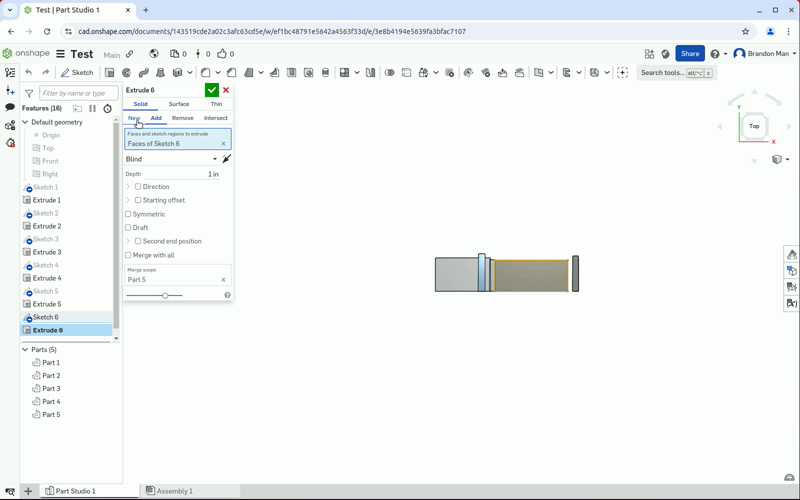
click(137, 120)
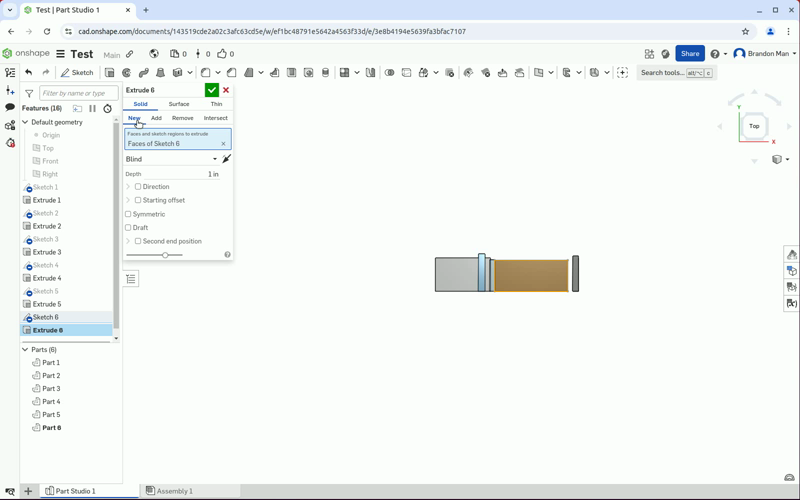
key(tab, 4)
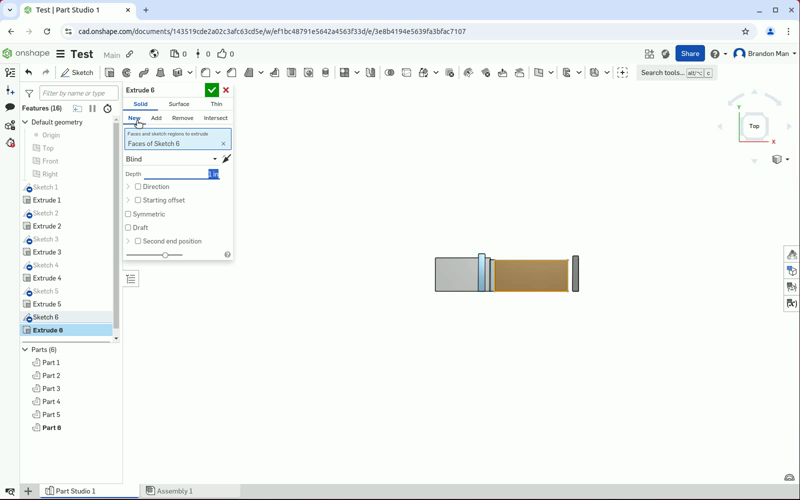
text(0.963)
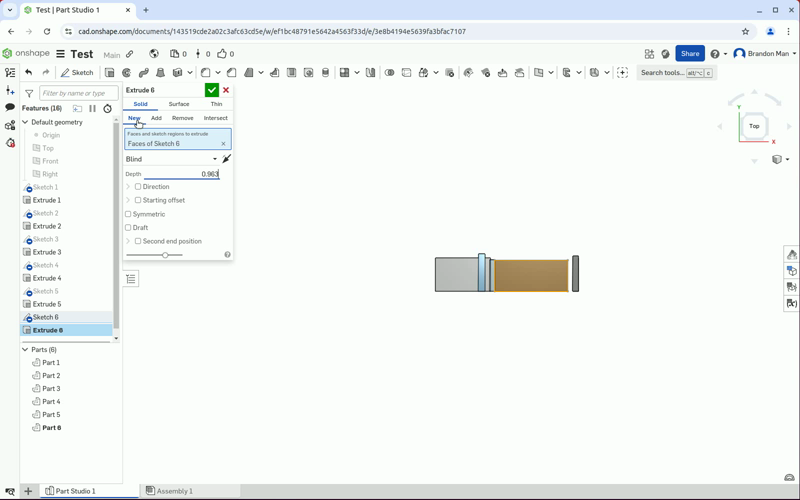
key(enter)
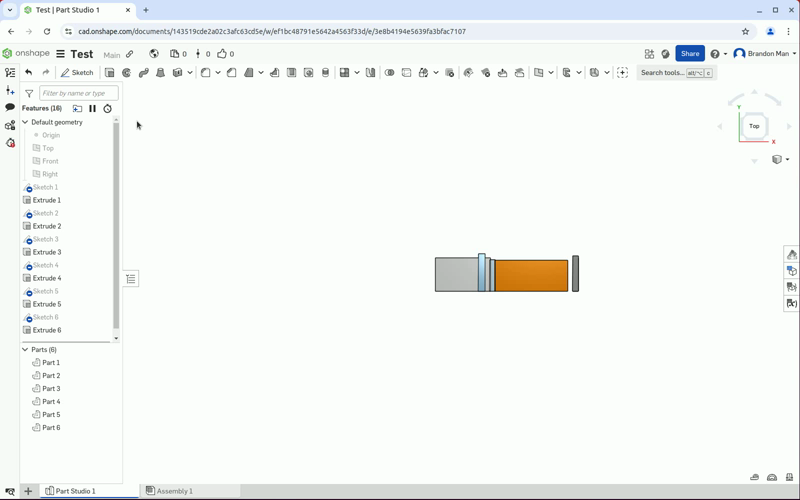
key(shift+h)
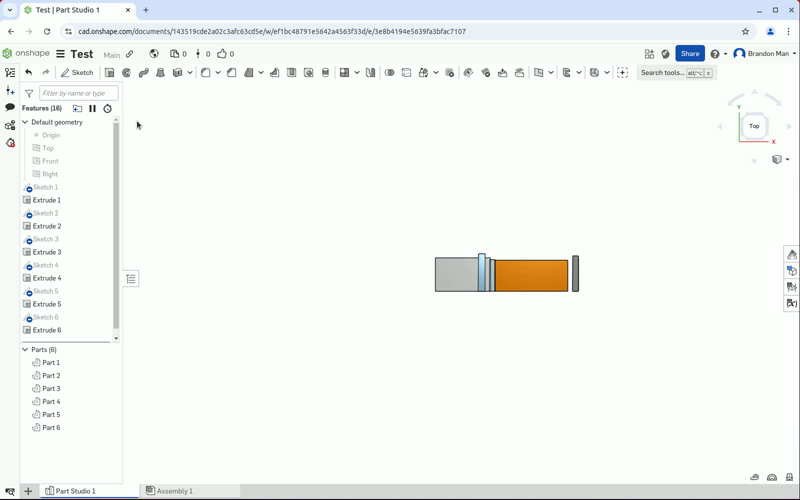
key(shift+h)
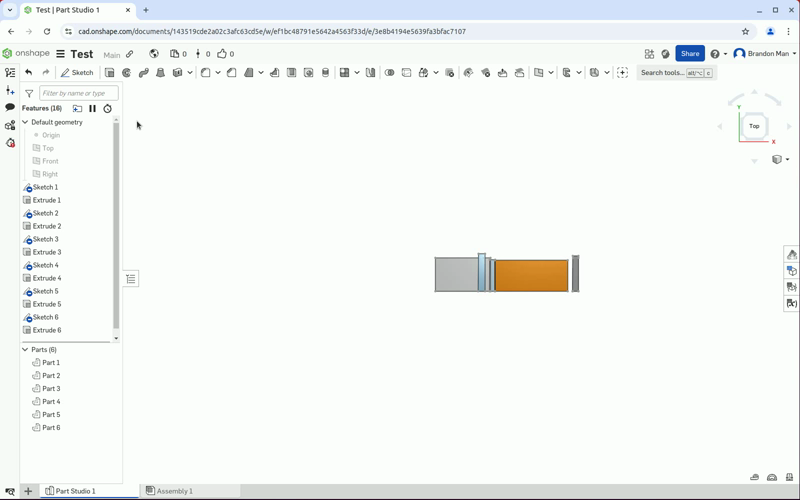
key(shift+7)
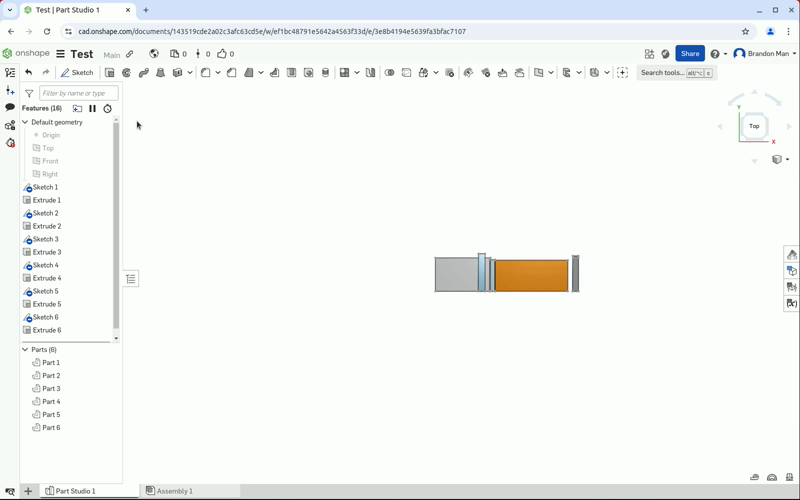
key(up, 3)
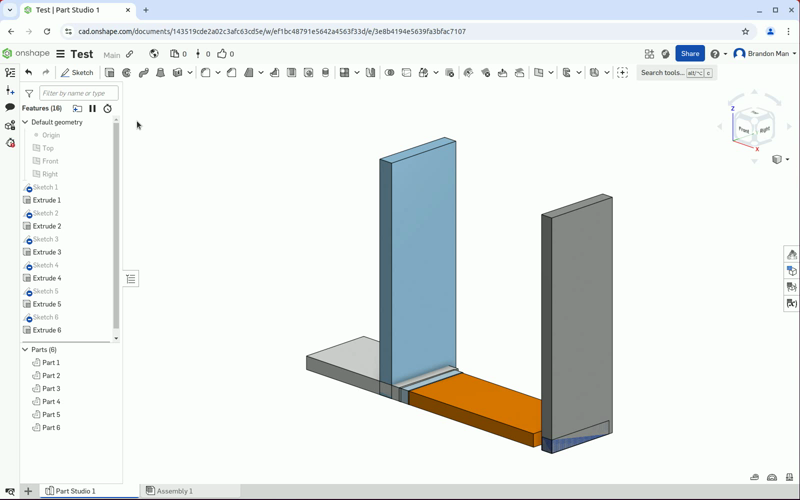
key(left, 3)
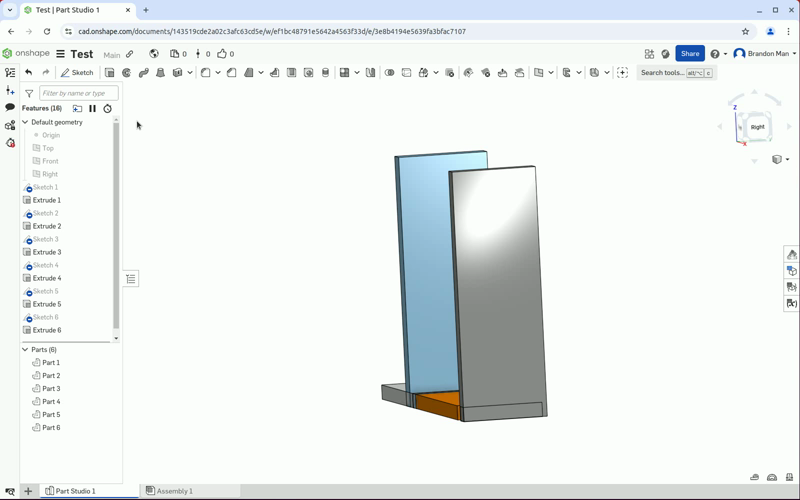
key(right, 3)
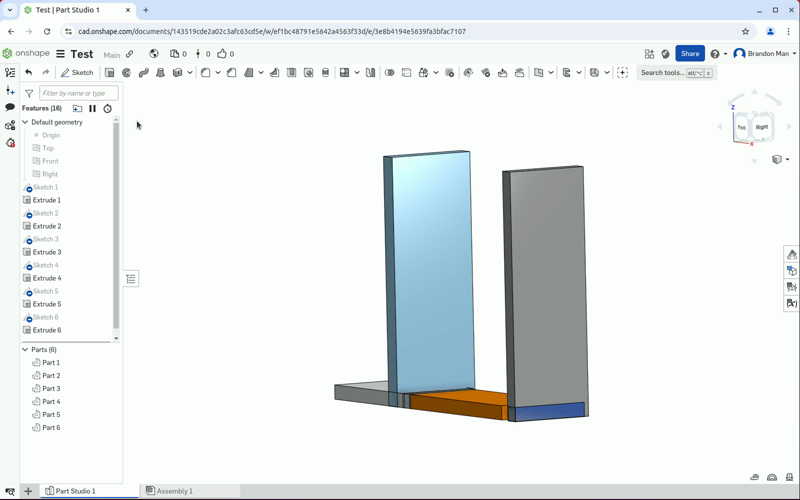
key(down, 3)
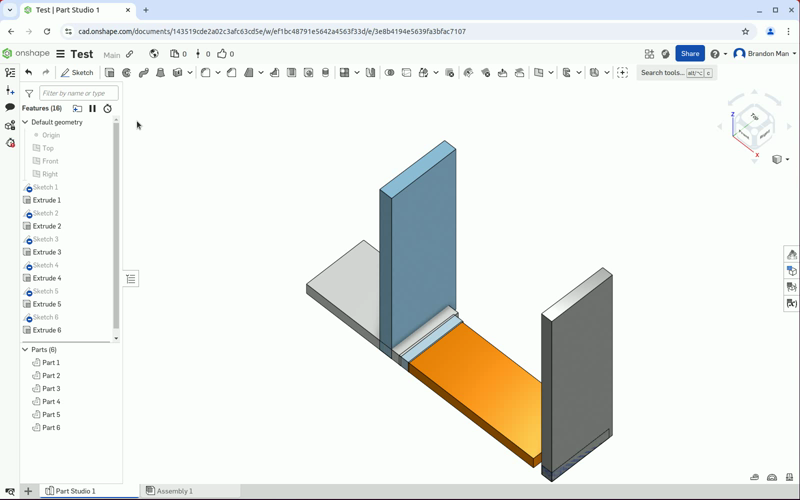
mouse_move(69, 189)
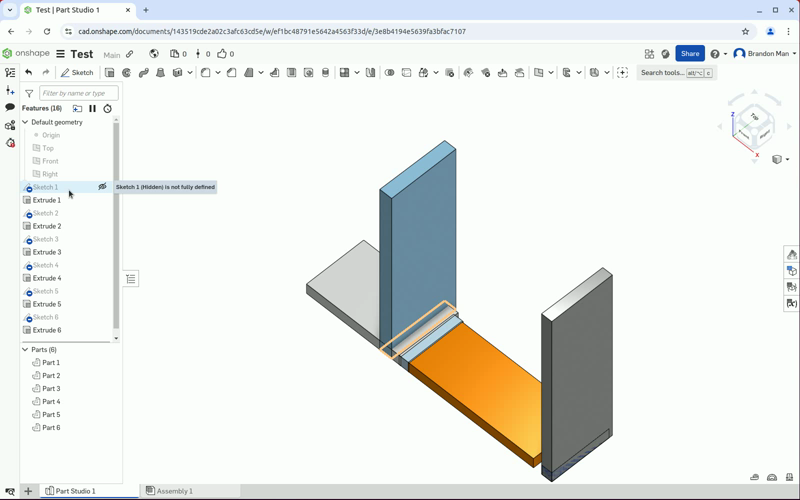
click(69, 189)